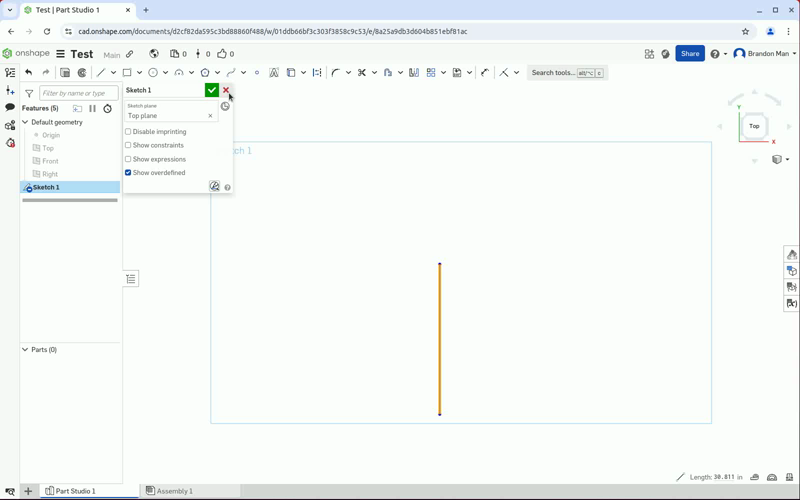
key(shift+h)
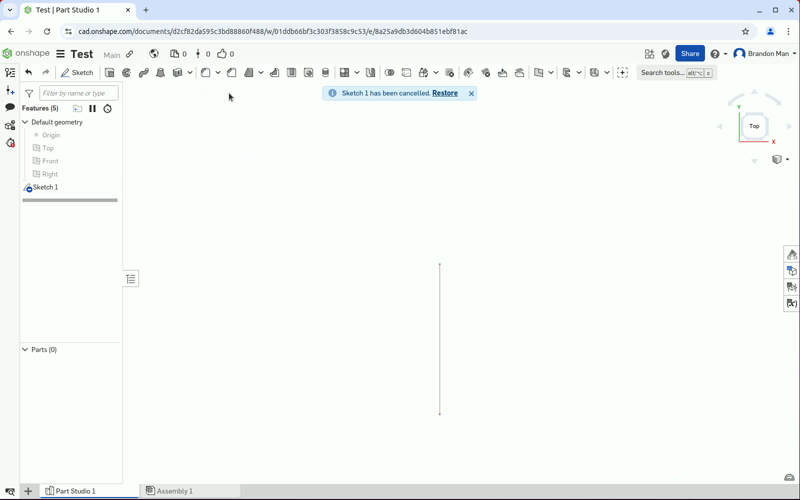
key(shift+s)
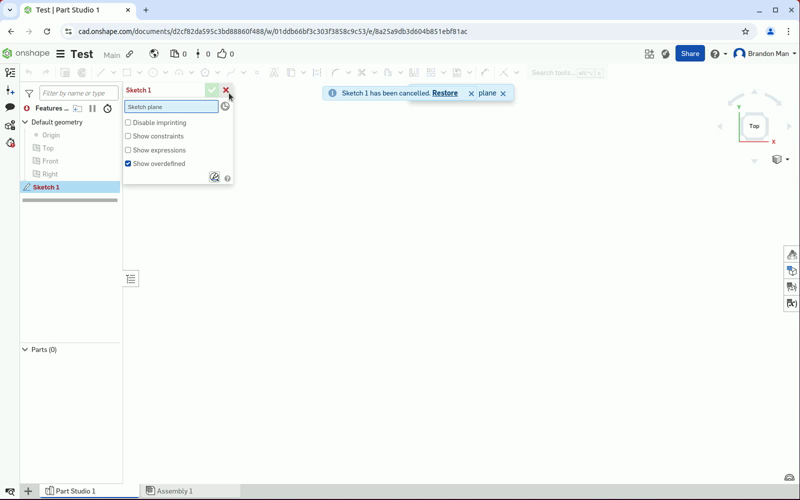
mouse_move(73, 150)
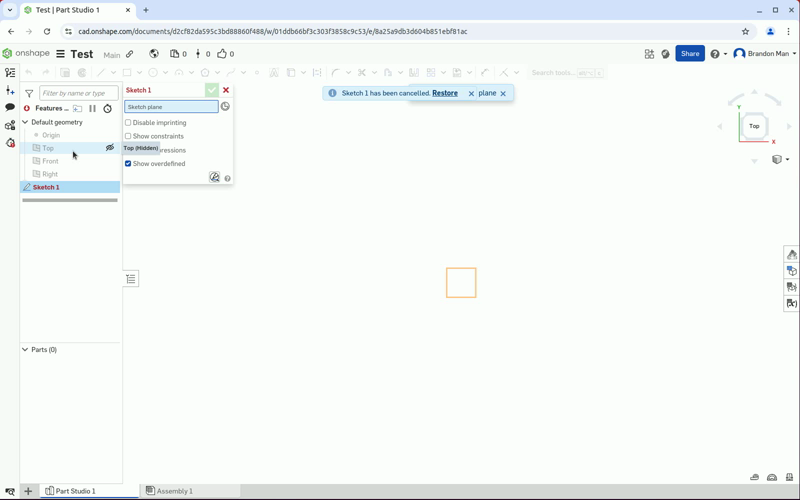
click(73, 150)
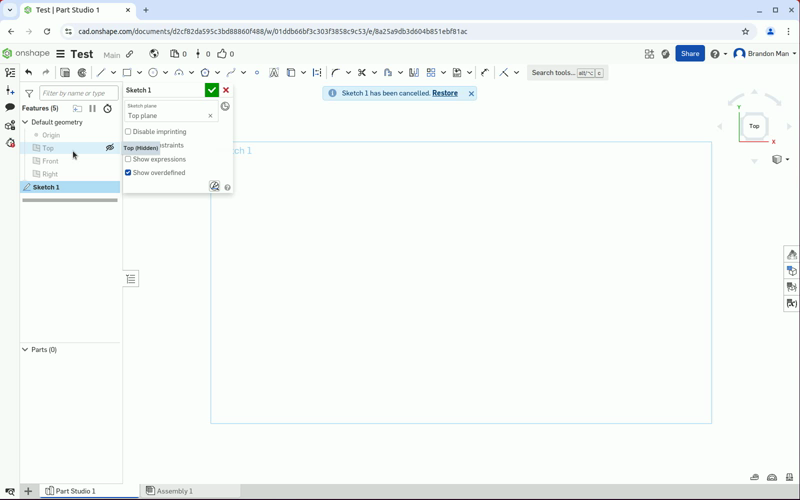
mouse_move(73, 352)
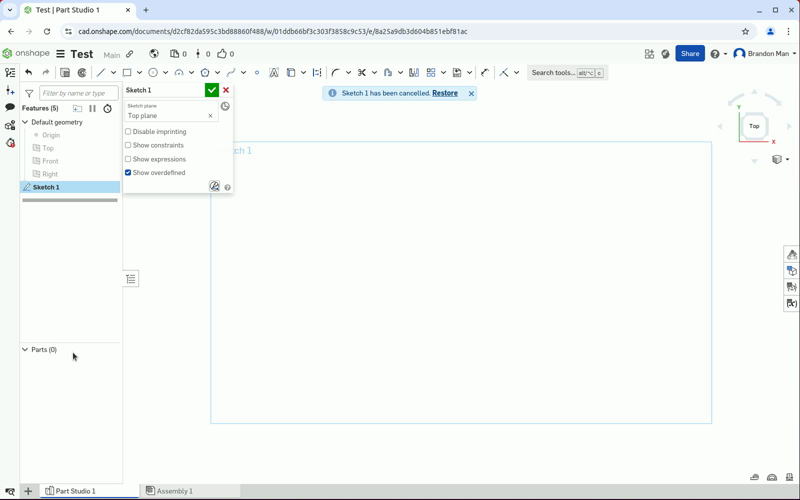
key(y)
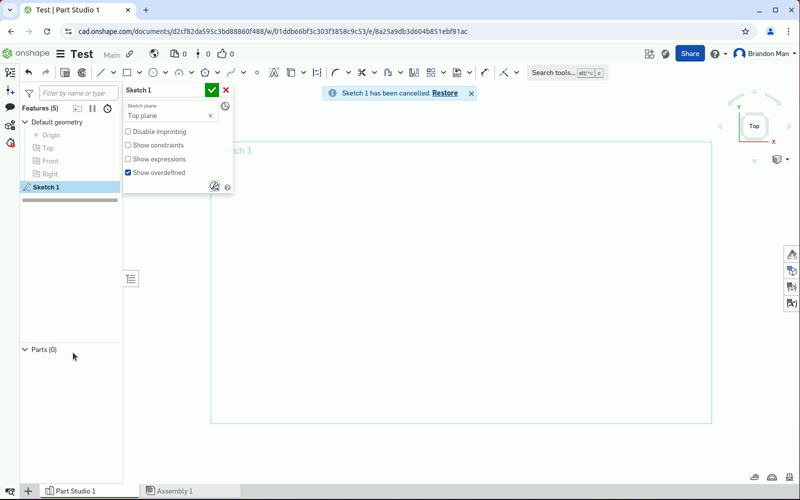
key(l)
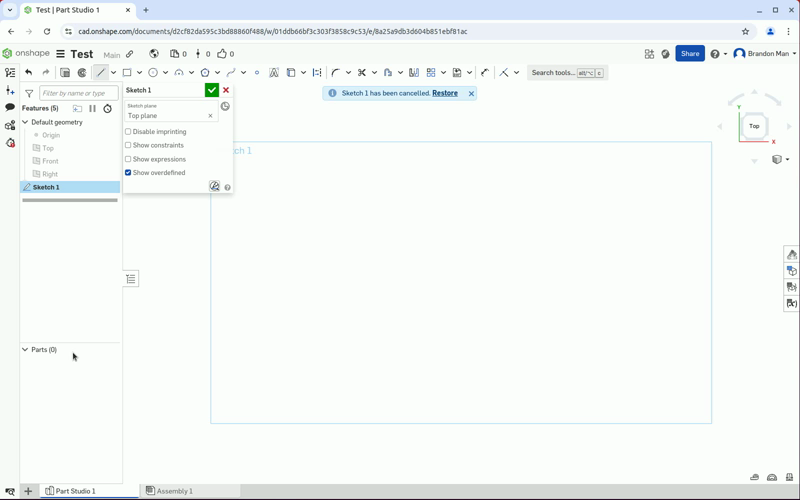
key_down(shift)
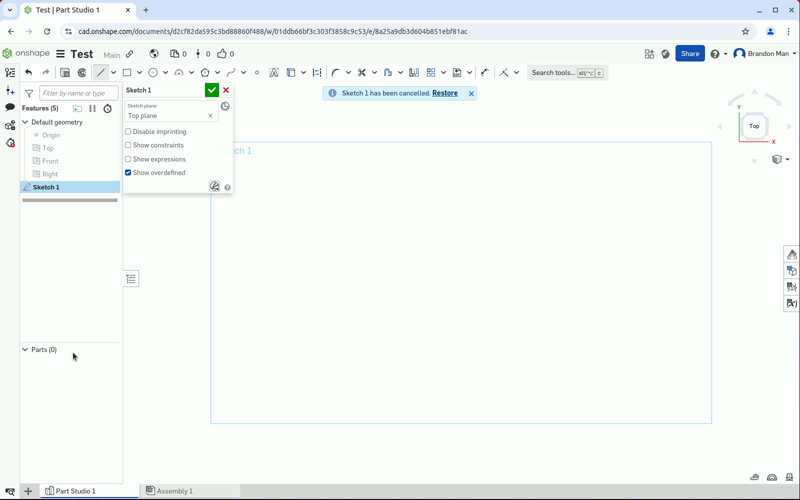
mouse_move(401, 322)
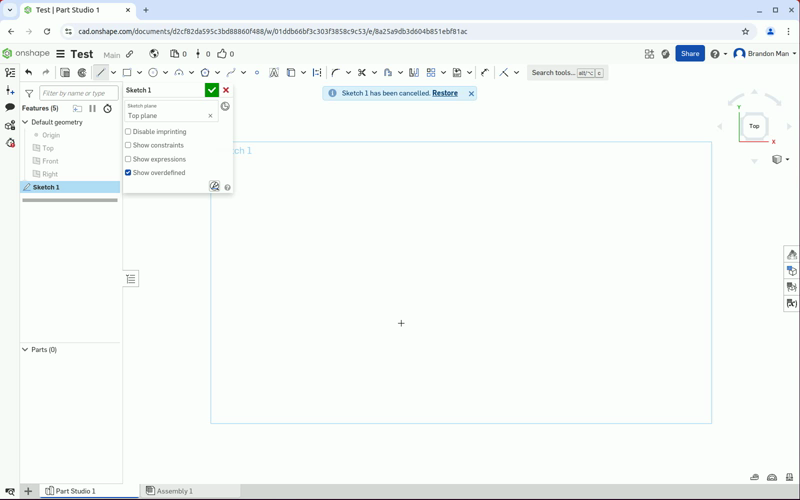
click(401, 322)
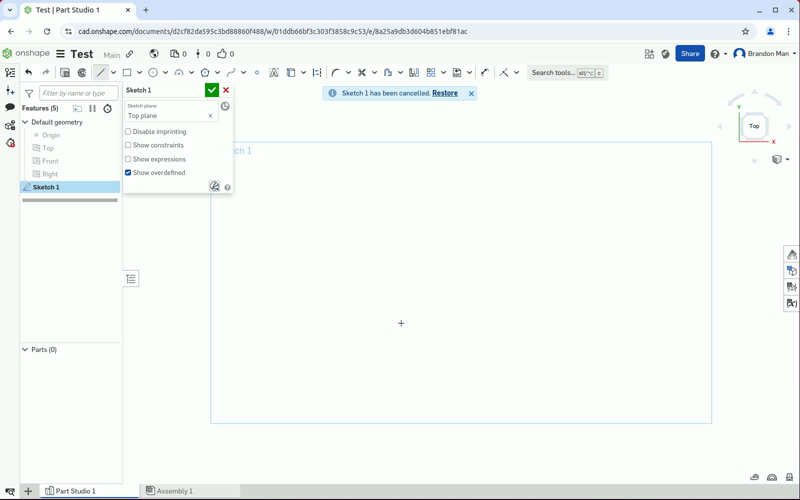
key_up(shift)
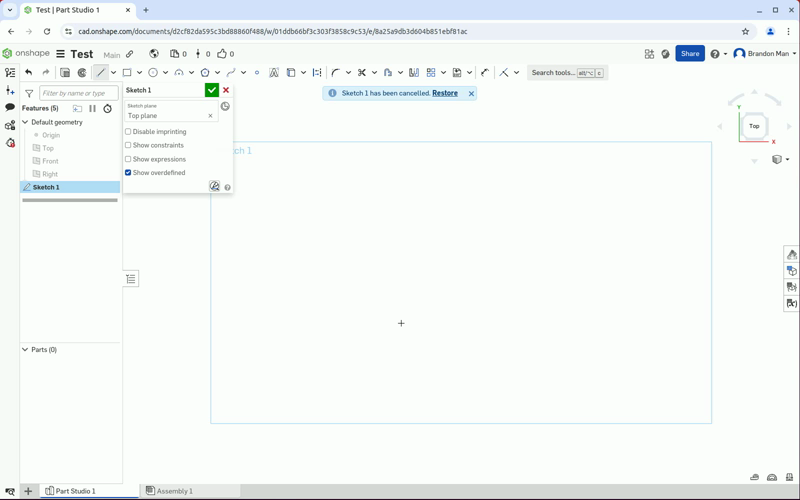
key_down(shift)
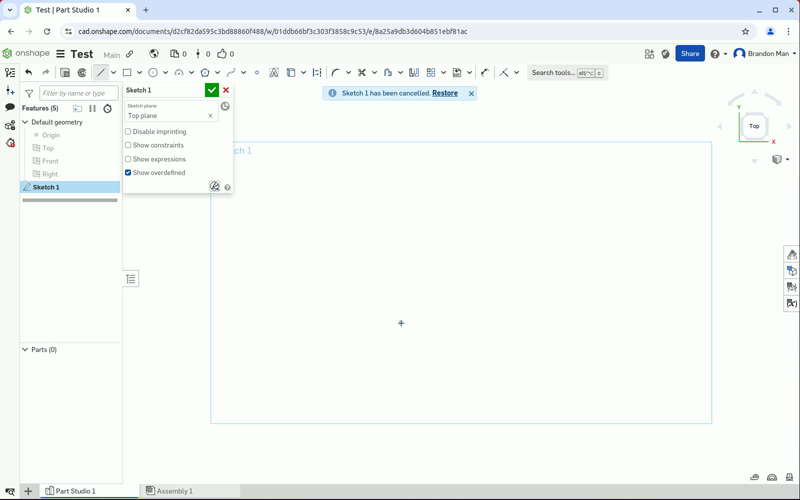
mouse_move(543, 322)
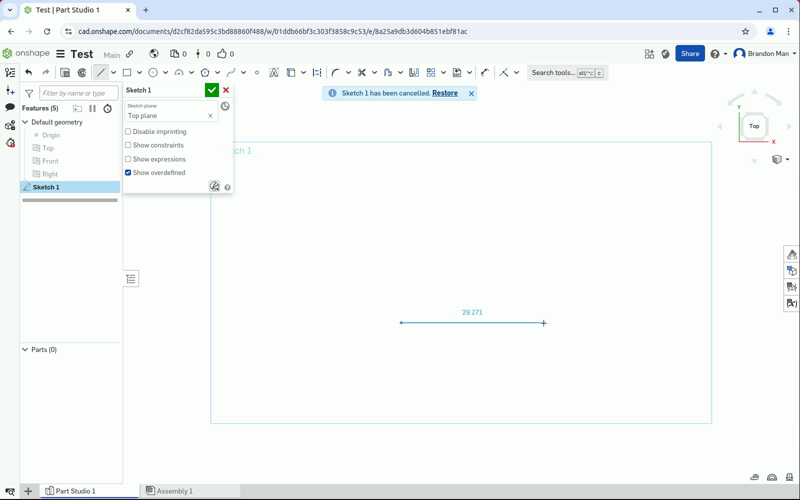
click(543, 322)
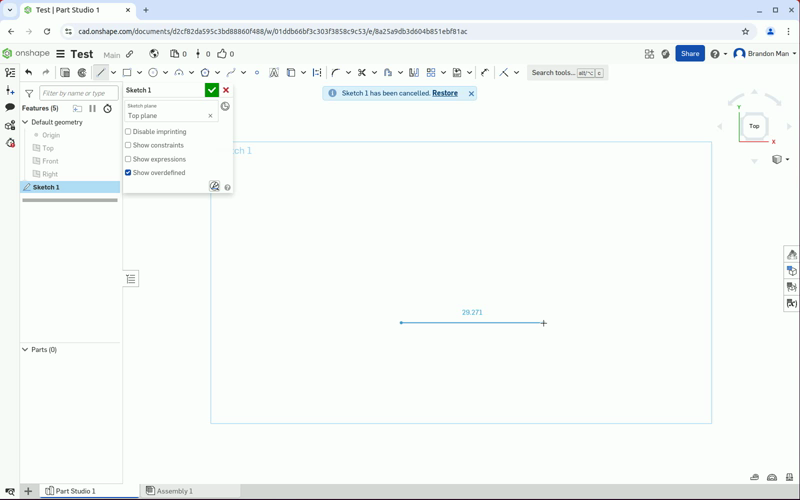
key_up(shift)
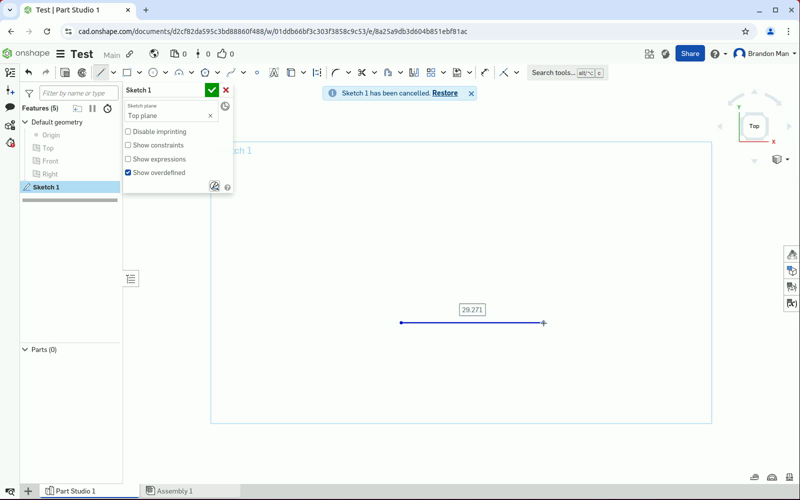
key_down(shift)
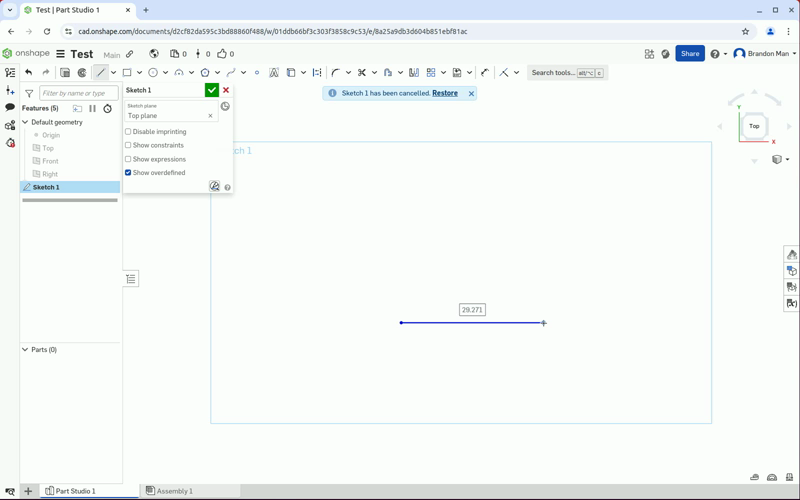
mouse_move(573, 322)
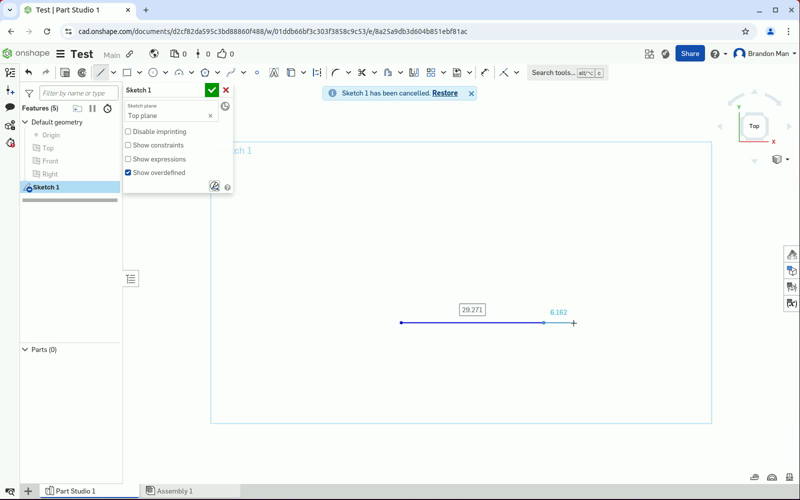
mouse_move(543, 294)
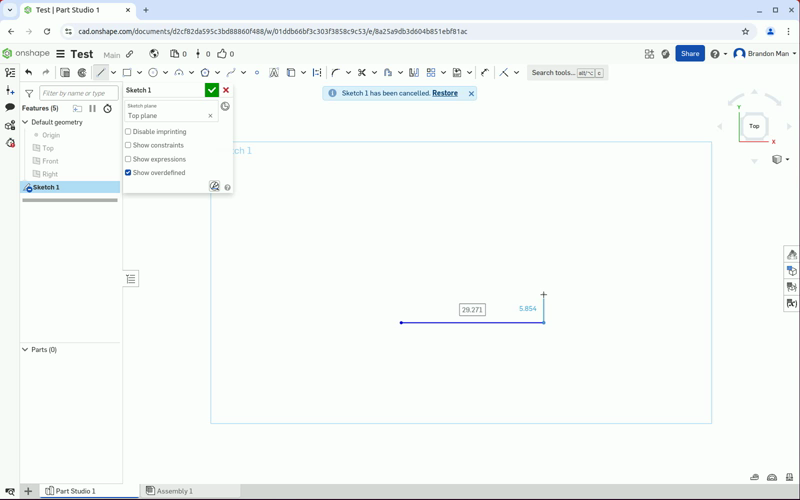
click(543, 294)
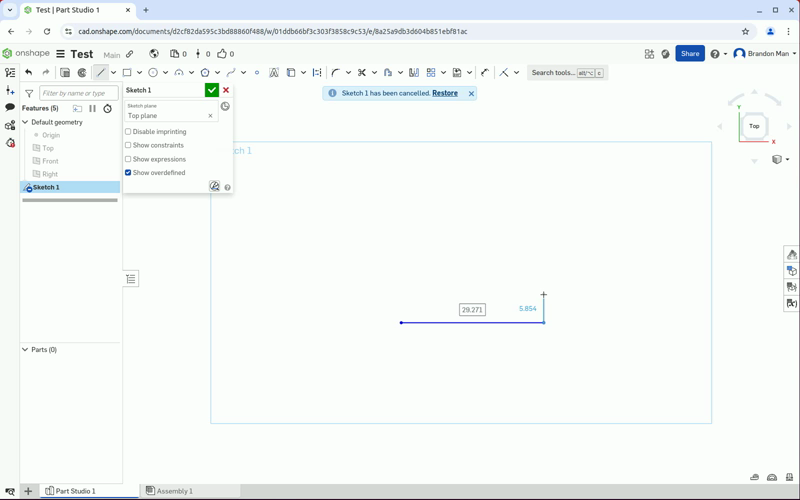
key_up(shift)
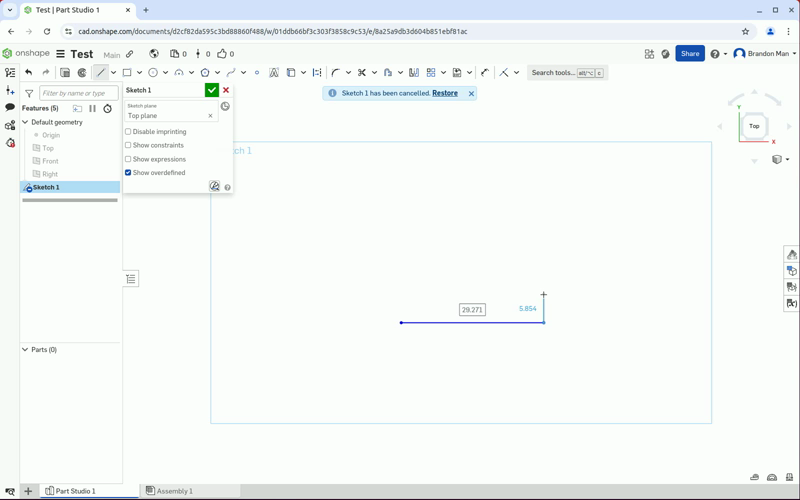
key_down(shift)
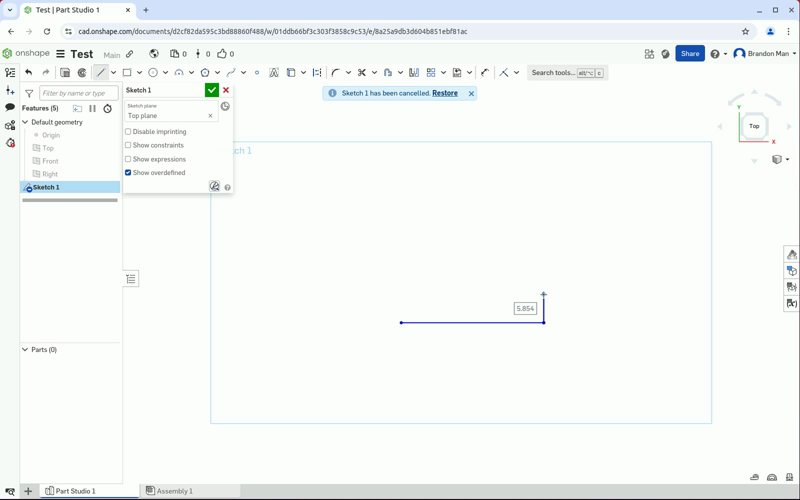
mouse_move(573, 294)
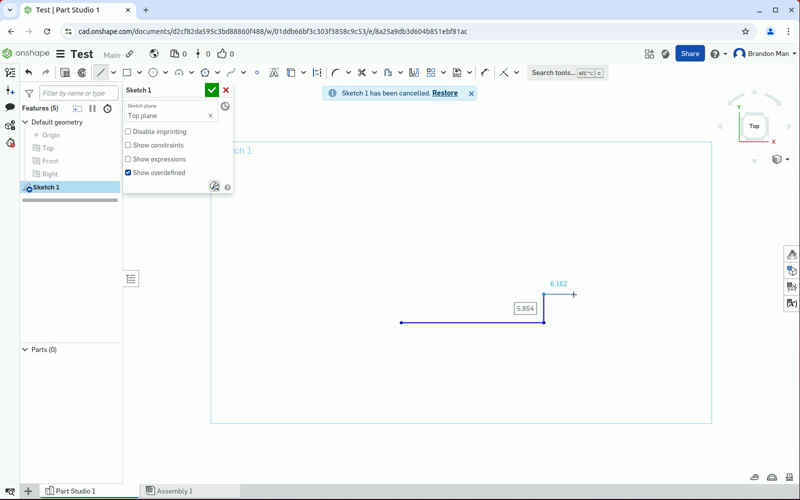
mouse_move(572, 294)
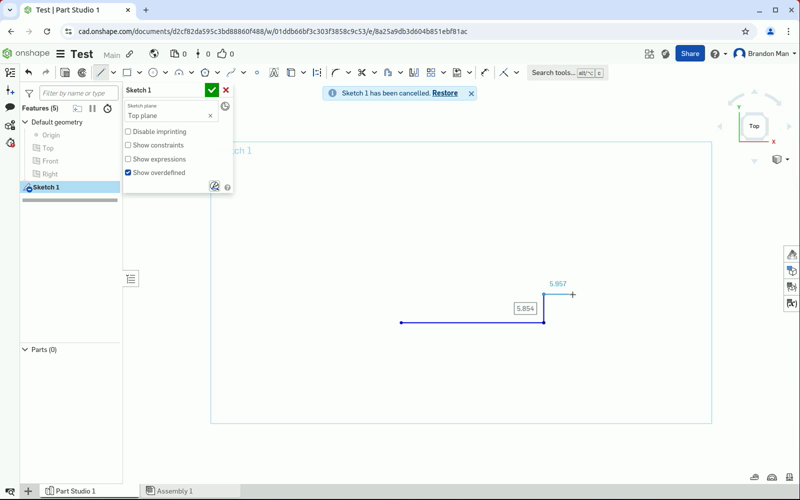
click(572, 294)
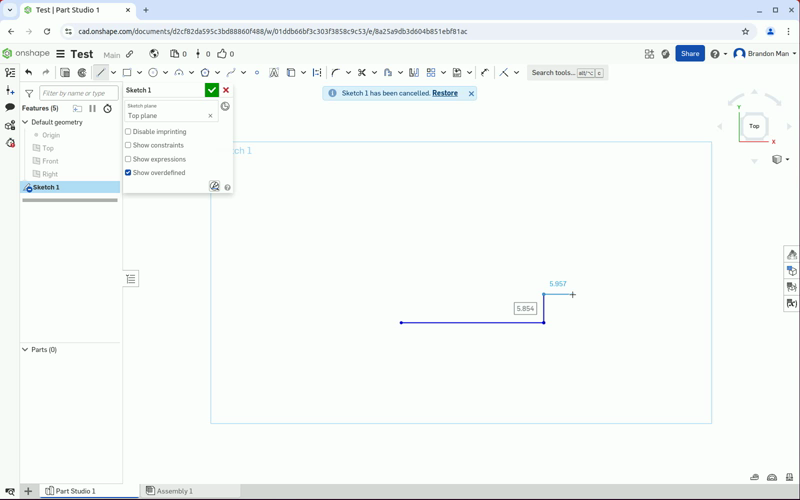
key_up(shift)
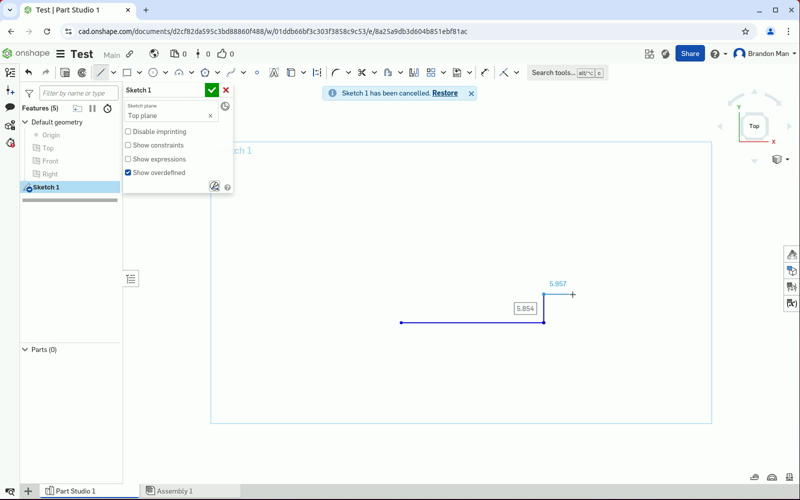
key_down(shift)
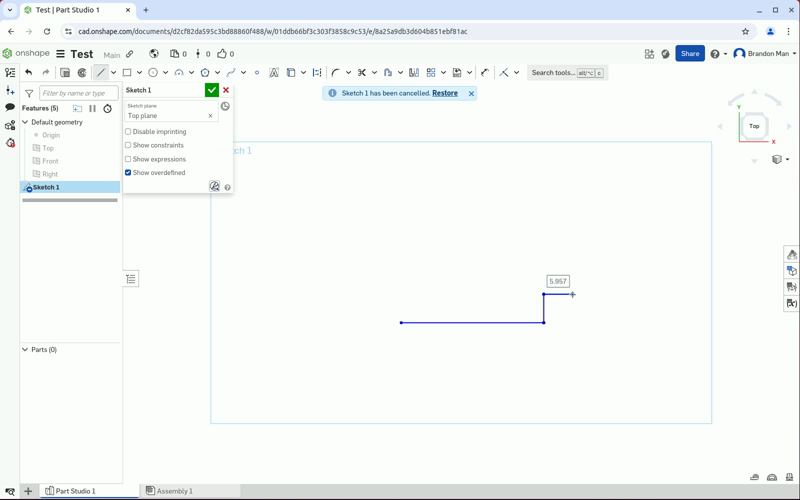
mouse_move(589, 294)
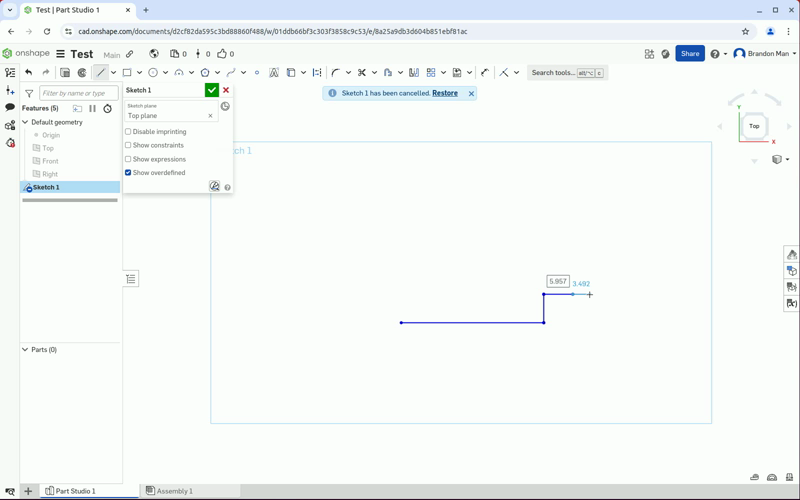
mouse_move(572, 264)
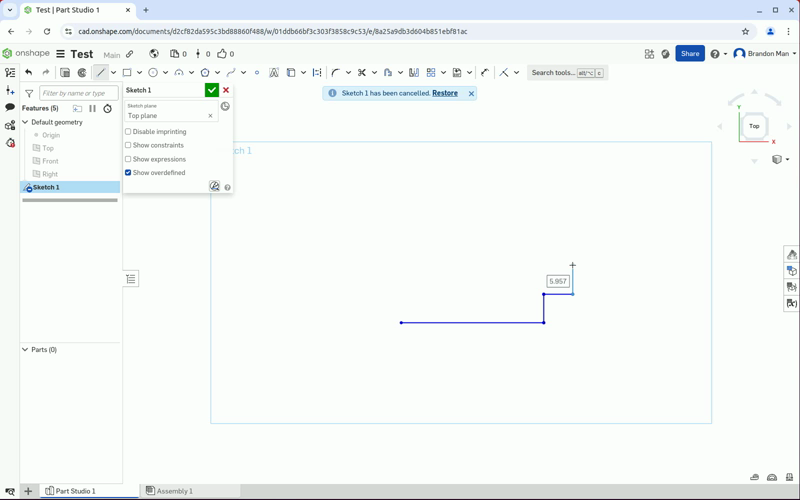
click(572, 264)
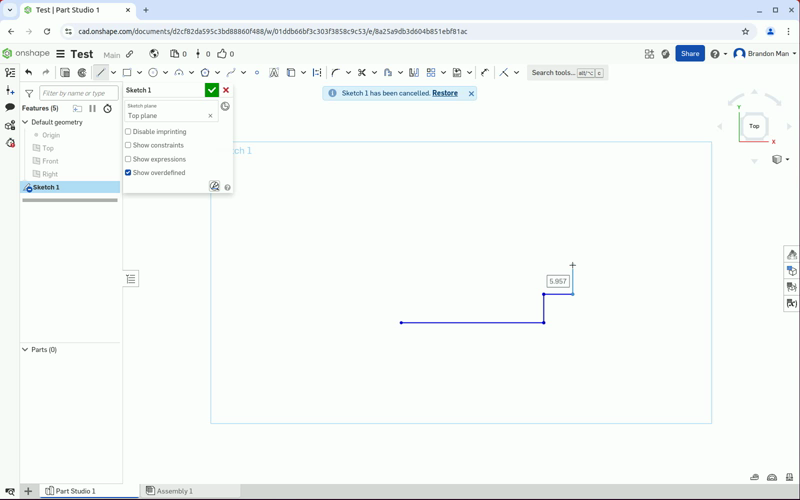
key_up(shift)
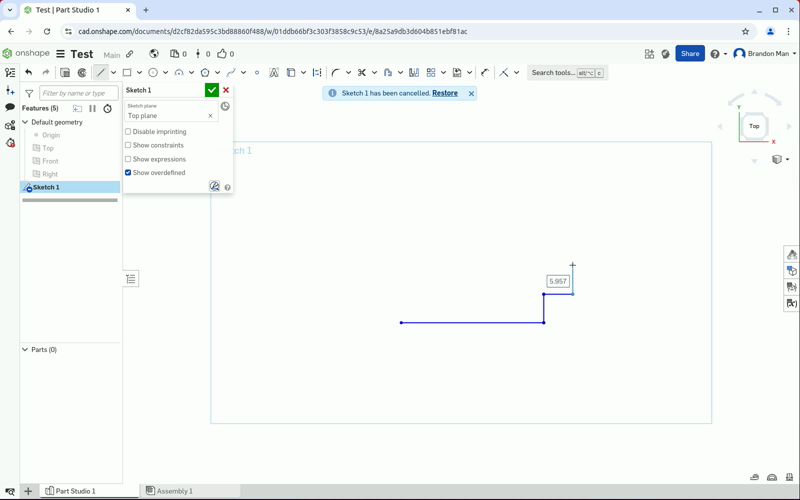
key_down(shift)
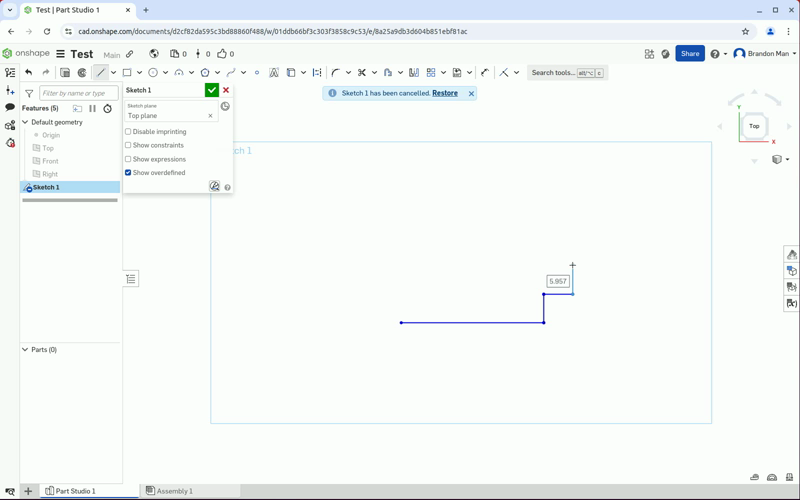
mouse_move(589, 264)
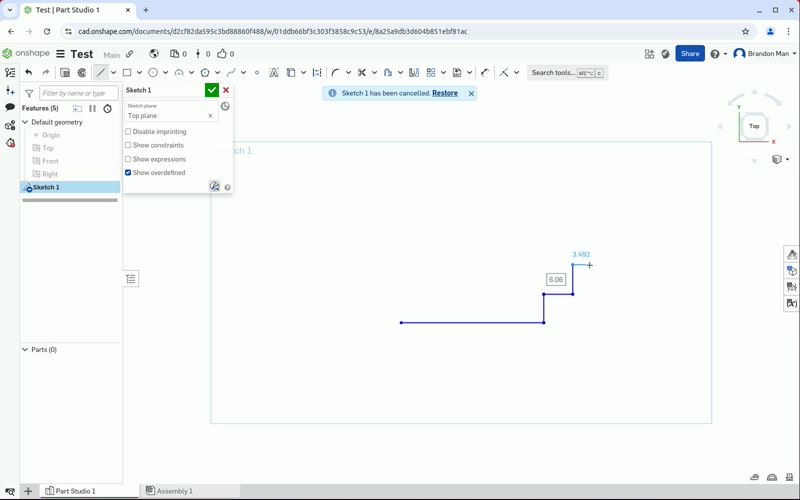
mouse_move(543, 264)
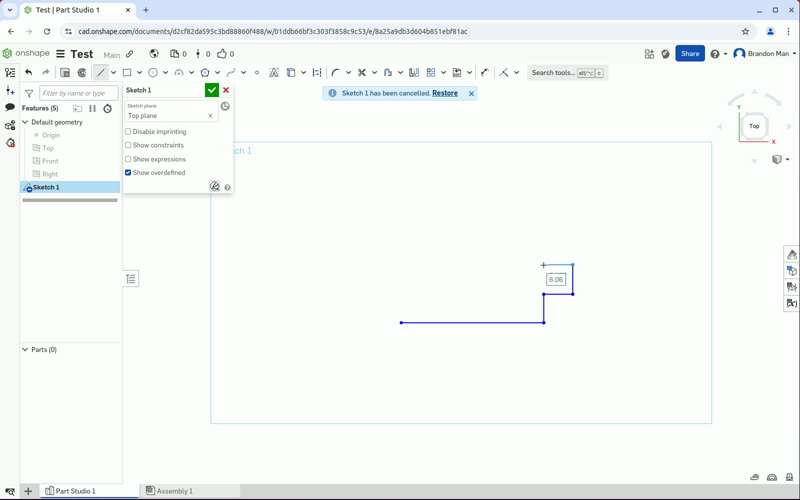
click(543, 264)
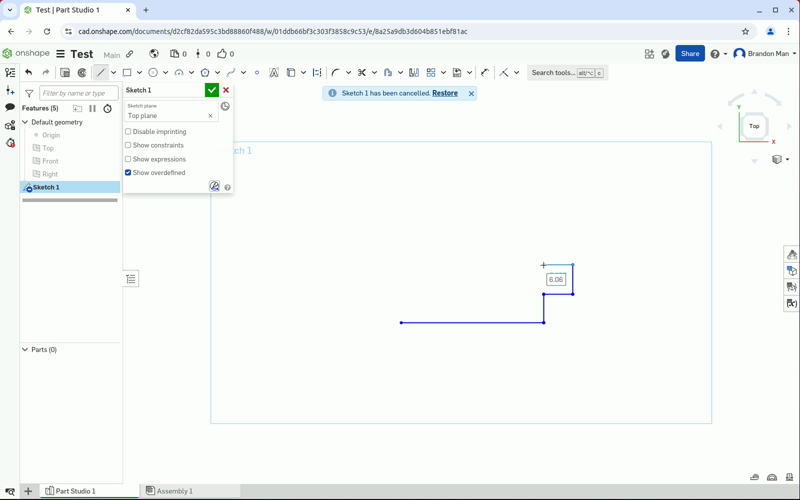
key_up(shift)
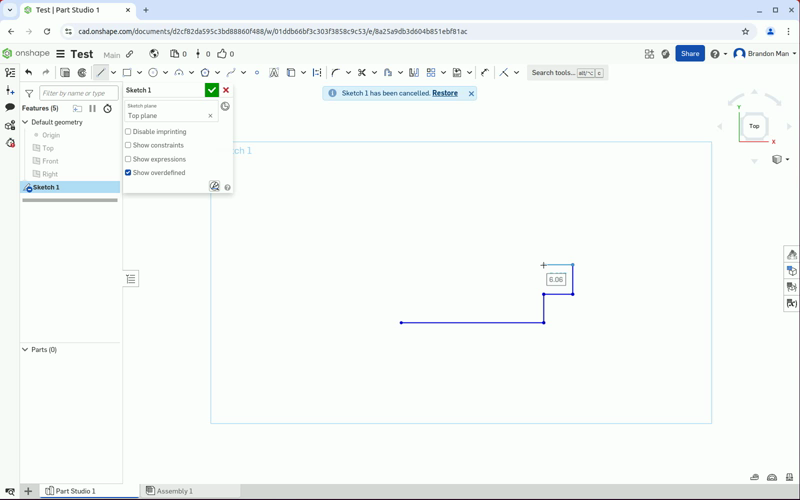
key_down(shift)
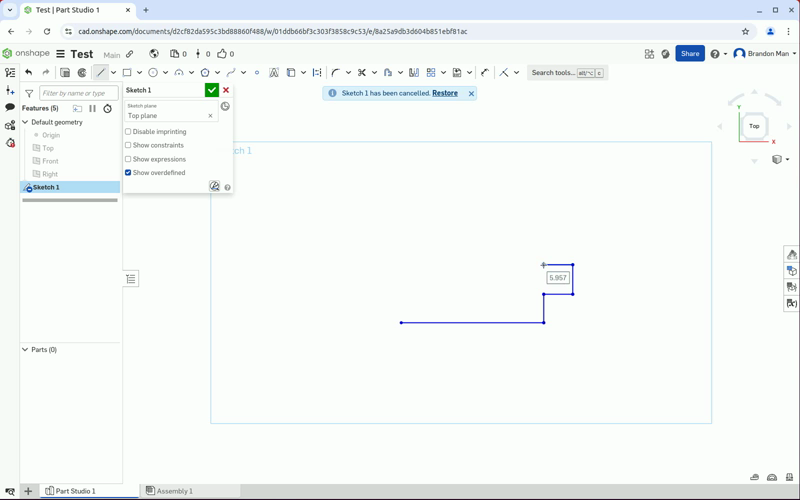
mouse_move(573, 264)
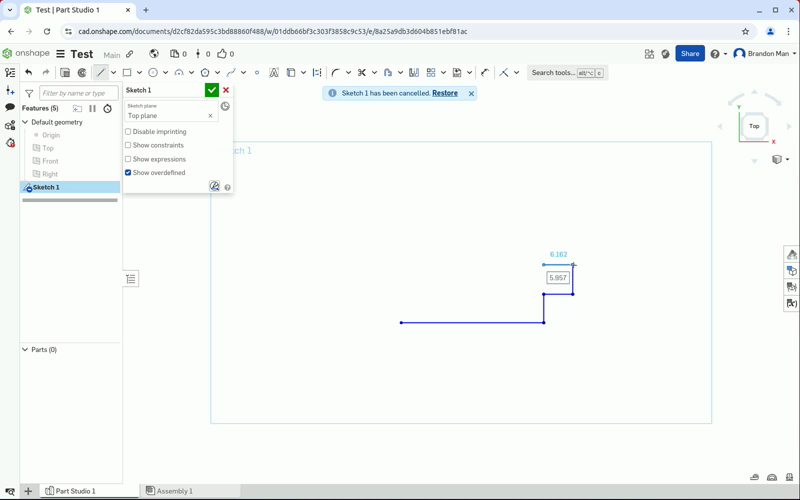
mouse_move(543, 236)
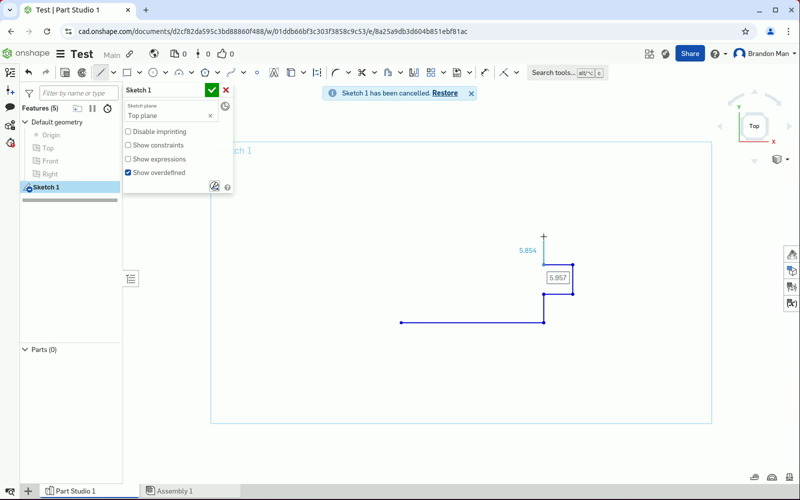
click(543, 236)
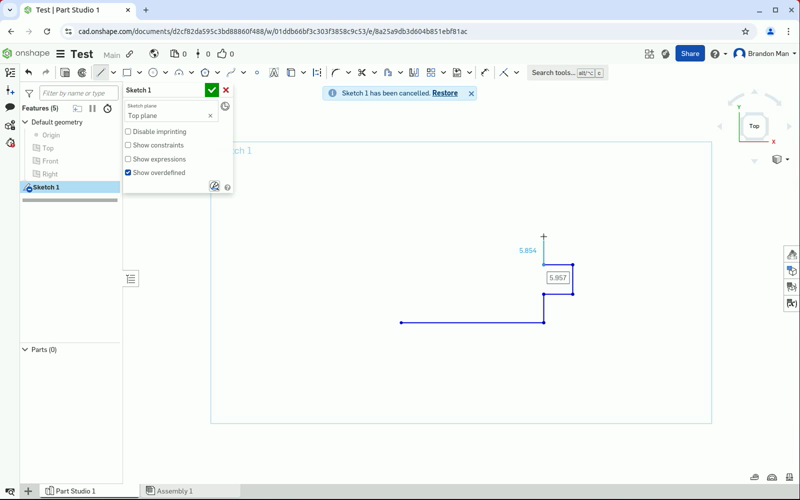
key_up(shift)
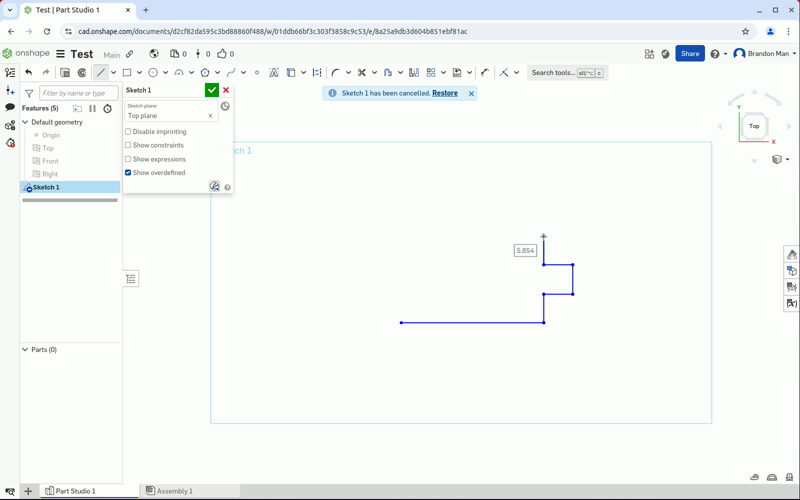
key_down(shift)
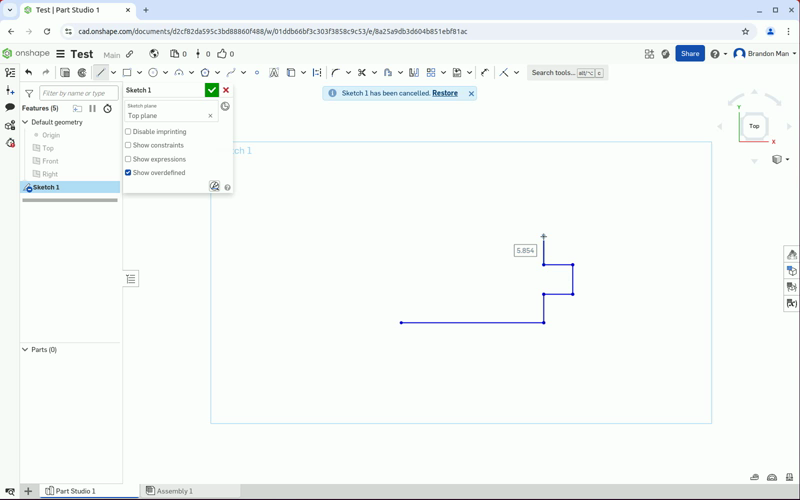
mouse_move(401, 236)
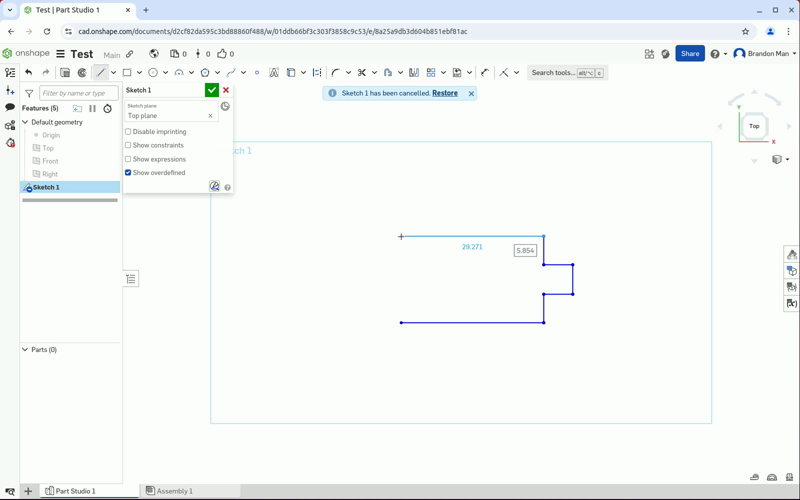
click(401, 236)
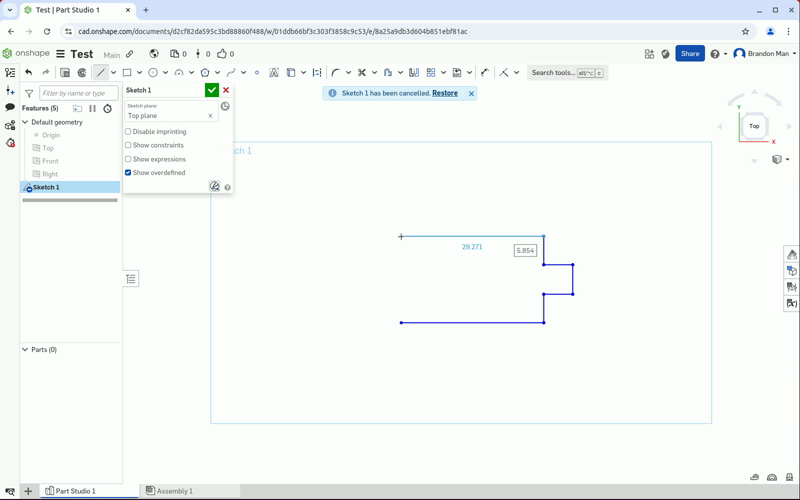
key_up(shift)
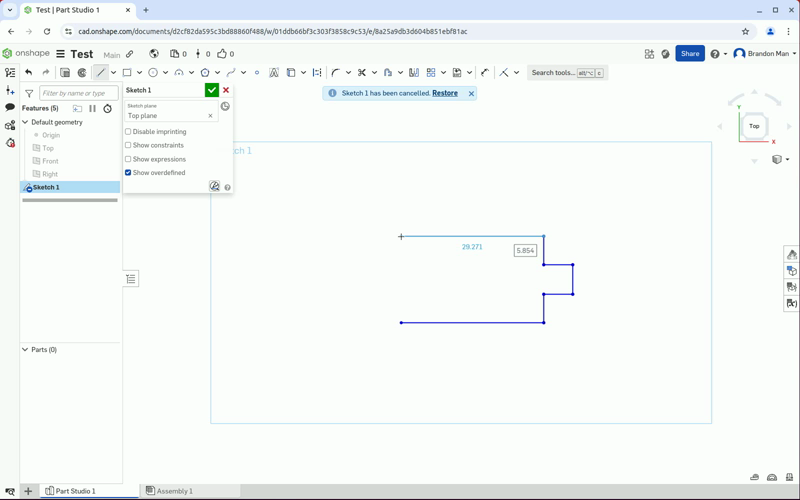
key_down(shift)
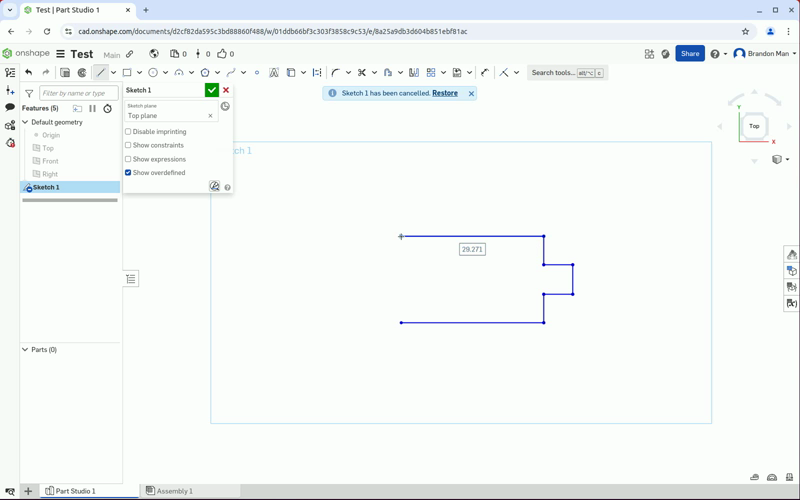
mouse_move(431, 236)
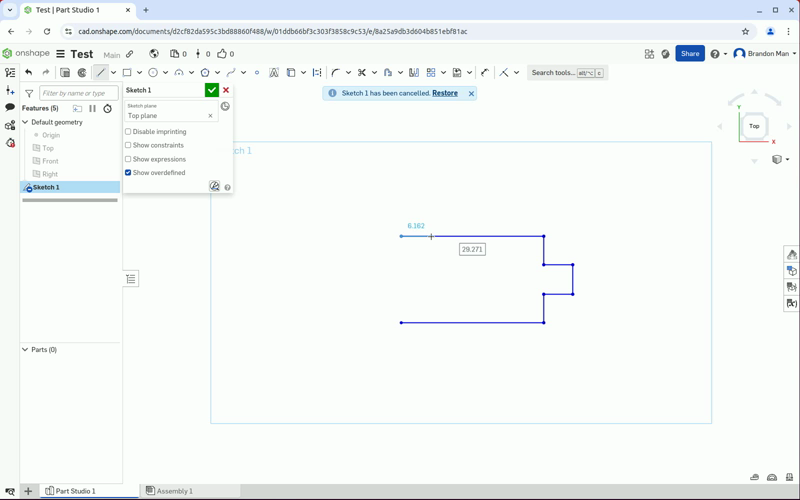
mouse_move(401, 261)
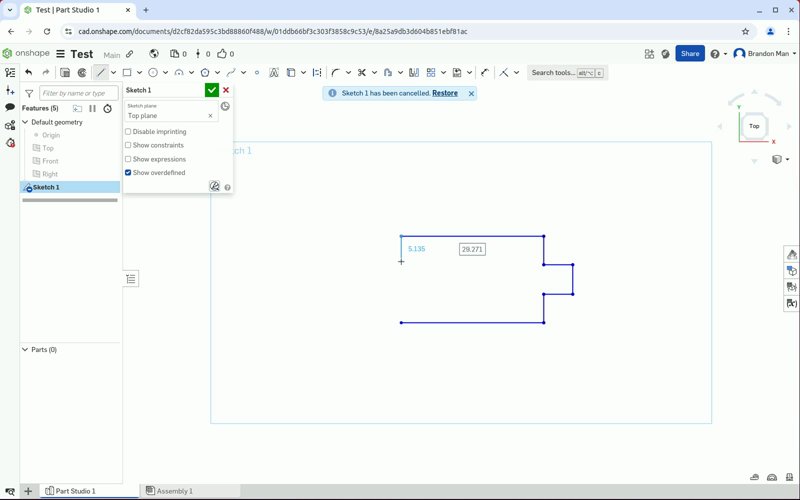
click(401, 261)
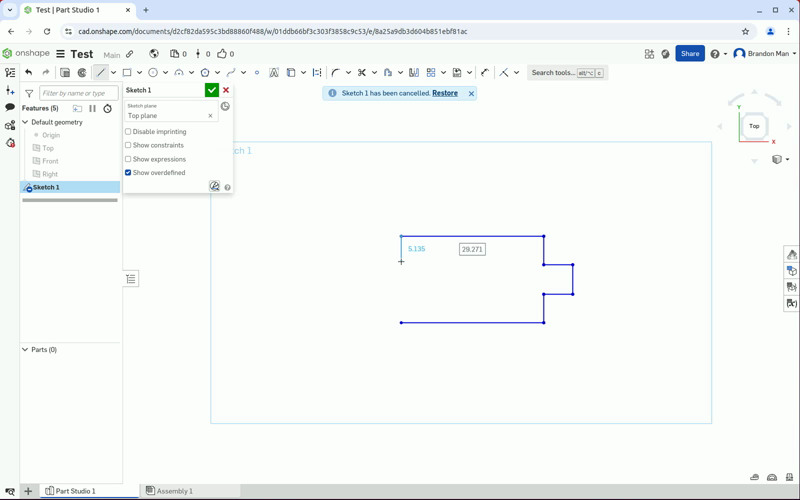
key_up(shift)
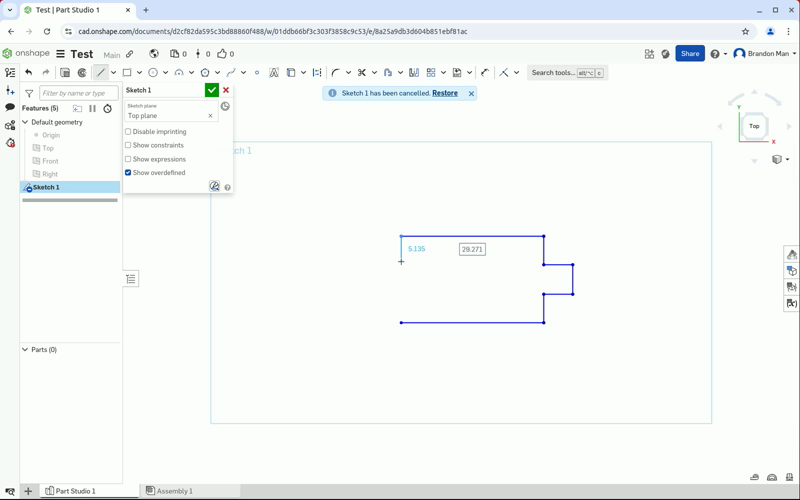
key_down(shift)
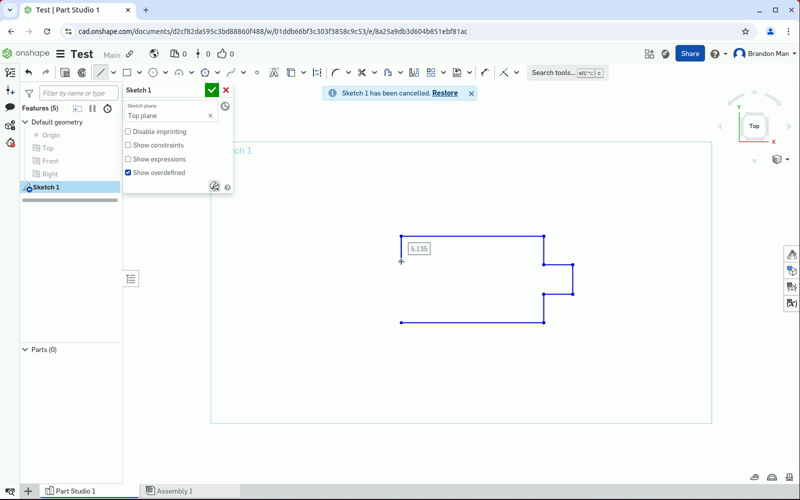
mouse_move(473, 261)
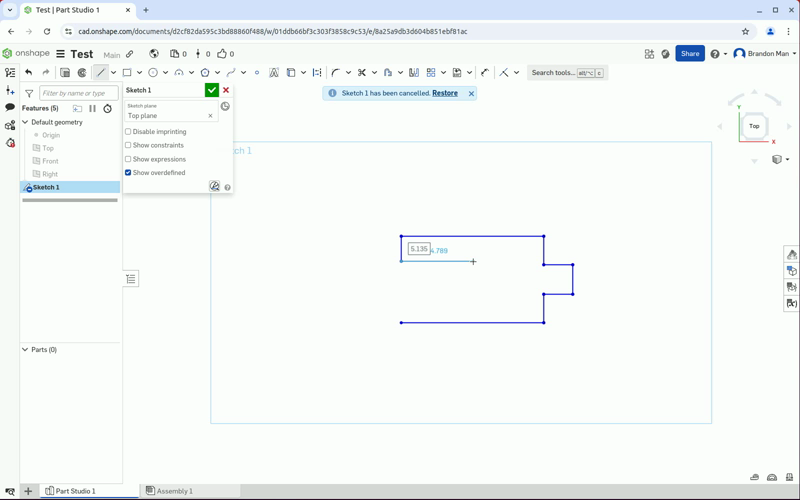
click(473, 261)
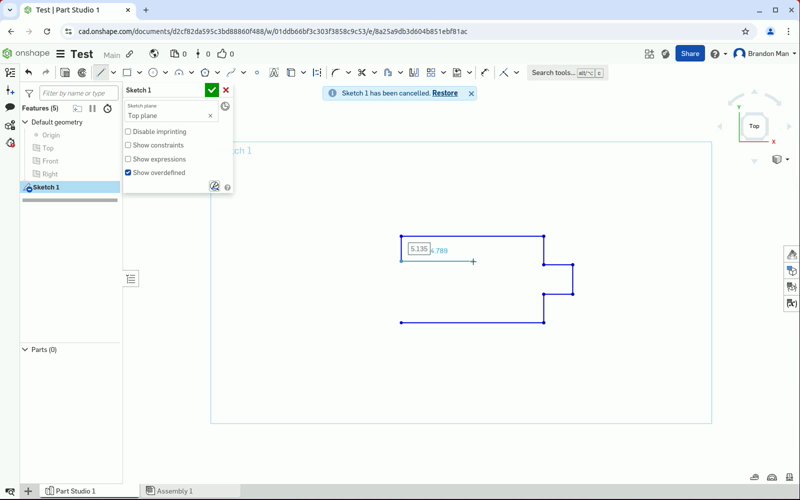
key_up(shift)
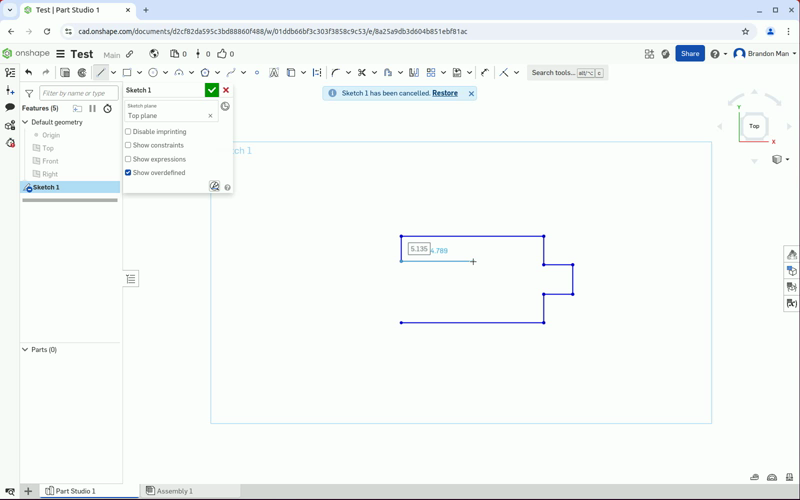
key_down(shift)
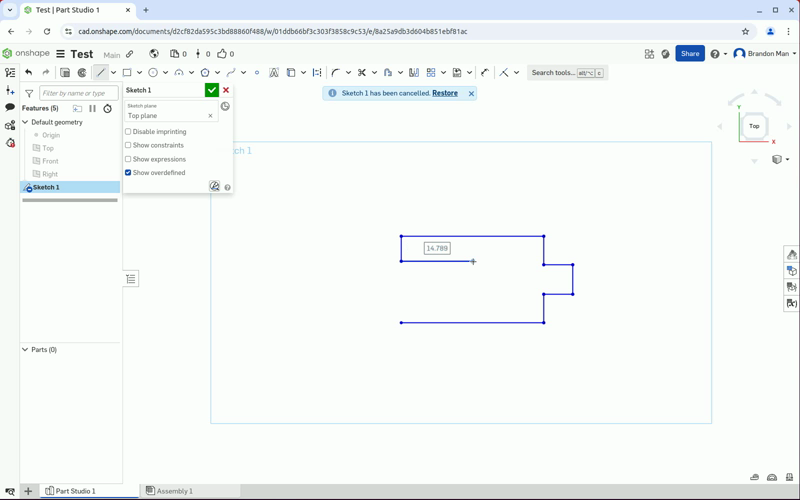
mouse_move(503, 261)
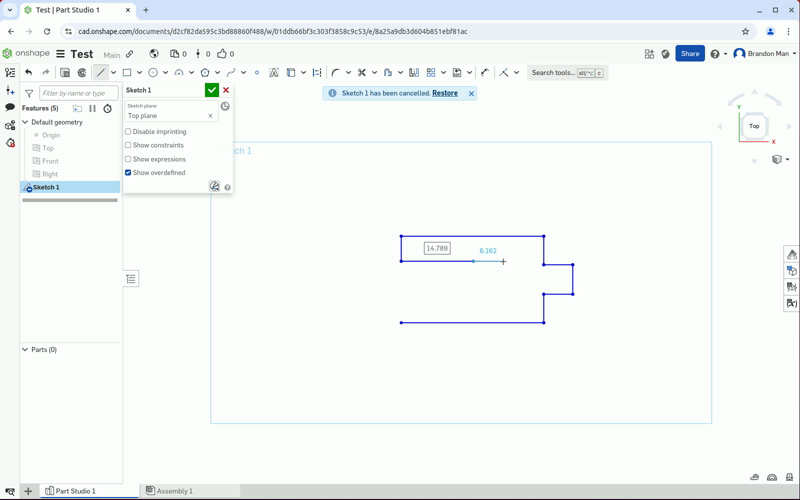
mouse_move(473, 299)
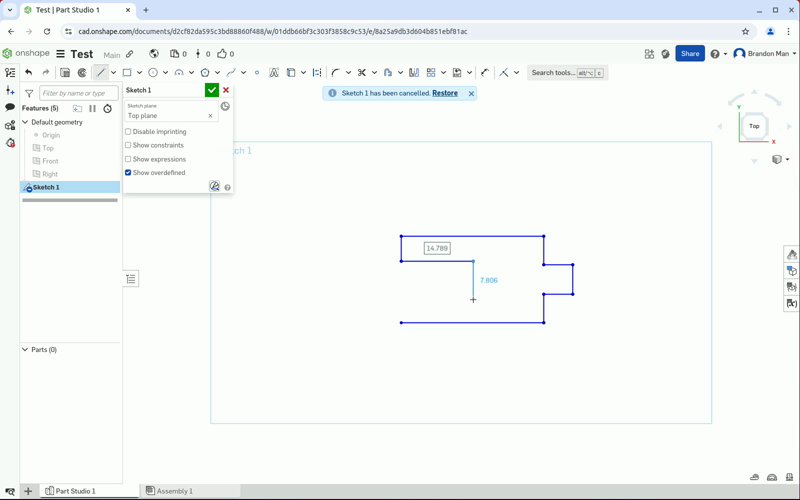
click(473, 299)
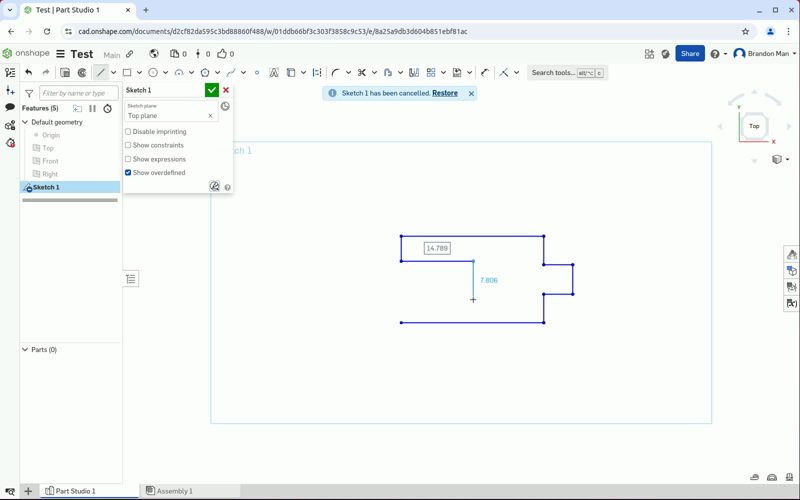
key_up(shift)
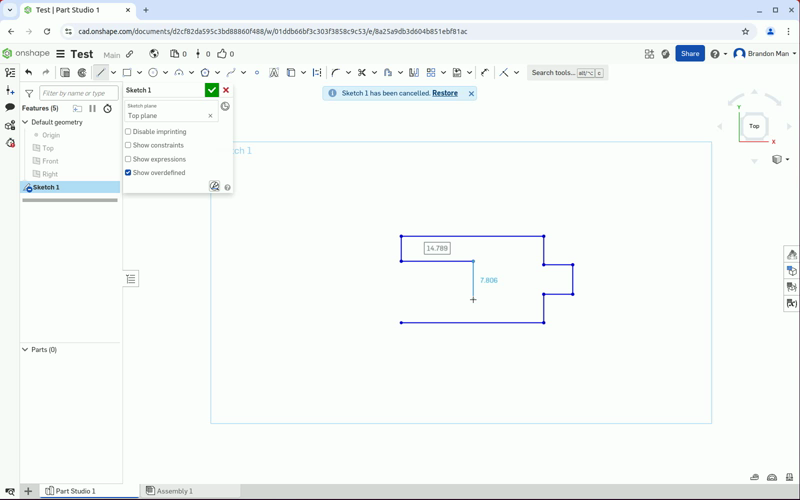
key_down(shift)
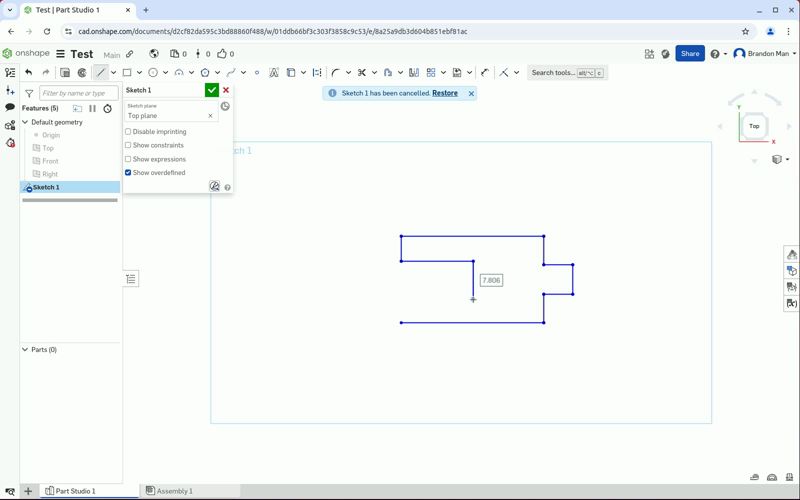
mouse_move(401, 299)
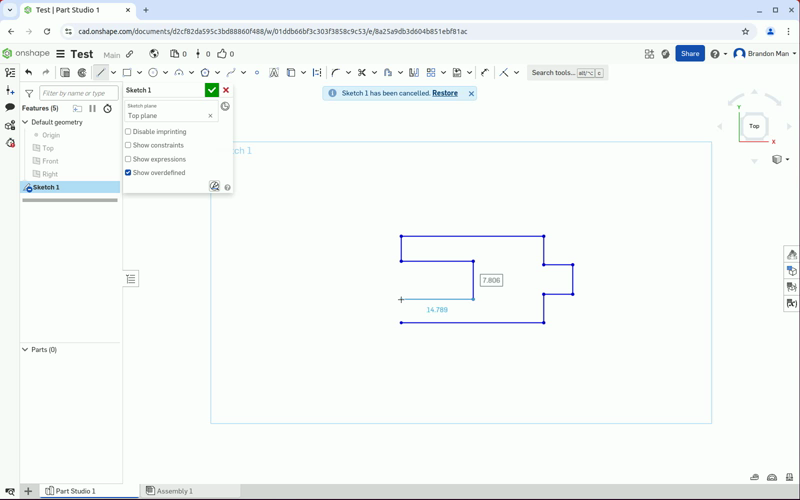
click(401, 299)
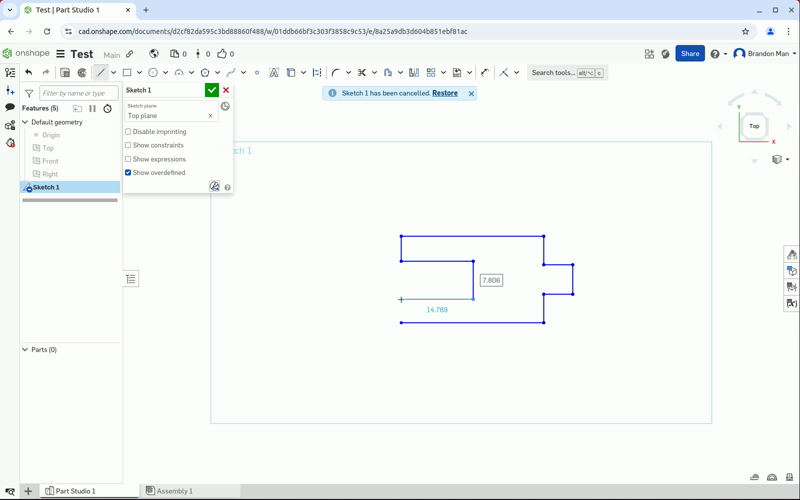
key_up(shift)
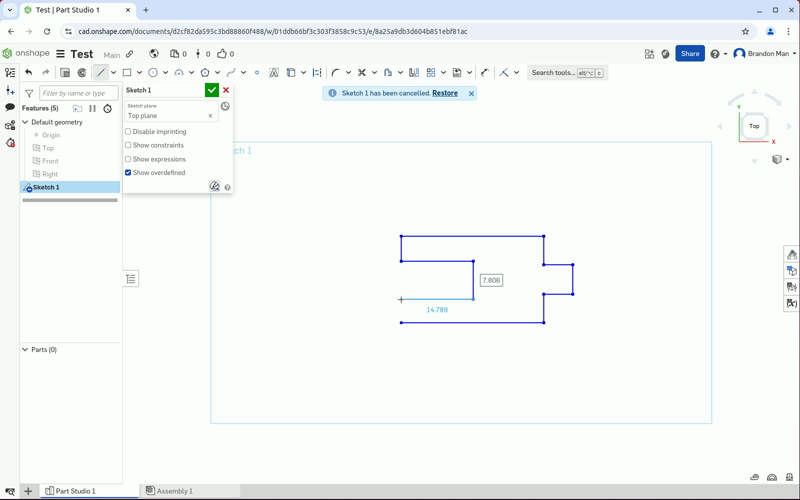
mouse_move(431, 299)
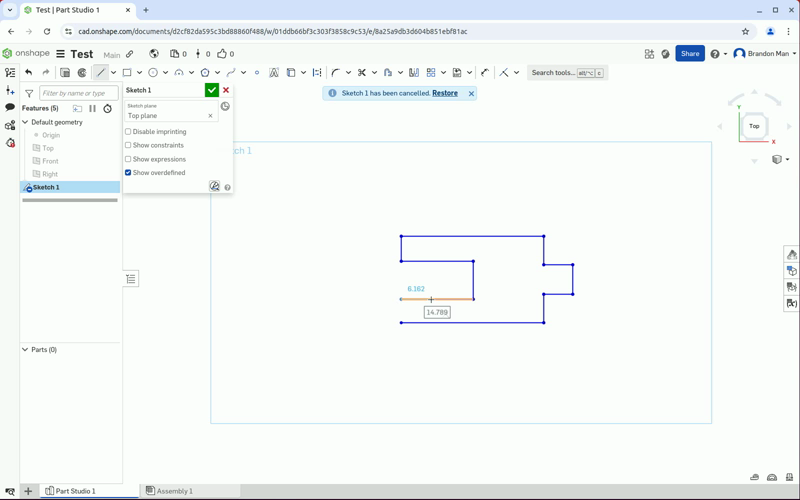
key_down(shift)
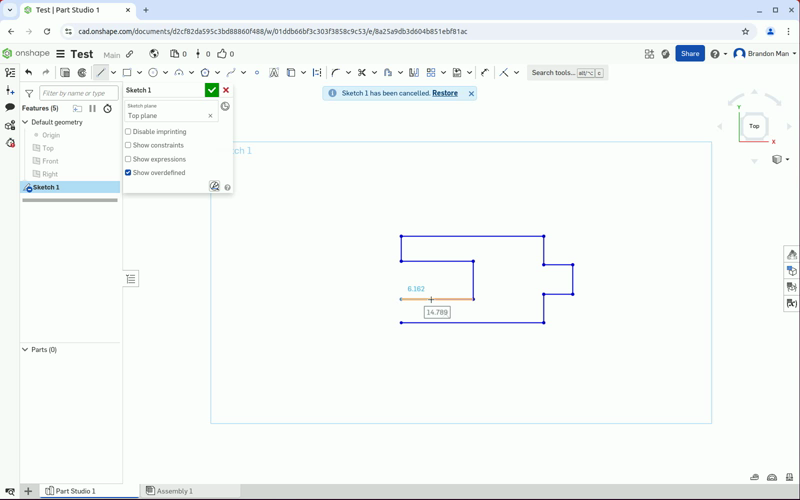
mouse_move(401, 322)
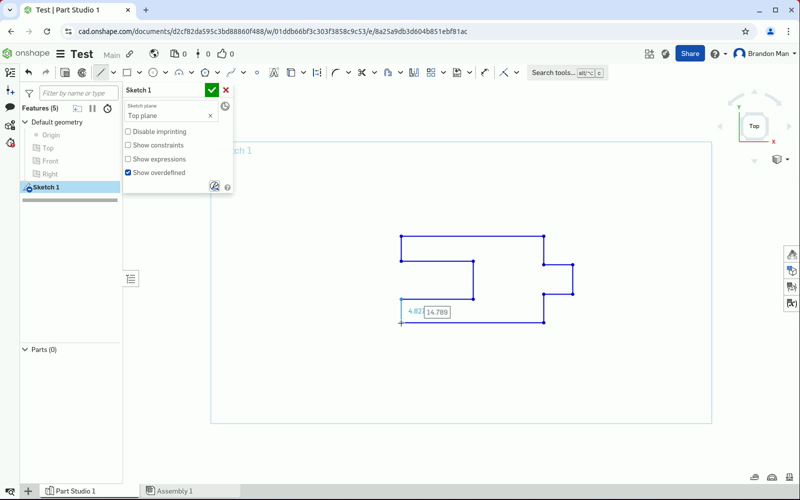
key_up(shift)
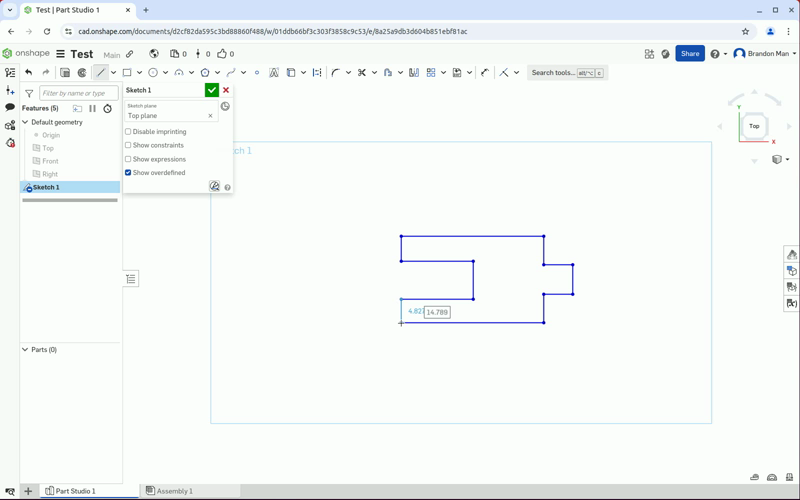
click(401, 322)
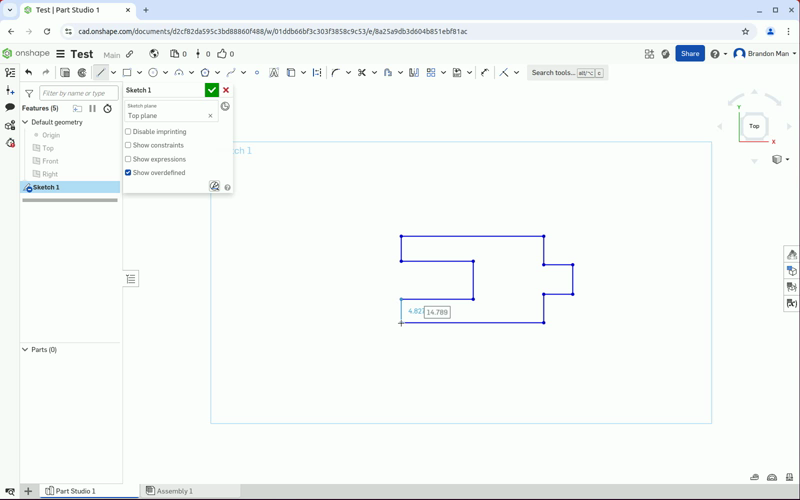
key(esc)
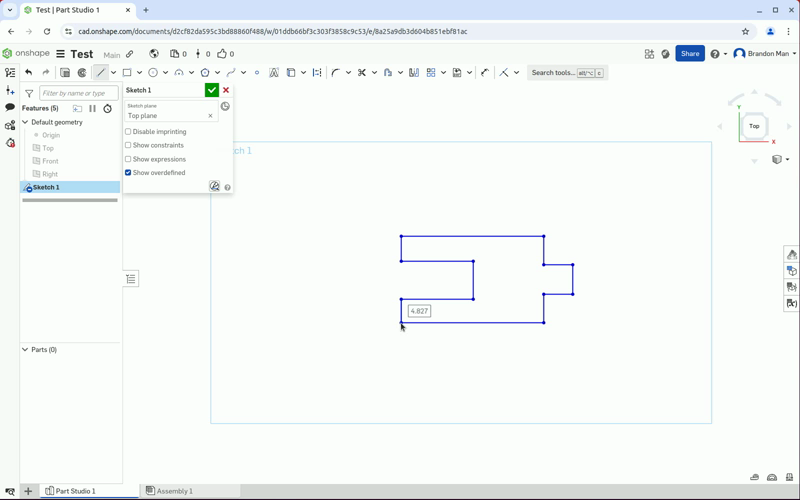
mouse_move(511, 271)
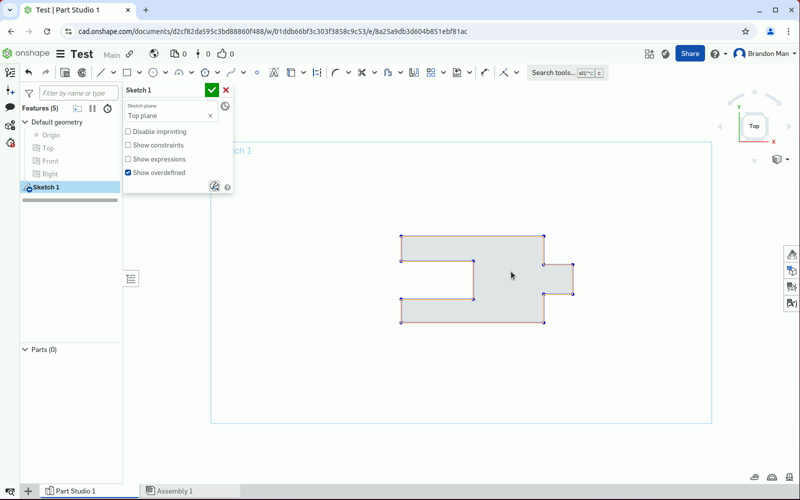
click(511, 271)
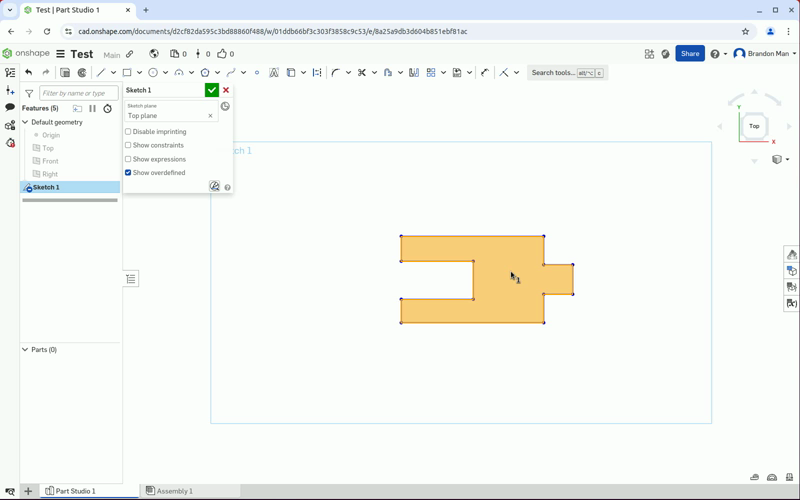
mouse_move(73, 352)
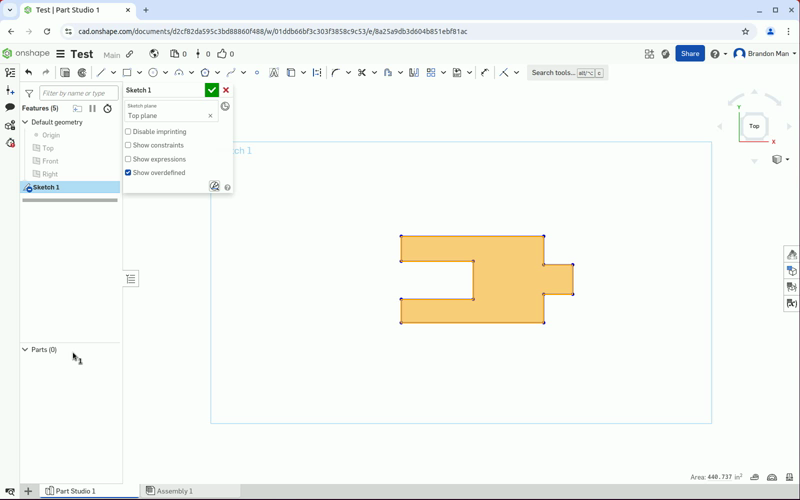
key(shift+y)
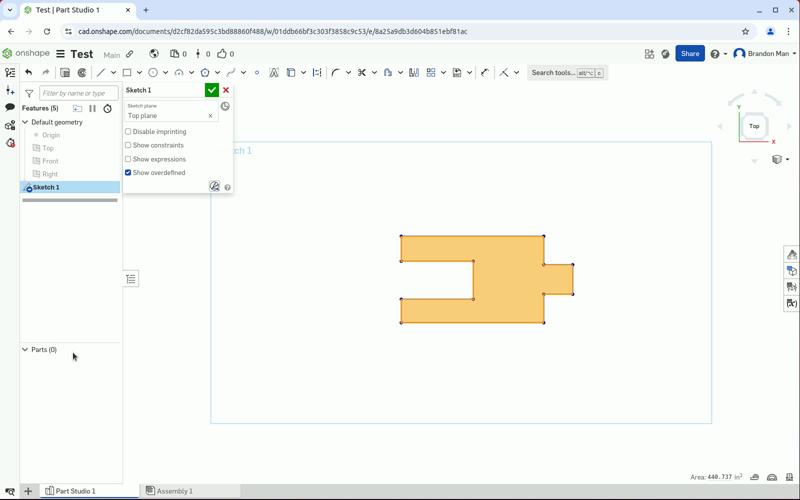
key(shift+e)
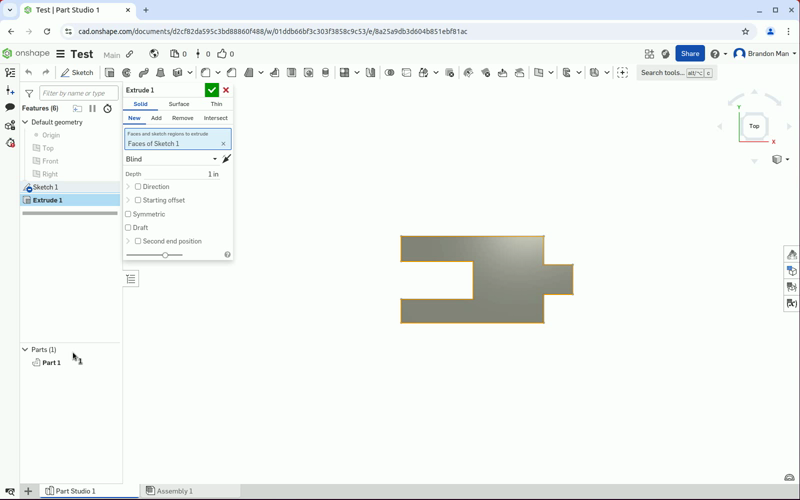
mouse_move(143, 106)
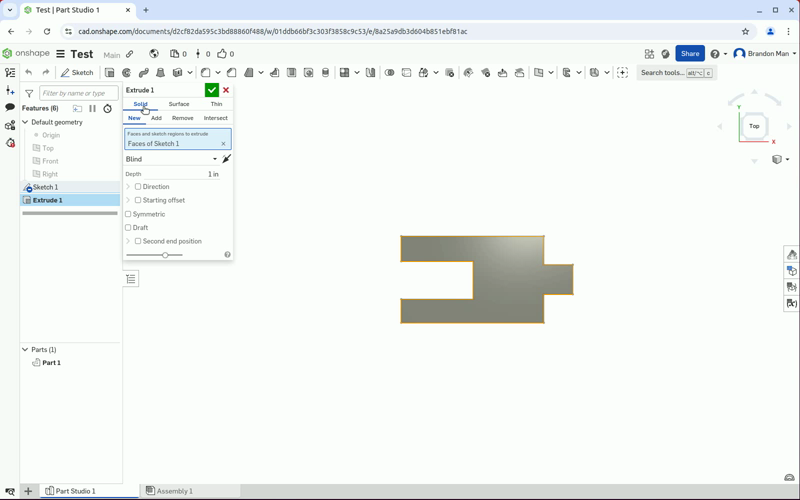
click(143, 106)
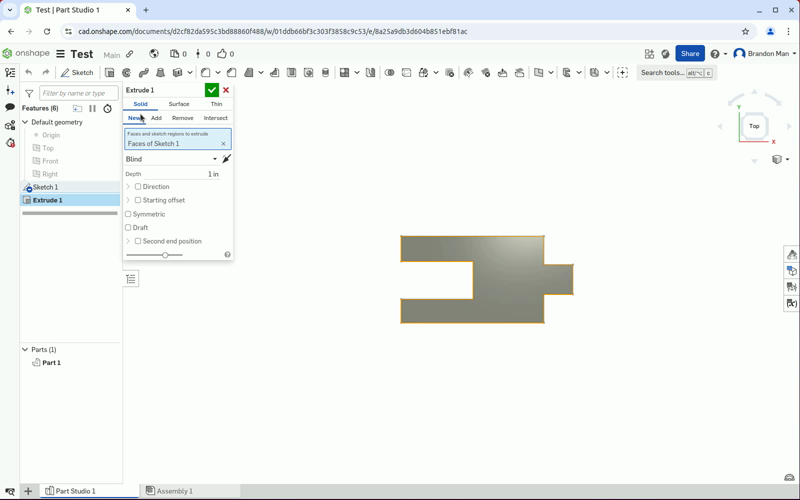
mouse_move(137, 120)
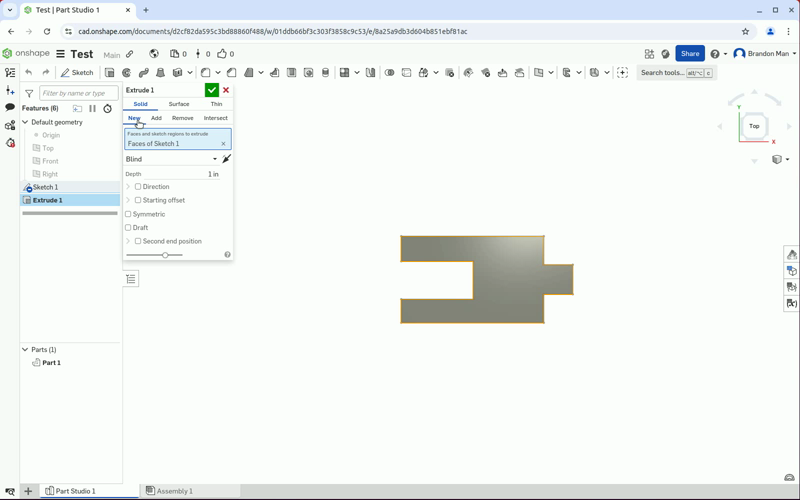
click(137, 120)
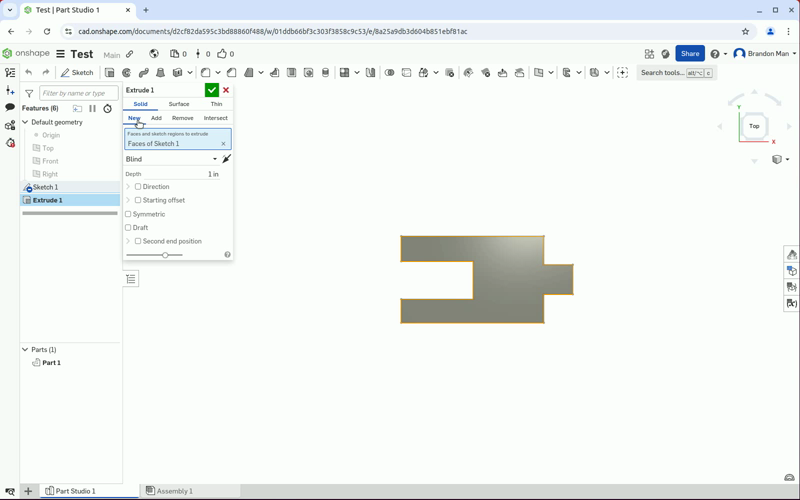
key(tab, 4)
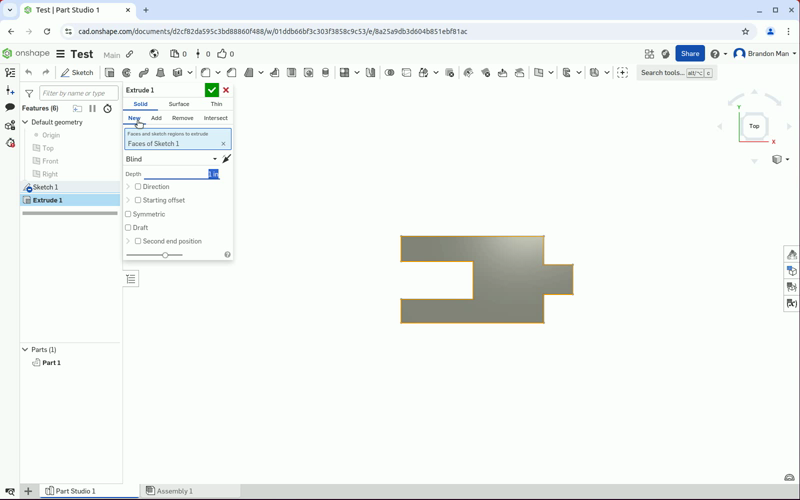
text(0.481)
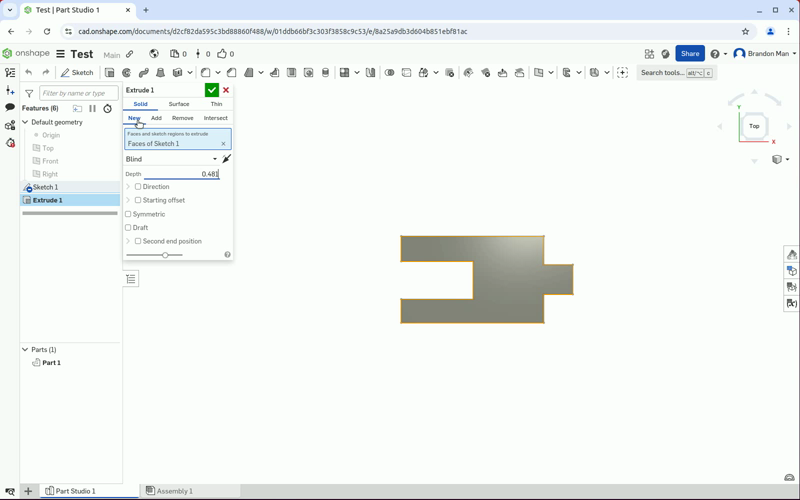
key(enter)
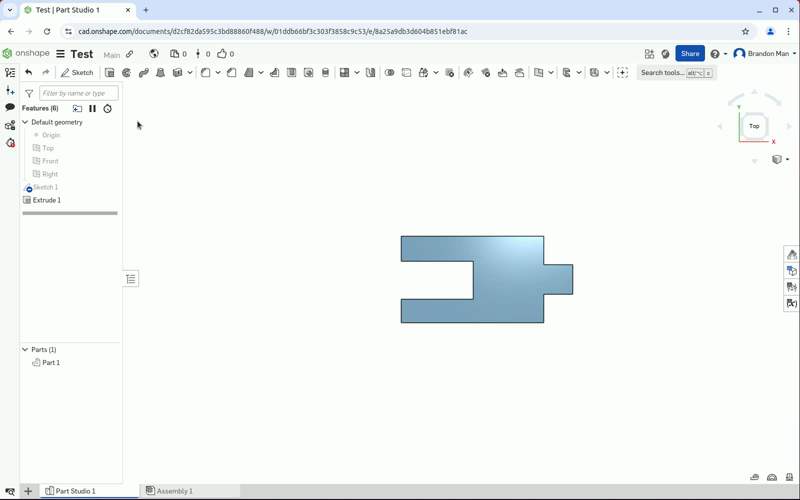
key(shift+h)
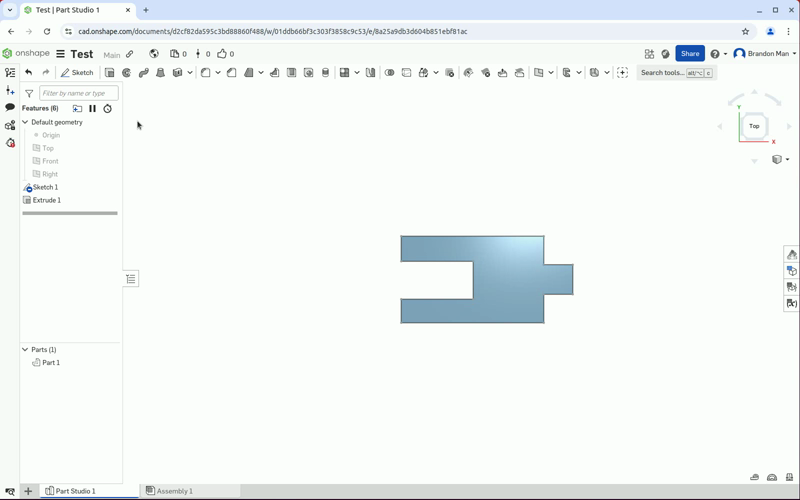
key(shift+h)
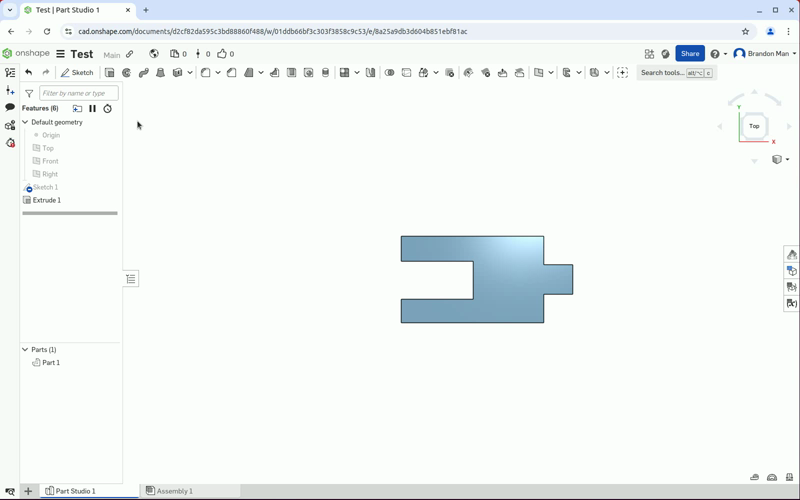
mouse_move(73, 189)
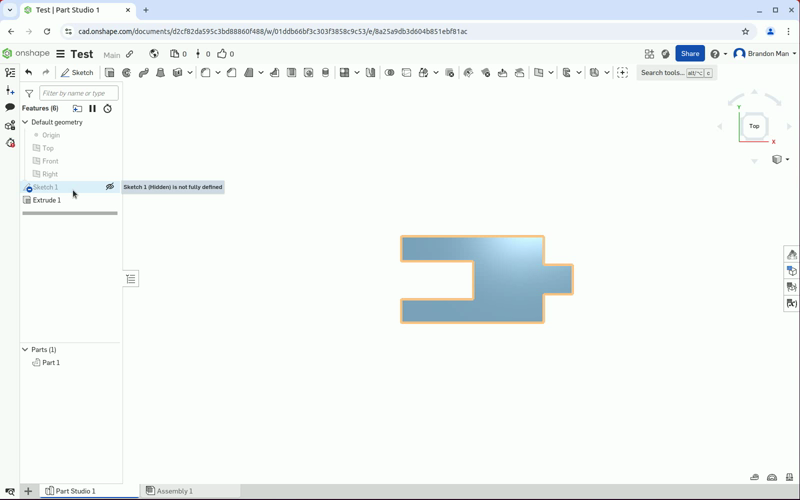
click(73, 189)
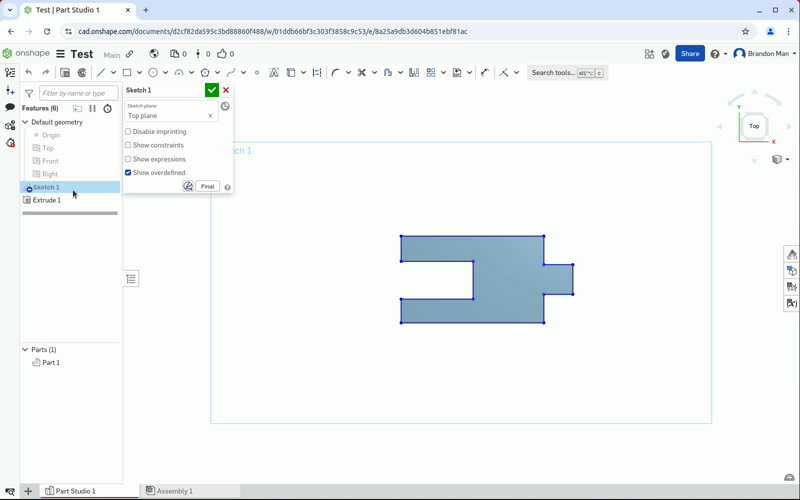
mouse_move(229, 92)
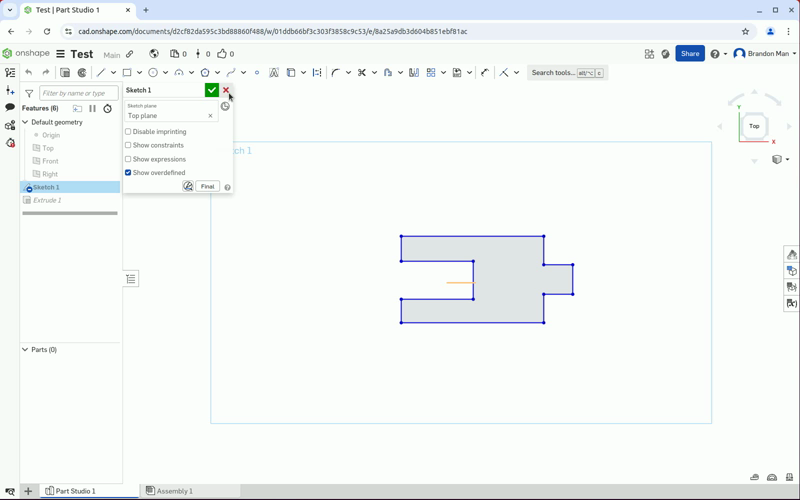
click(229, 92)
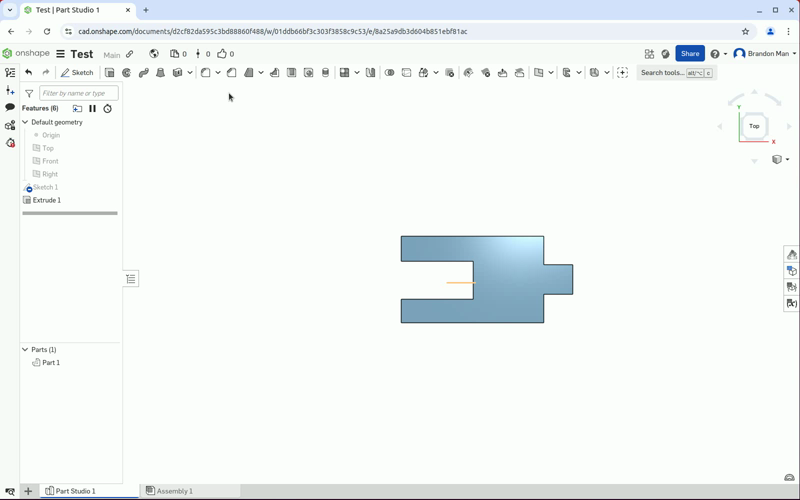
mouse_move(541, 75)
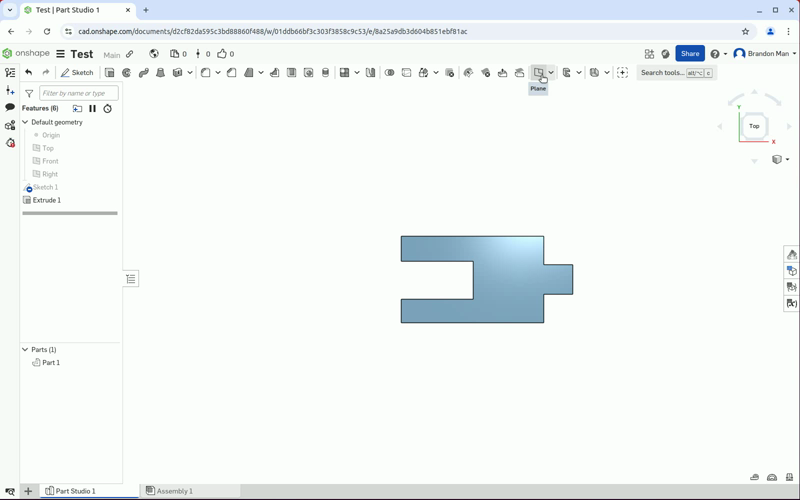
click(541, 75)
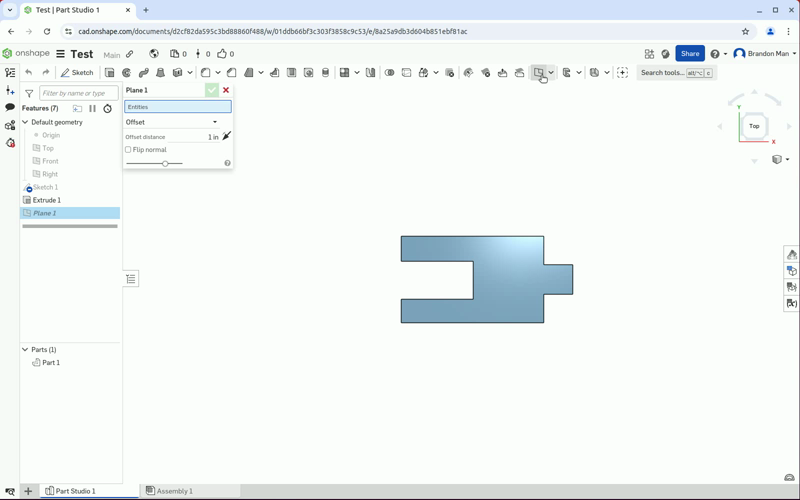
mouse_move(73, 150)
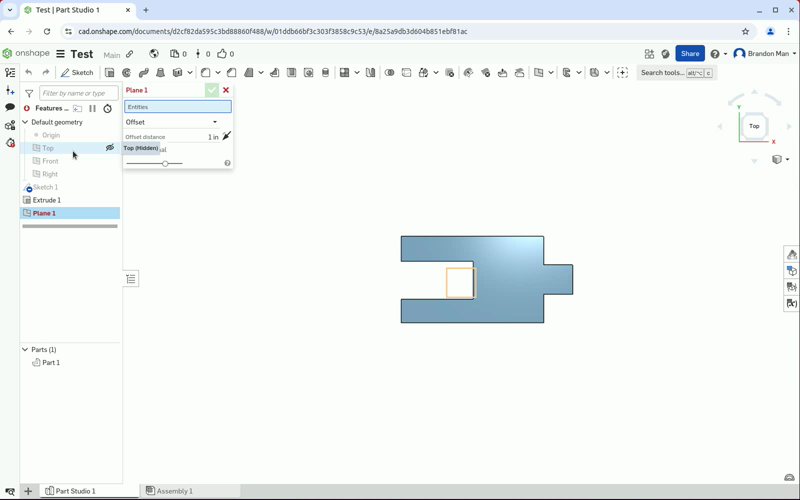
click(73, 150)
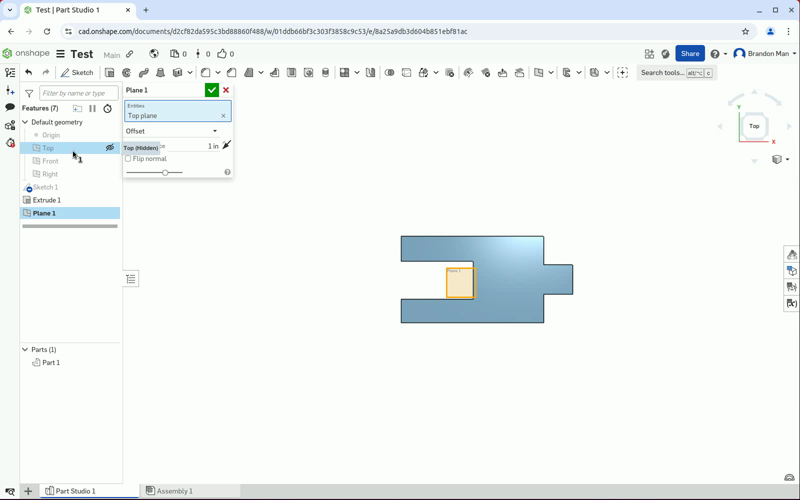
key(tab, 2)
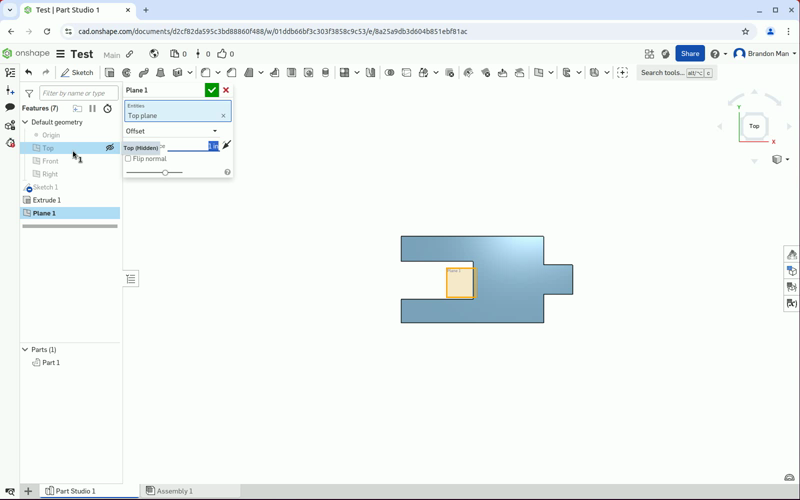
text(0.493)
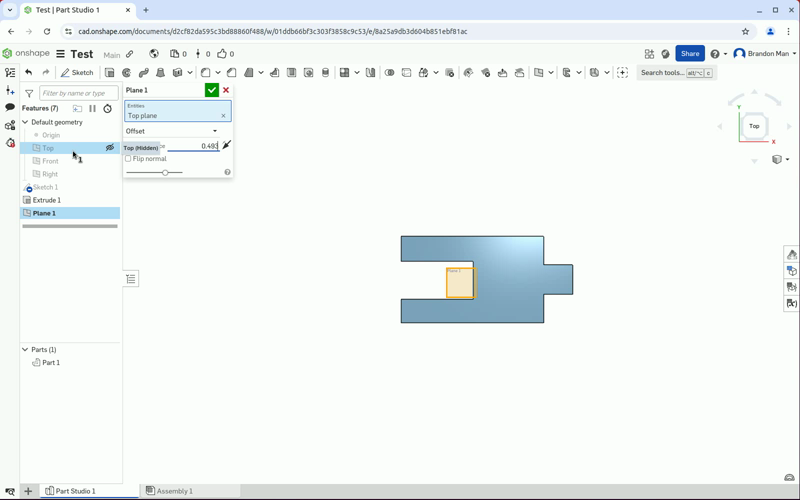
key(enter, 2)
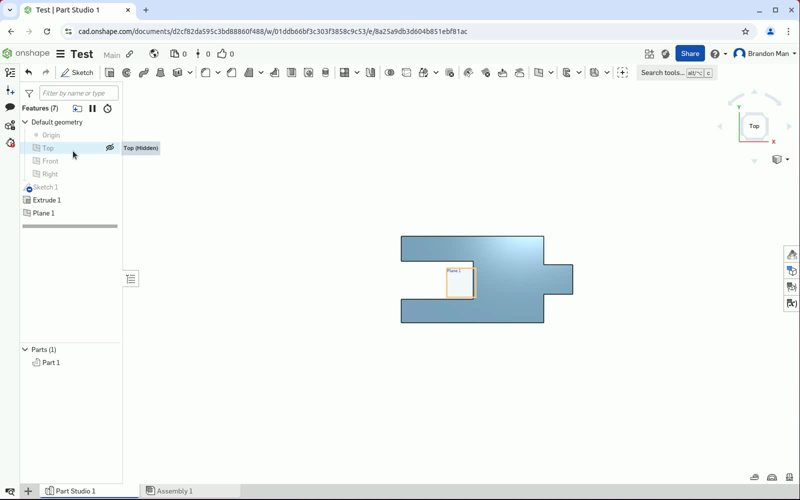
key(shift+s)
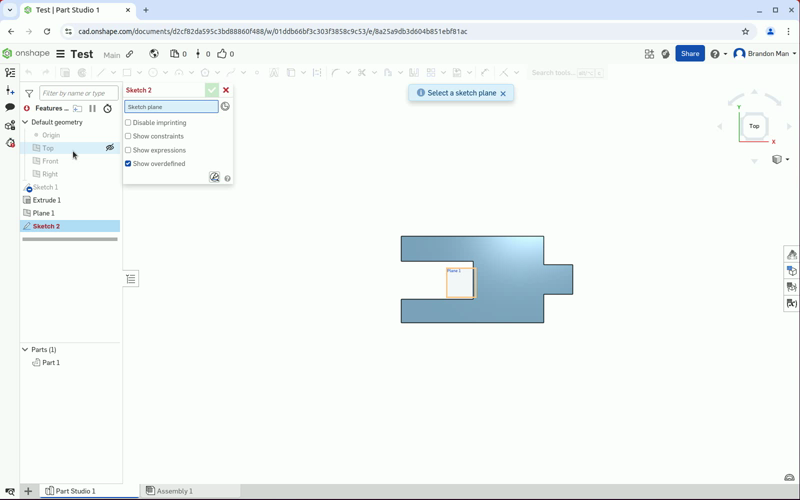
mouse_move(73, 215)
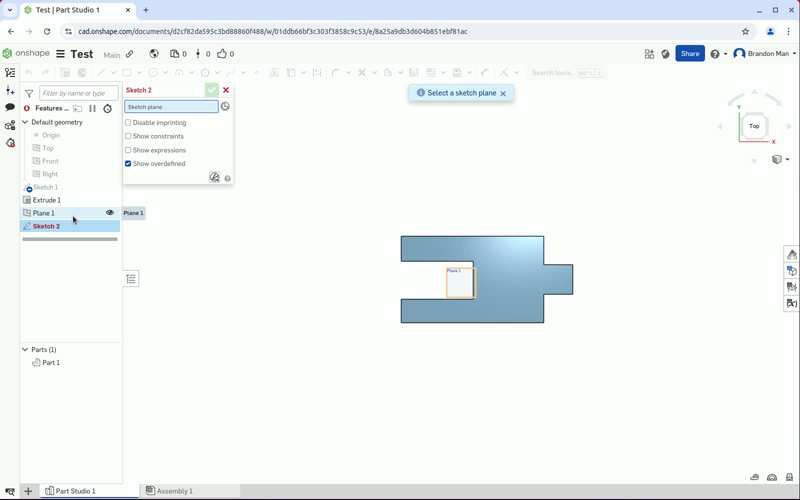
click(73, 215)
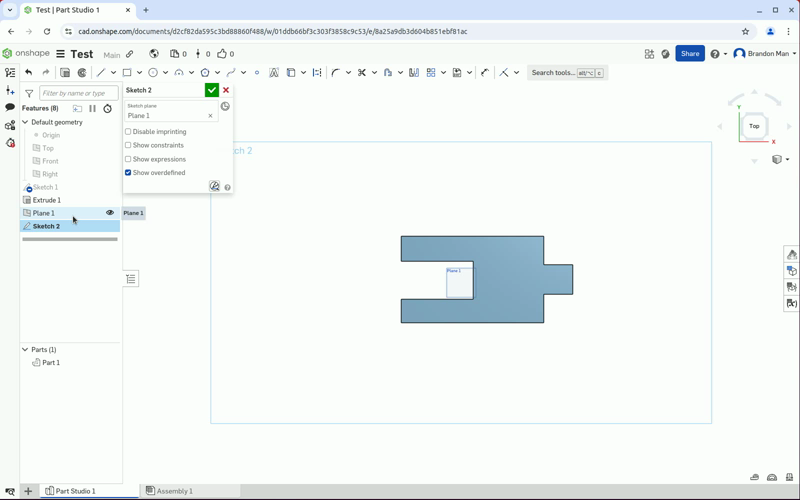
mouse_move(73, 352)
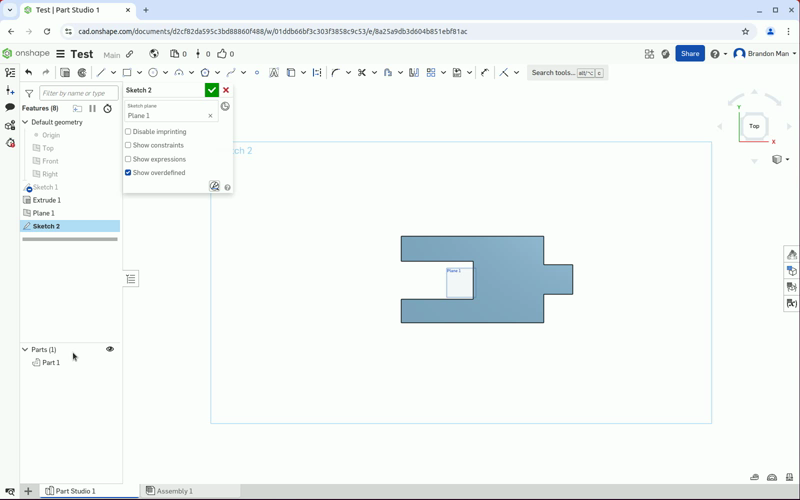
key(y)
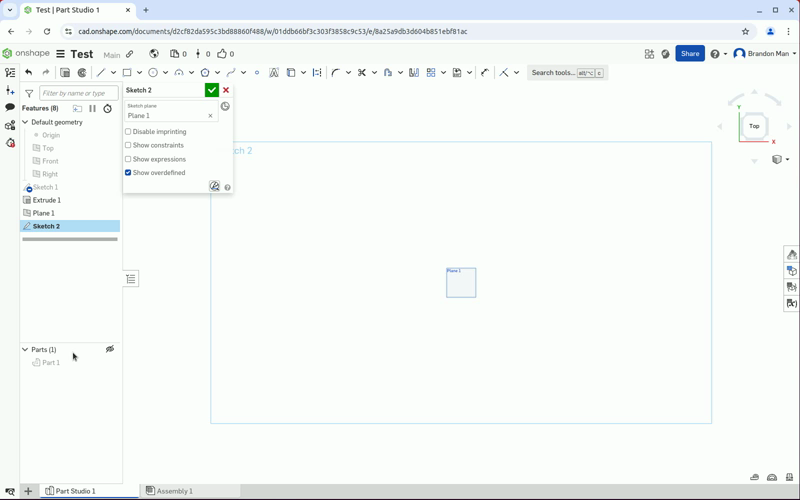
key(c)
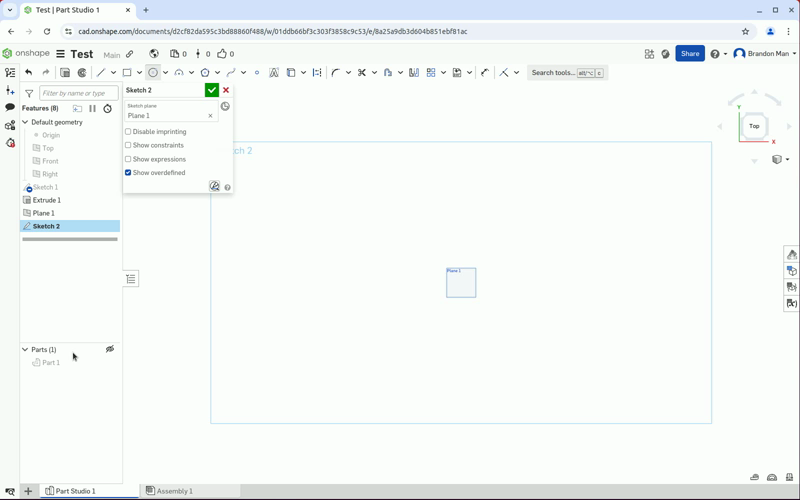
key_down(shift)
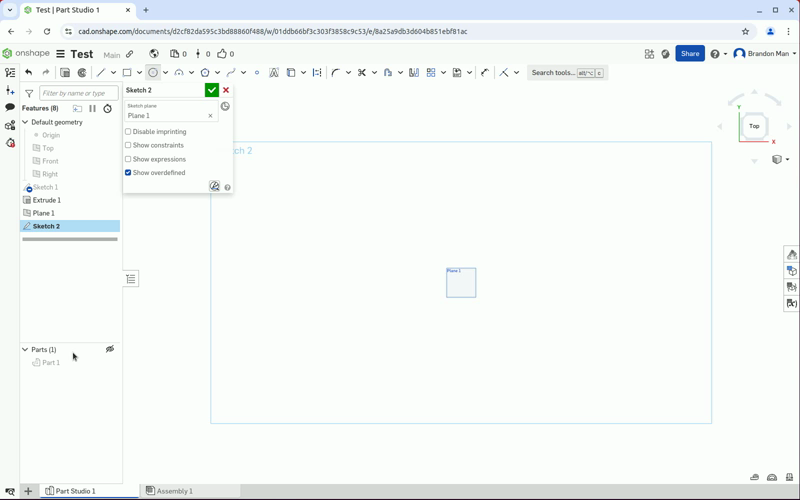
mouse_move(403, 243)
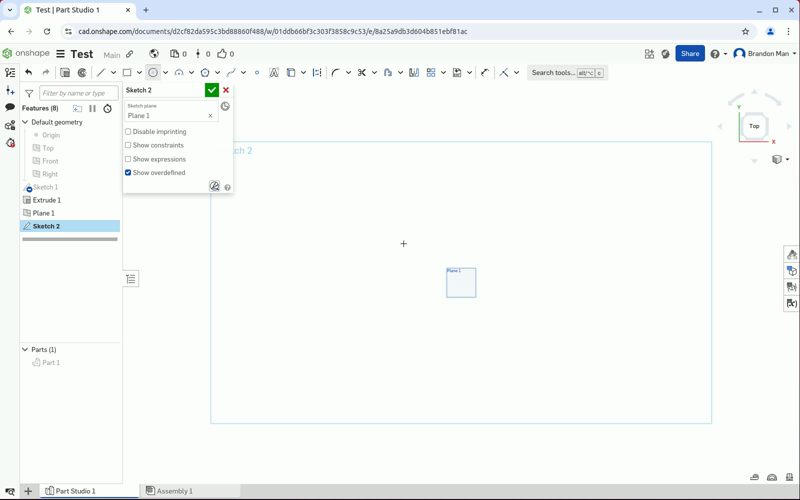
click(403, 243)
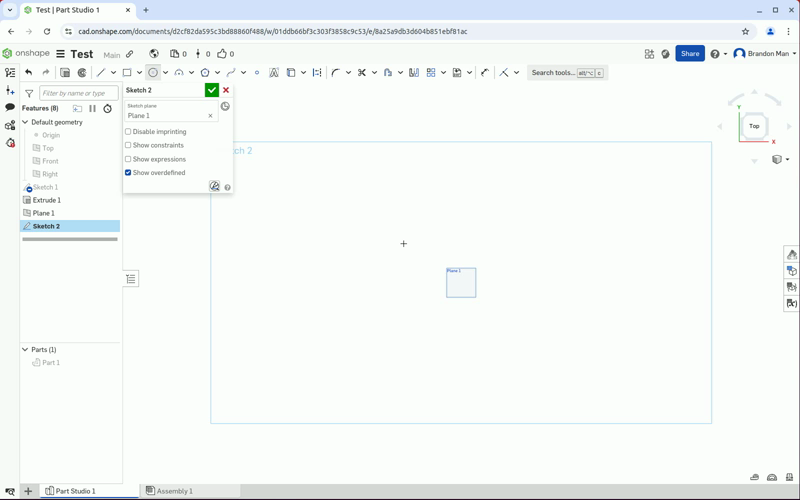
key_up(shift)
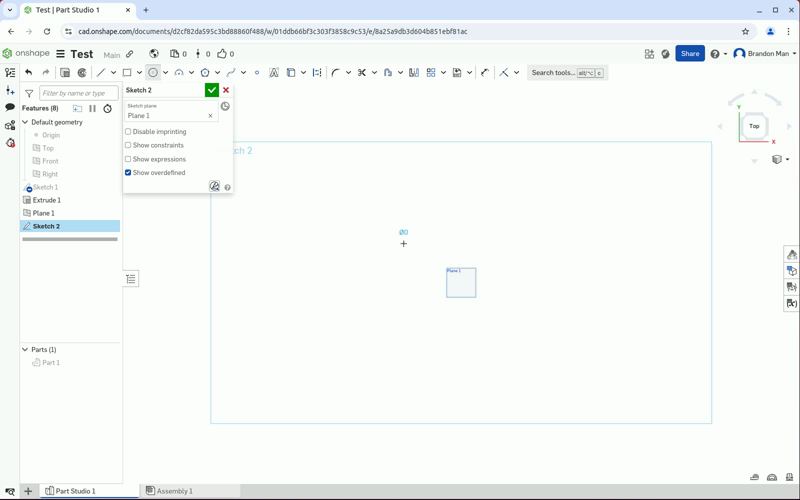
mouse_move(405, 243)
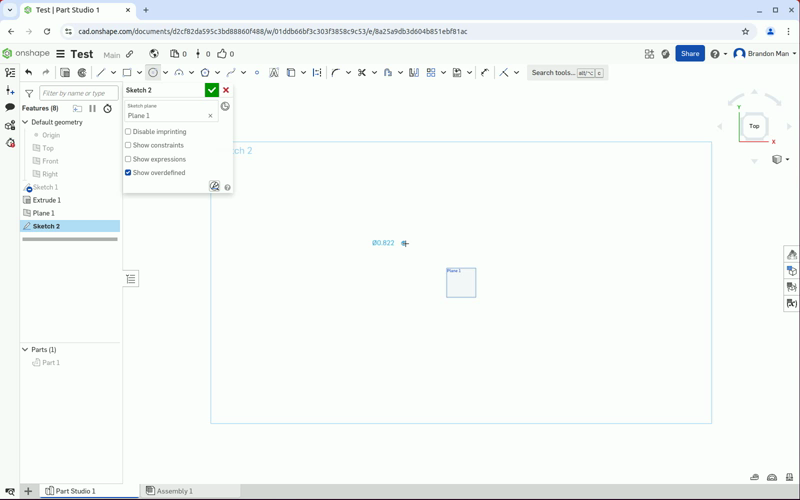
scroll(6)
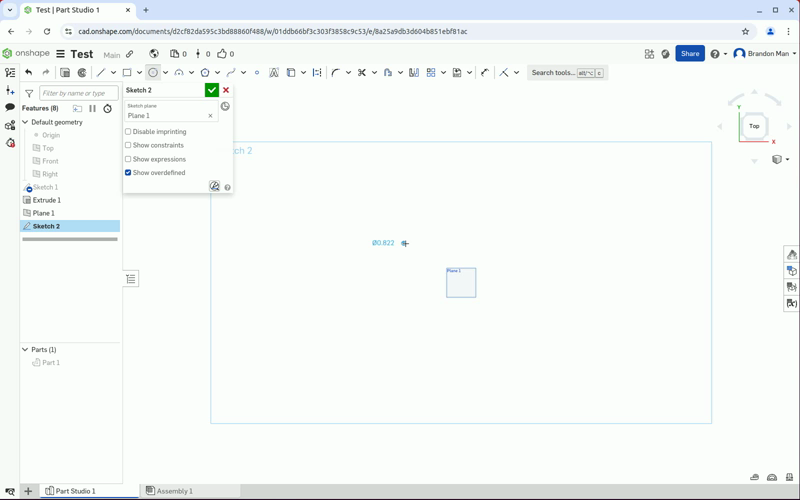
scroll(6)
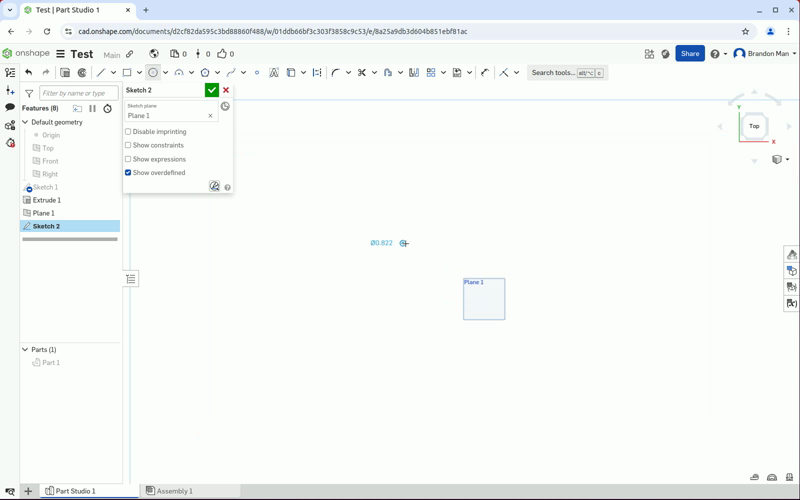
scroll(6)
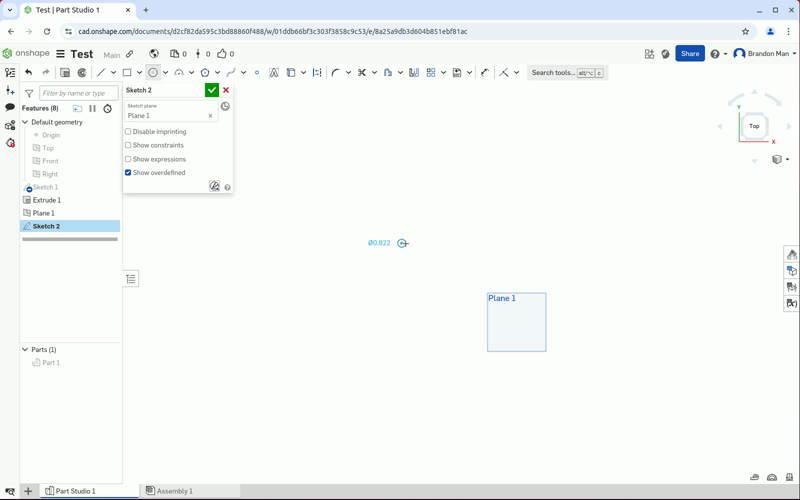
scroll(6)
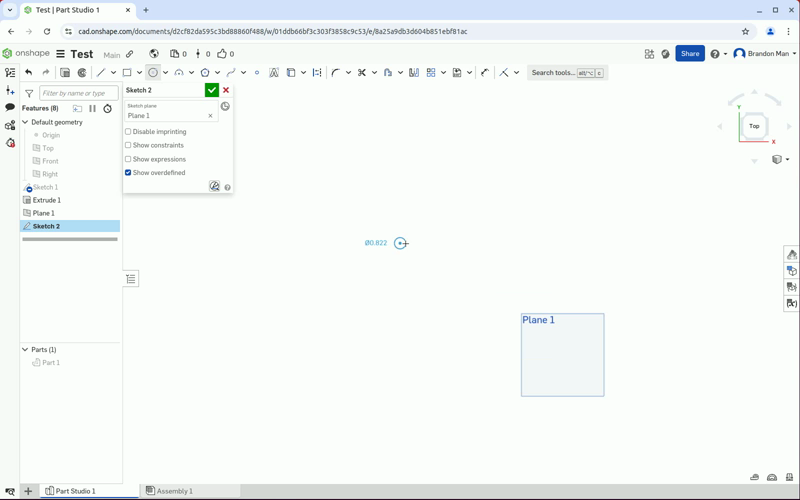
scroll(6)
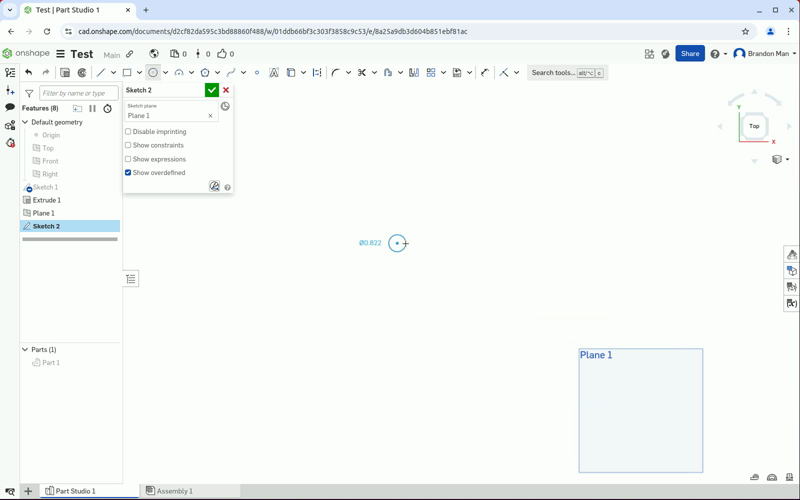
scroll(6)
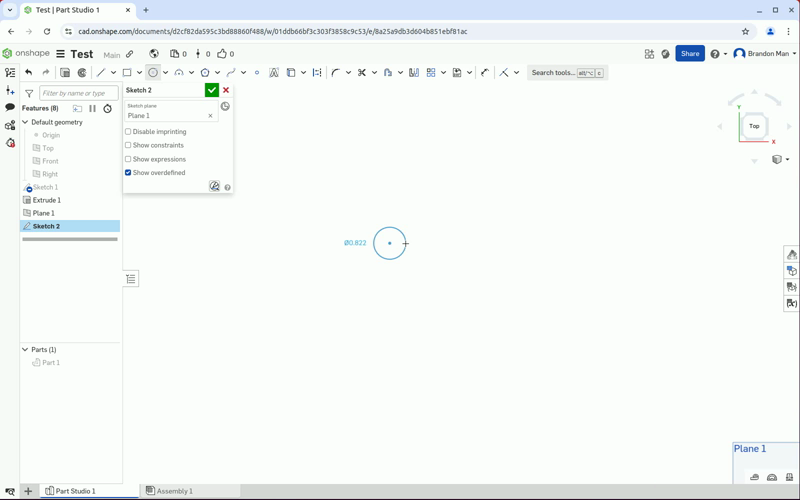
scroll(6)
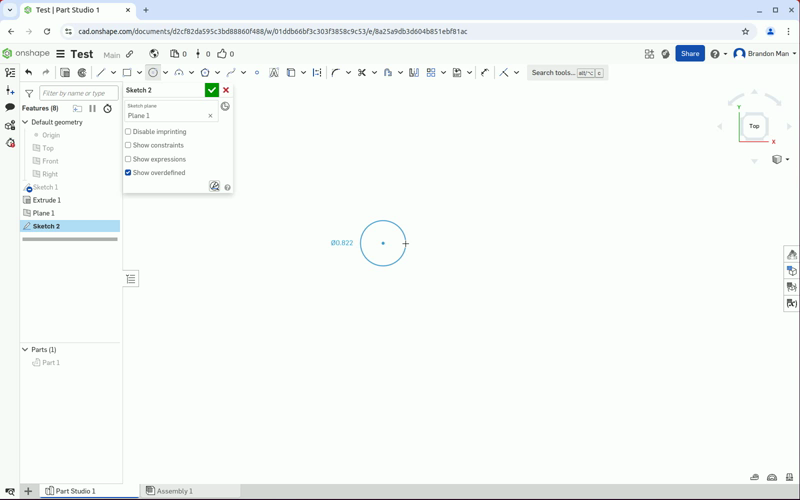
click(405, 243)
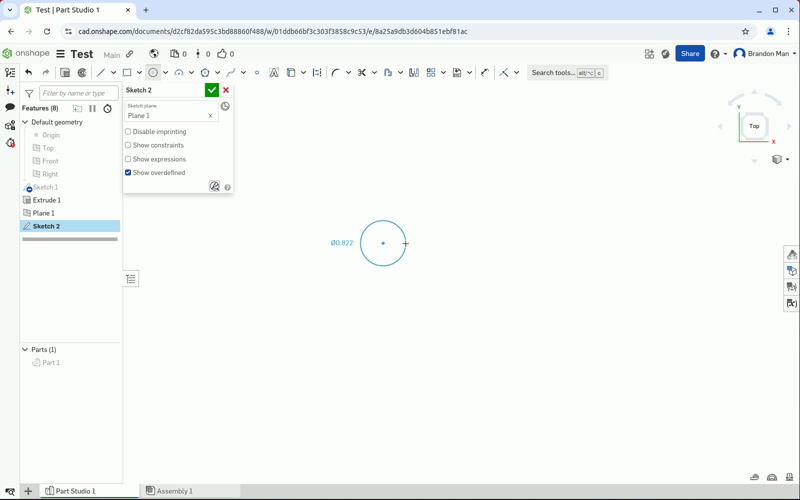
scroll(-6)
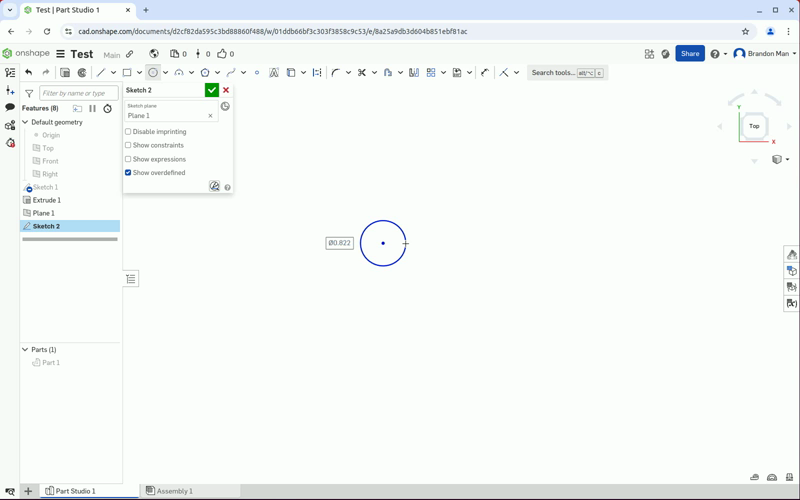
scroll(-6)
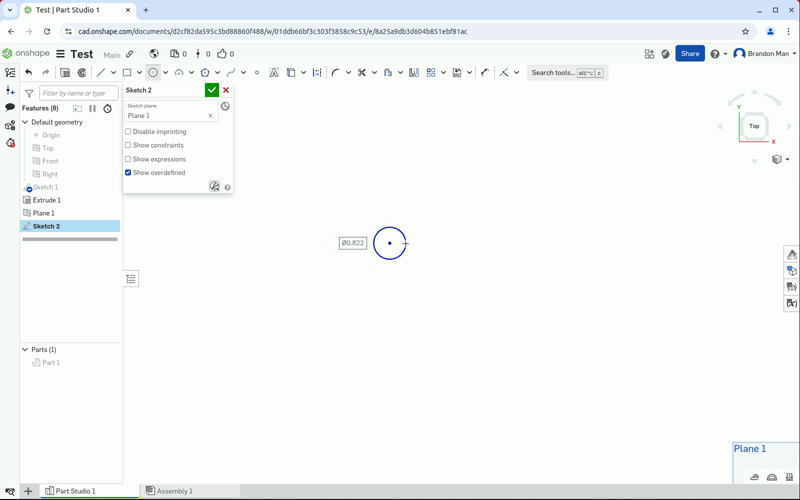
scroll(-6)
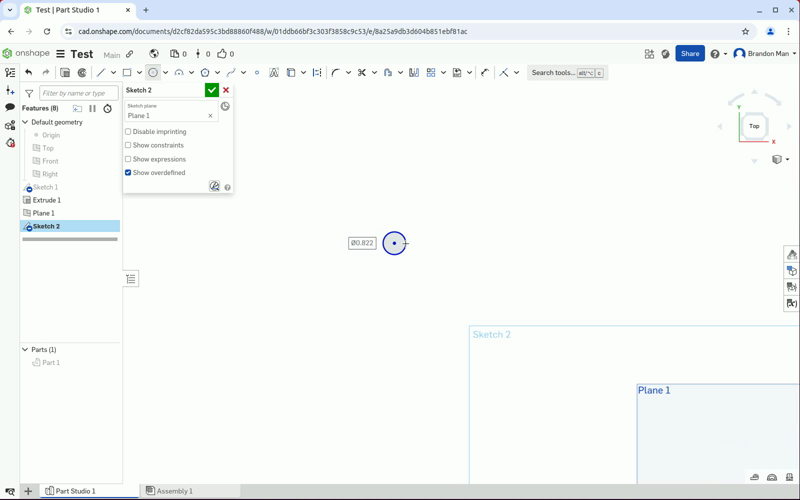
scroll(-6)
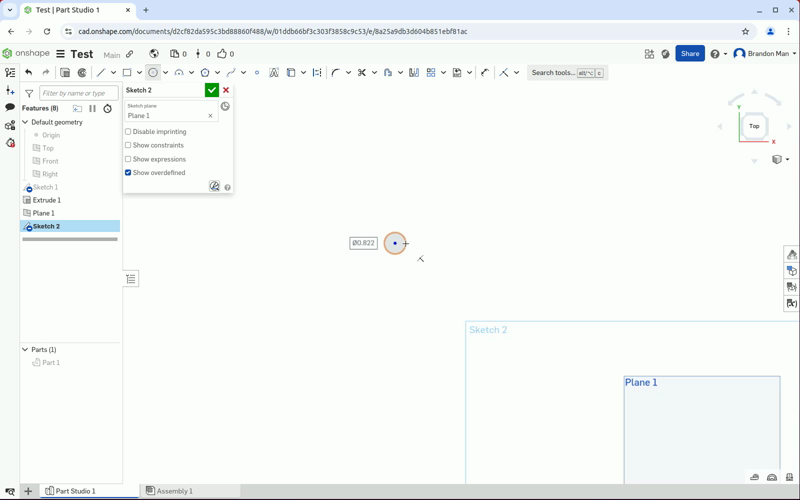
scroll(-6)
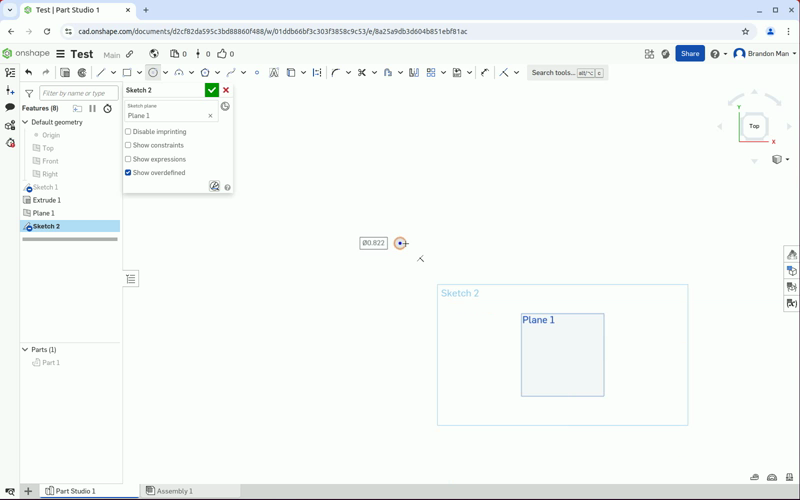
scroll(-6)
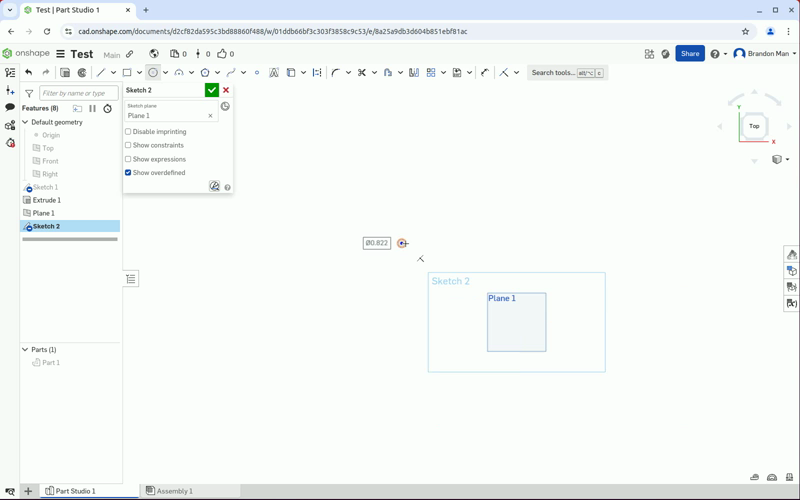
scroll(-6)
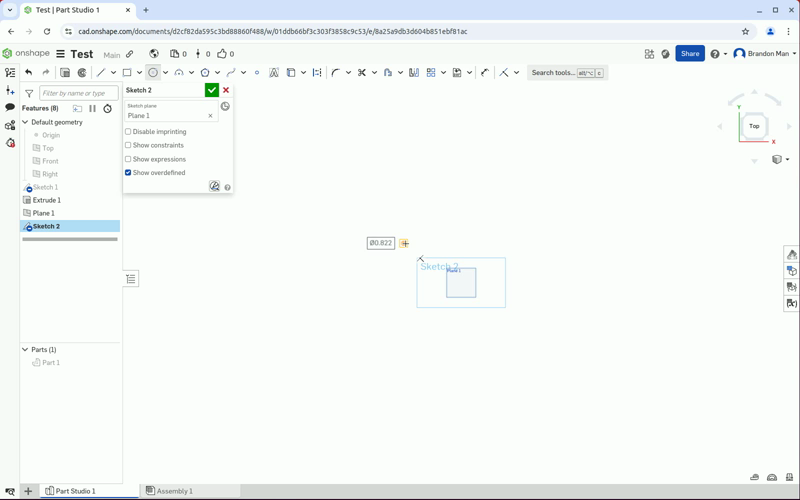
key(esc)
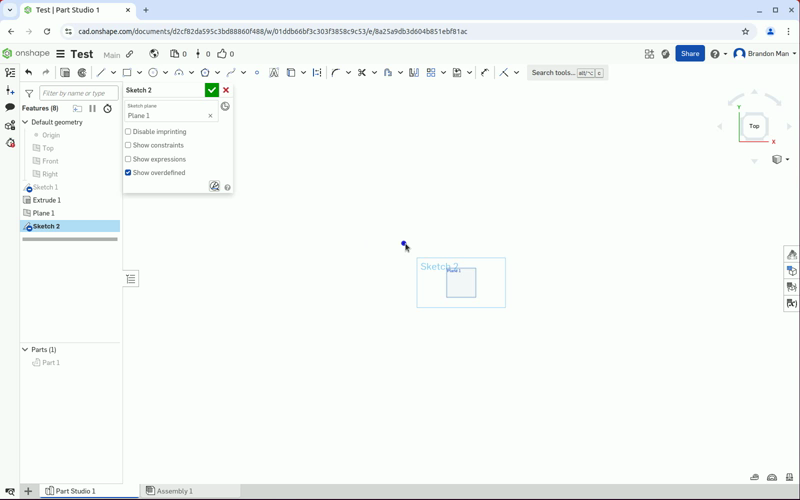
mouse_move(405, 243)
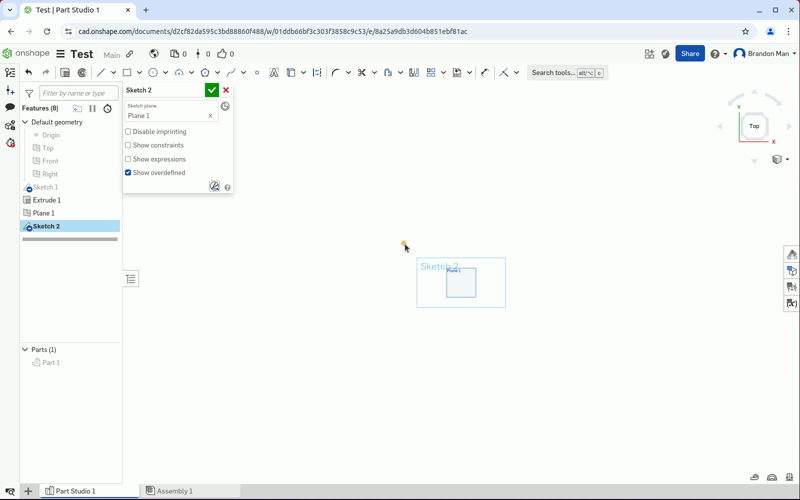
scroll(6)
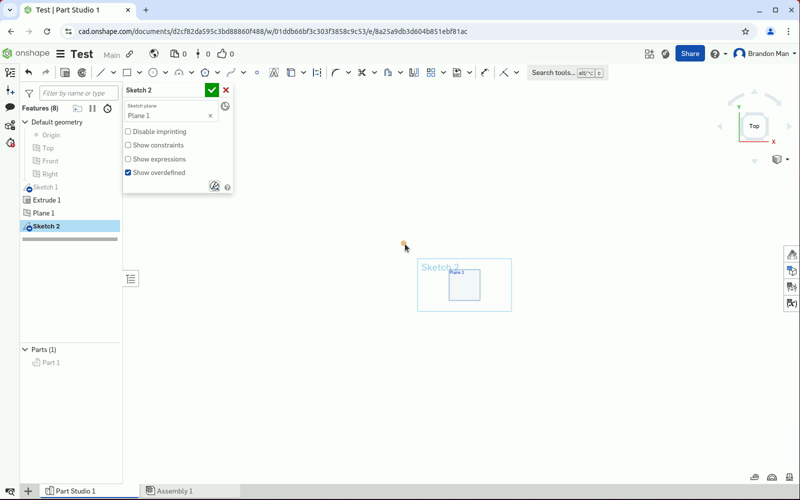
scroll(6)
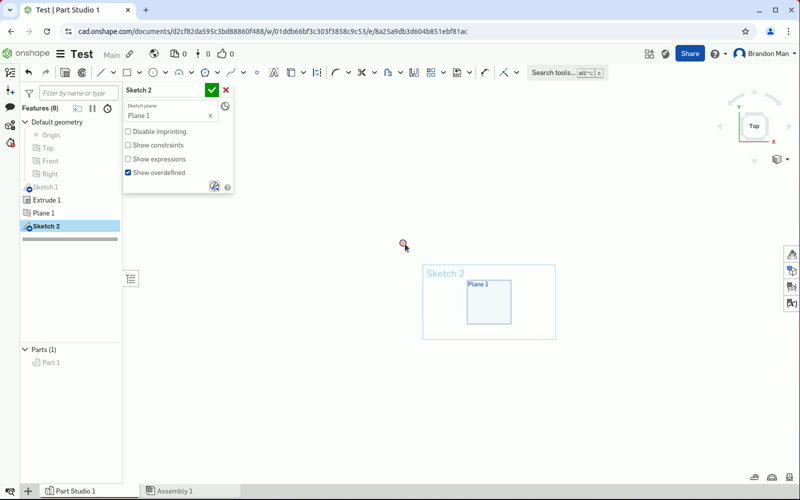
scroll(6)
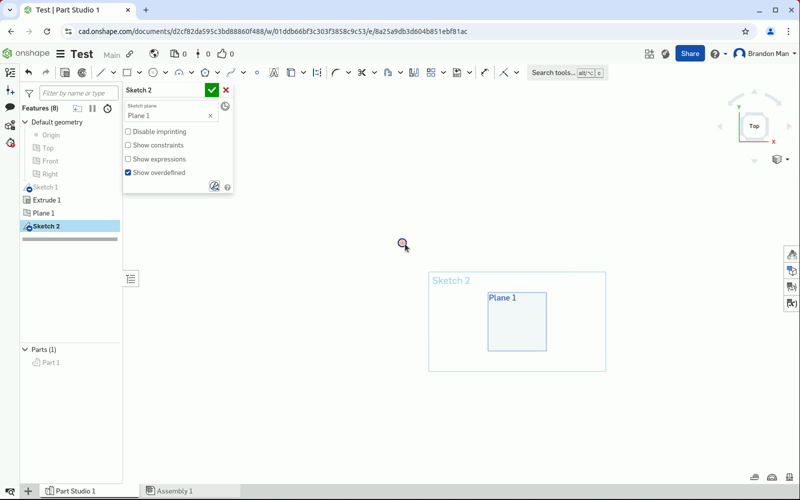
scroll(6)
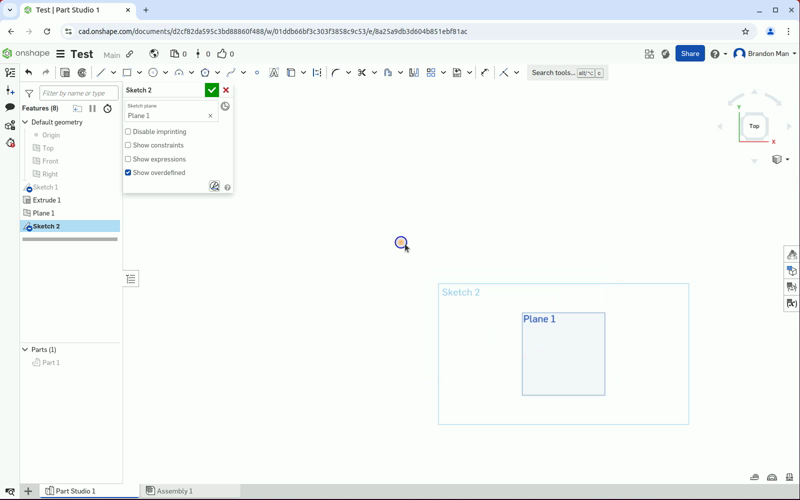
scroll(6)
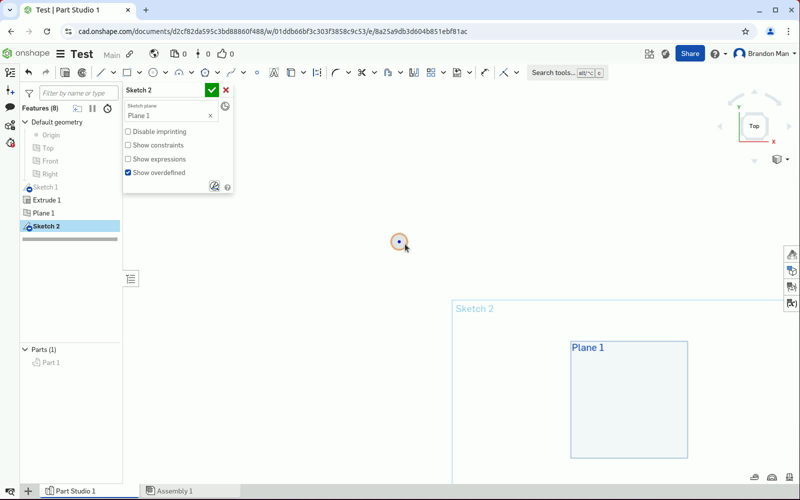
scroll(6)
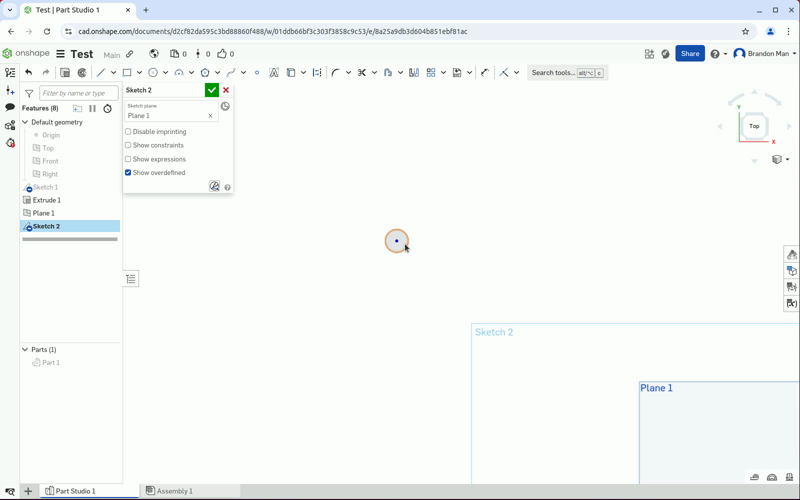
scroll(6)
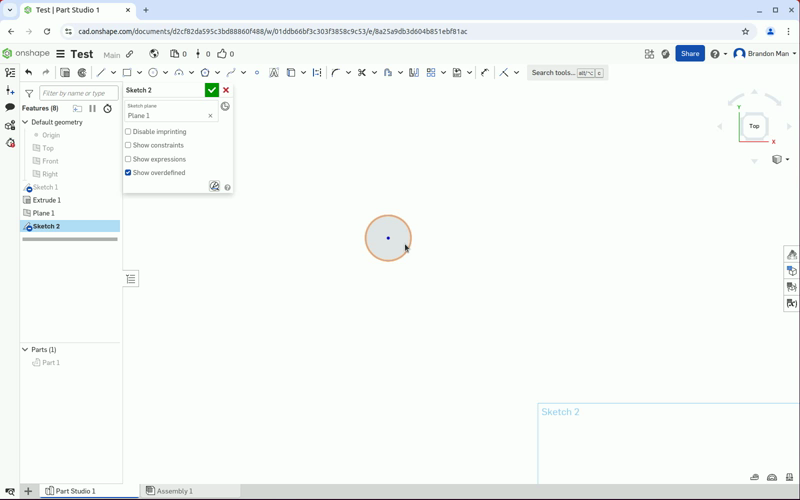
click(405, 243)
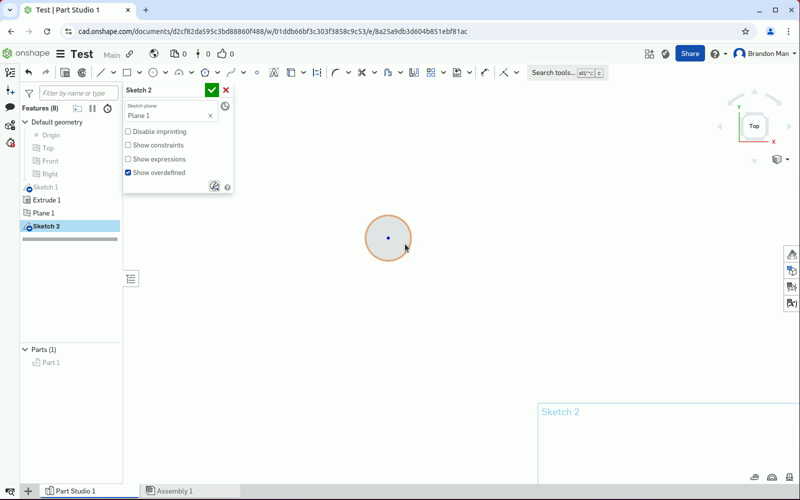
scroll(-6)
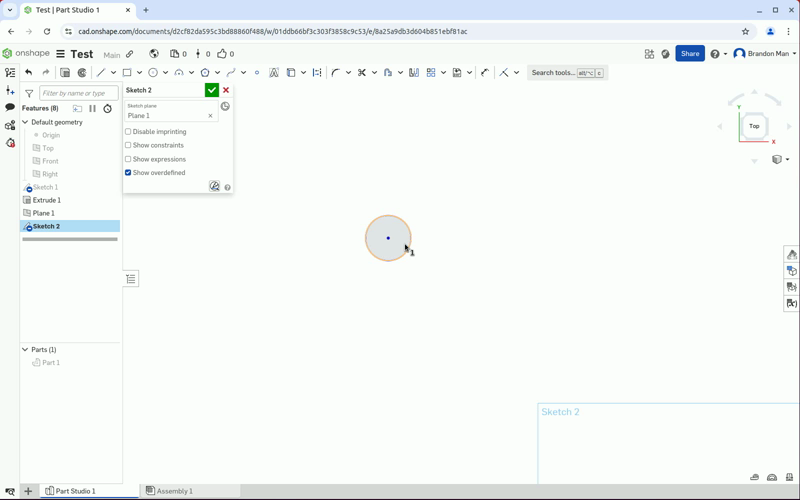
scroll(-6)
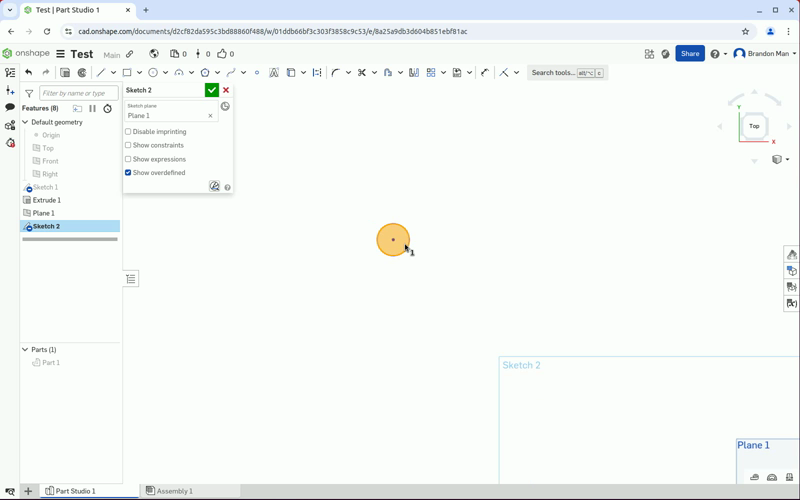
scroll(-6)
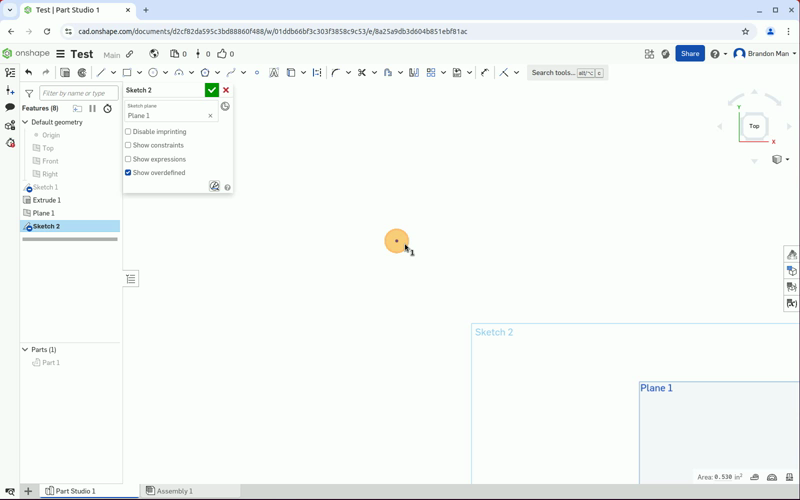
scroll(-6)
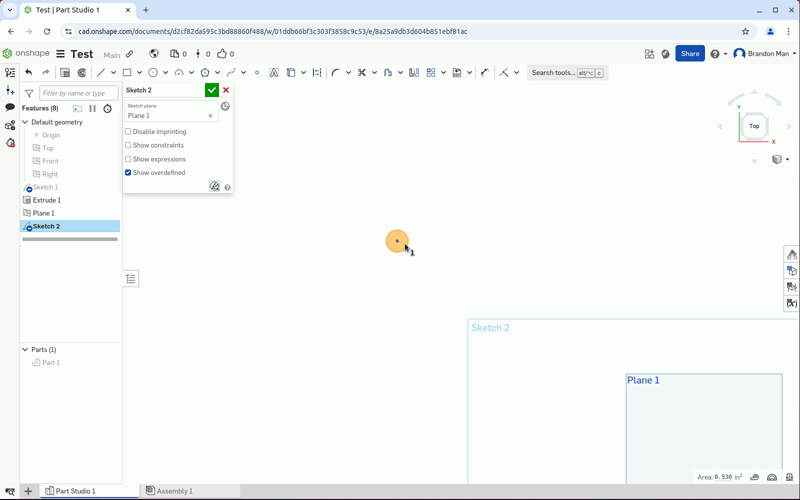
scroll(-6)
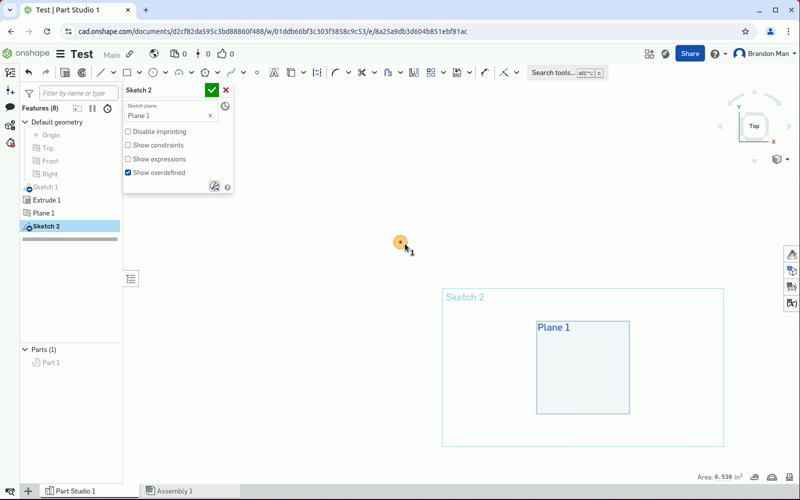
scroll(-6)
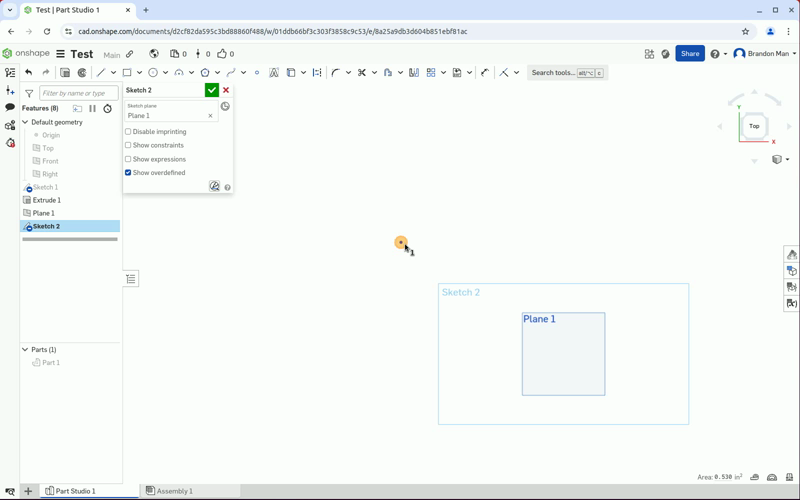
scroll(-6)
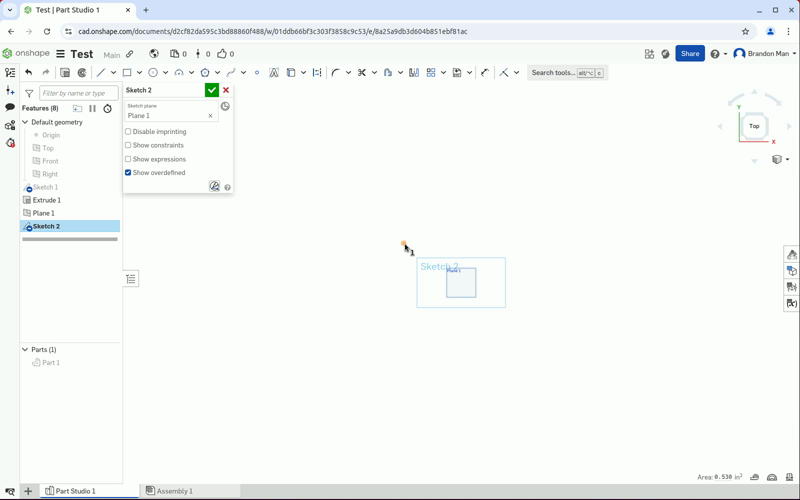
mouse_move(73, 352)
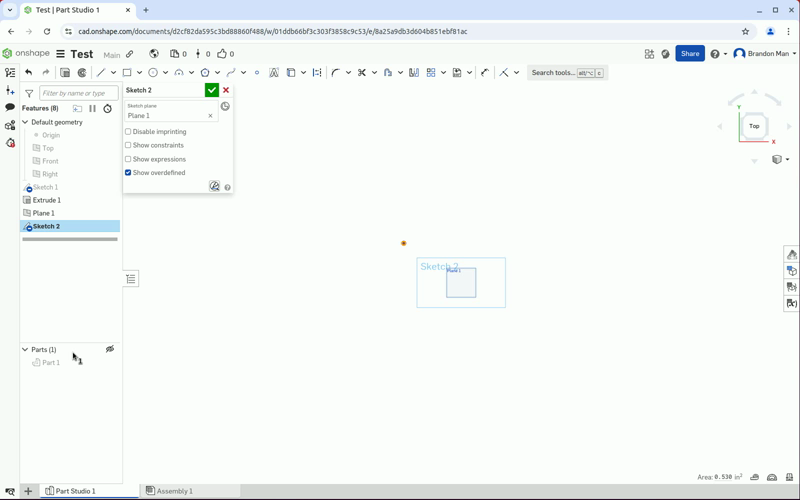
key(shift+y)
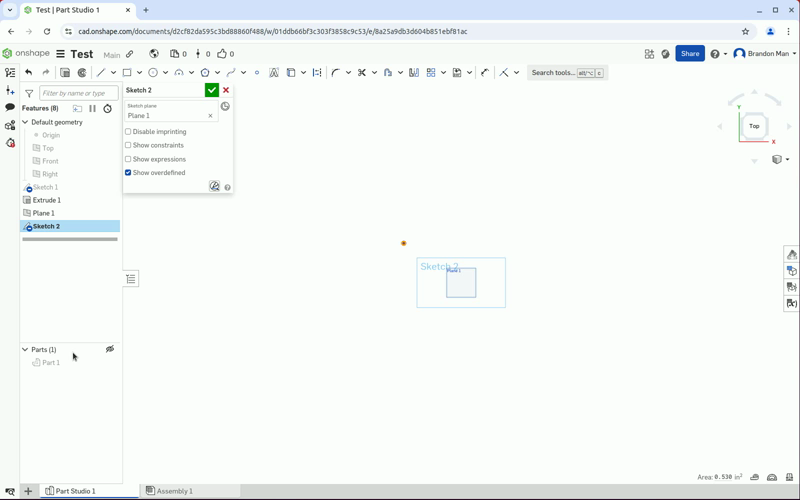
key(shift+e)
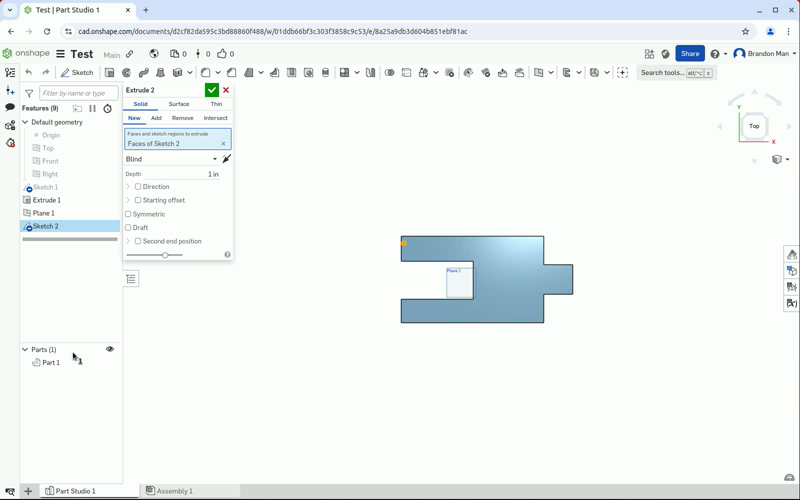
mouse_move(143, 106)
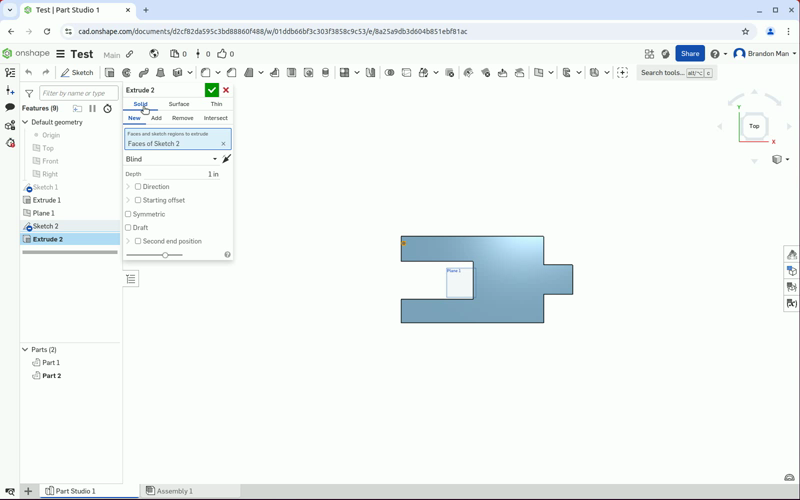
click(143, 106)
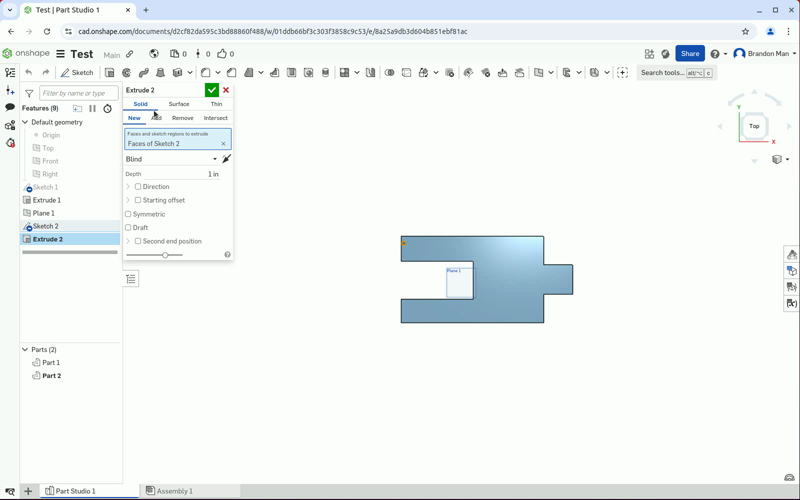
mouse_move(186, 120)
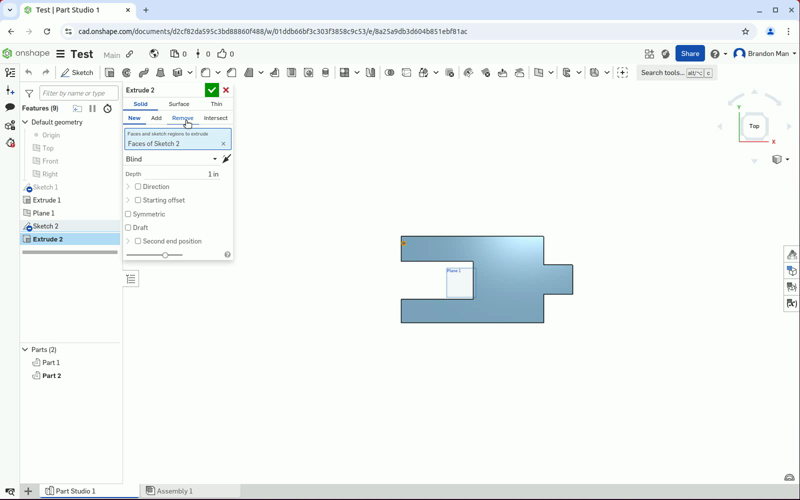
click(186, 120)
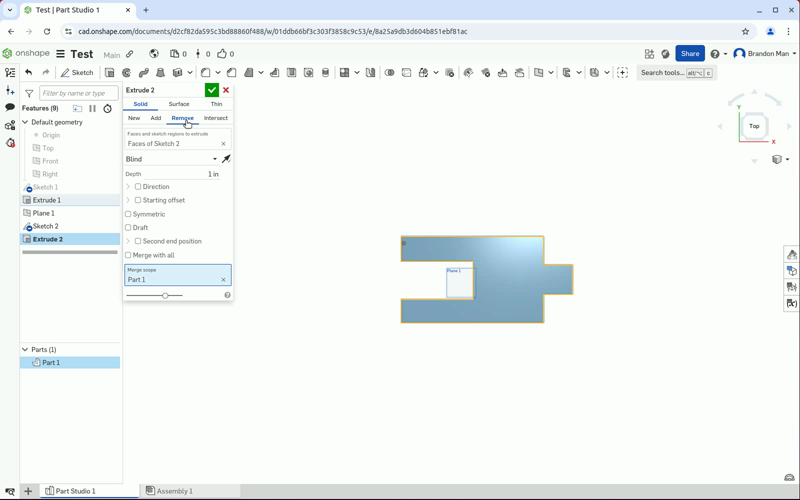
key(tab, 4)
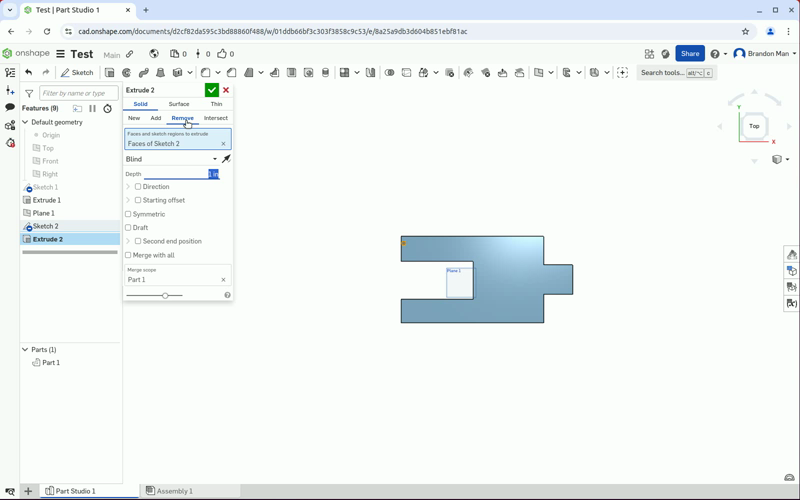
text(0.481)
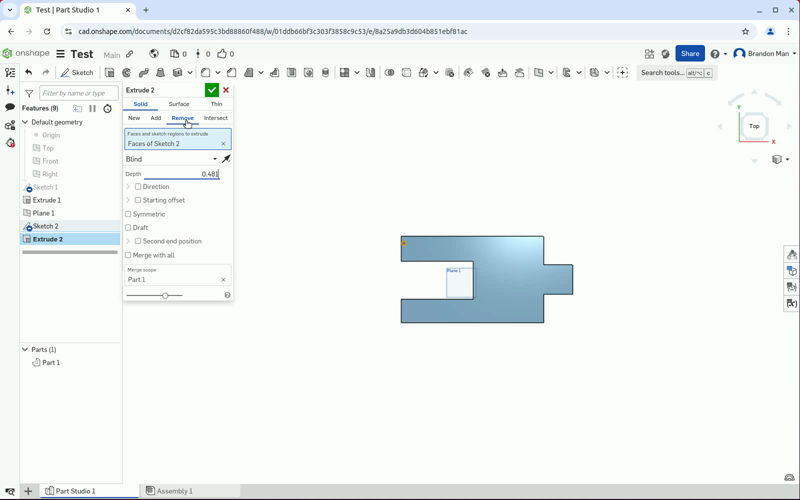
key(tab, 6)
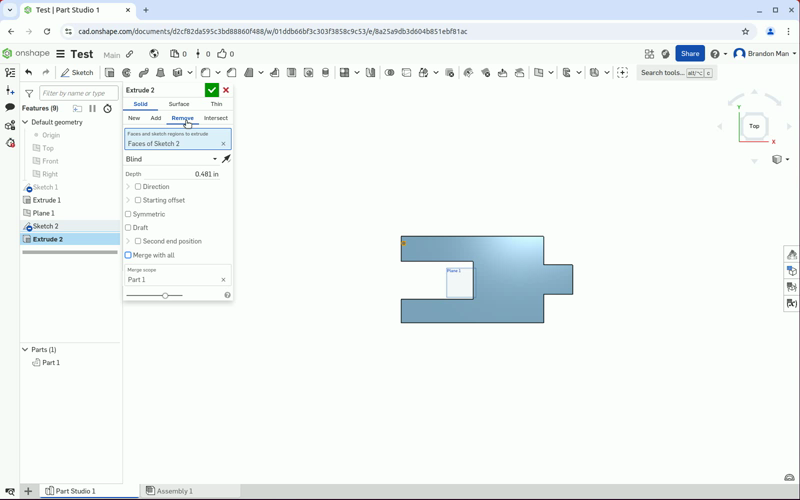
key(space)
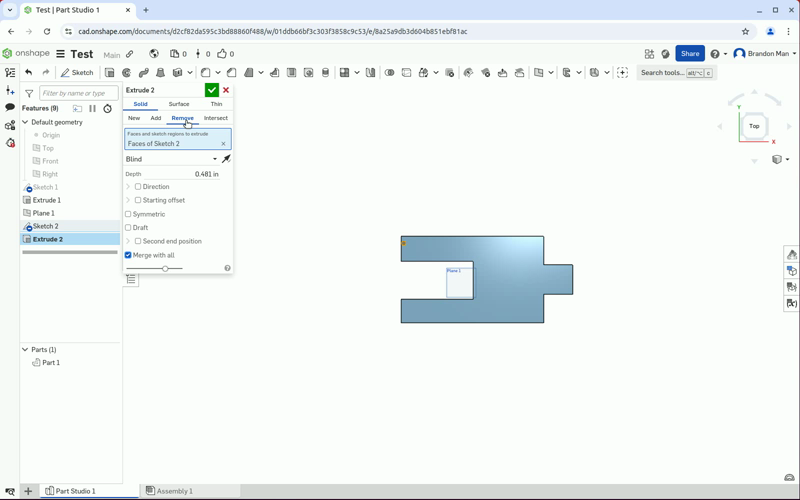
key(enter)
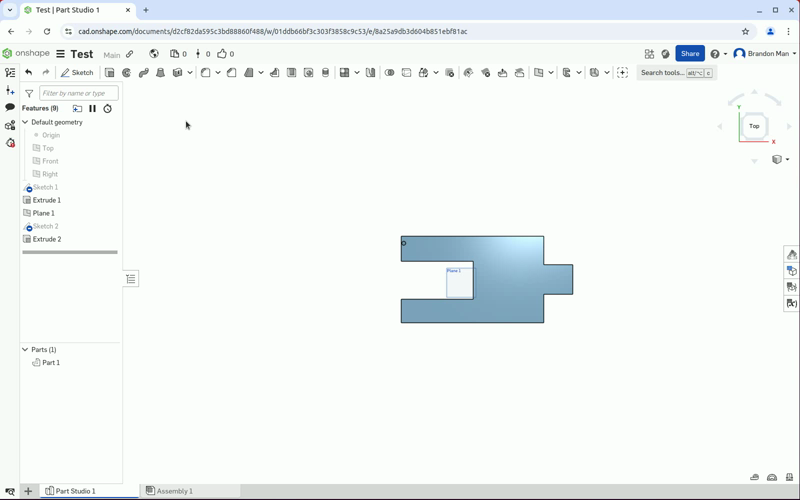
key(shift+h)
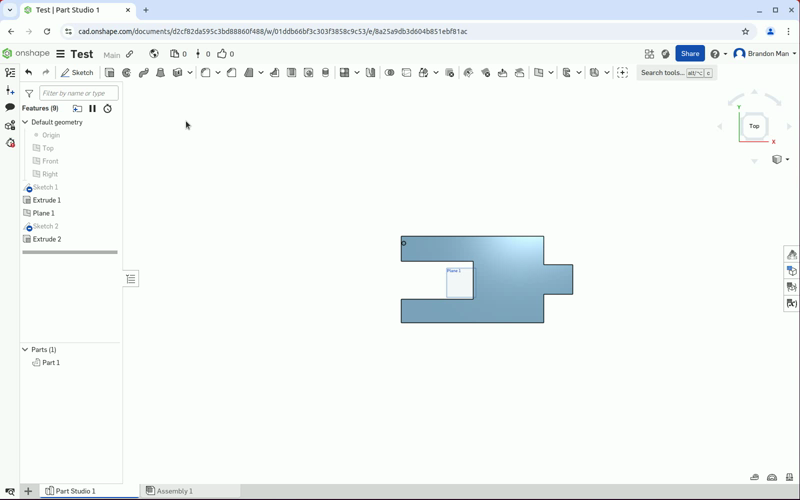
key(shift+h)
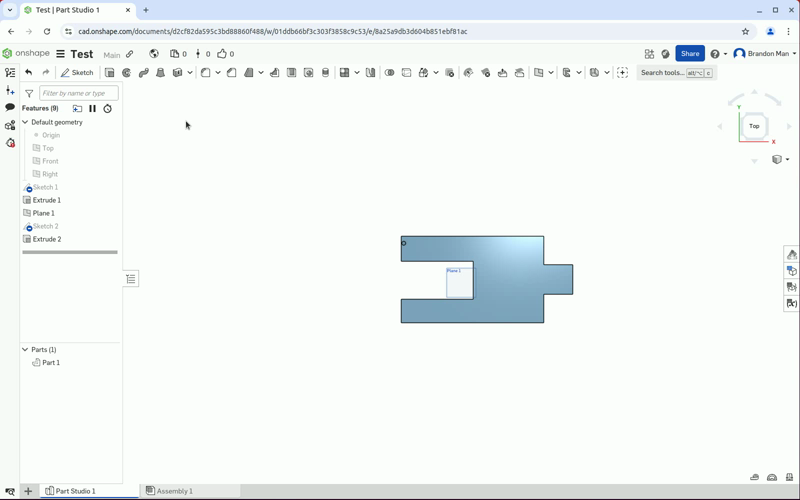
mouse_move(73, 189)
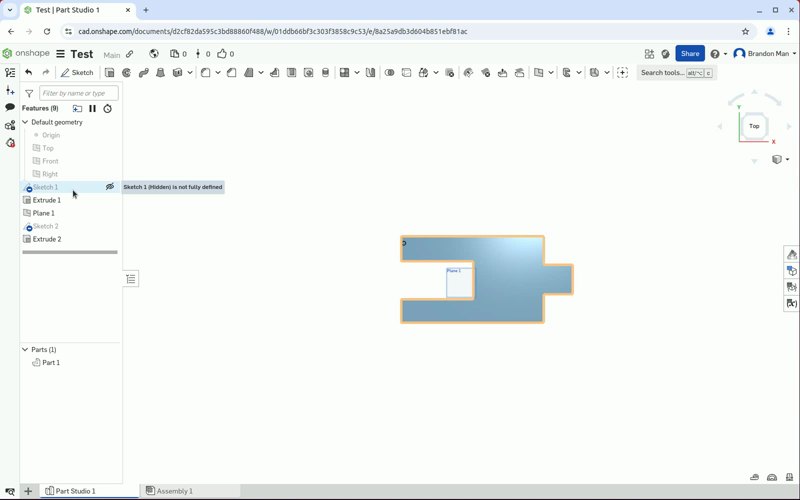
click(73, 189)
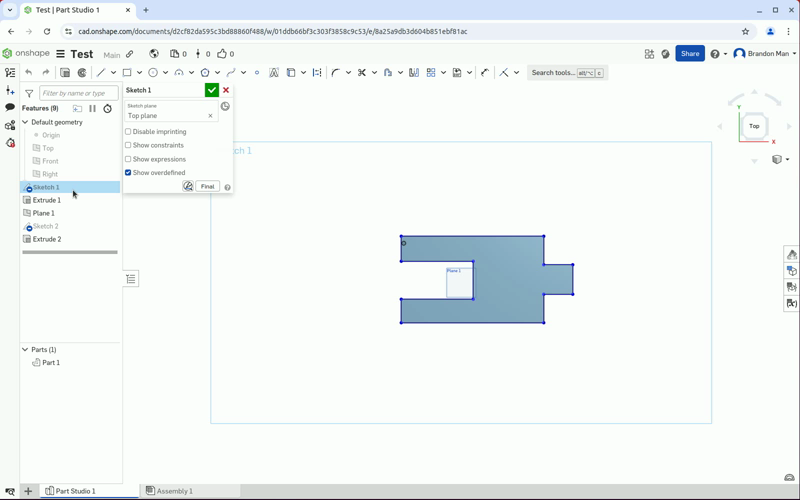
mouse_move(229, 92)
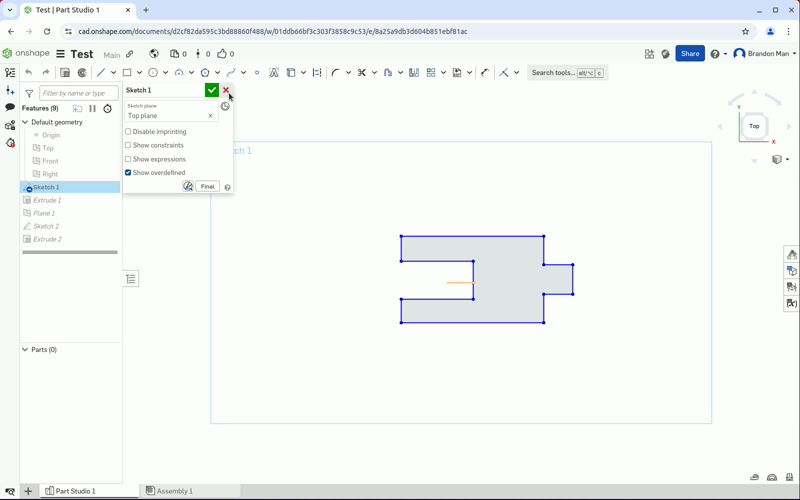
click(229, 92)
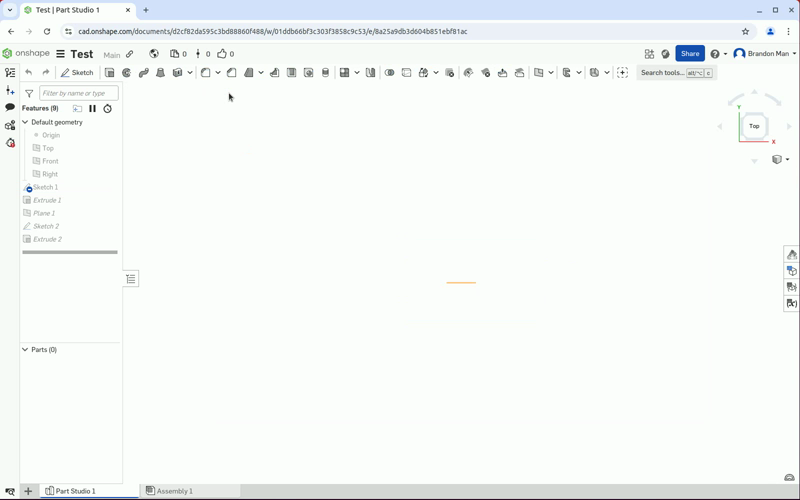
key(shift+s)
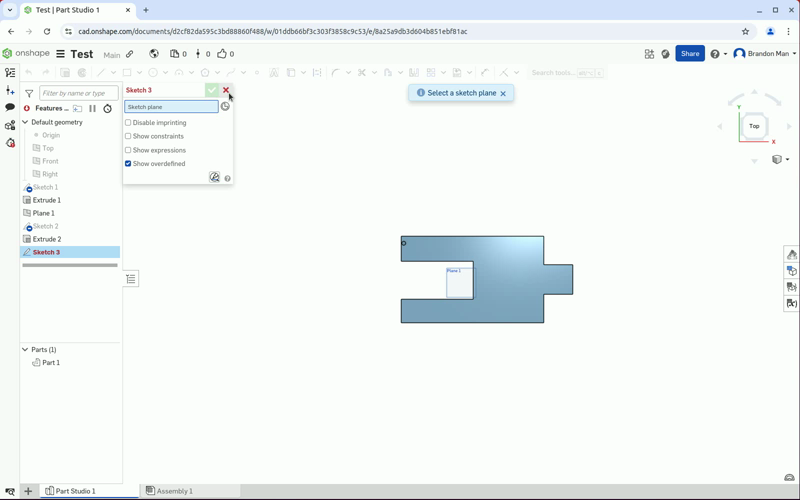
mouse_move(73, 215)
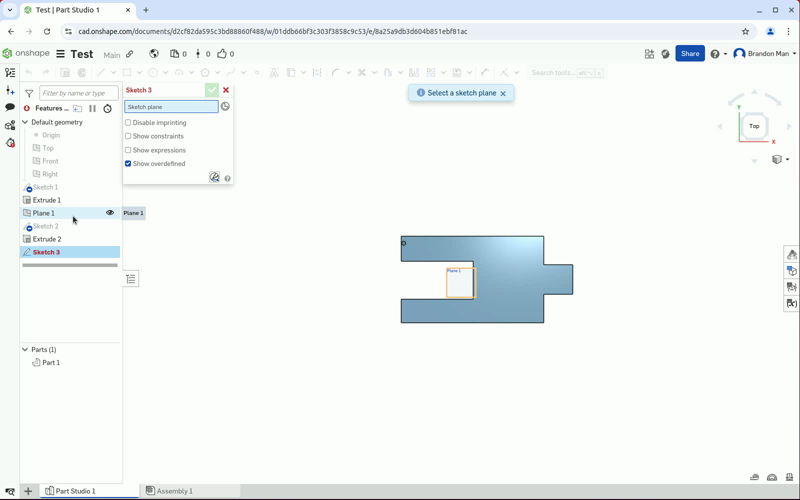
click(73, 215)
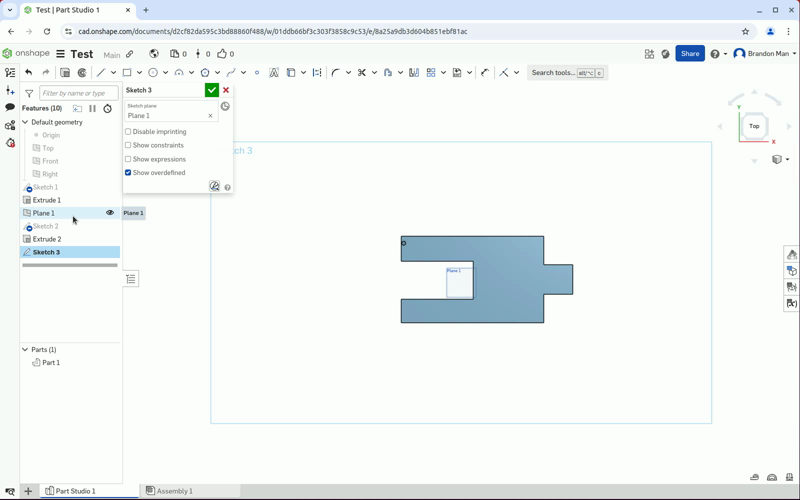
mouse_move(73, 352)
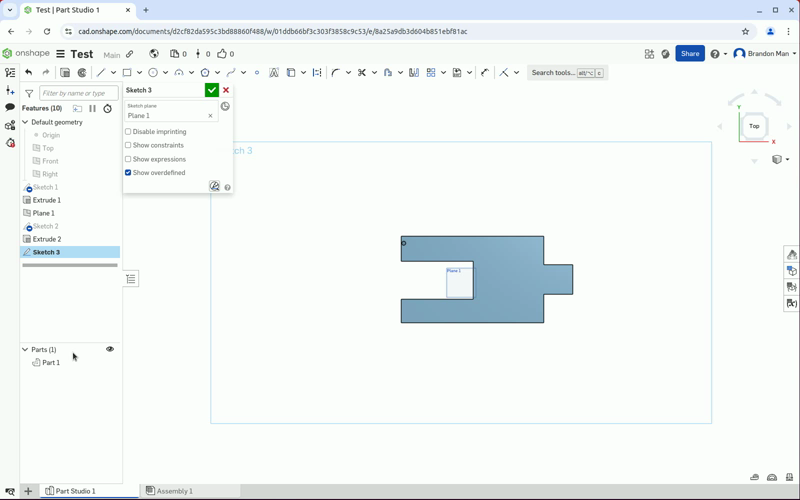
key(y)
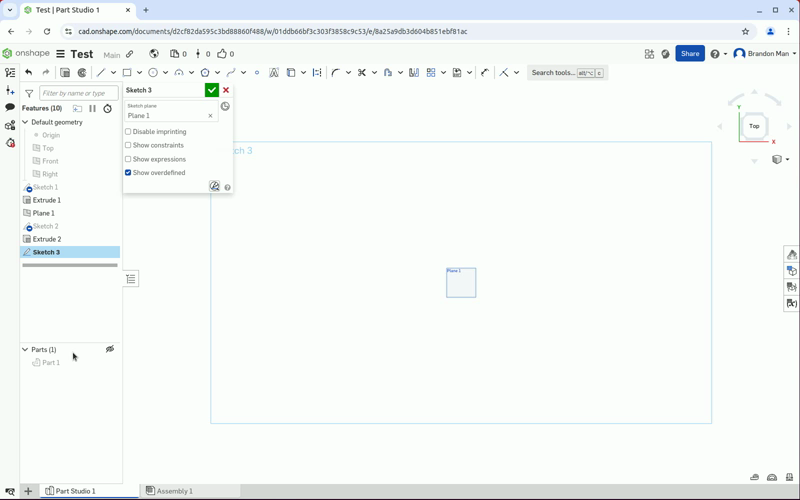
key(c)
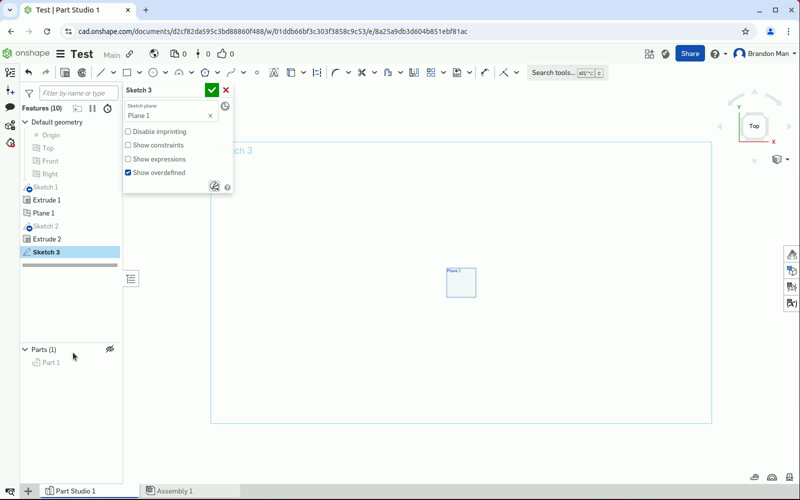
key_down(shift)
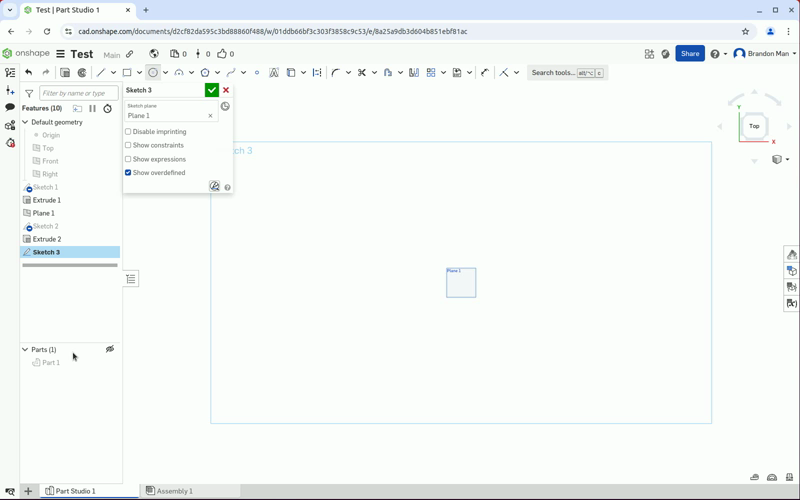
mouse_move(429, 243)
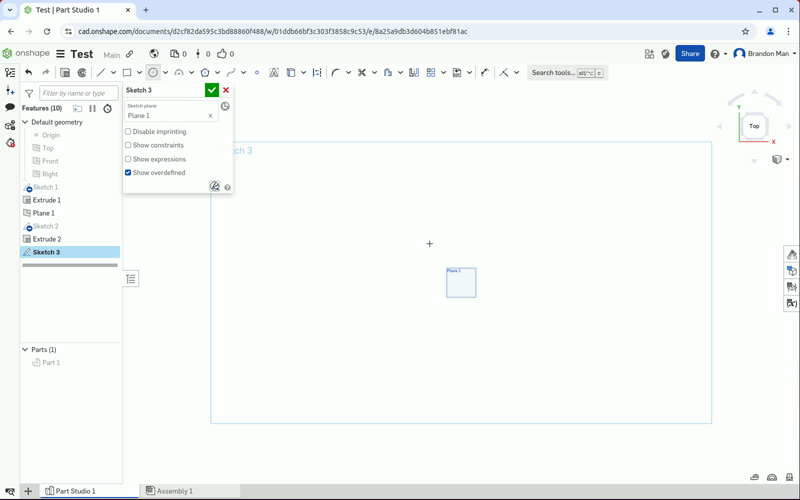
click(429, 243)
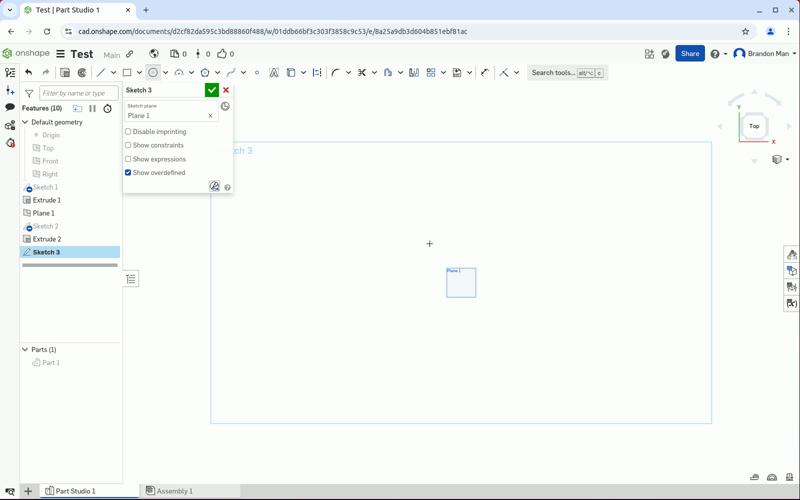
key_up(shift)
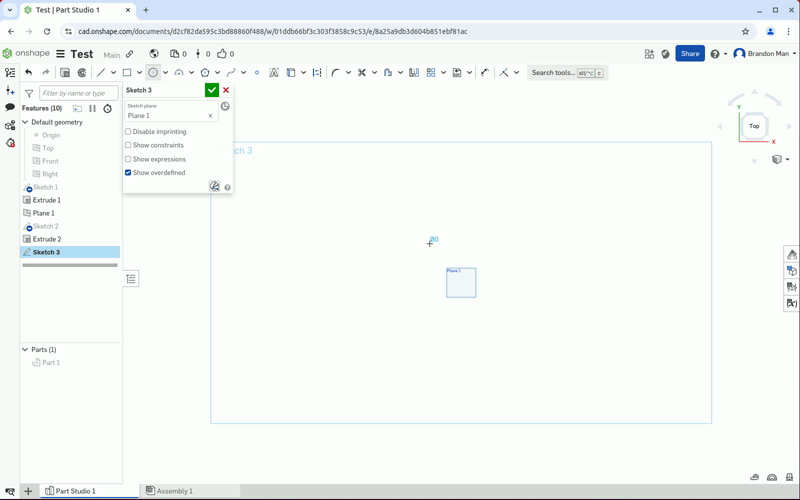
mouse_move(431, 243)
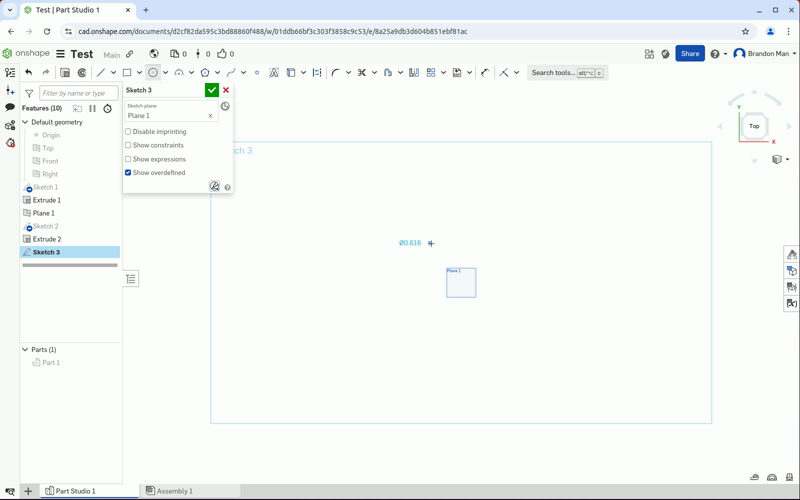
scroll(6)
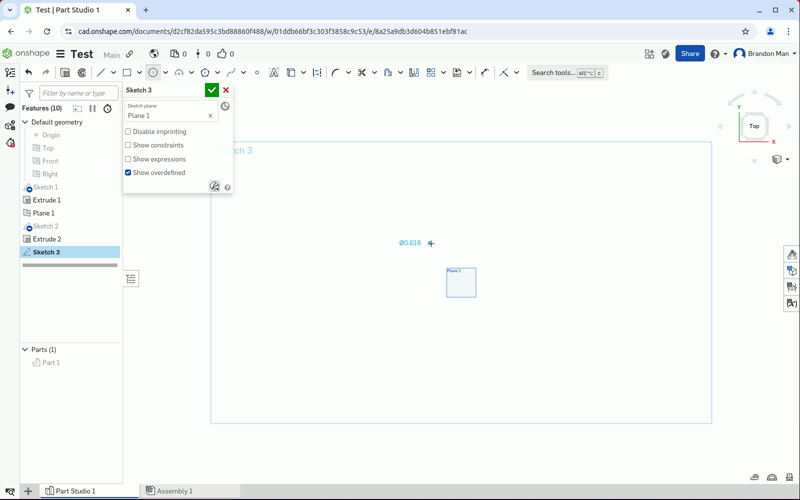
scroll(6)
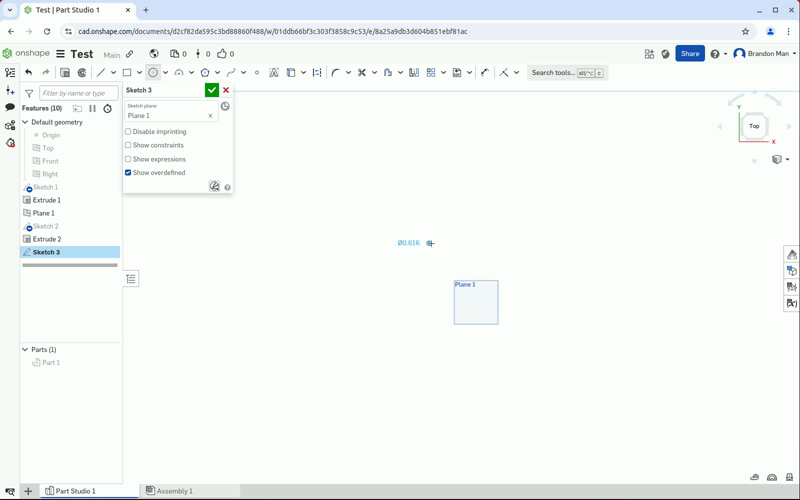
scroll(6)
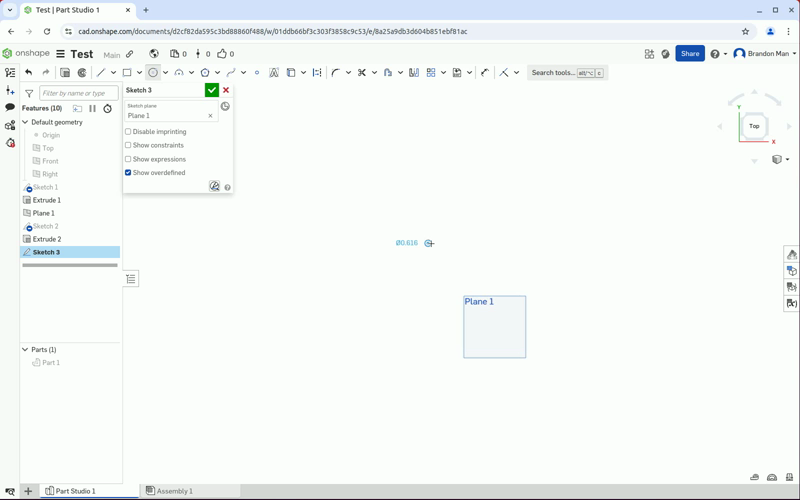
scroll(6)
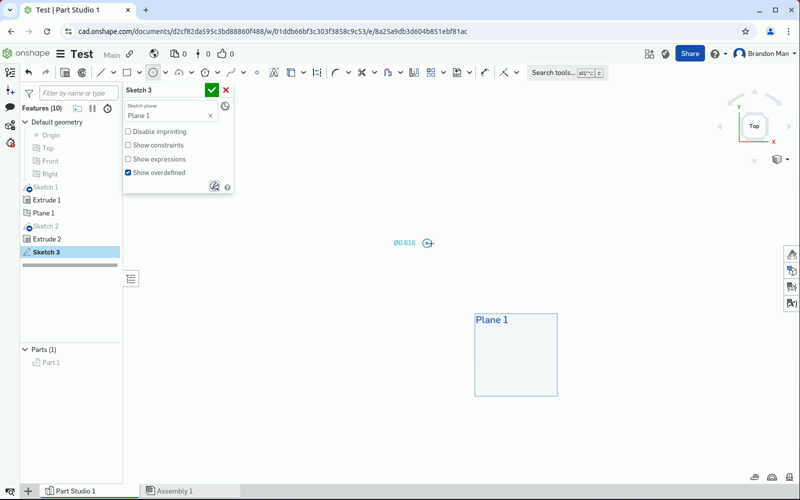
scroll(6)
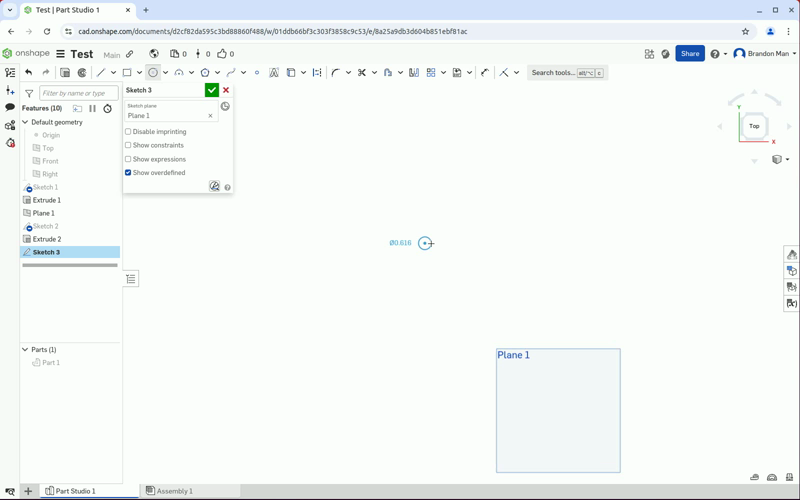
scroll(6)
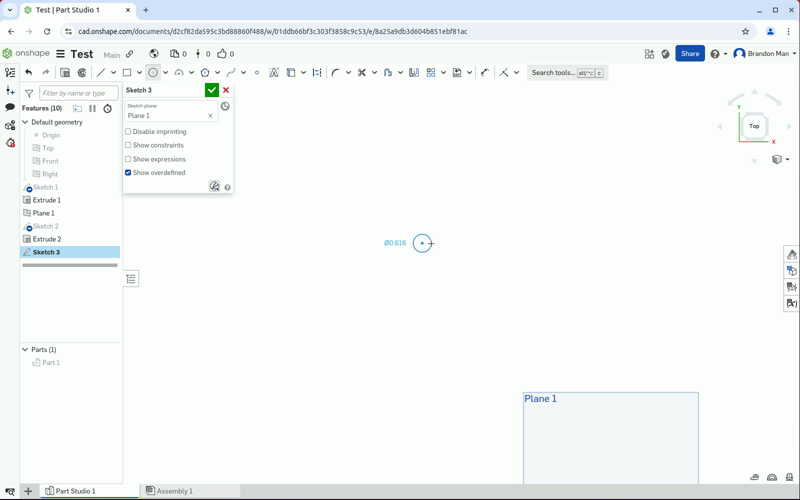
scroll(6)
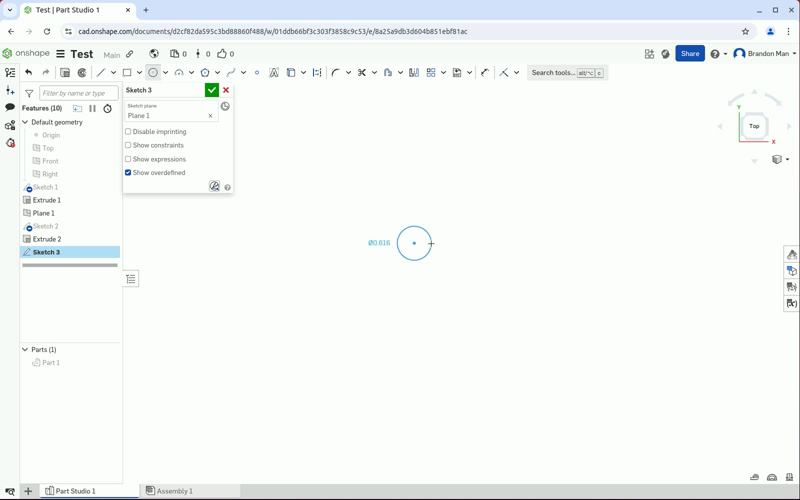
click(431, 243)
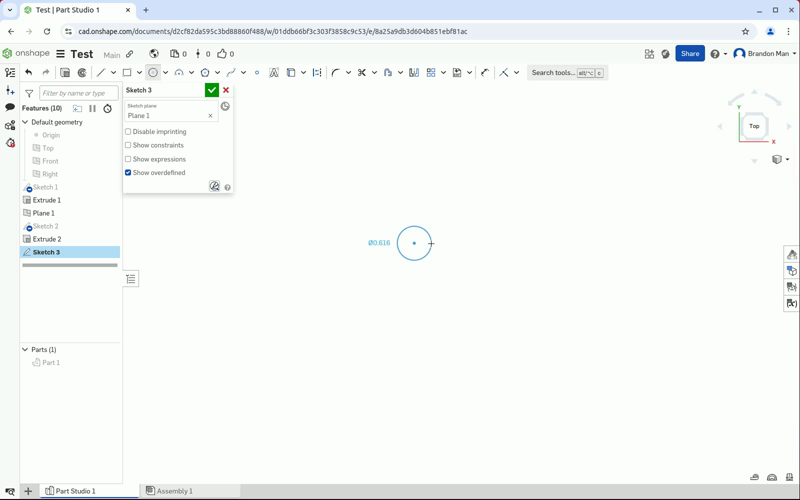
scroll(-6)
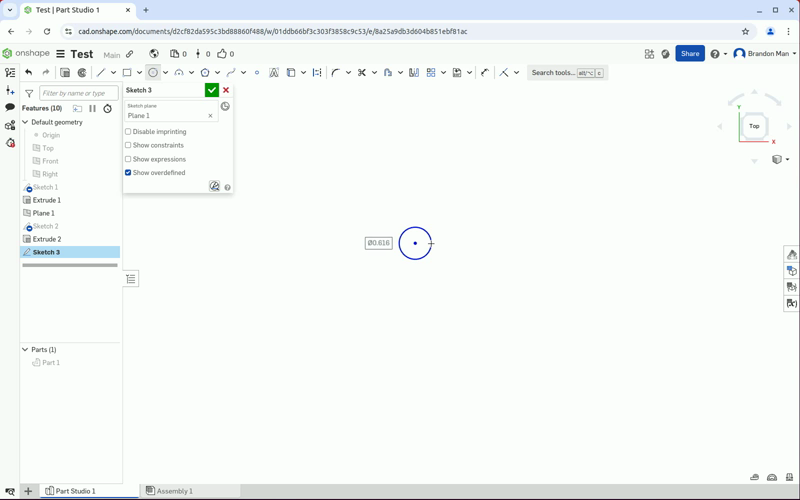
scroll(-6)
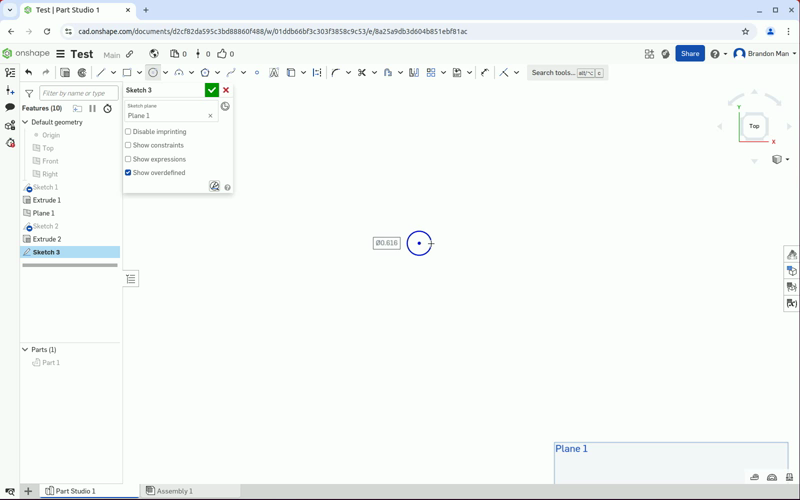
scroll(-6)
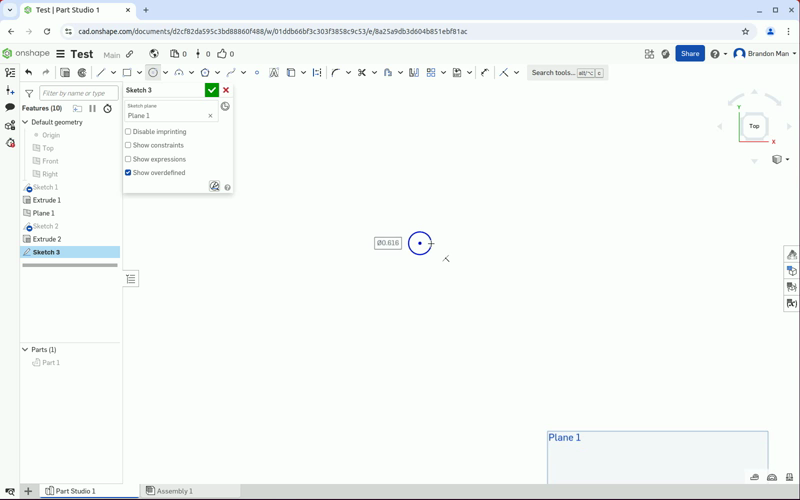
scroll(-6)
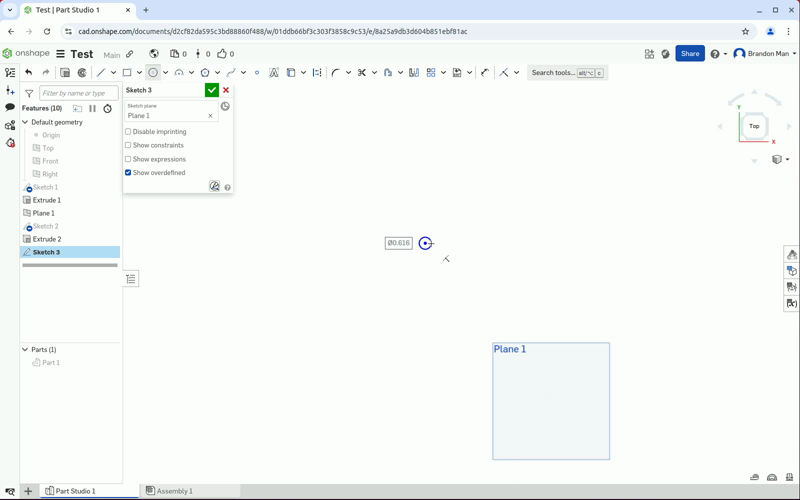
scroll(-6)
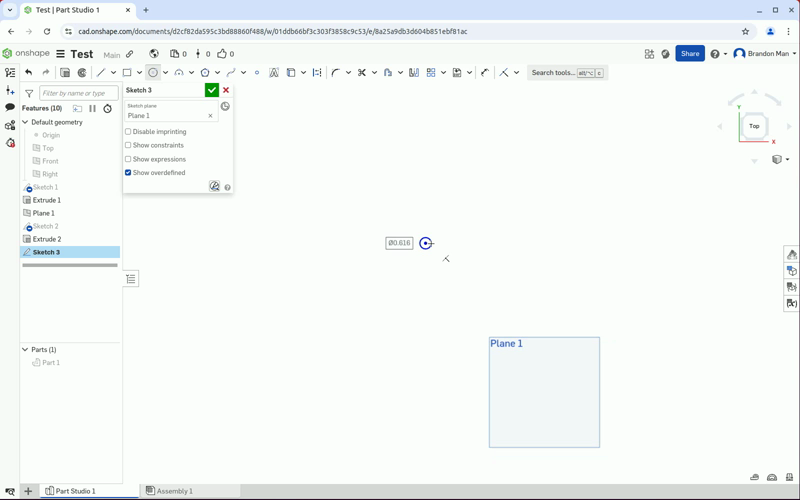
scroll(-6)
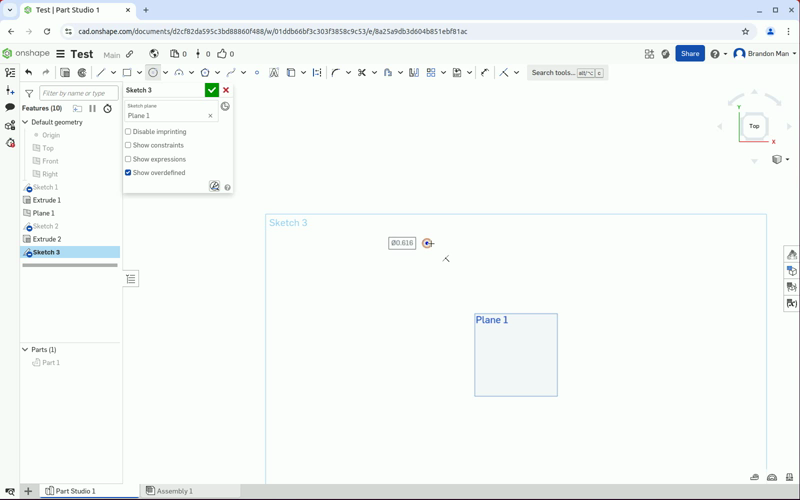
scroll(-6)
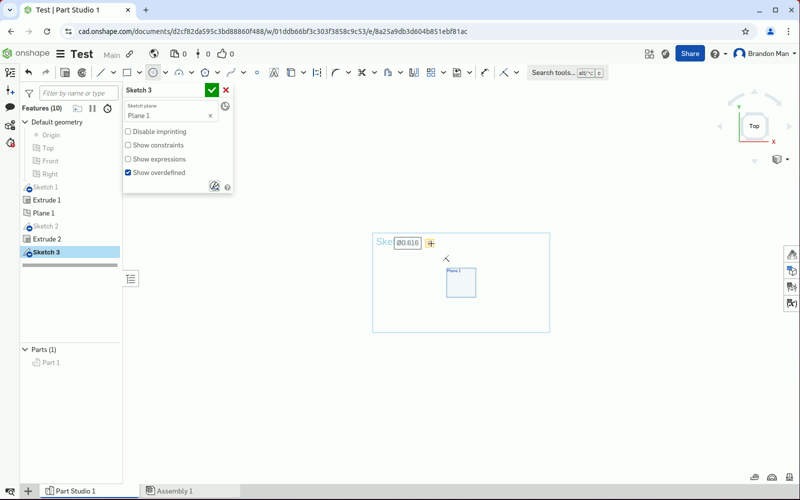
key(esc)
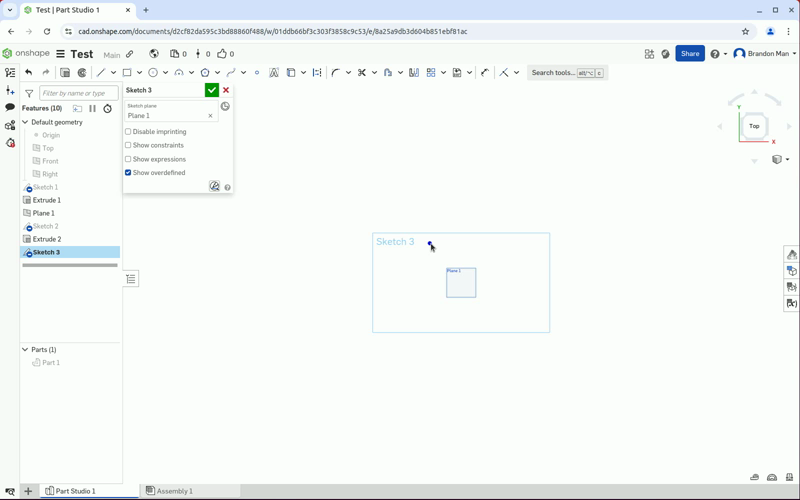
mouse_move(429, 244)
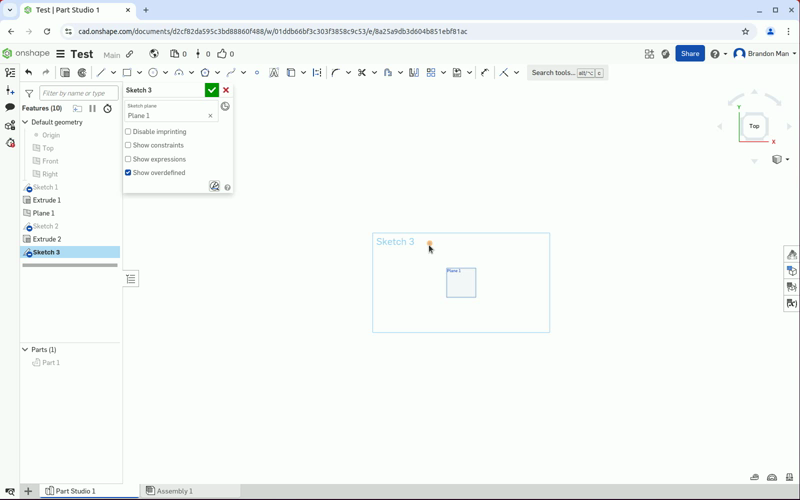
scroll(6)
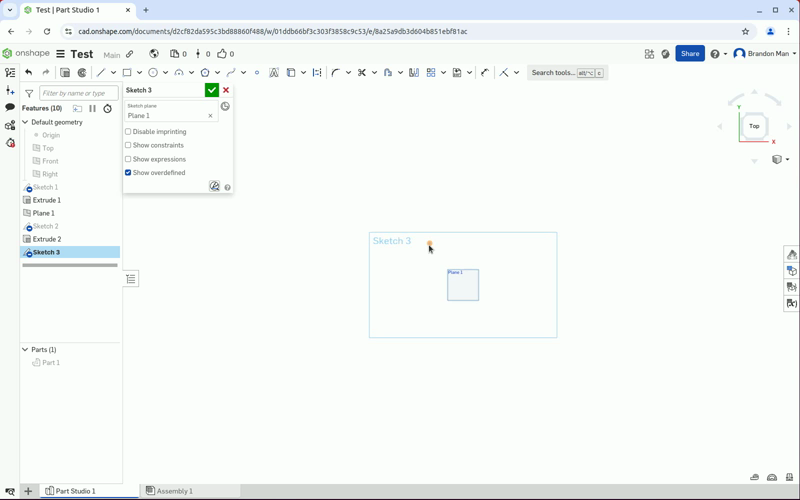
scroll(6)
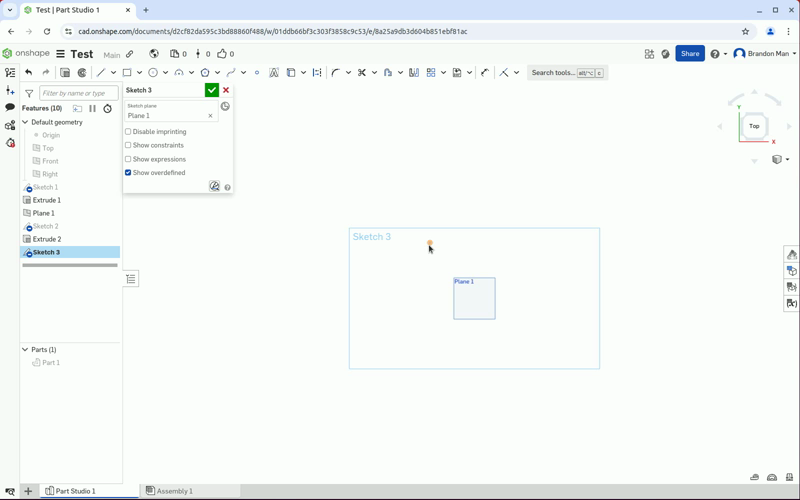
scroll(6)
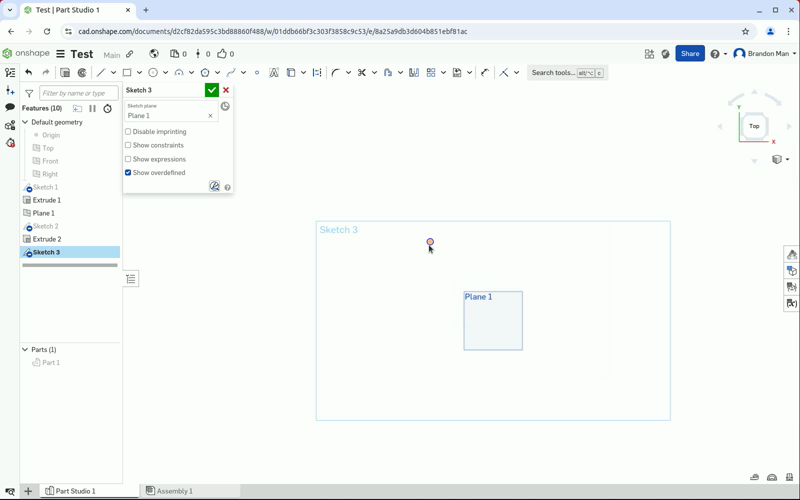
scroll(6)
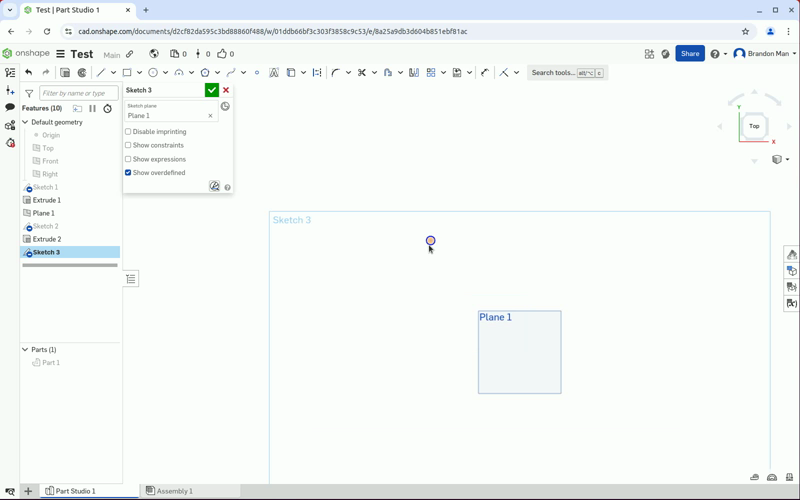
scroll(6)
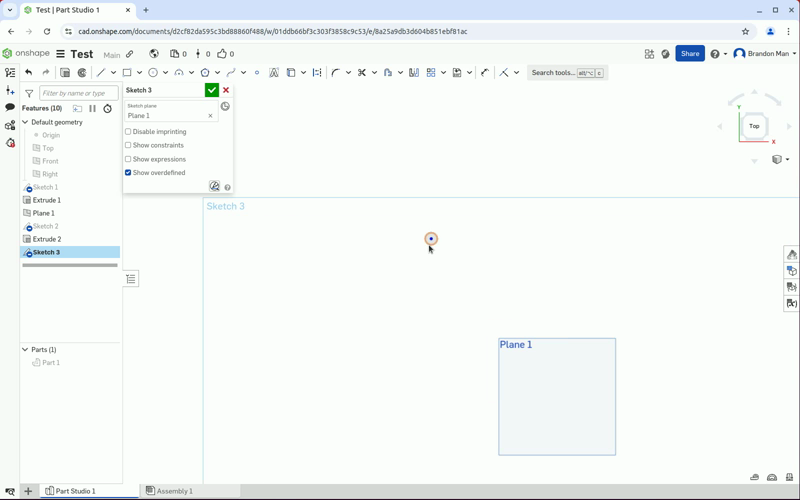
scroll(6)
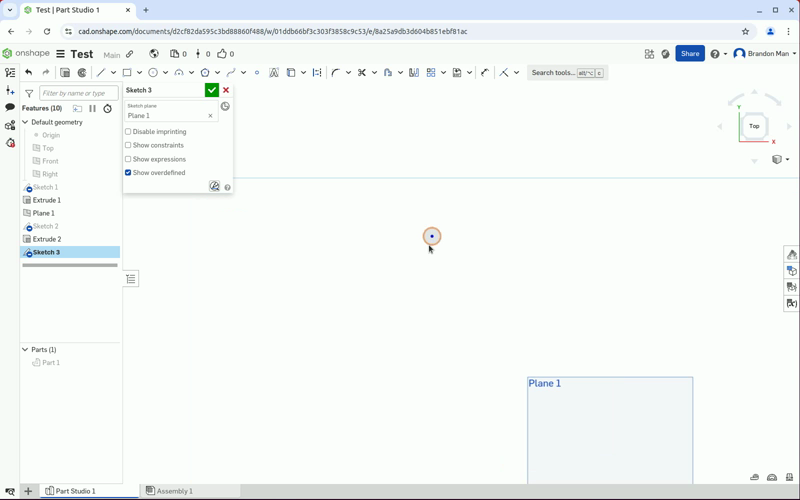
scroll(6)
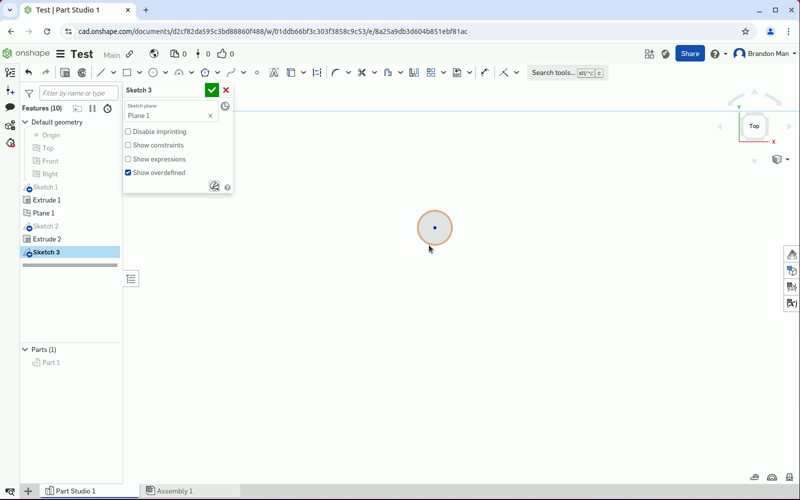
click(429, 244)
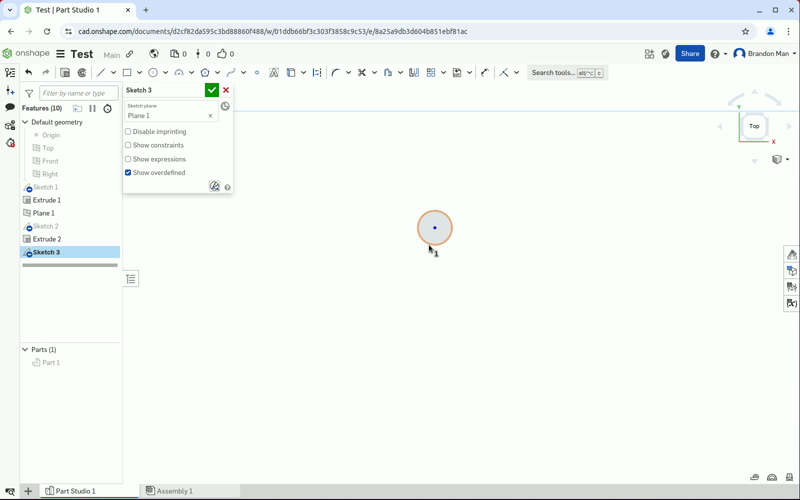
scroll(-6)
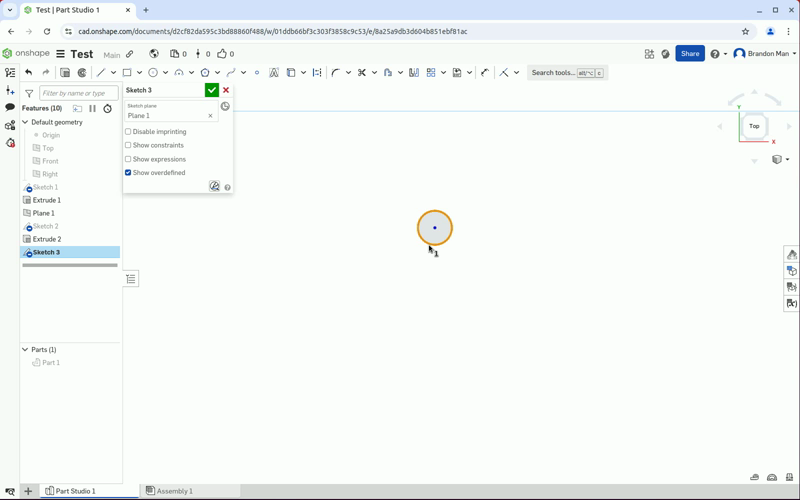
scroll(-6)
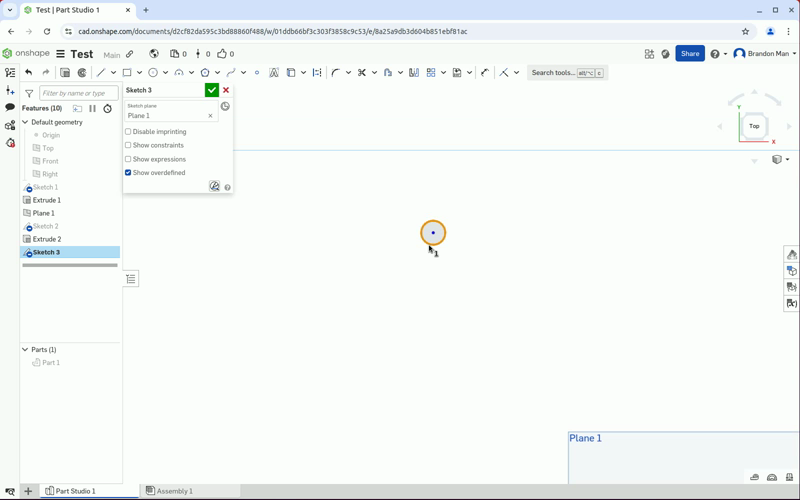
scroll(-6)
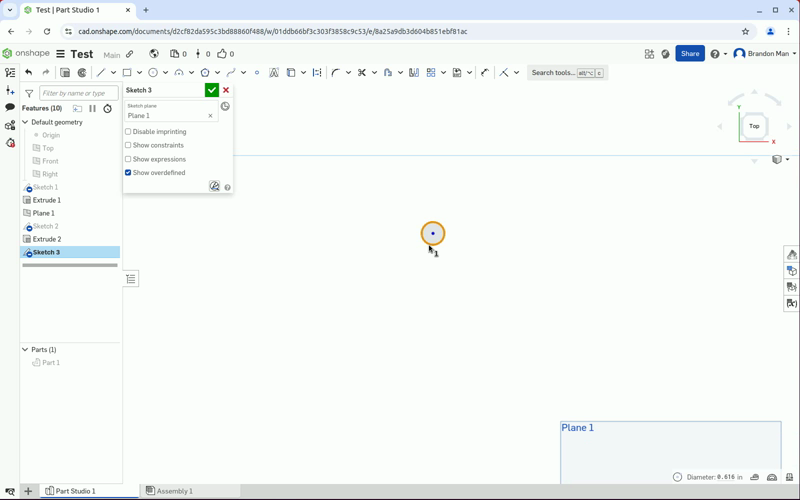
scroll(-6)
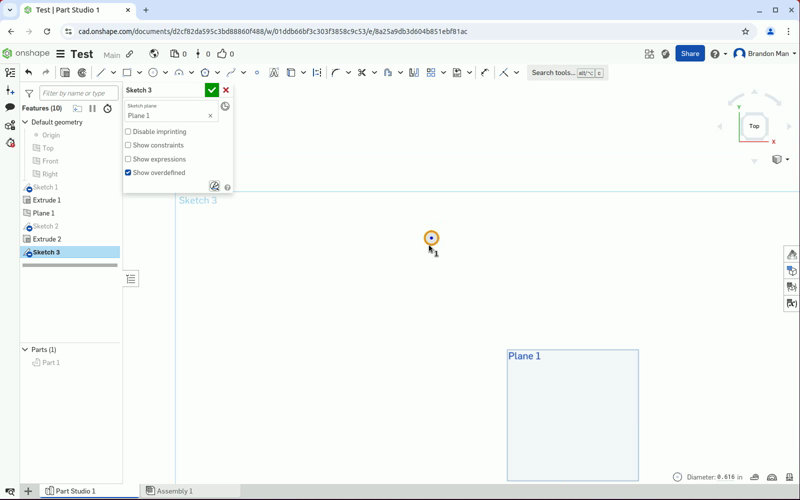
scroll(-6)
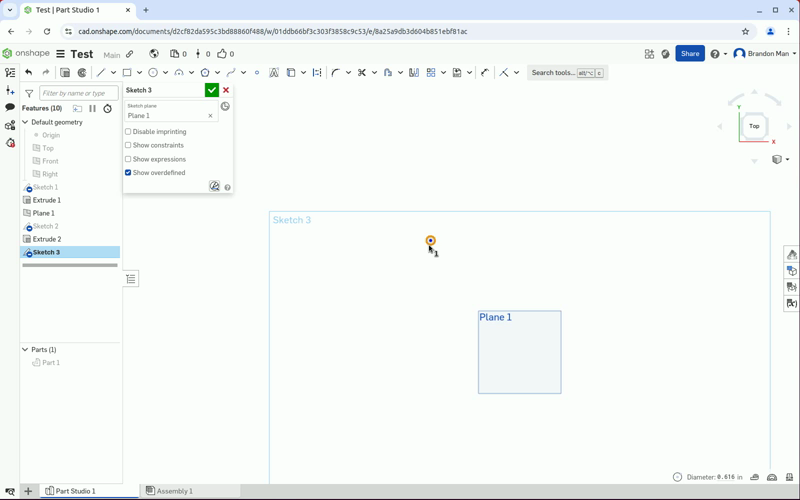
scroll(-6)
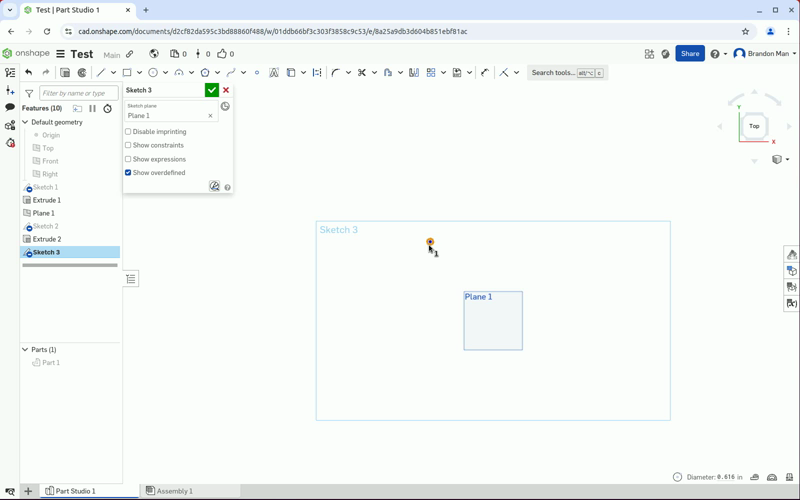
scroll(-6)
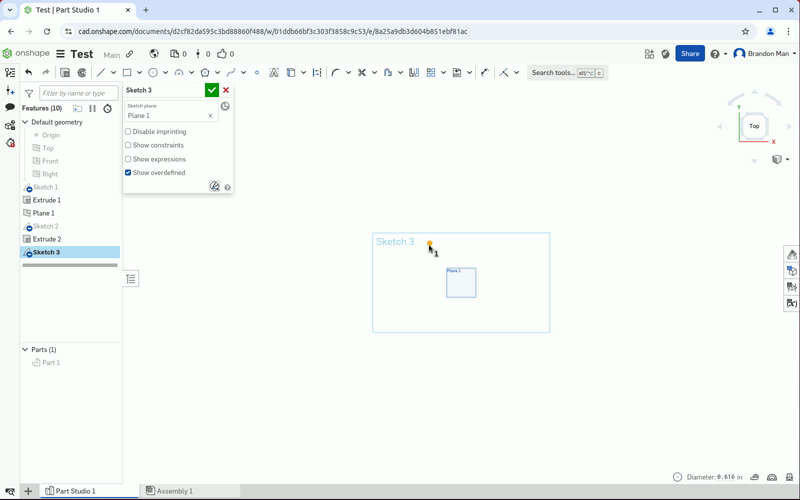
mouse_move(73, 352)
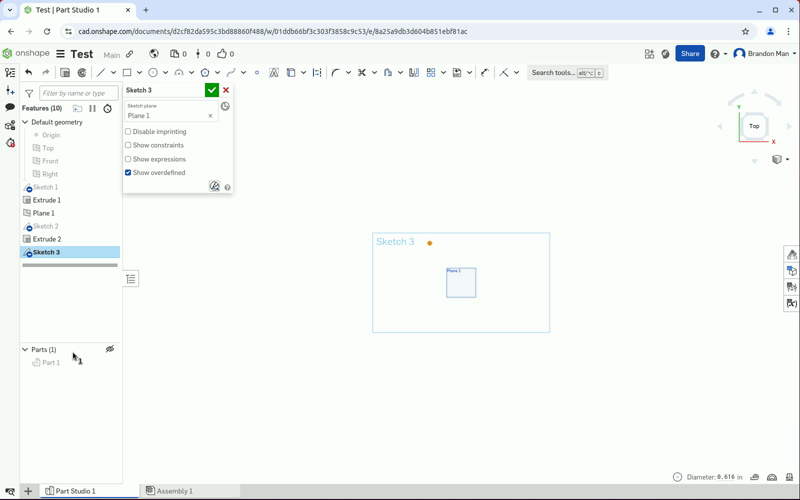
key(shift+y)
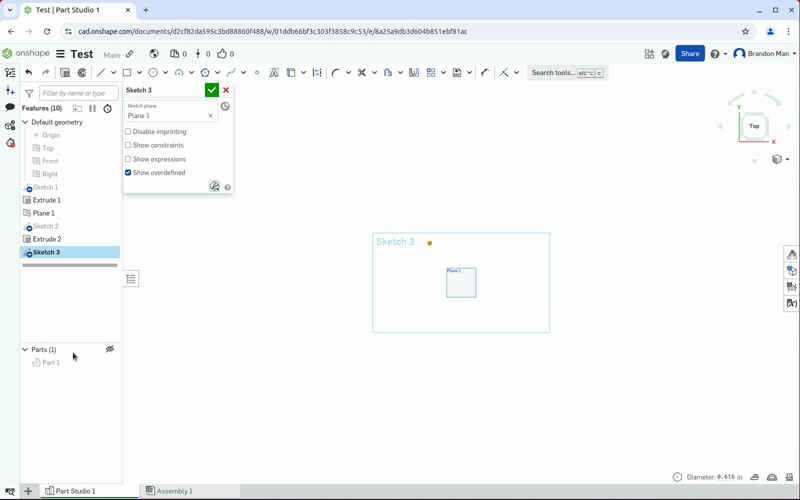
key(shift+e)
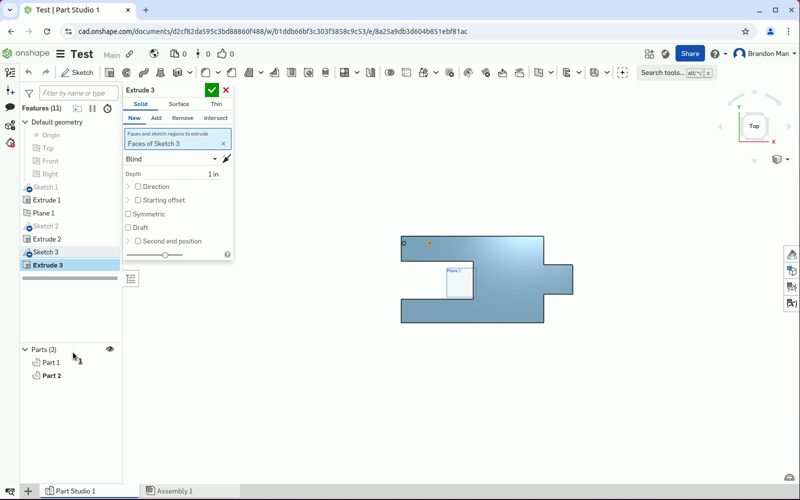
mouse_move(143, 106)
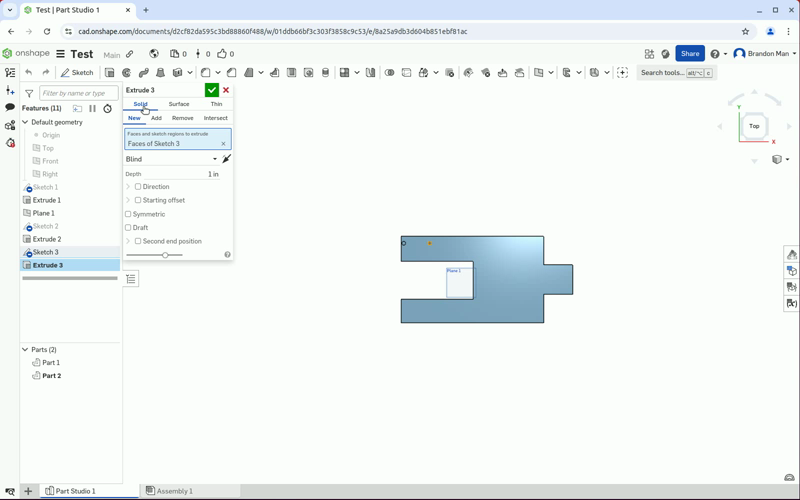
click(143, 106)
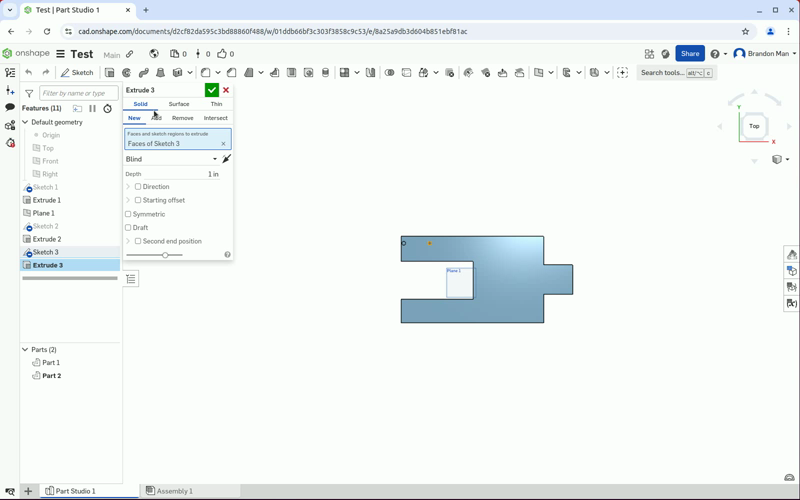
mouse_move(186, 120)
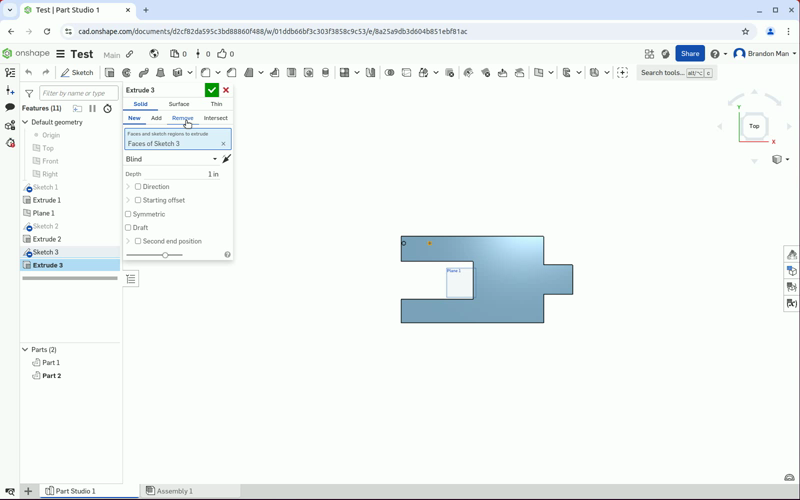
click(186, 120)
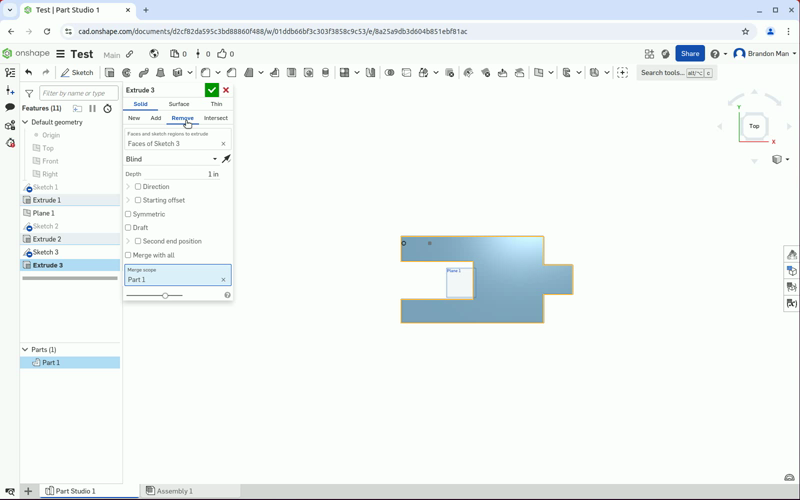
key(tab, 4)
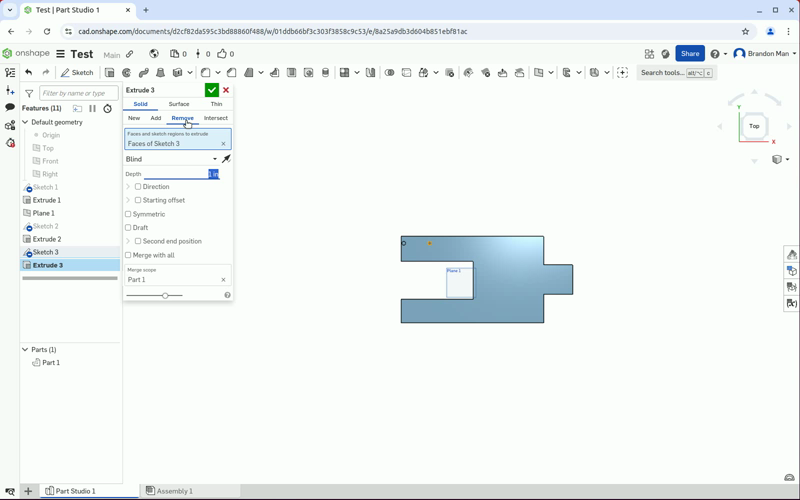
text(0.481)
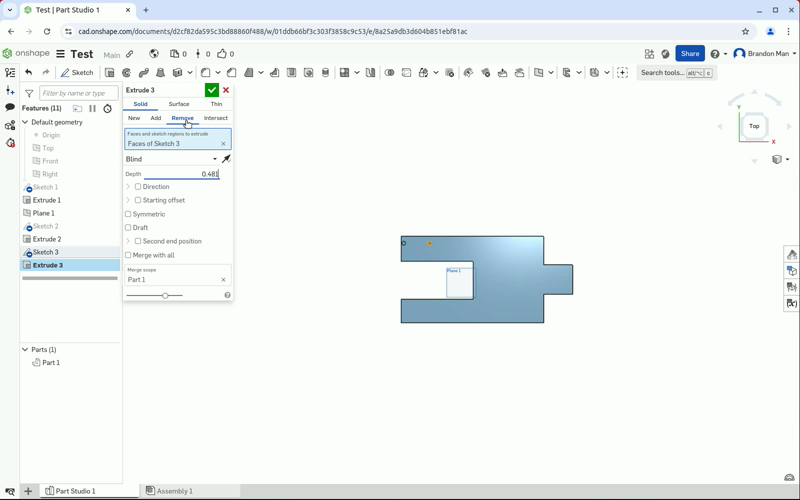
key(tab, 6)
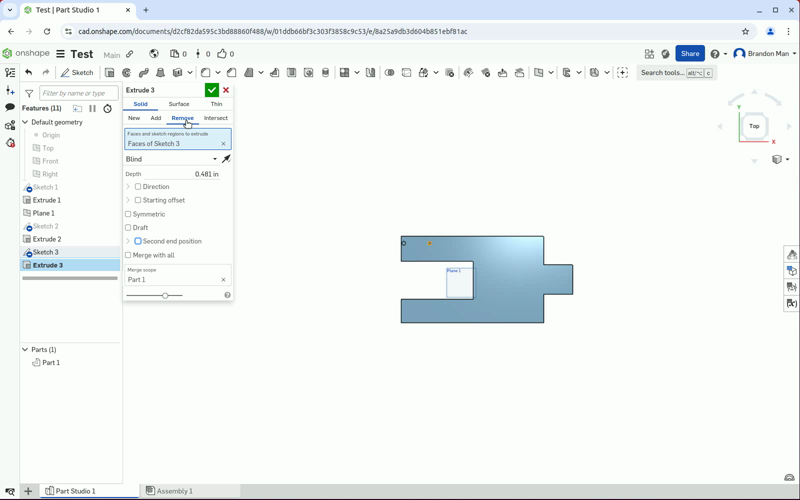
key(space)
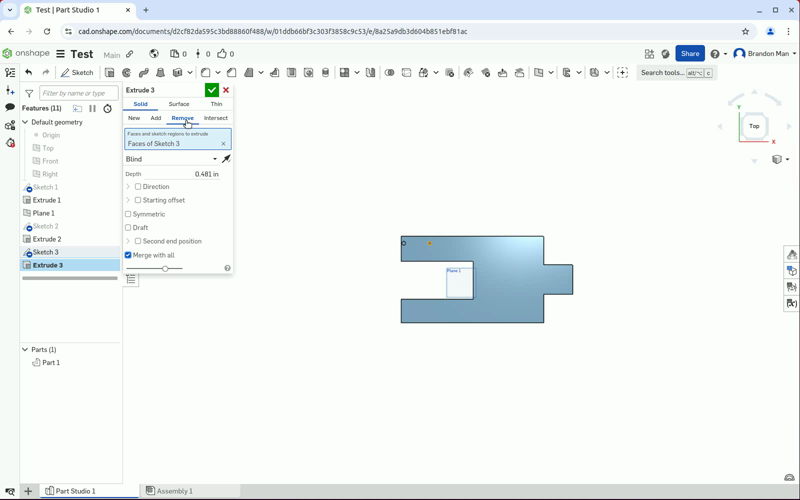
key(enter)
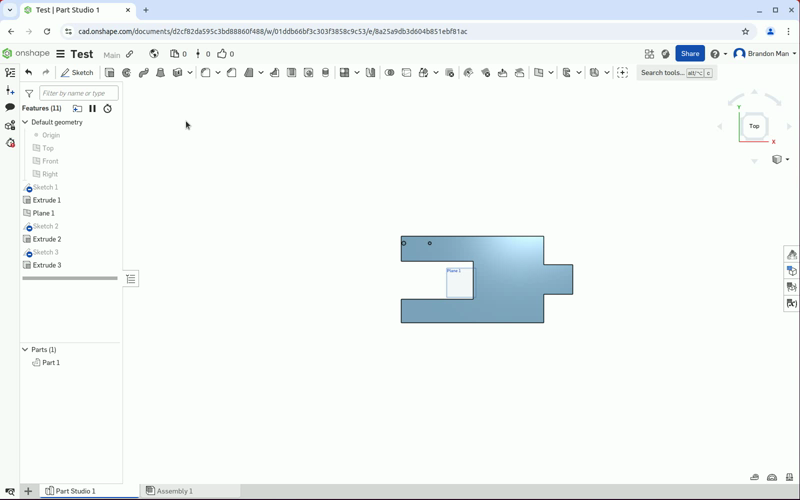
key(shift+h)
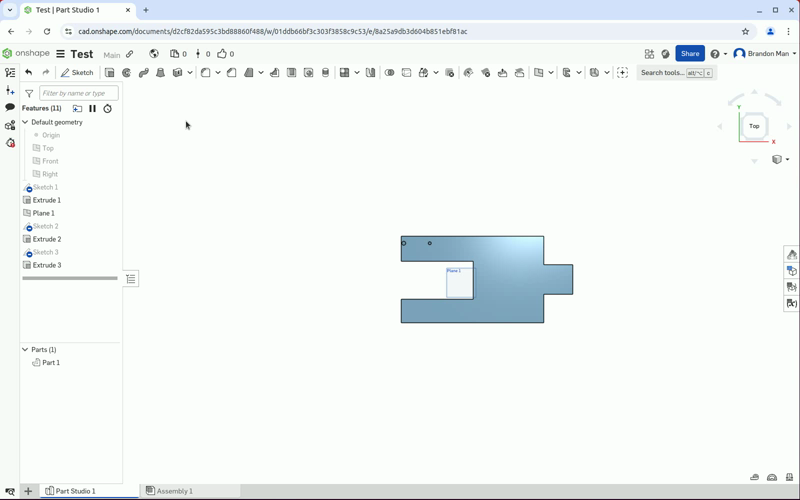
key(shift+h)
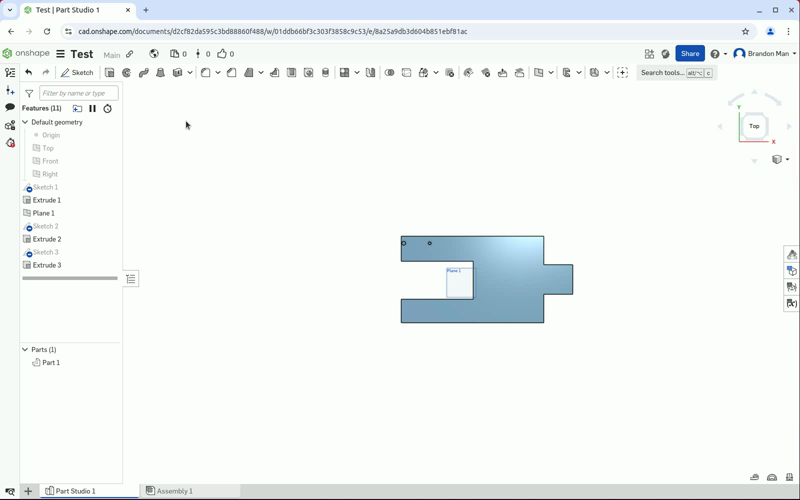
mouse_move(73, 189)
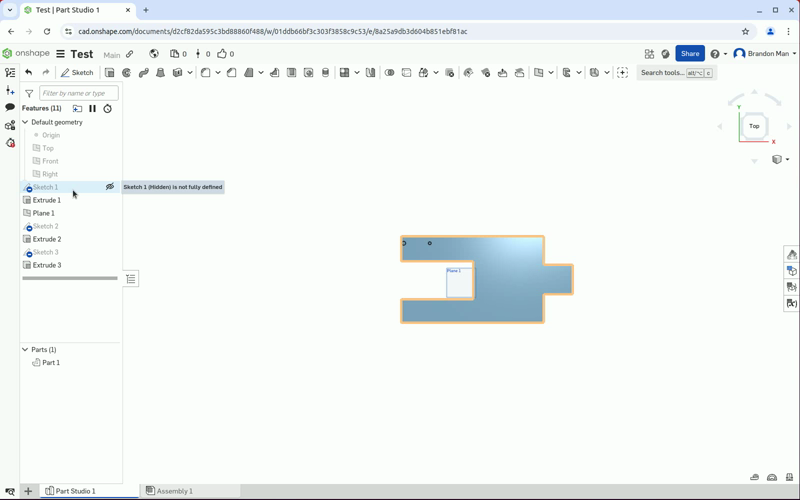
click(73, 189)
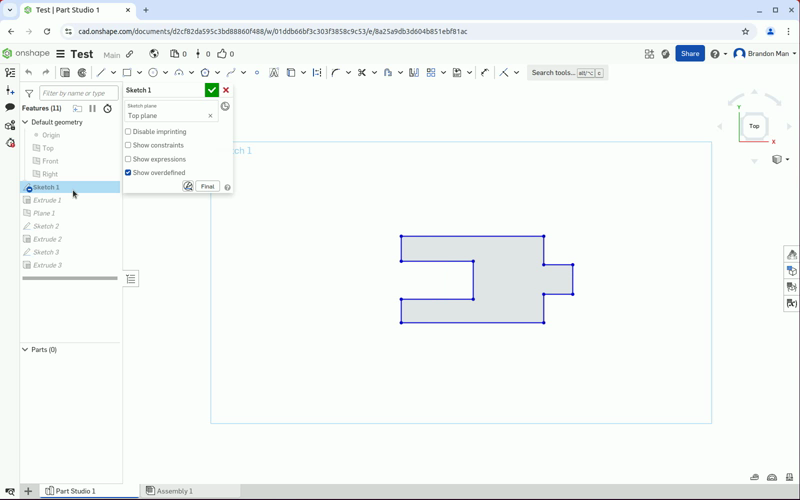
mouse_move(229, 92)
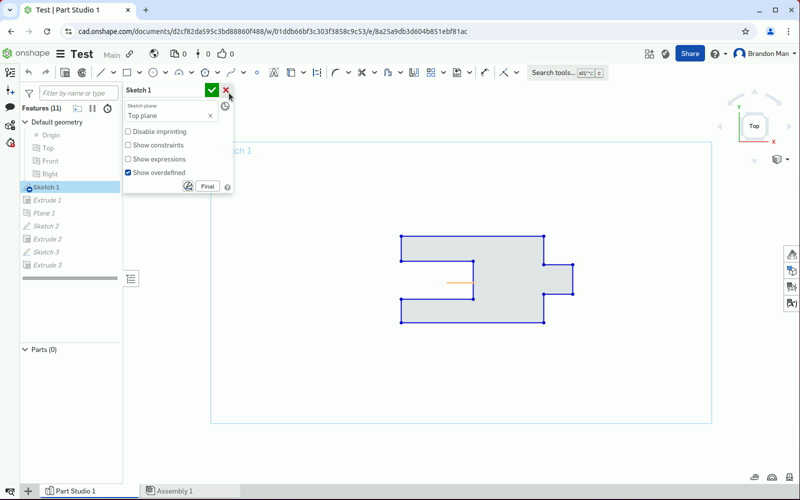
click(229, 92)
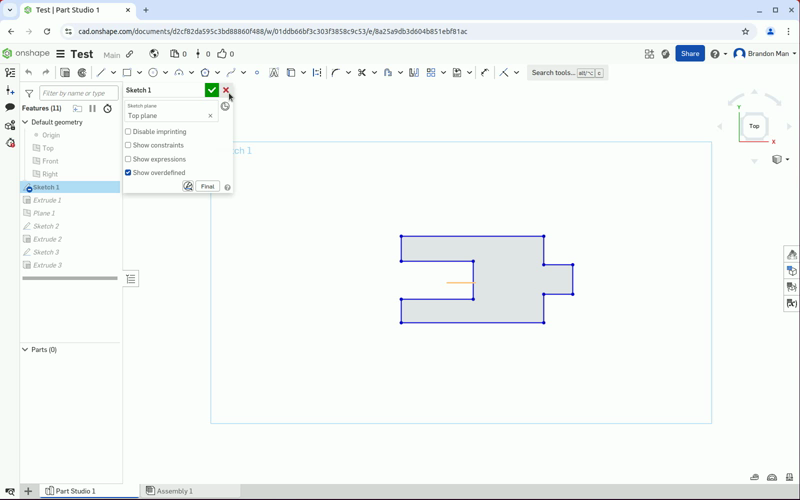
key(shift+s)
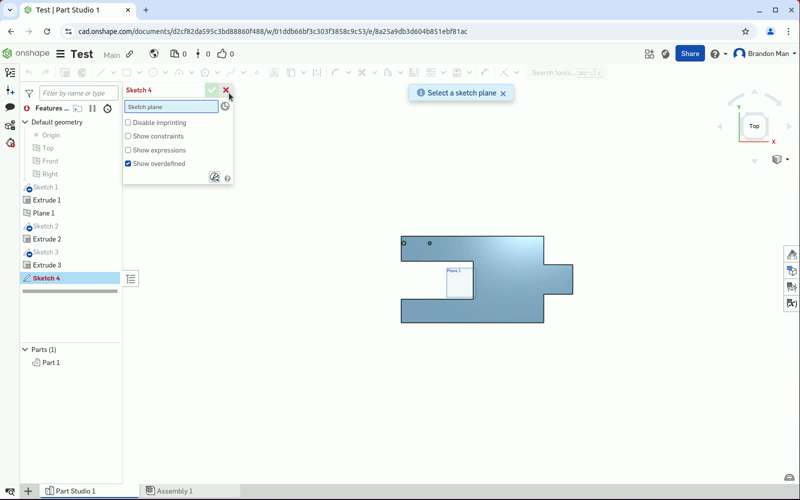
mouse_move(73, 215)
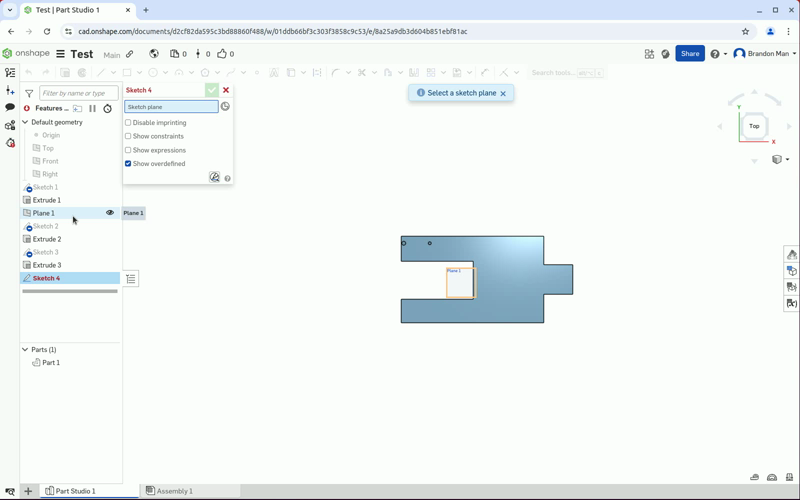
click(73, 215)
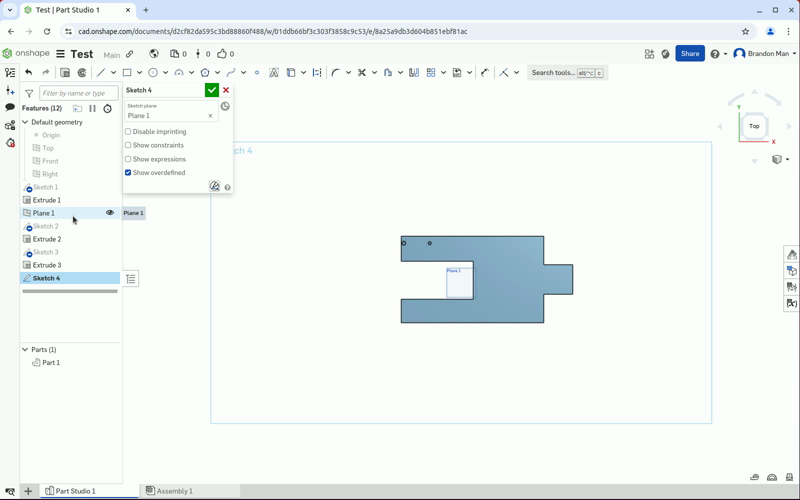
mouse_move(73, 352)
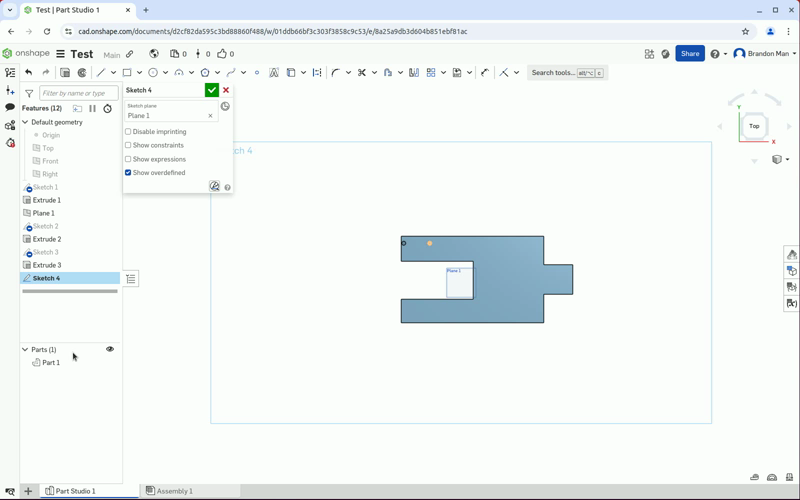
key(y)
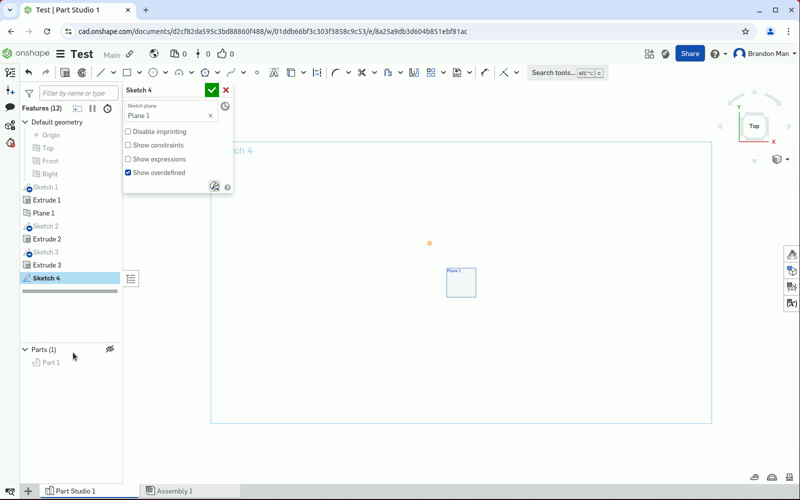
key(c)
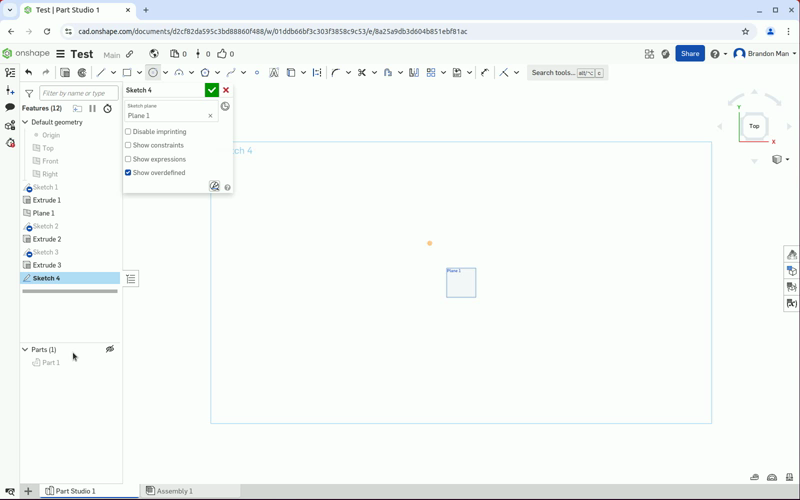
key_down(shift)
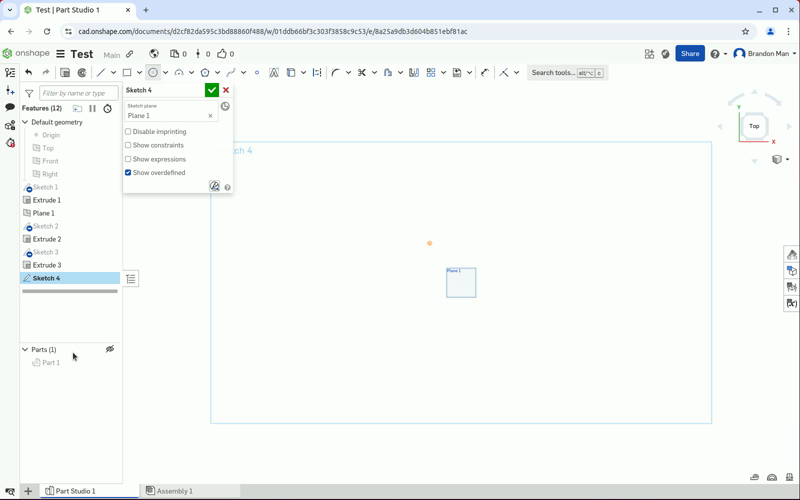
mouse_move(429, 253)
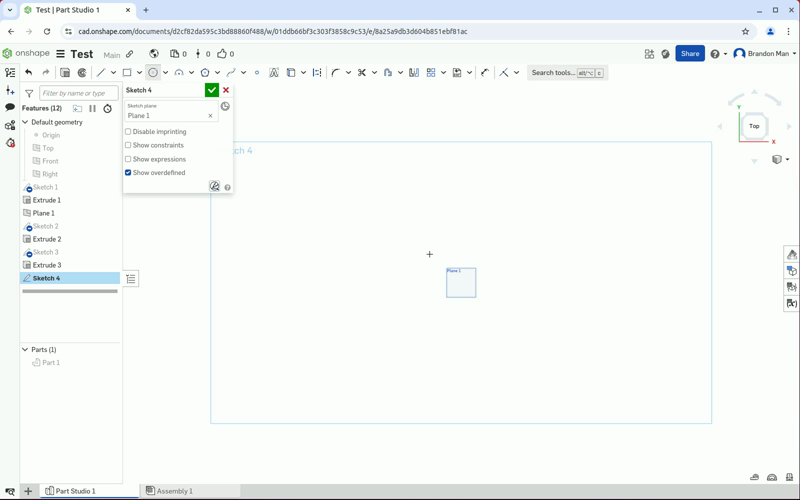
click(429, 253)
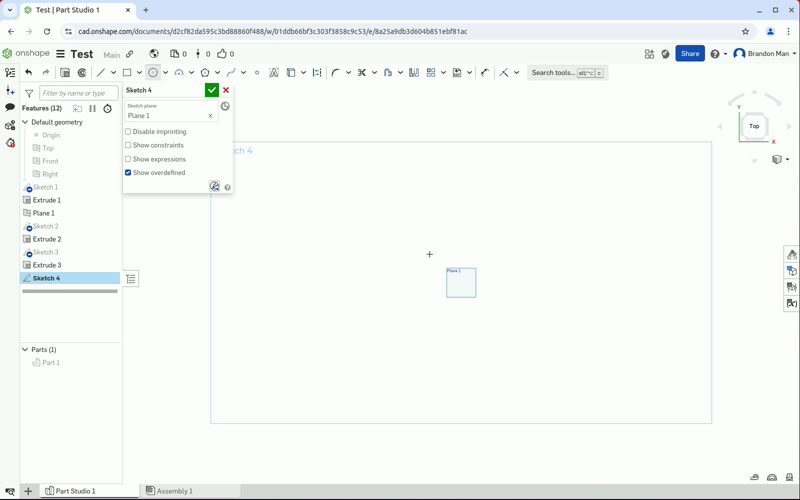
key_up(shift)
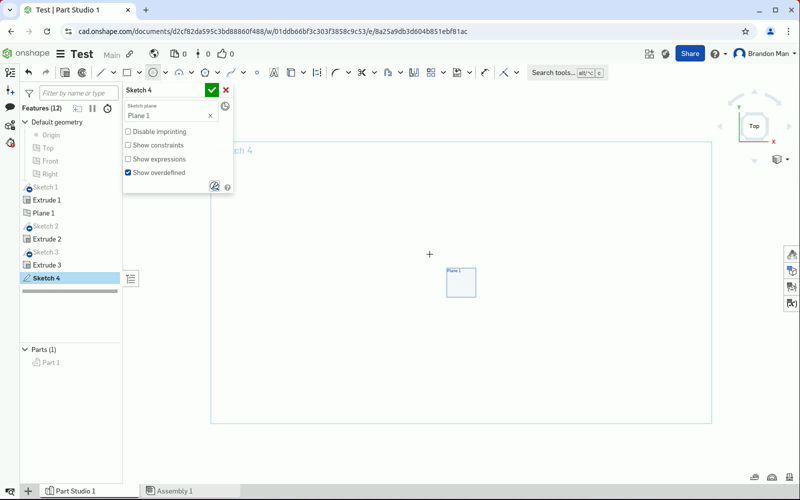
mouse_move(431, 253)
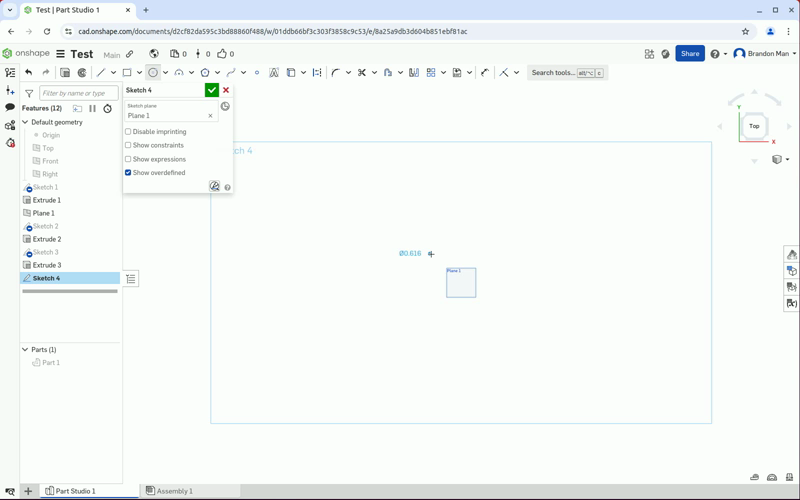
scroll(6)
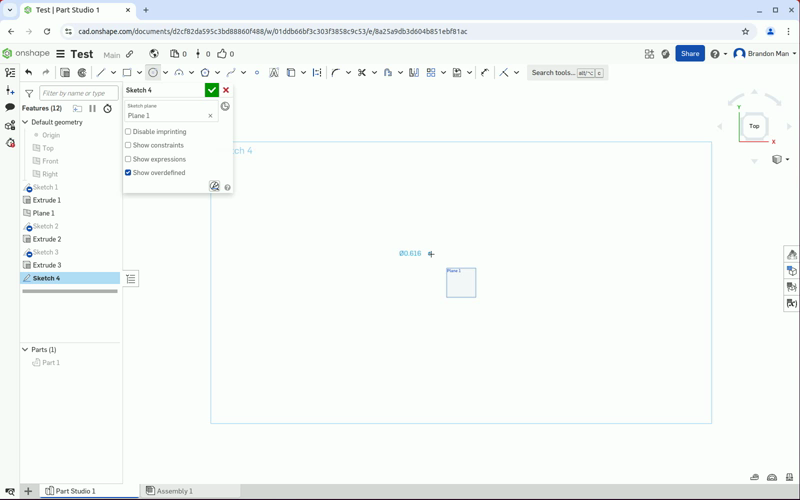
scroll(6)
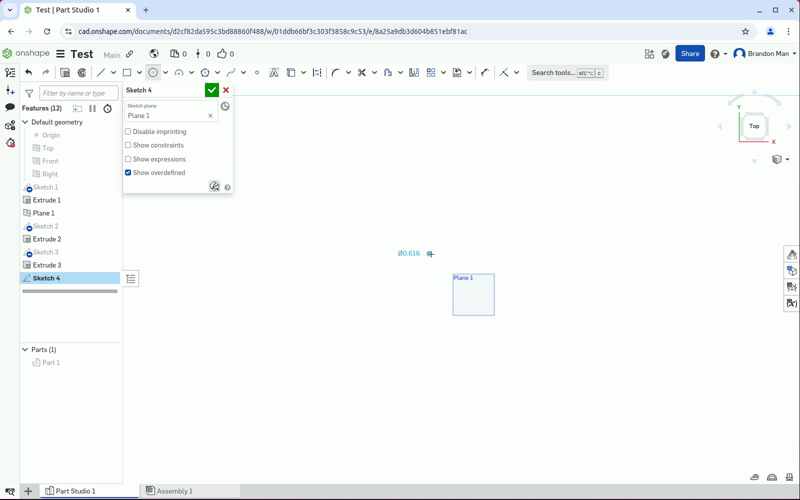
scroll(6)
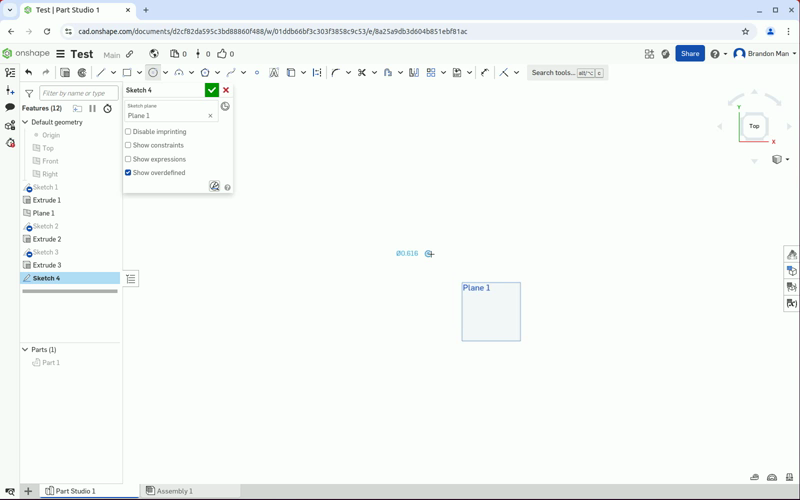
scroll(6)
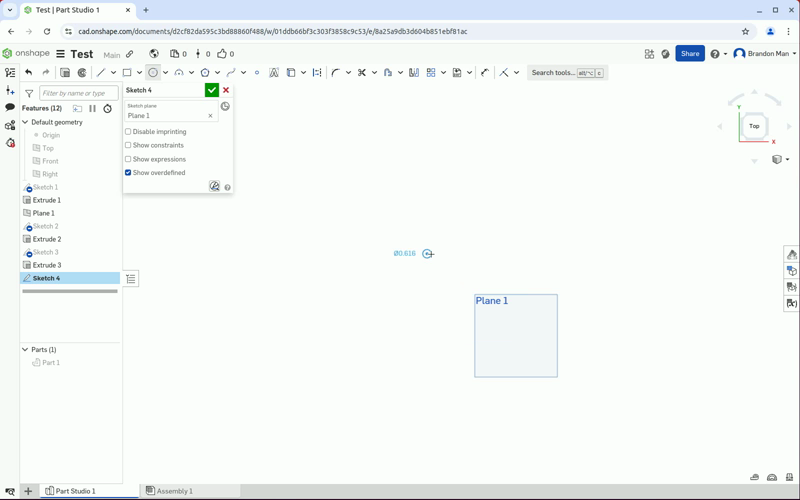
scroll(6)
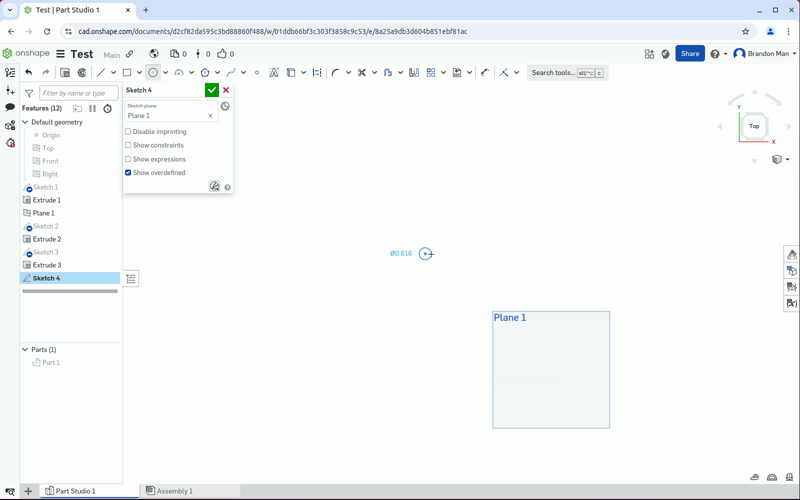
scroll(6)
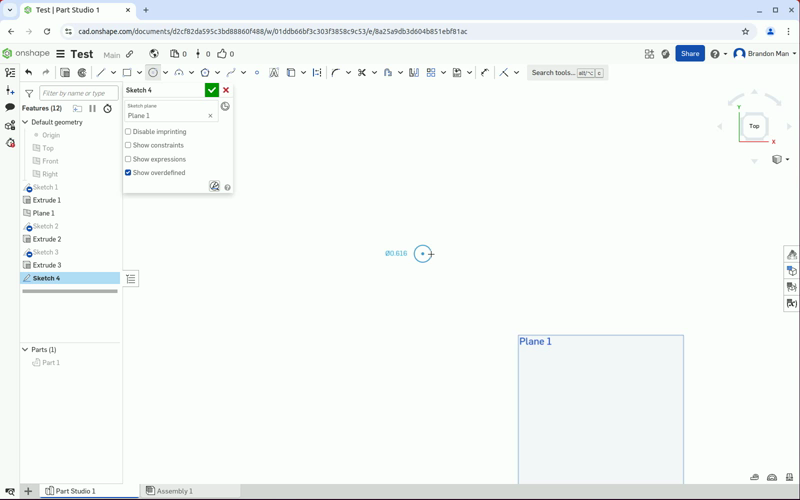
scroll(6)
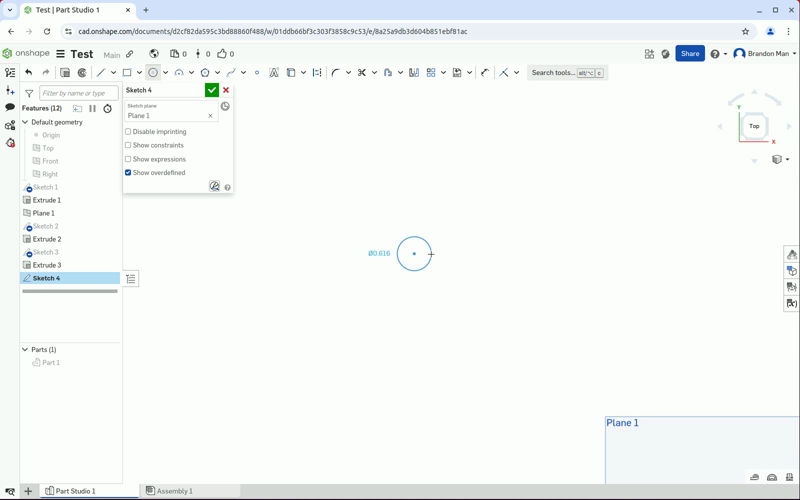
click(431, 253)
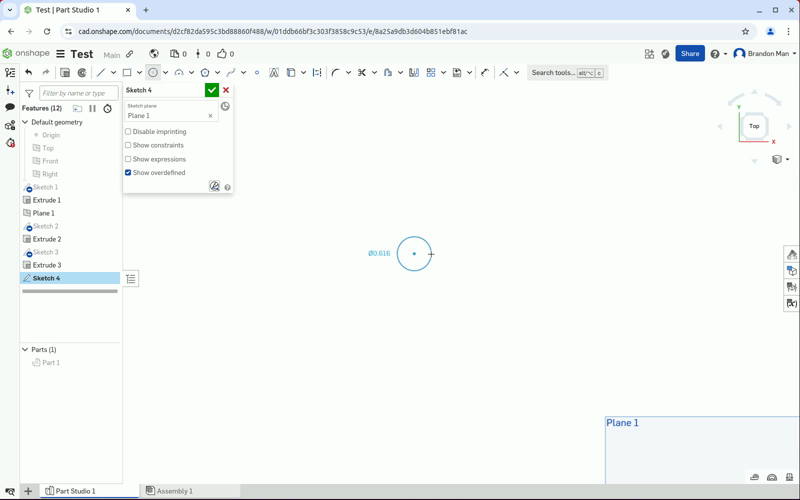
scroll(-6)
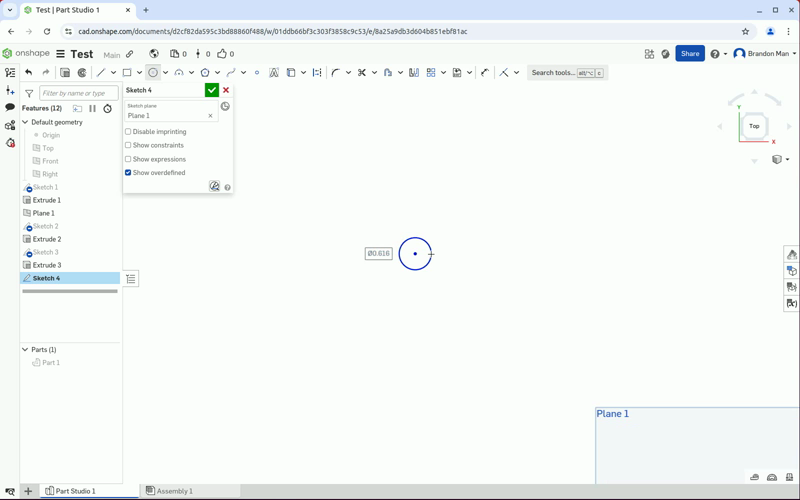
scroll(-6)
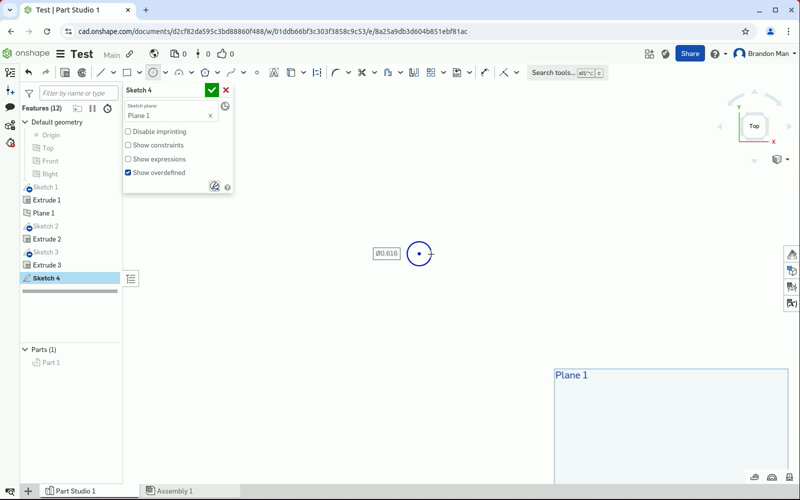
scroll(-6)
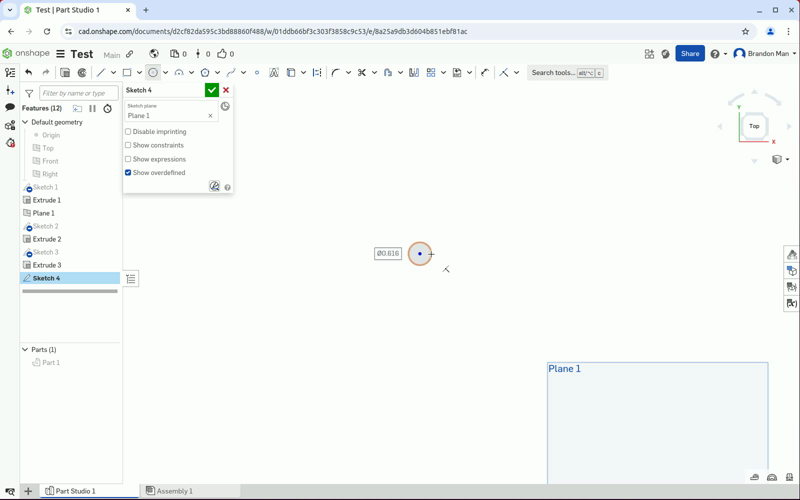
scroll(-6)
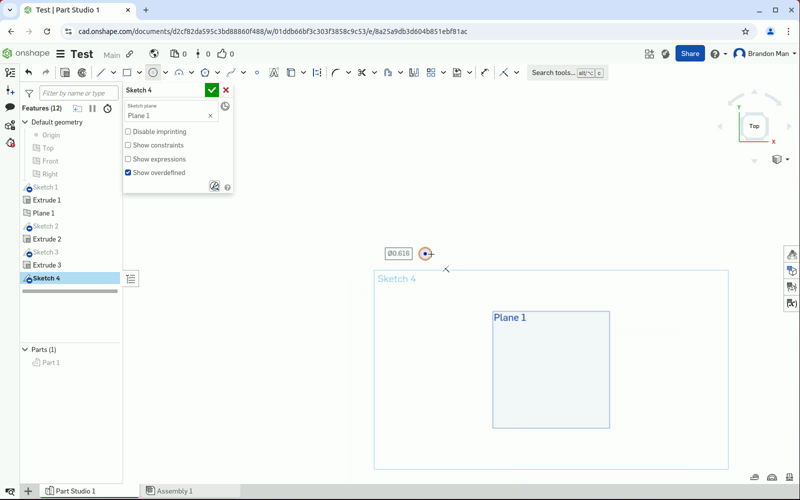
scroll(-6)
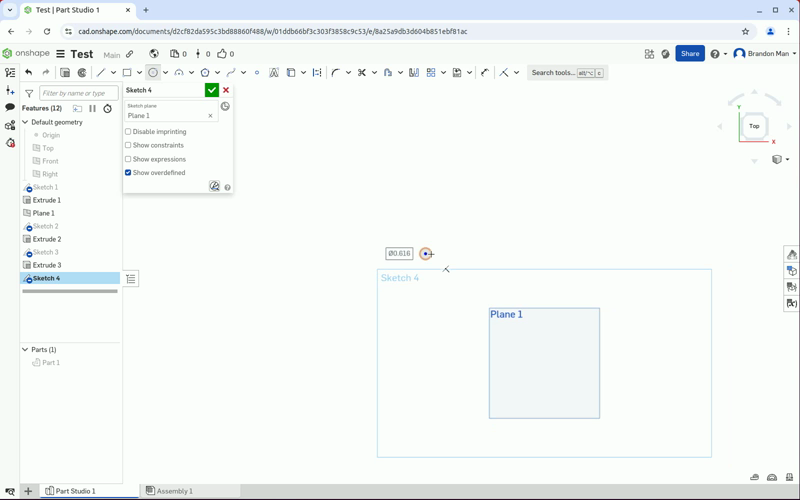
scroll(-6)
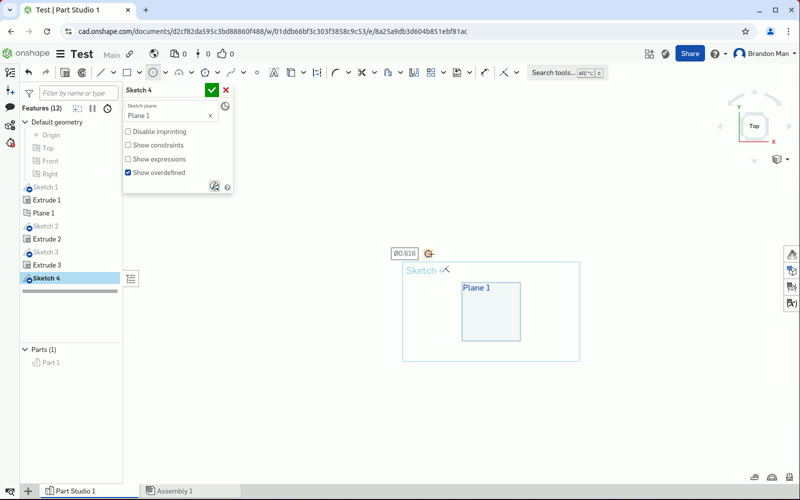
scroll(-6)
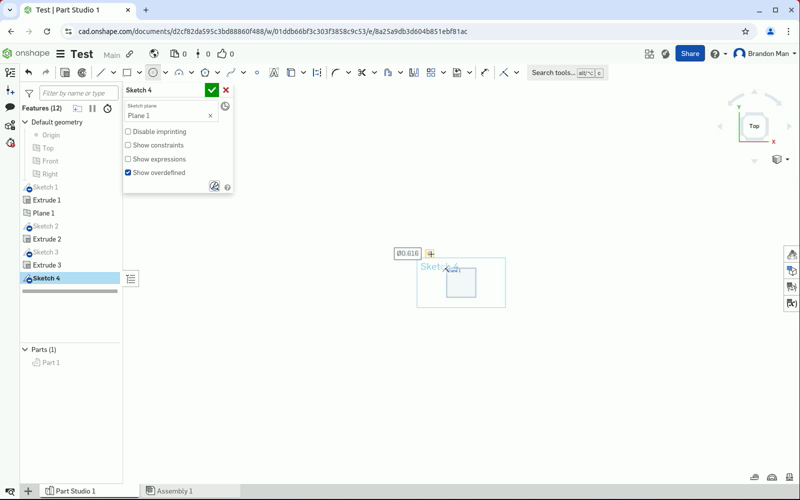
key(esc)
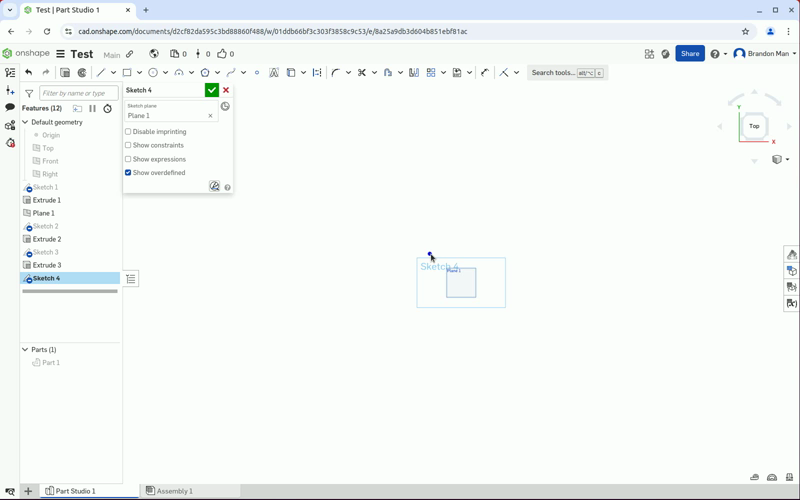
mouse_move(428, 253)
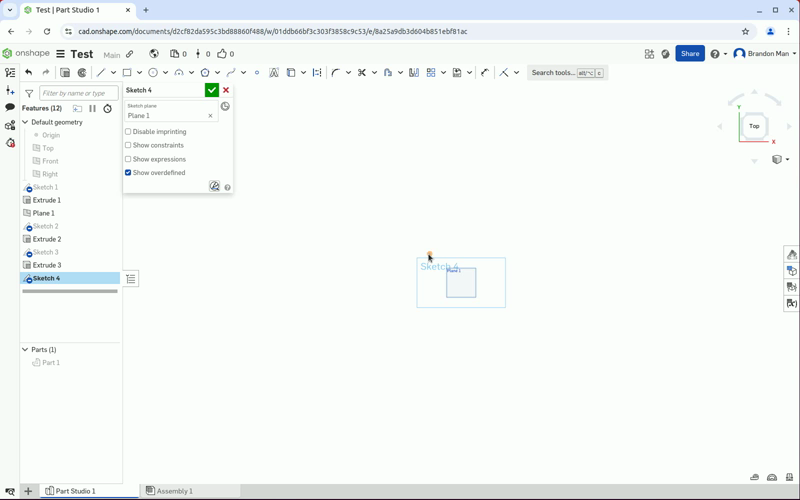
scroll(6)
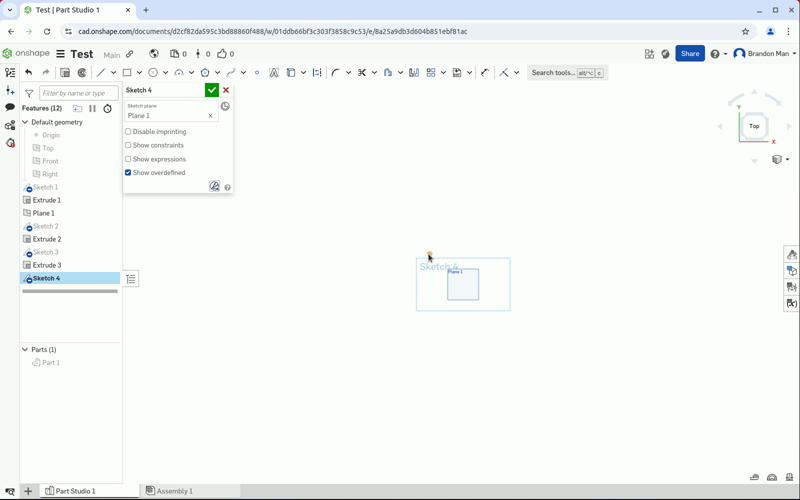
scroll(6)
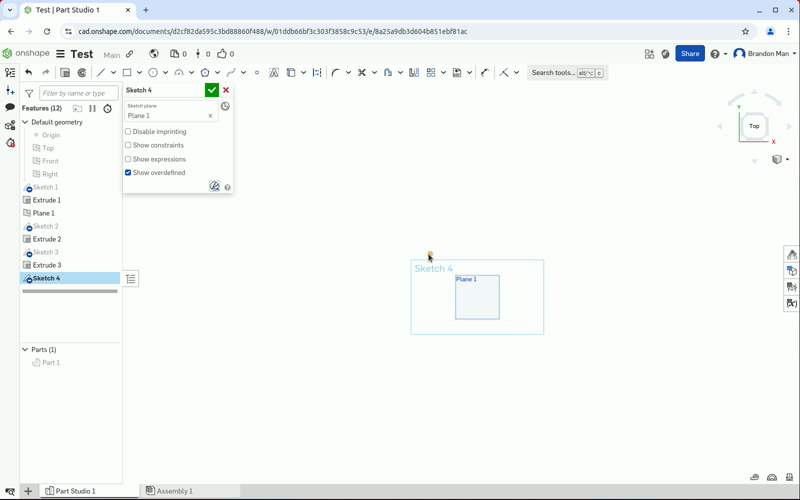
scroll(6)
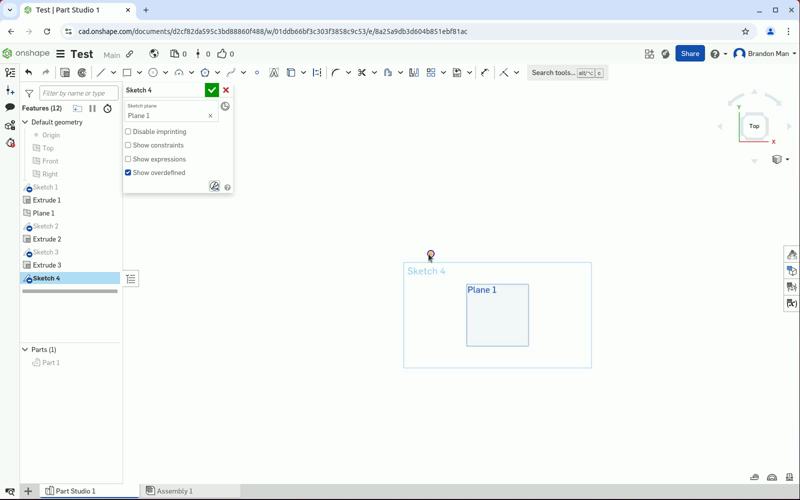
scroll(6)
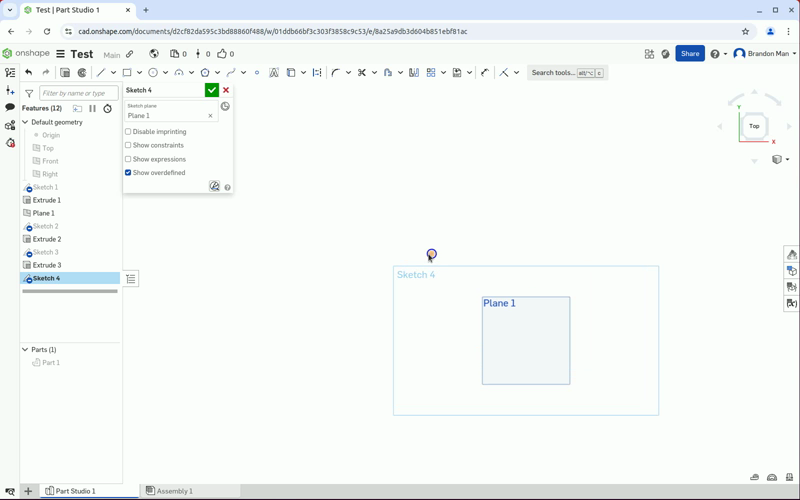
scroll(6)
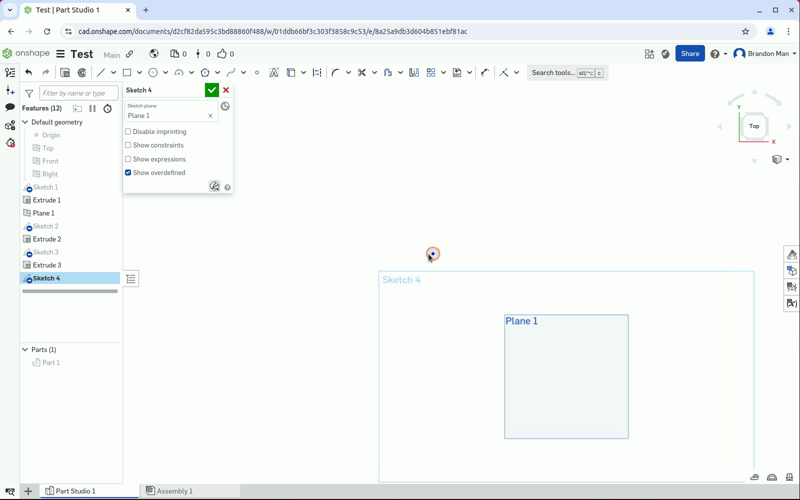
scroll(6)
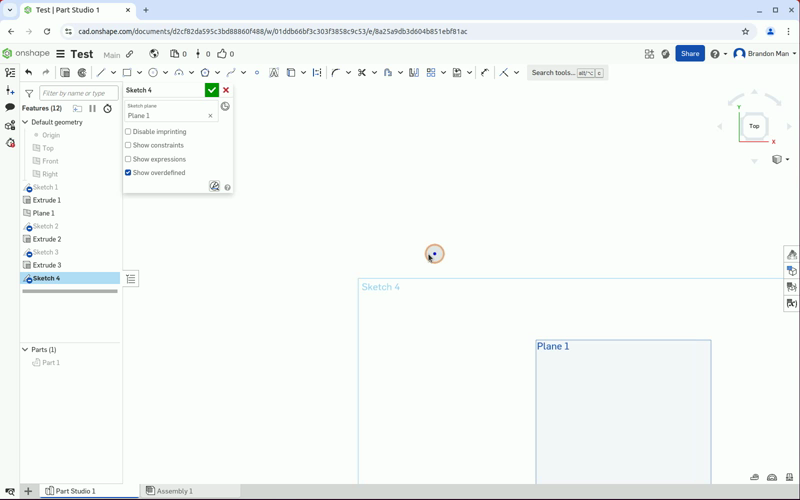
scroll(6)
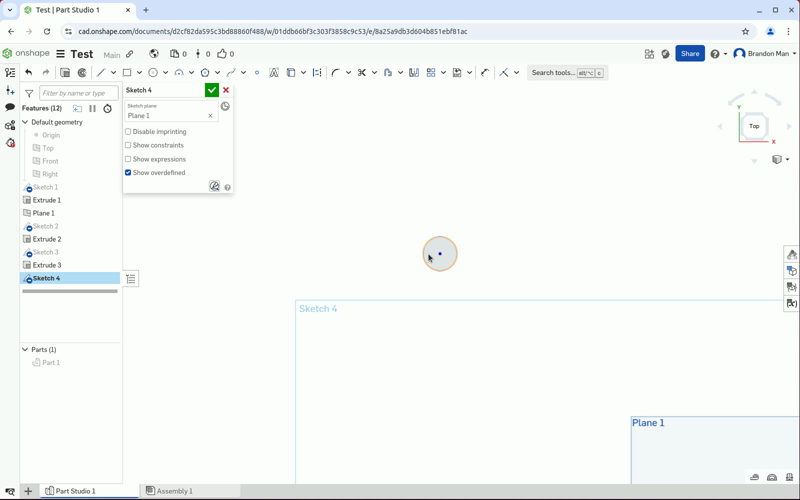
click(428, 253)
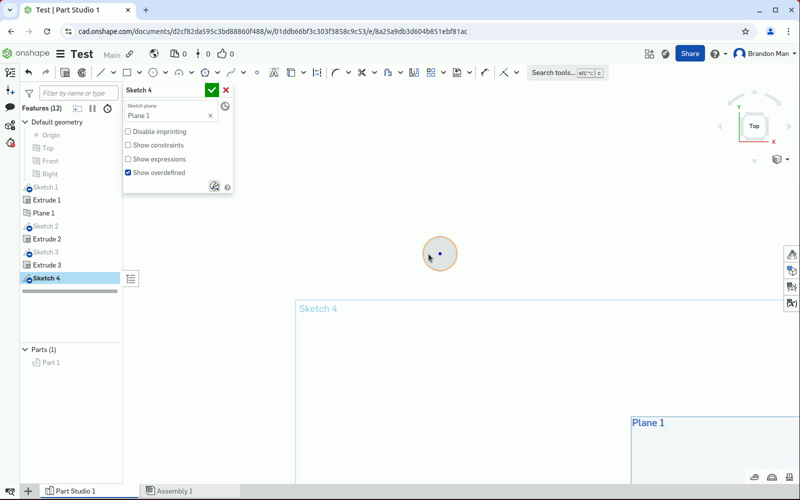
scroll(-6)
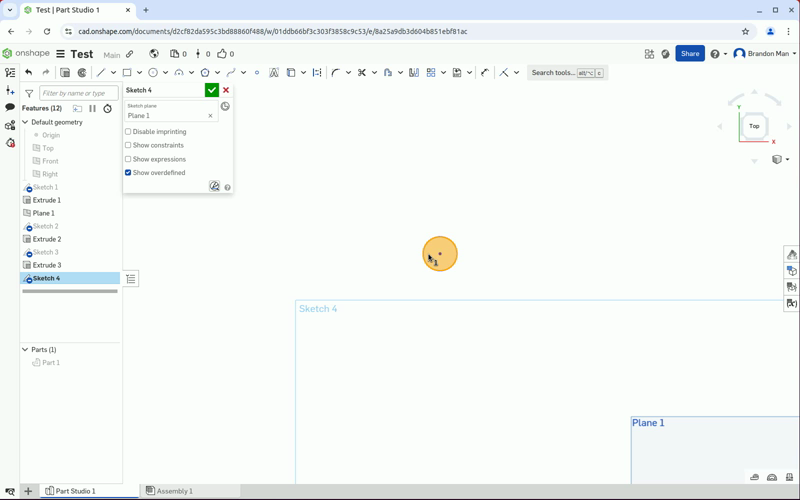
scroll(-6)
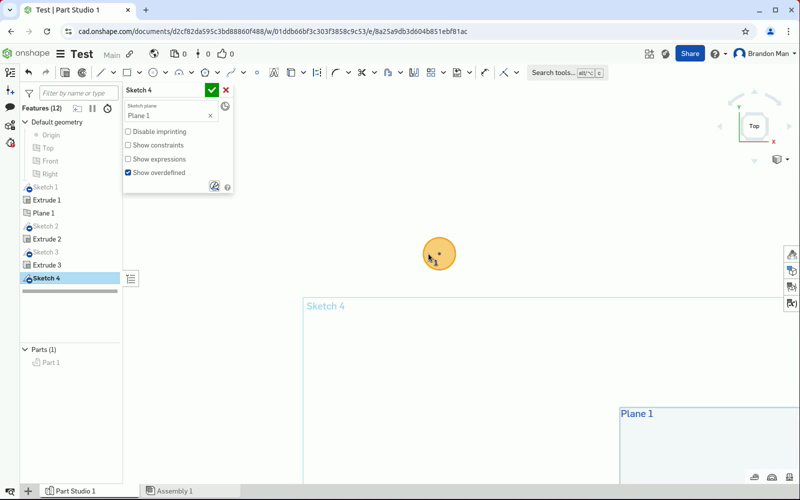
scroll(-6)
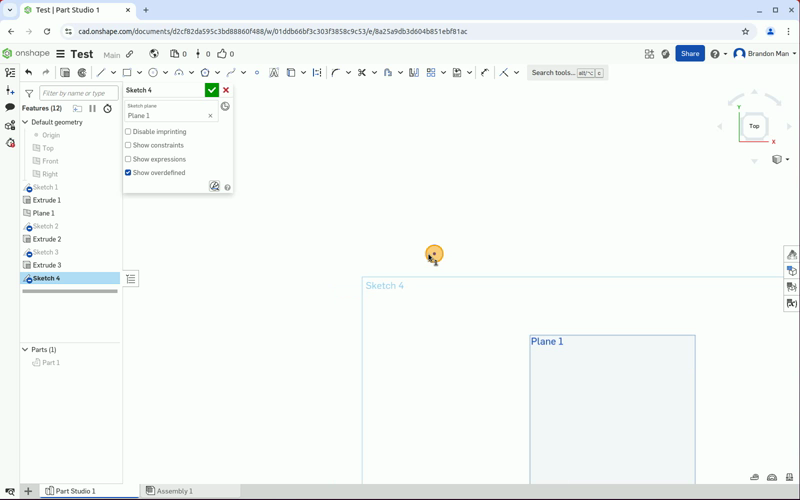
scroll(-6)
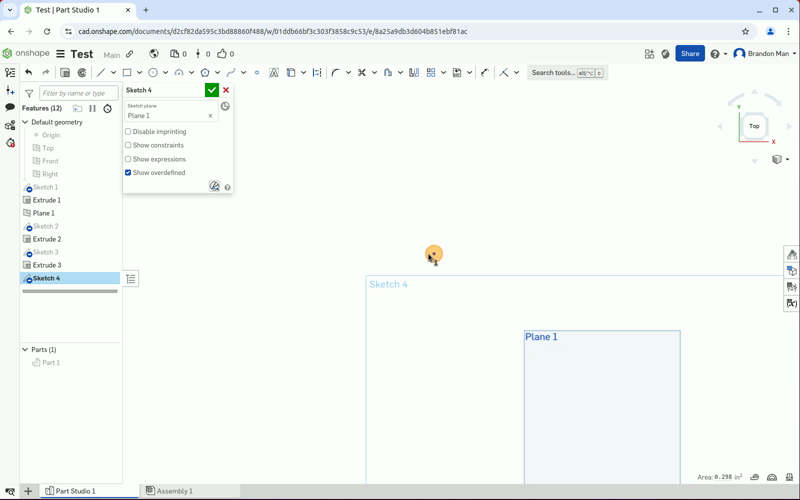
scroll(-6)
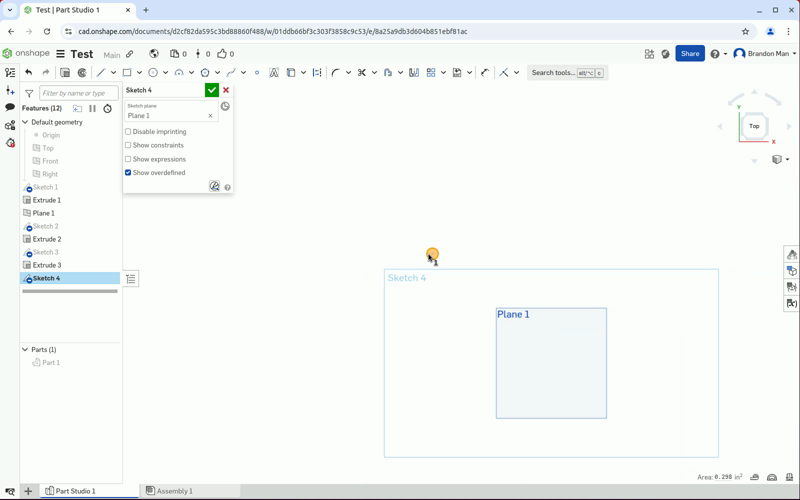
scroll(-6)
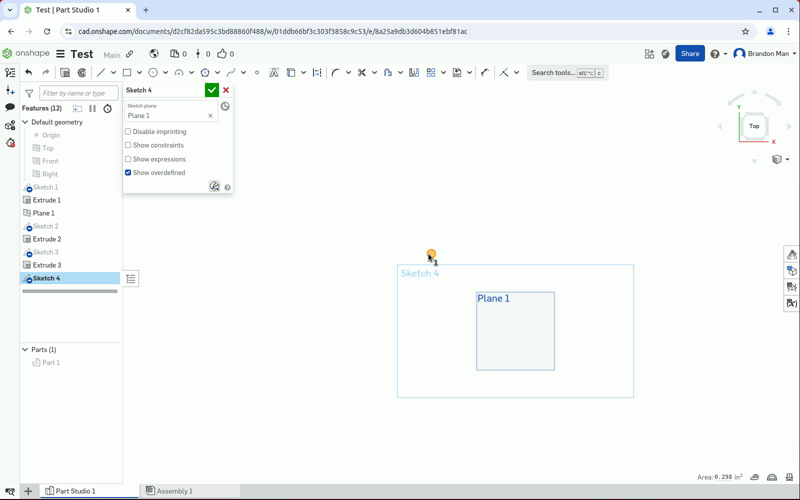
scroll(-6)
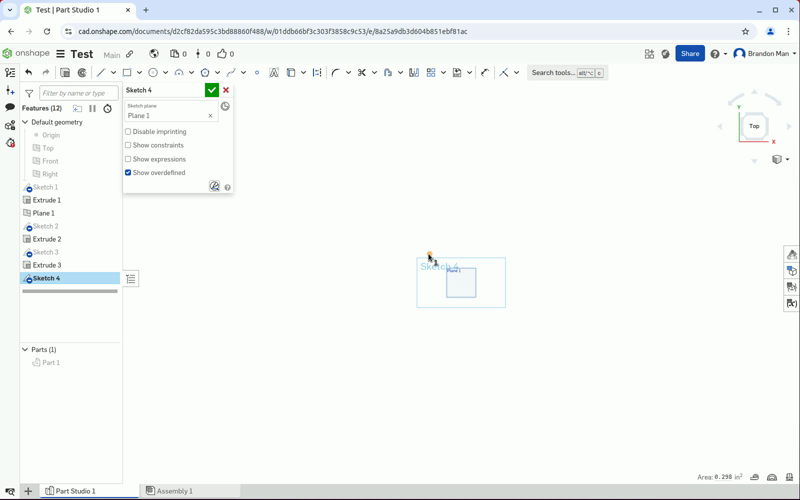
mouse_move(73, 352)
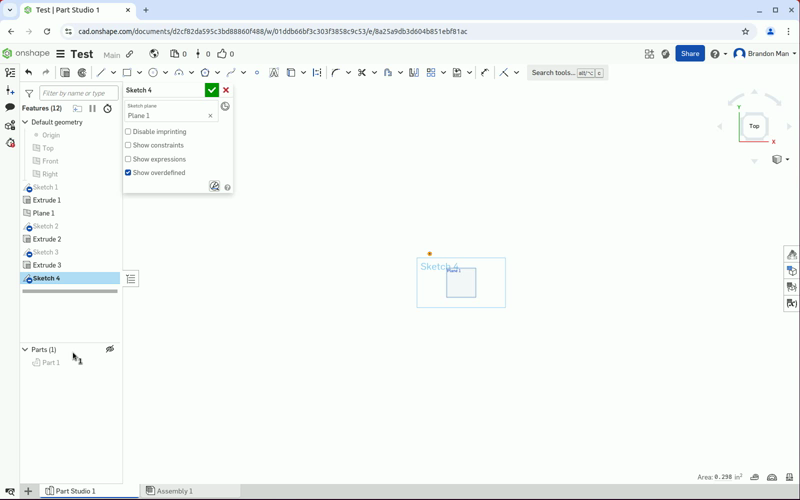
key(shift+y)
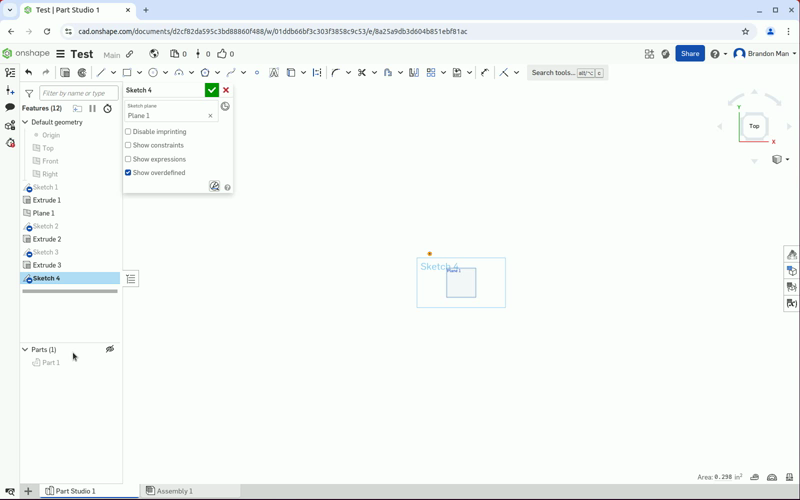
key(shift+e)
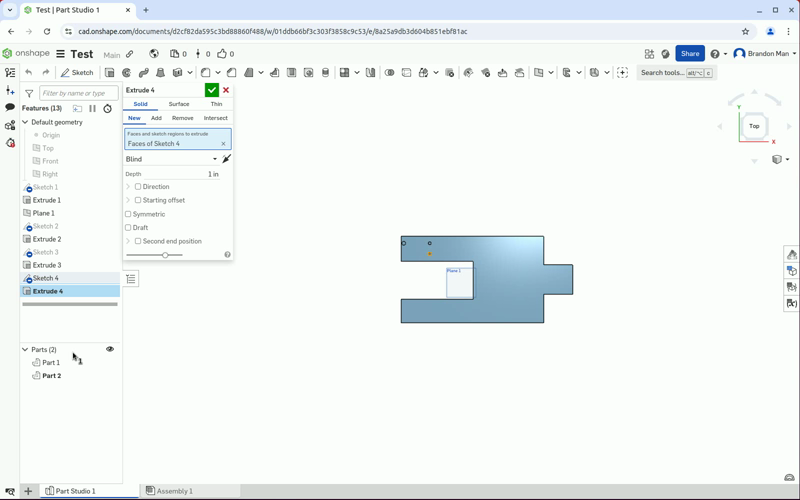
mouse_move(143, 106)
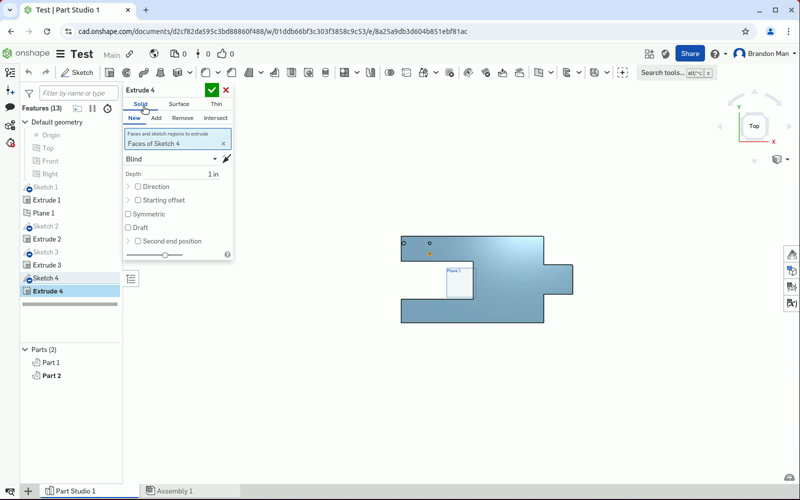
click(143, 106)
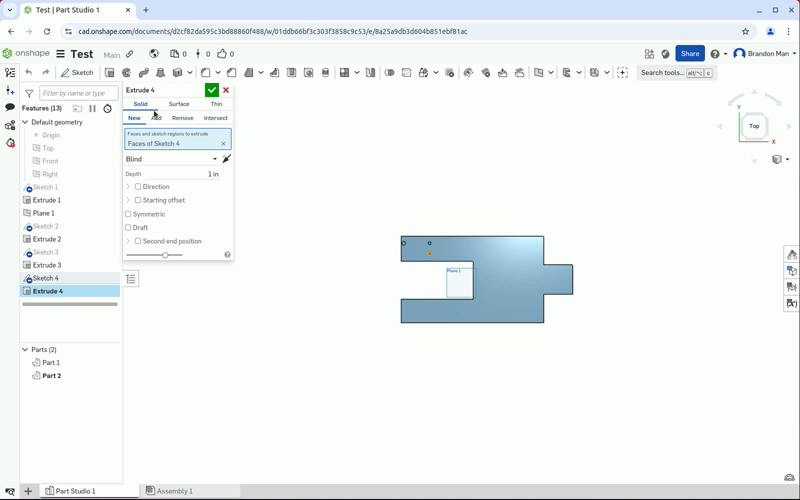
mouse_move(186, 120)
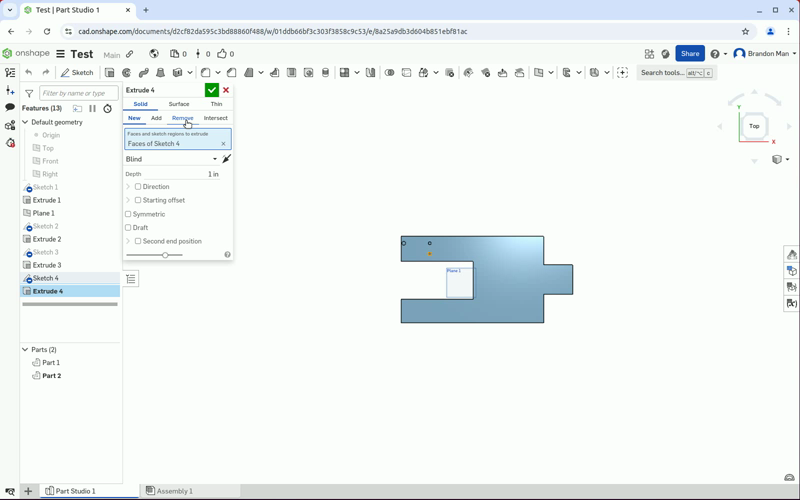
click(186, 120)
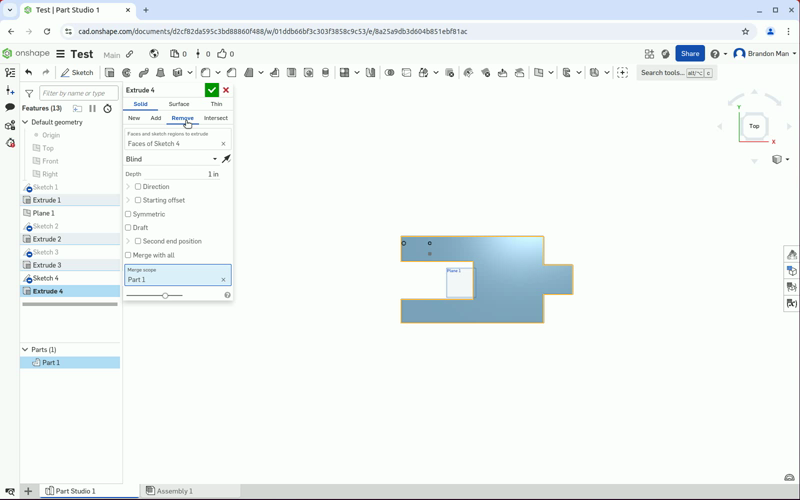
key(tab, 4)
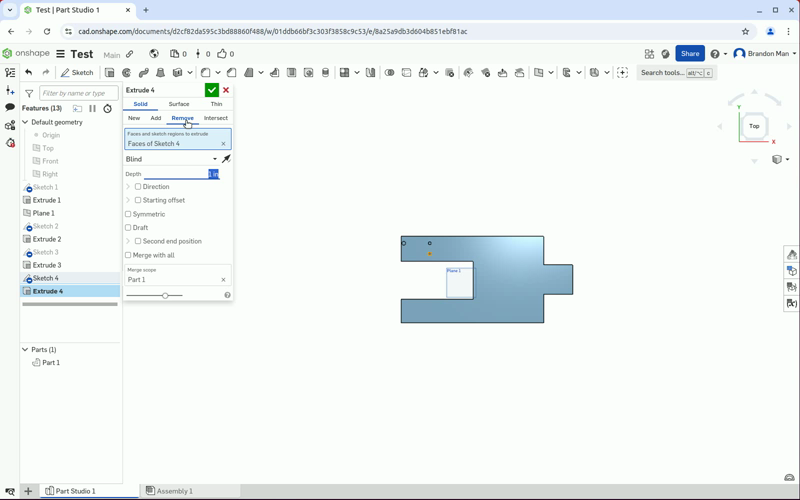
text(0.481)
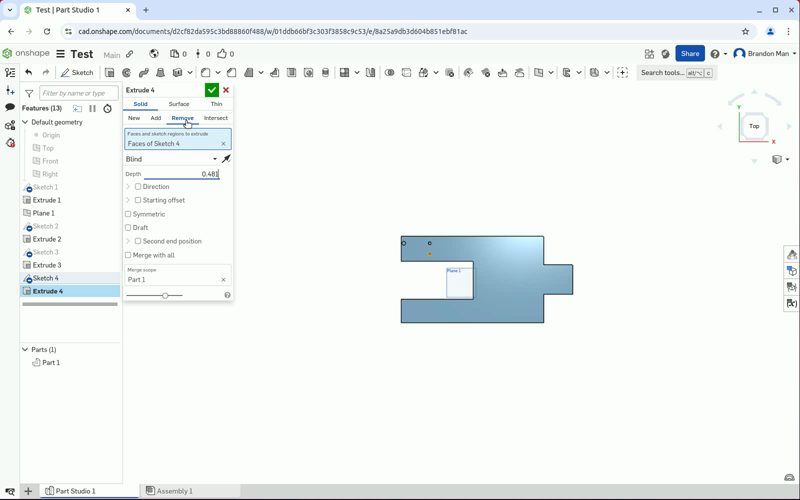
key(tab, 6)
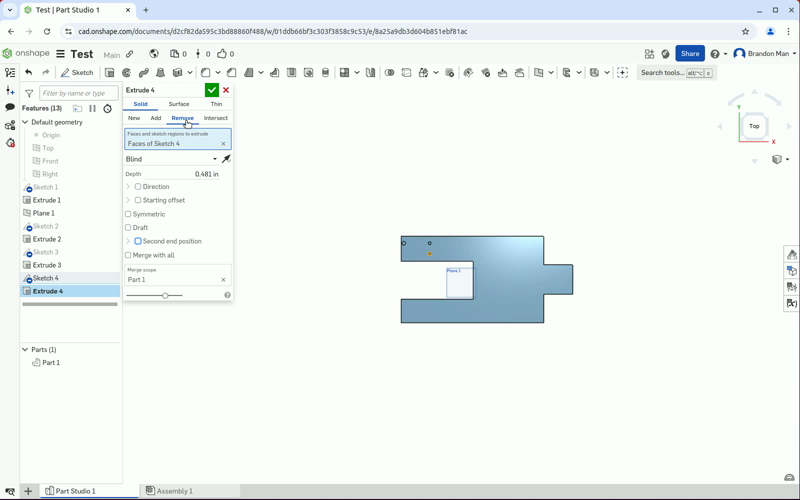
key(space)
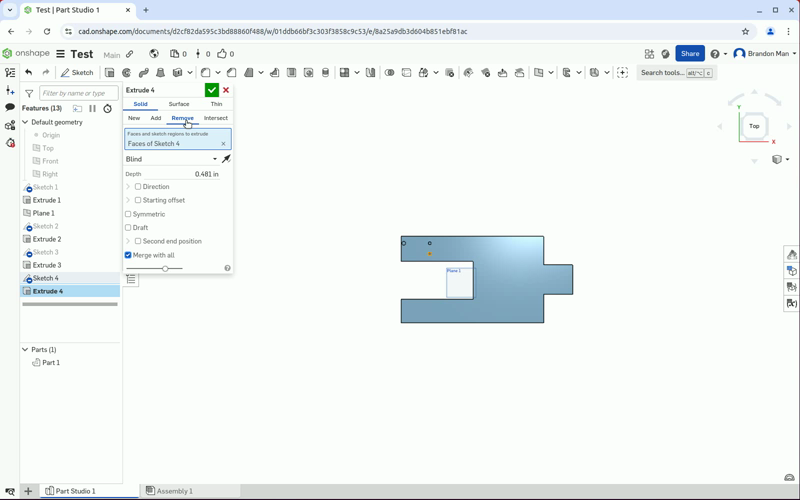
key(enter)
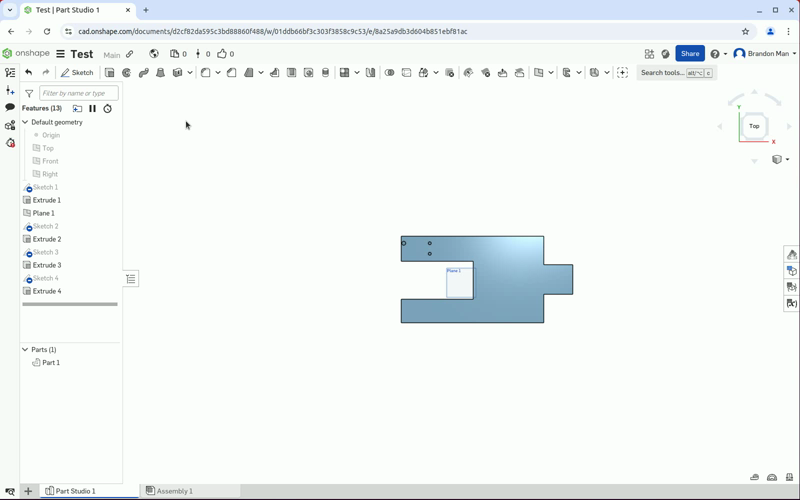
key(shift+h)
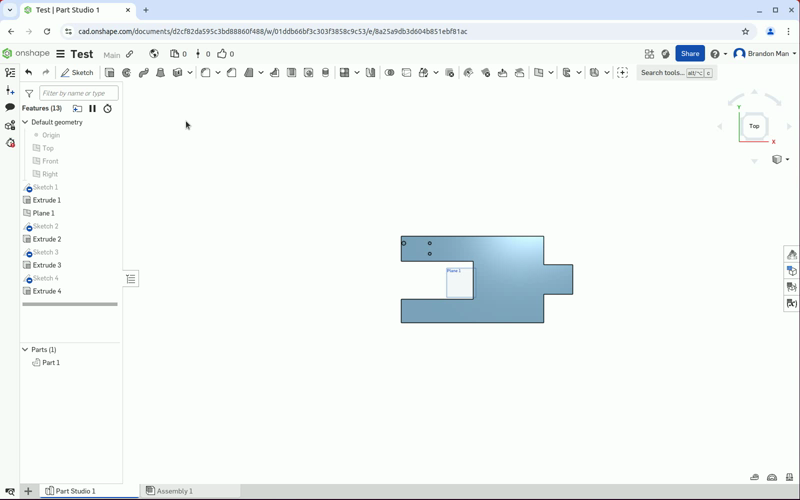
key(shift+h)
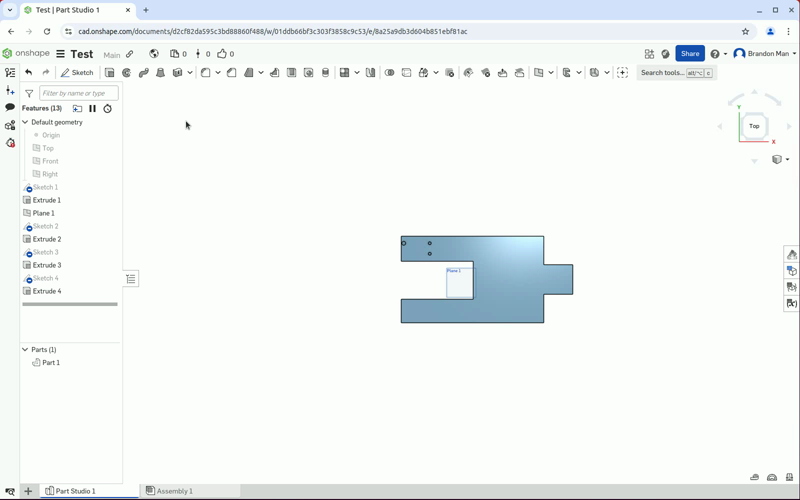
mouse_move(73, 189)
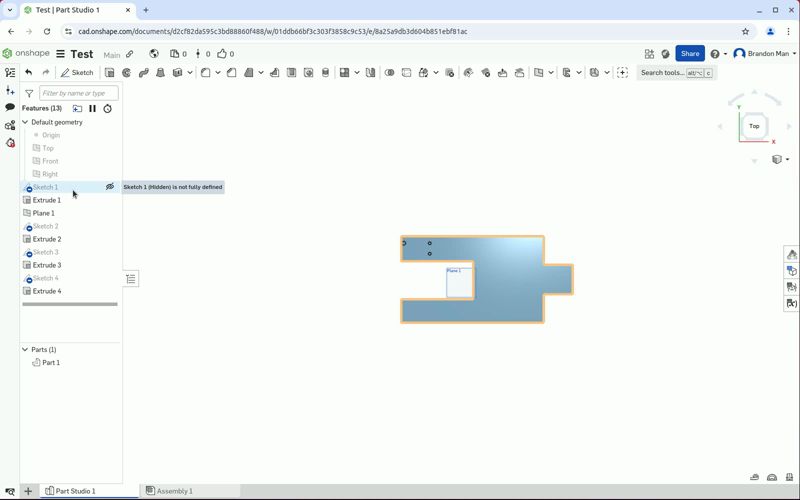
click(73, 189)
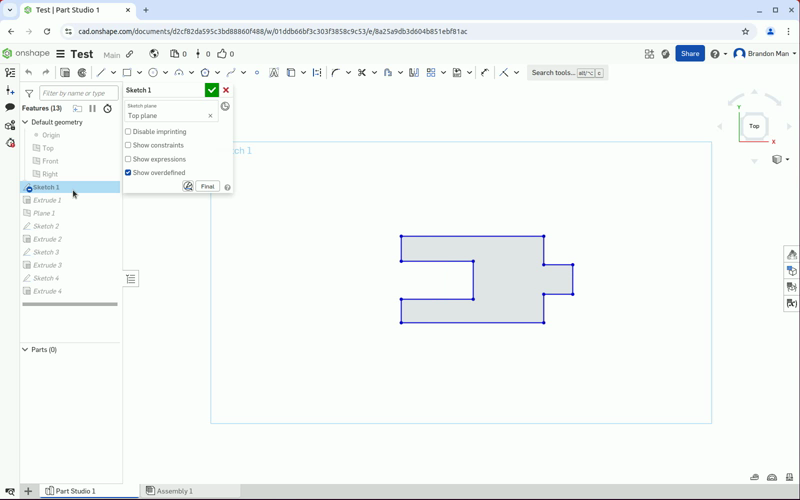
mouse_move(229, 92)
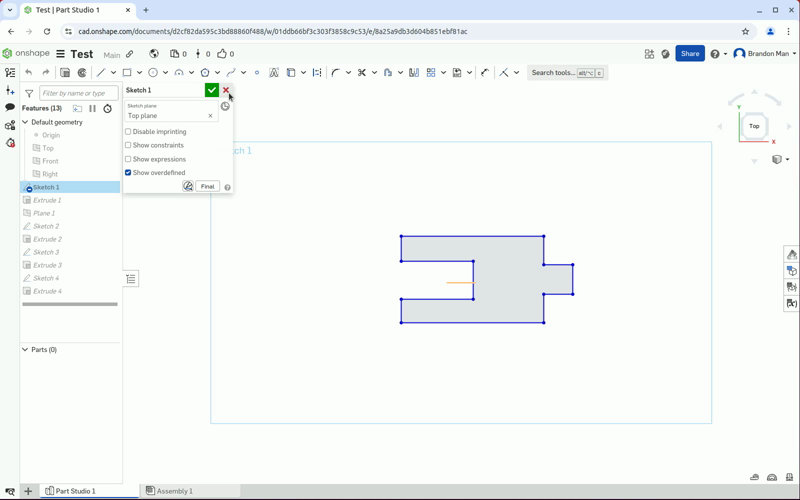
click(229, 92)
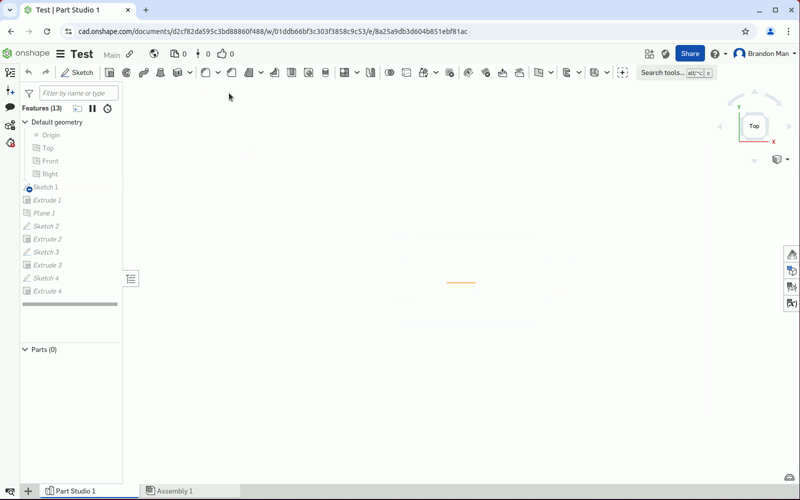
key(shift+s)
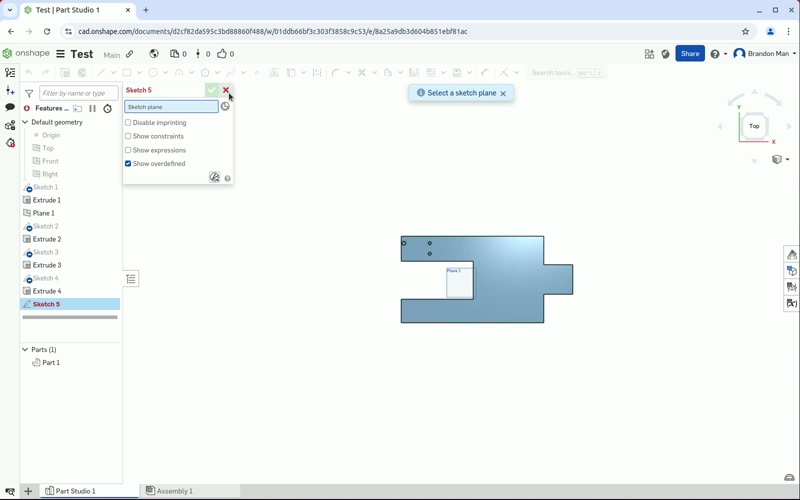
mouse_move(73, 215)
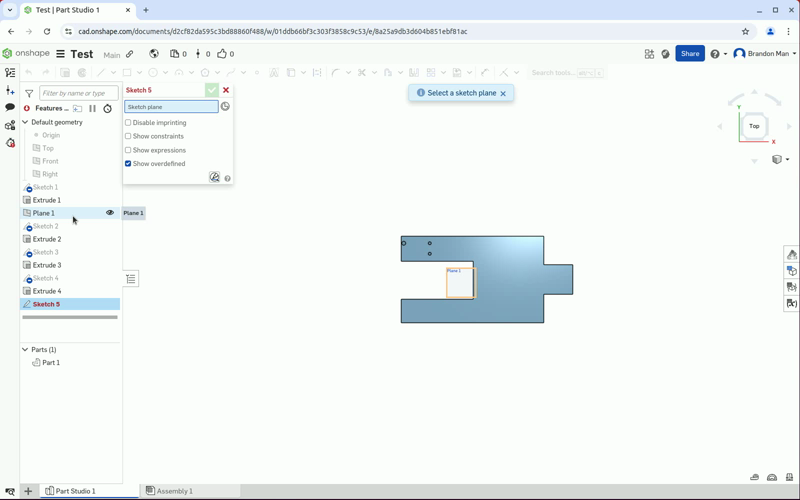
click(73, 215)
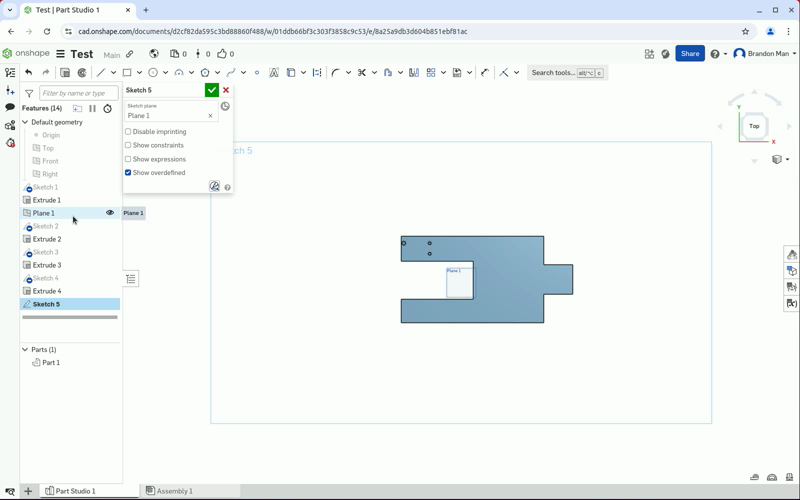
mouse_move(73, 352)
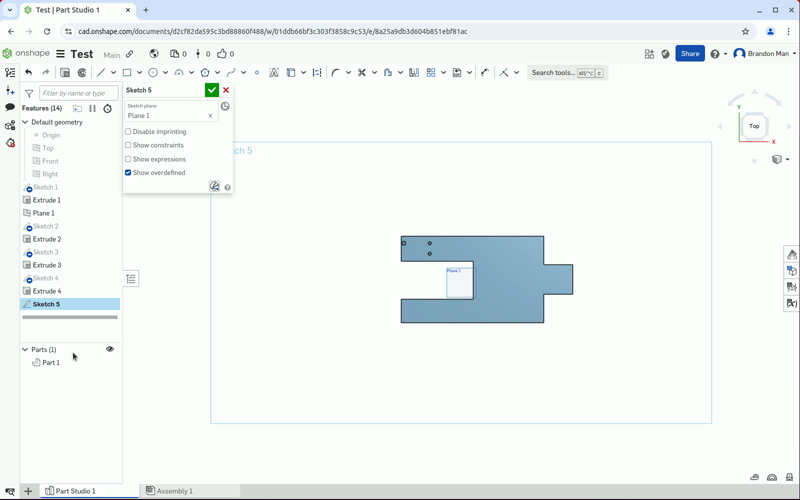
key(y)
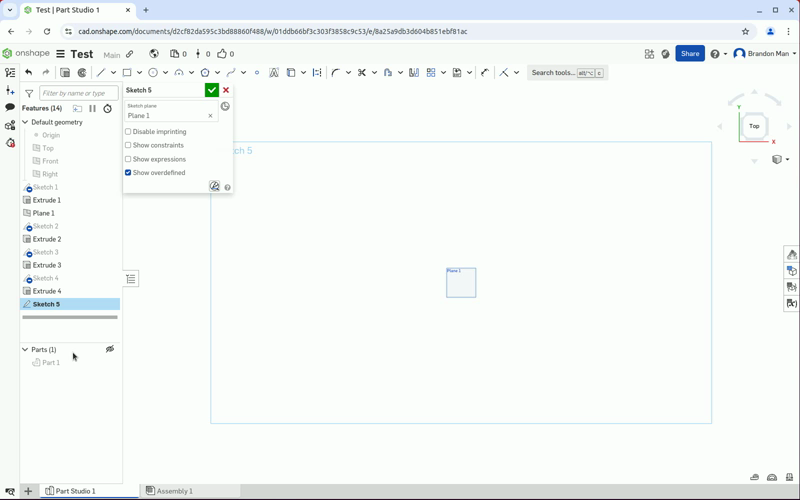
key(c)
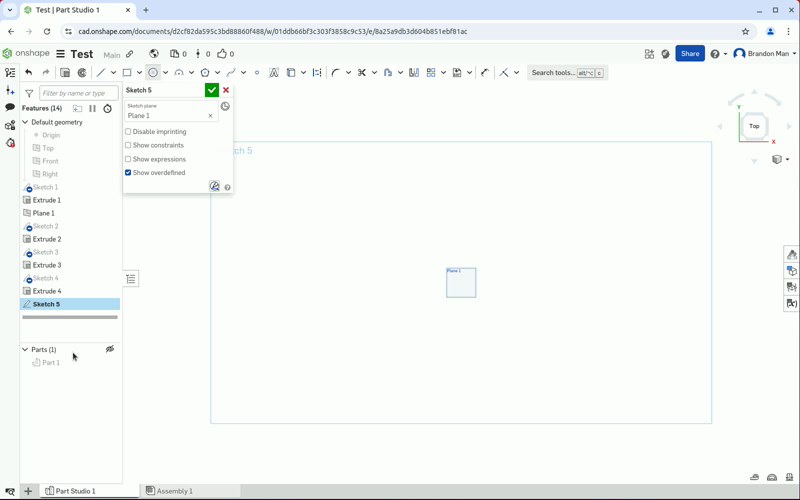
key_down(shift)
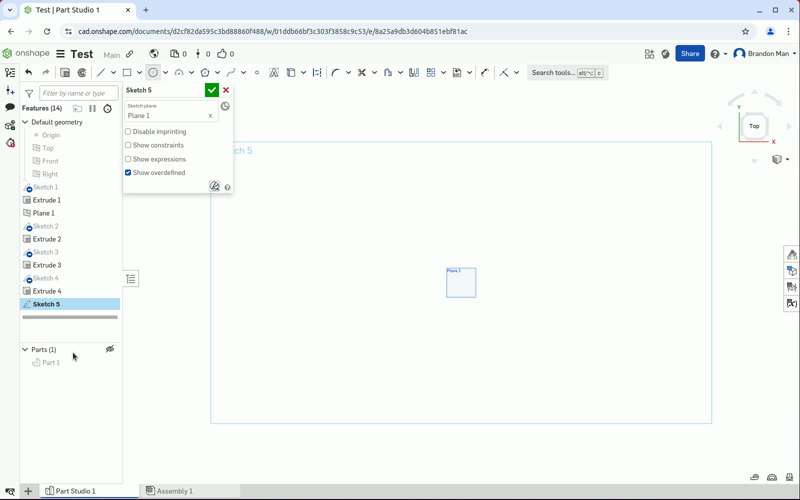
mouse_move(403, 253)
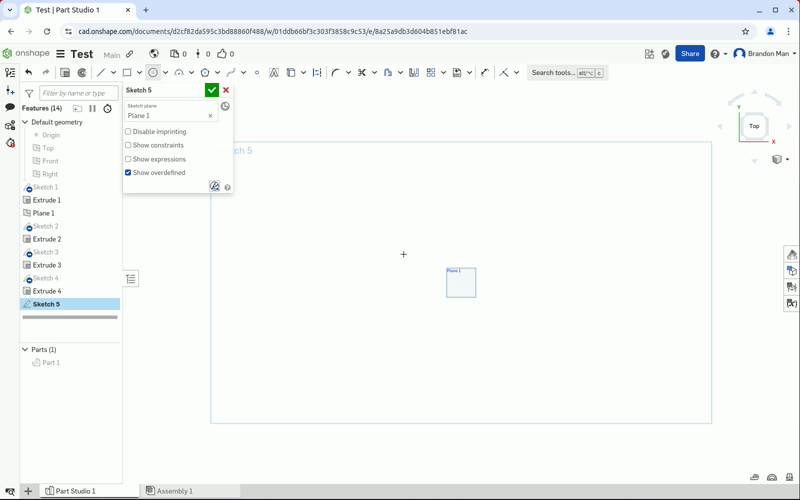
click(403, 253)
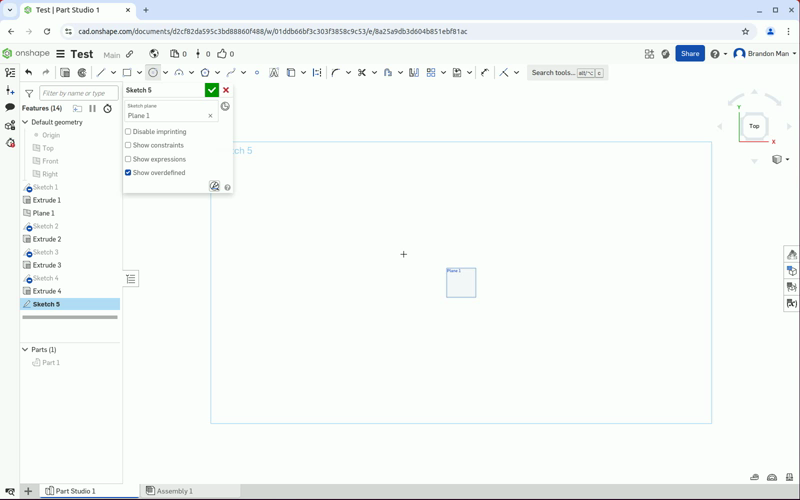
key_up(shift)
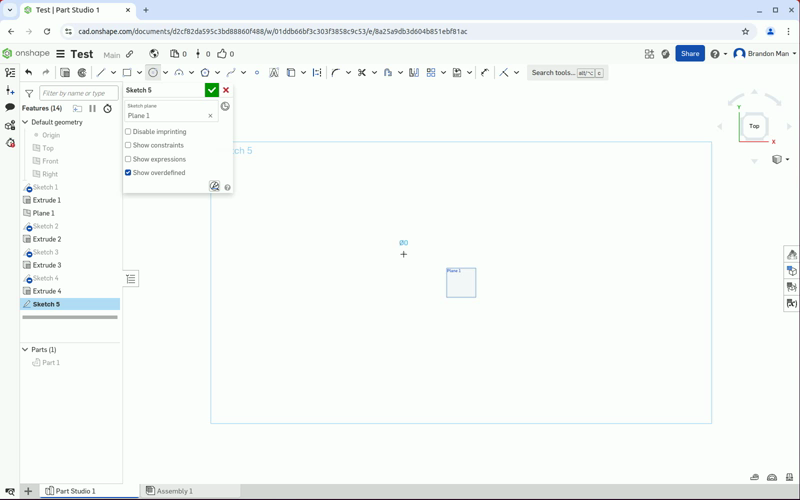
mouse_move(405, 253)
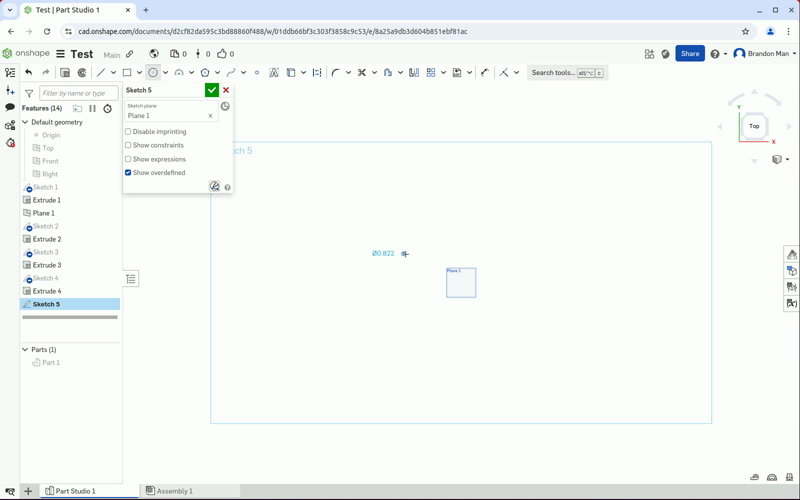
scroll(6)
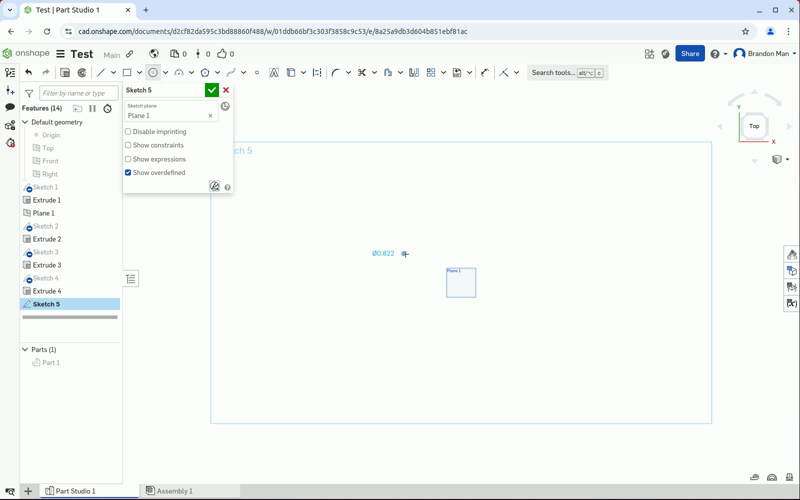
scroll(6)
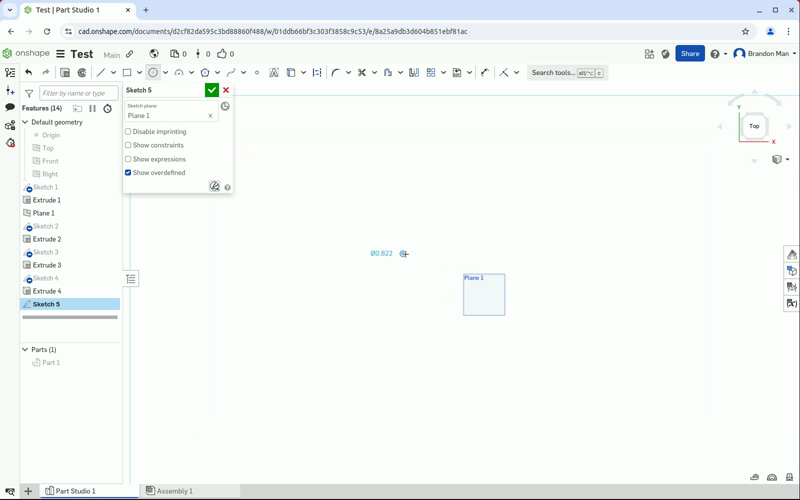
scroll(6)
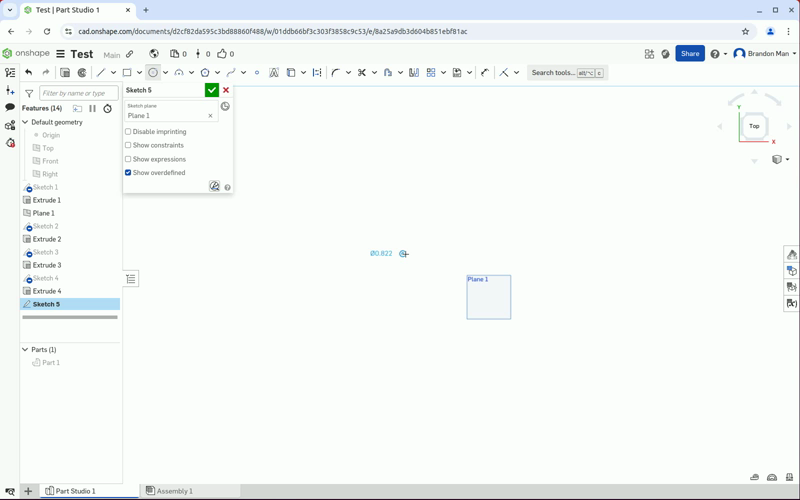
scroll(6)
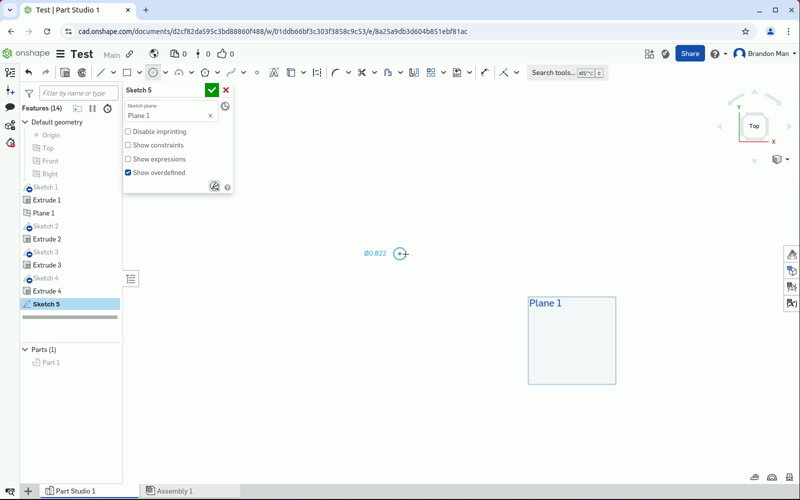
scroll(6)
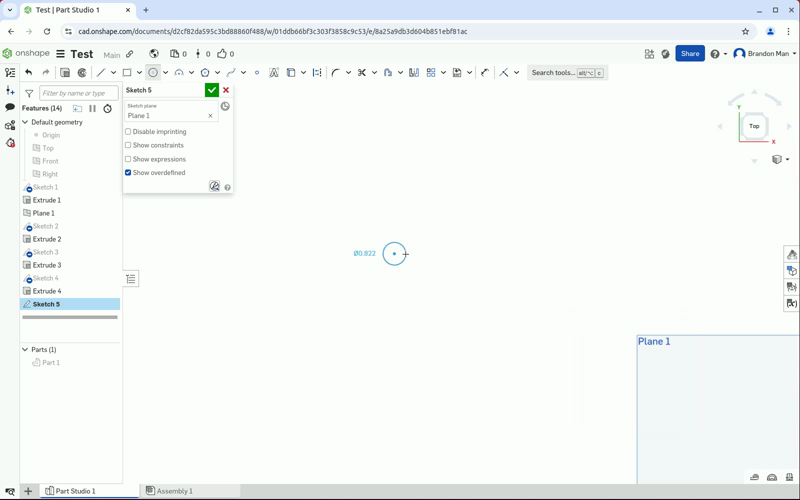
scroll(6)
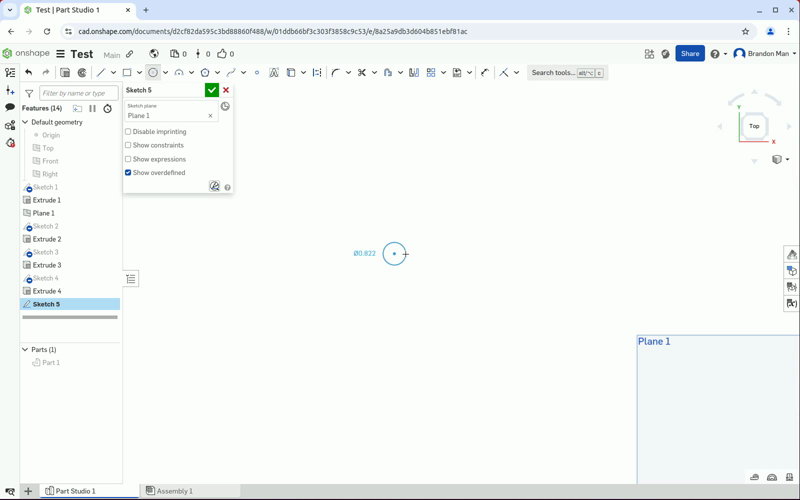
scroll(6)
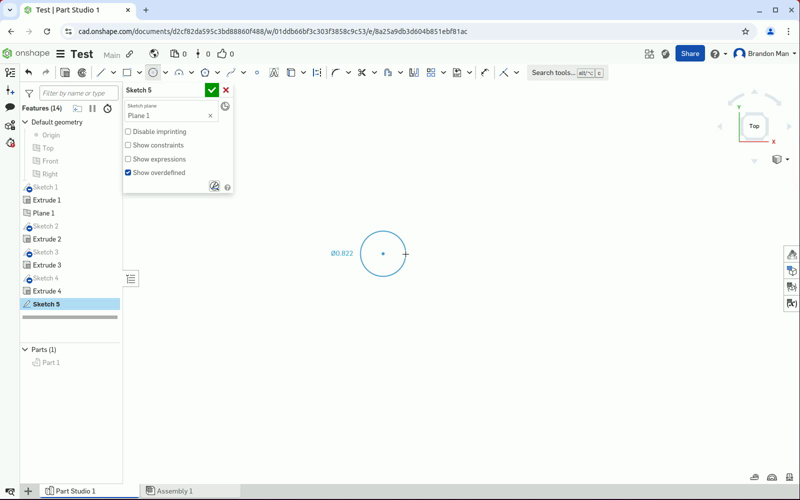
click(405, 253)
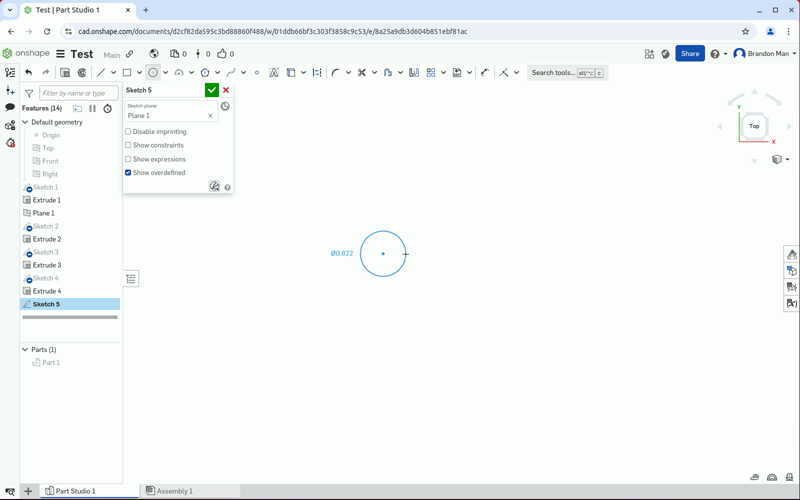
scroll(-6)
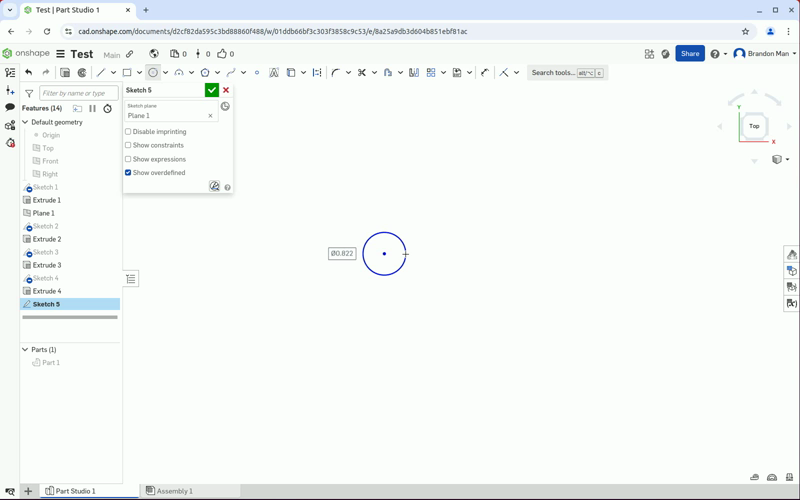
scroll(-6)
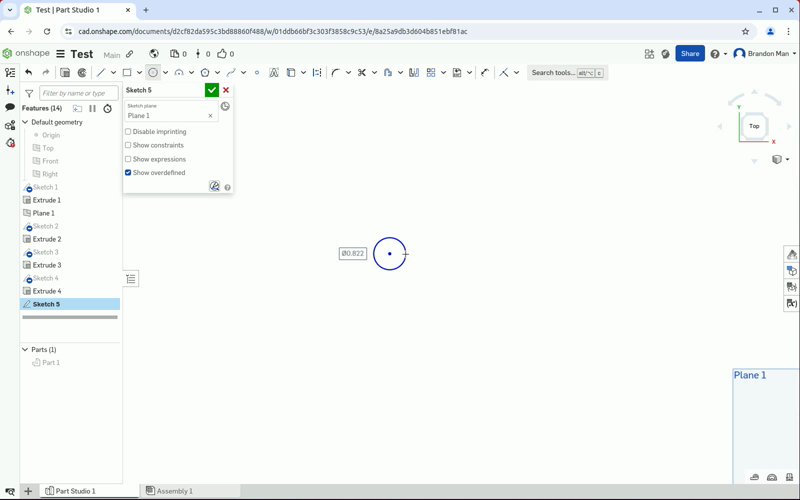
scroll(-6)
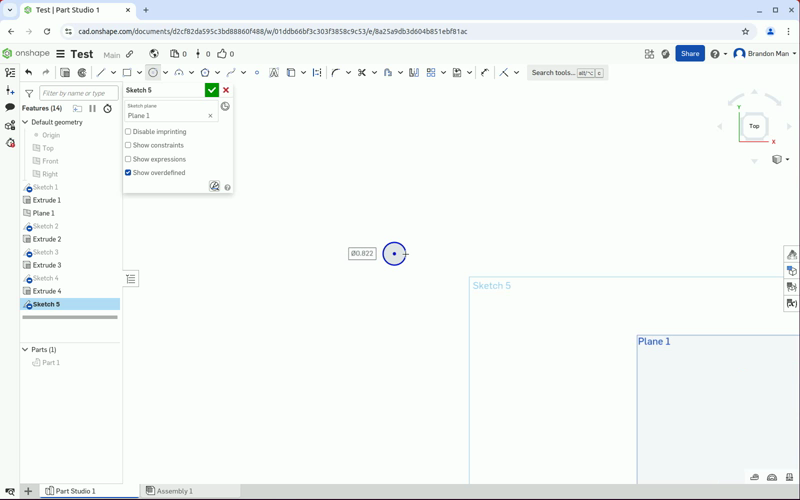
scroll(-6)
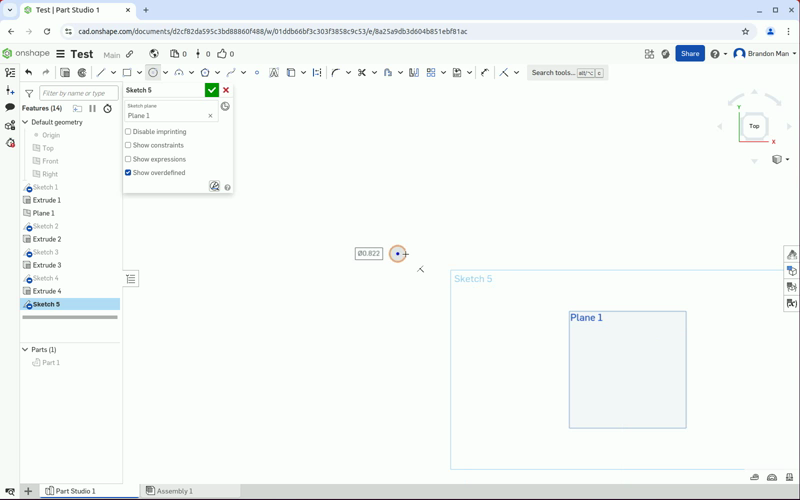
scroll(-6)
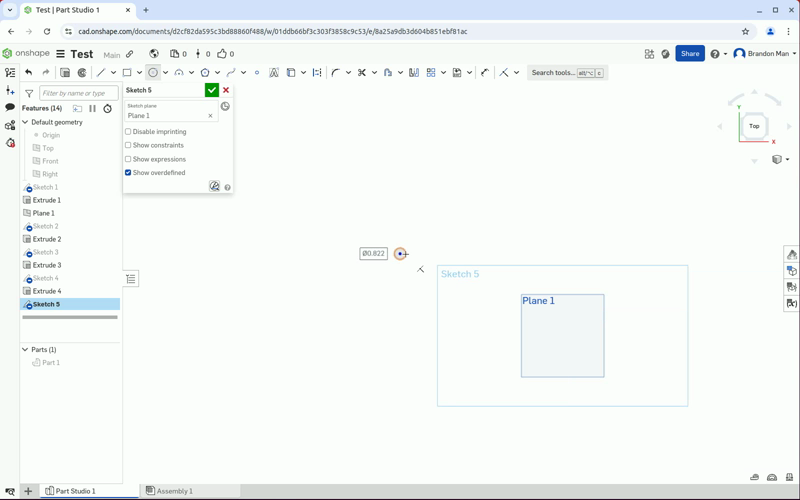
scroll(-6)
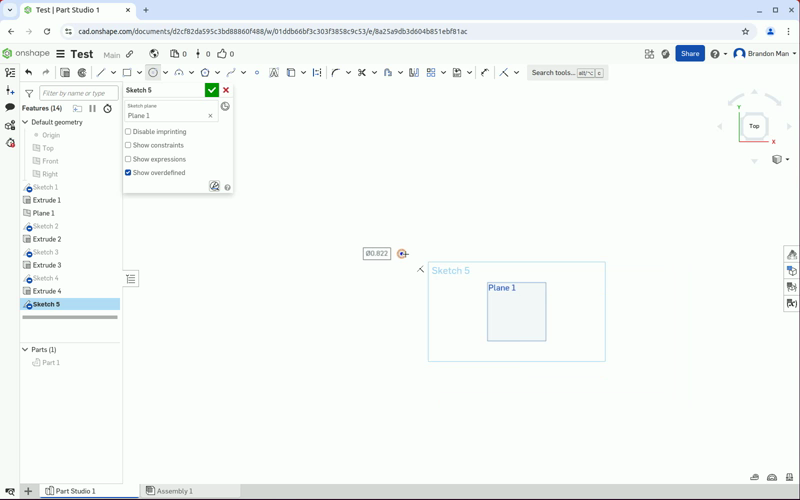
scroll(-6)
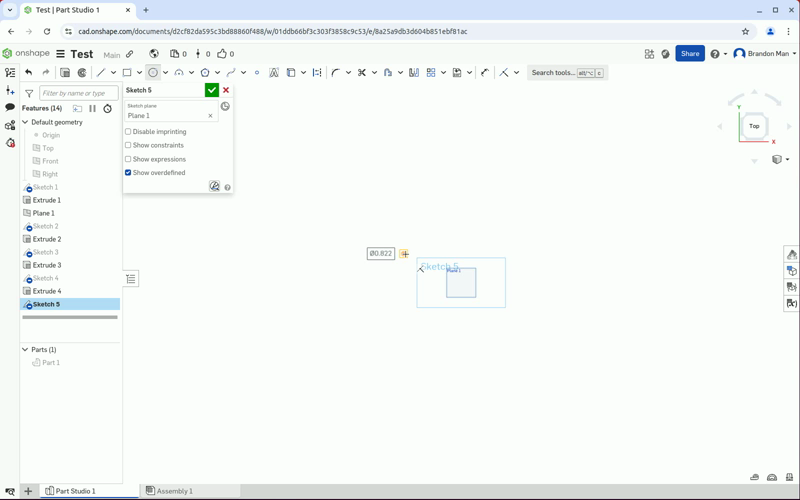
key(esc)
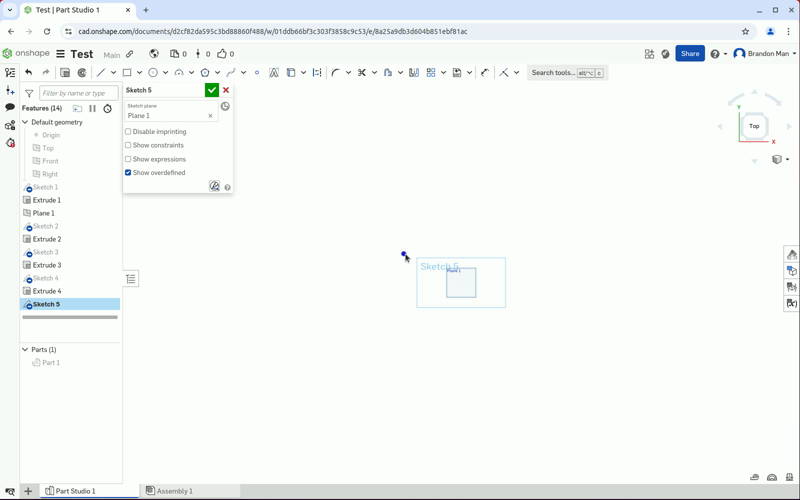
mouse_move(405, 253)
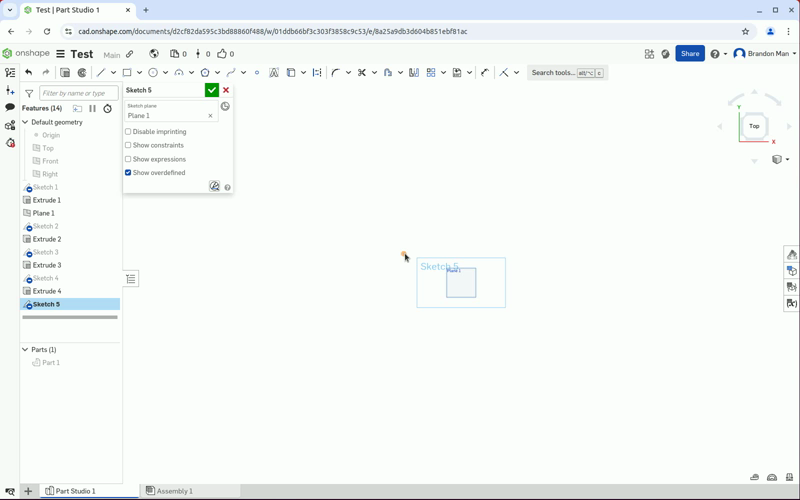
scroll(6)
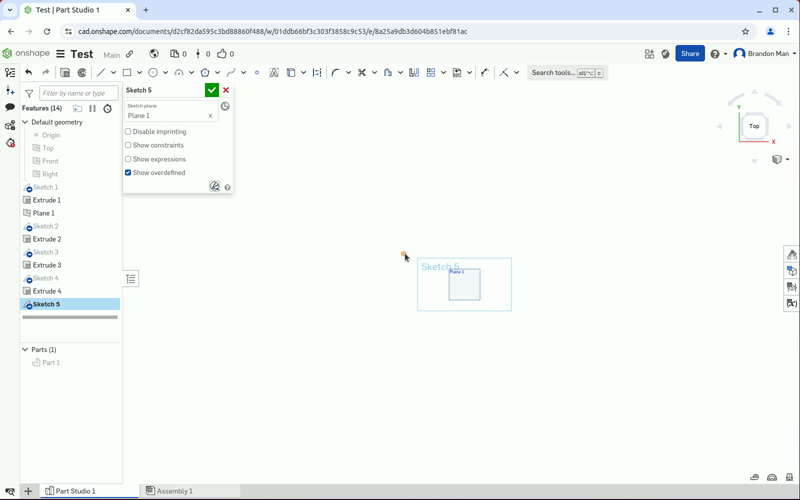
scroll(6)
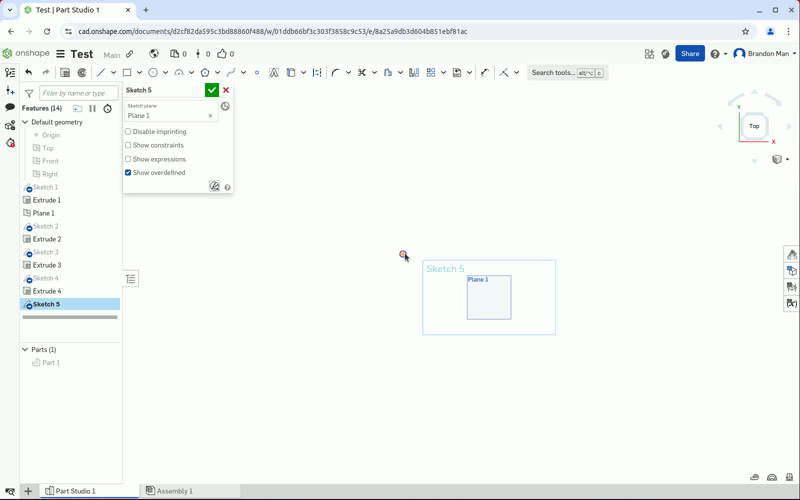
scroll(6)
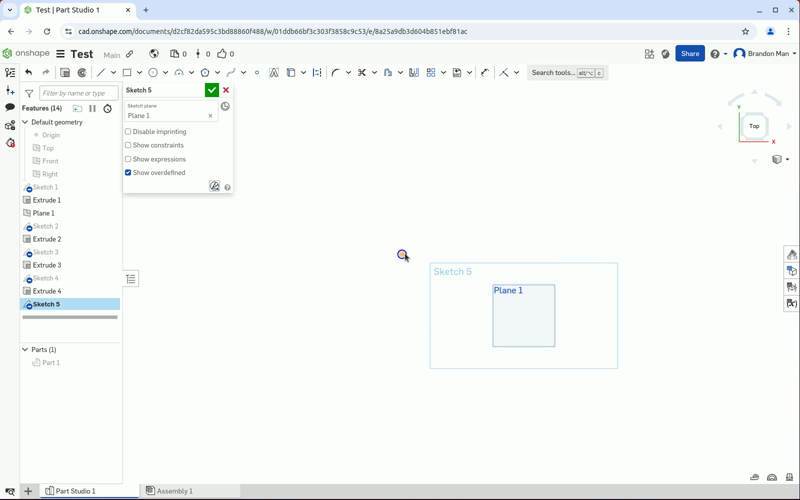
scroll(6)
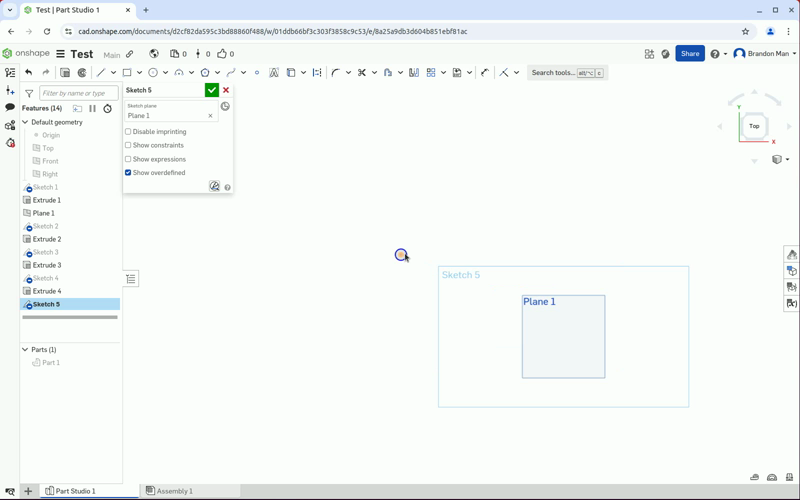
scroll(6)
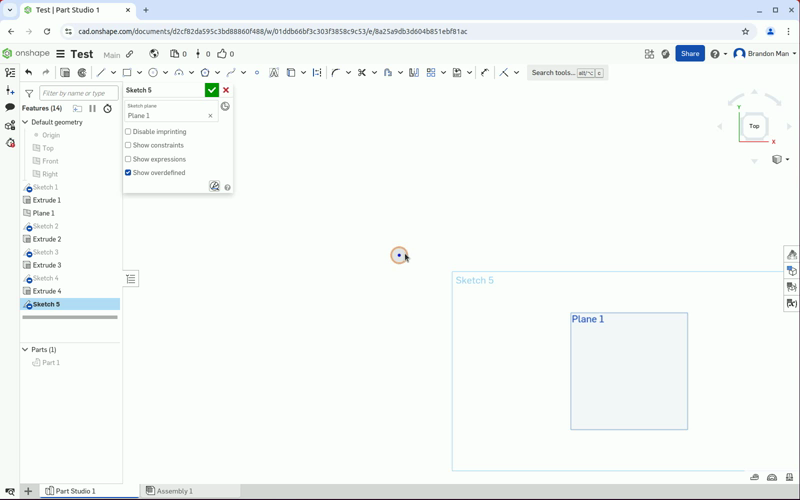
scroll(6)
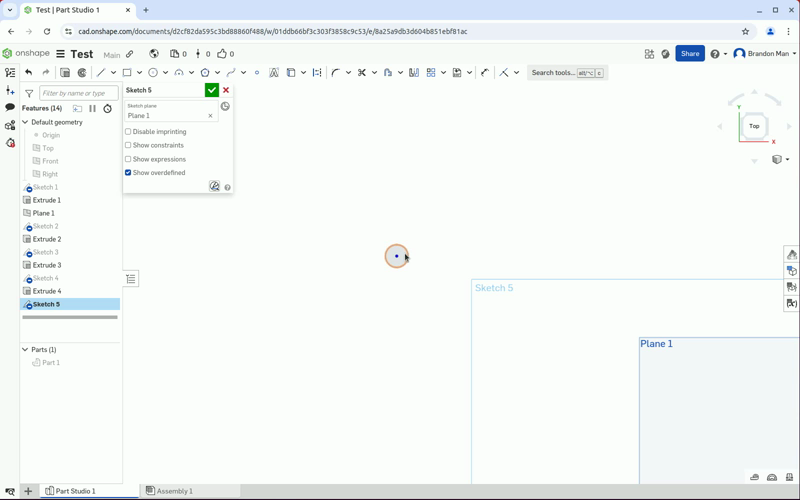
scroll(6)
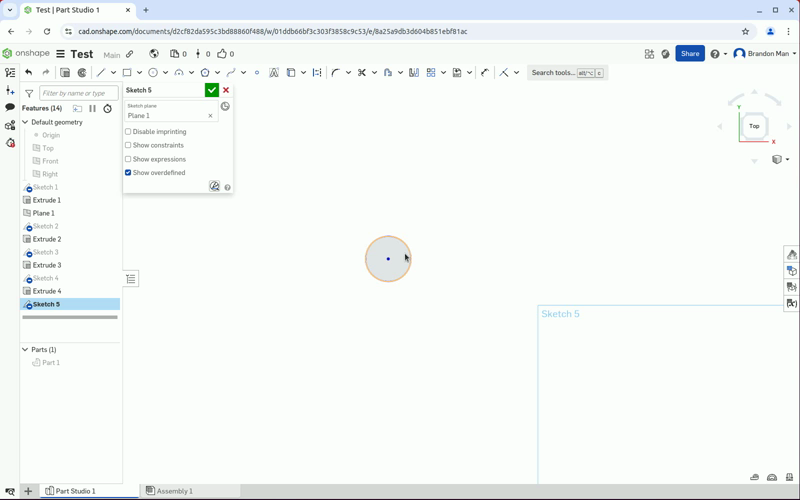
click(405, 253)
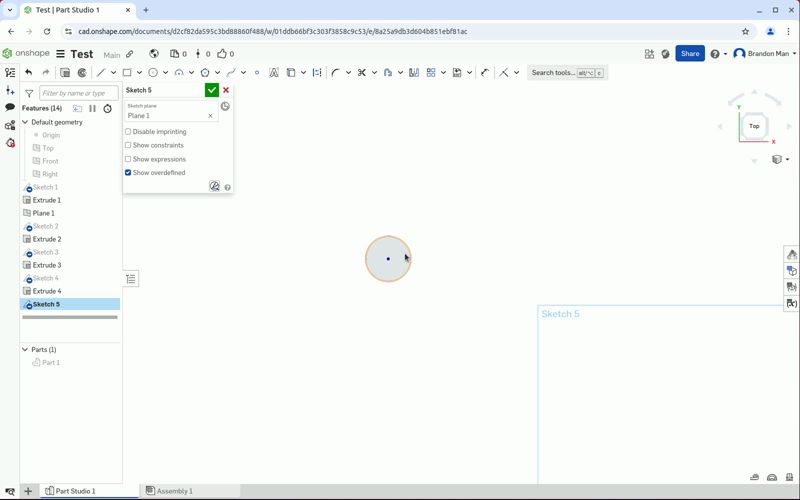
scroll(-6)
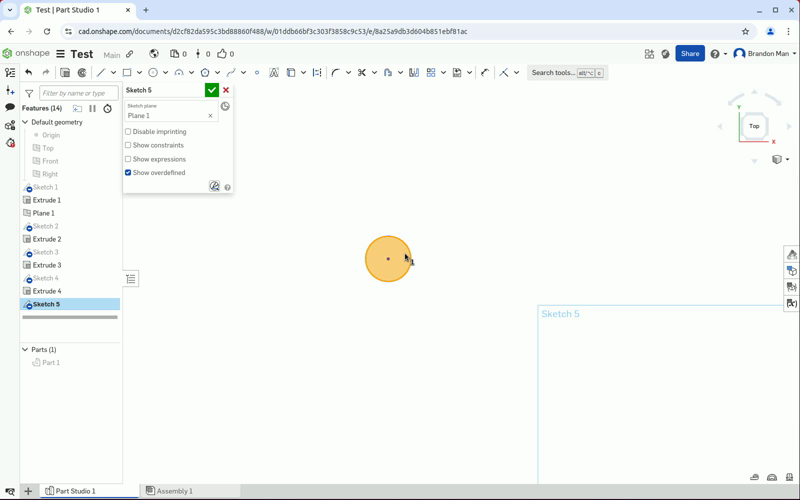
scroll(-6)
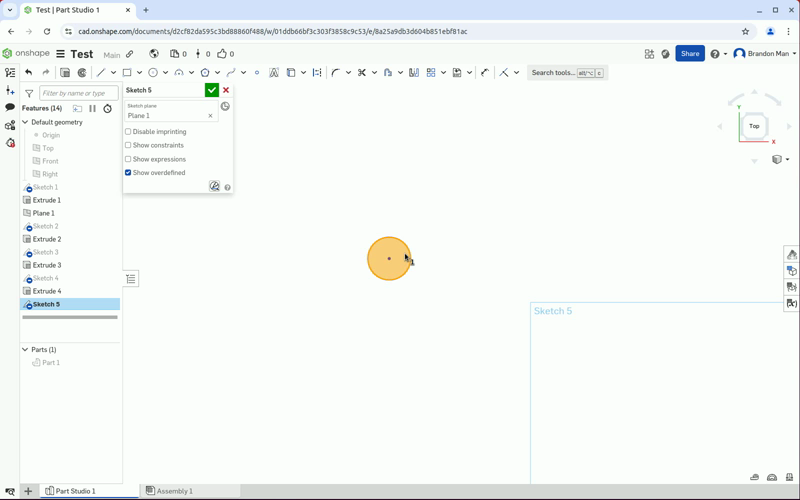
scroll(-6)
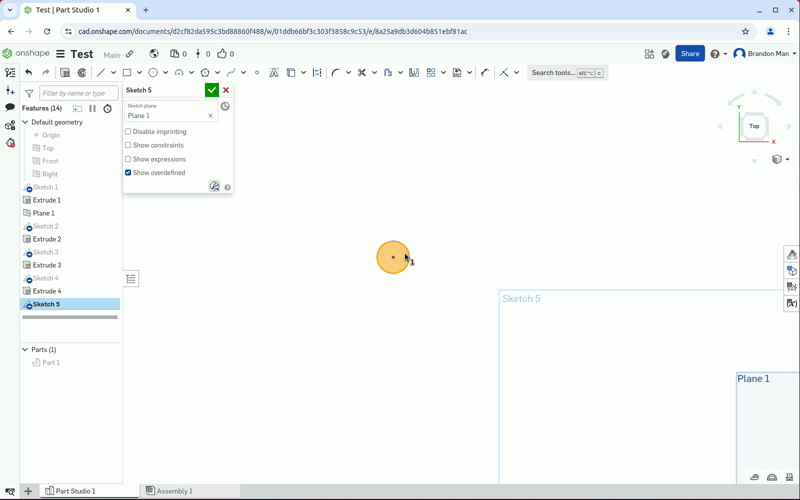
scroll(-6)
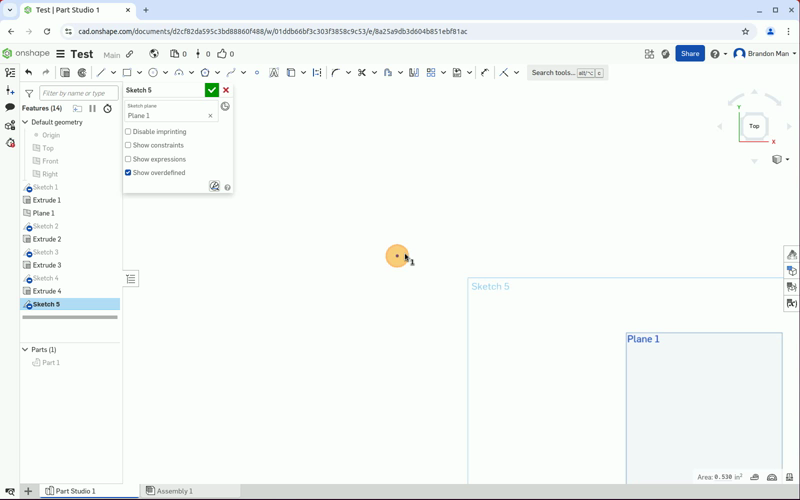
scroll(-6)
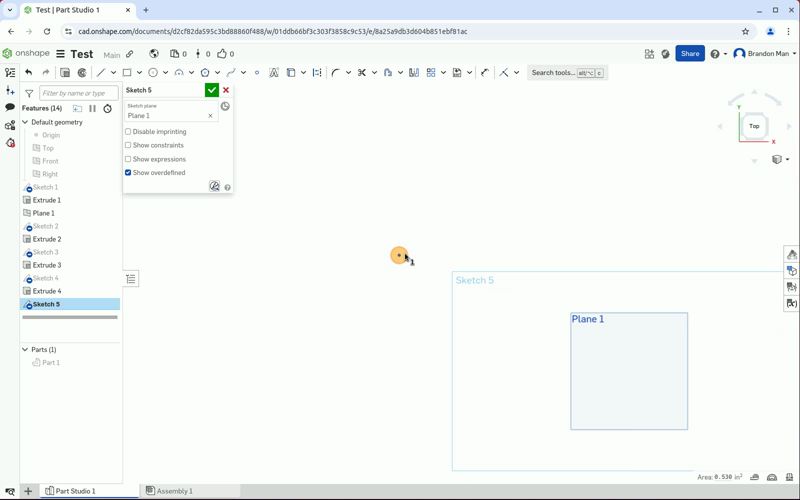
scroll(-6)
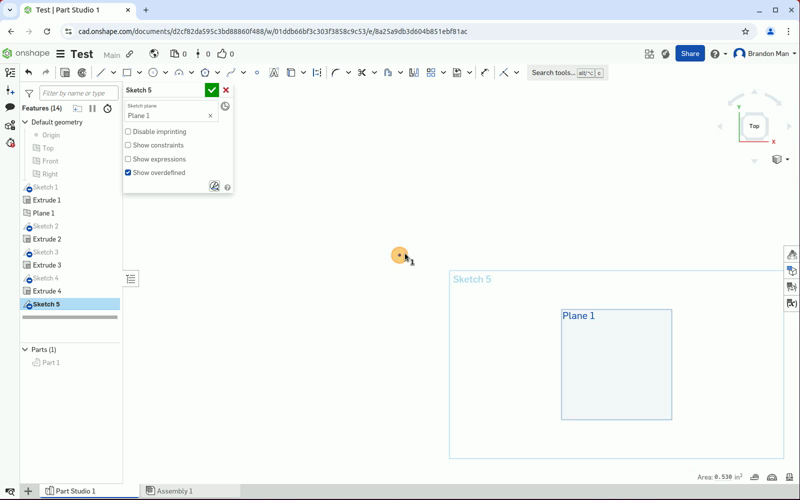
scroll(-6)
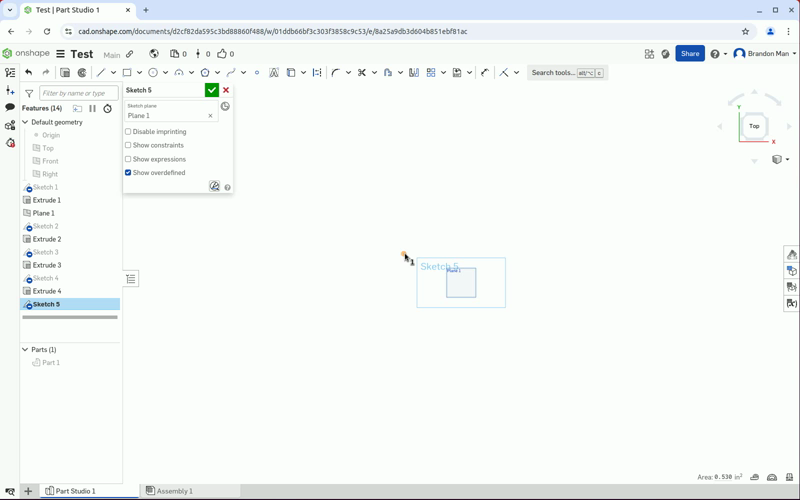
mouse_move(73, 352)
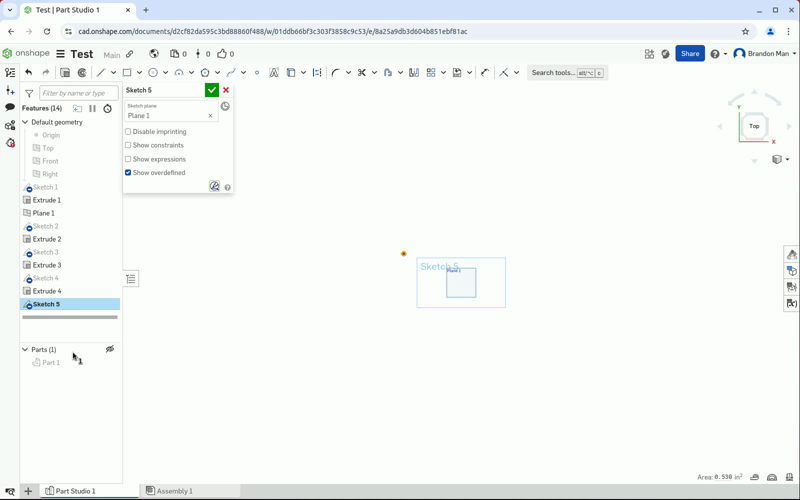
key(shift+y)
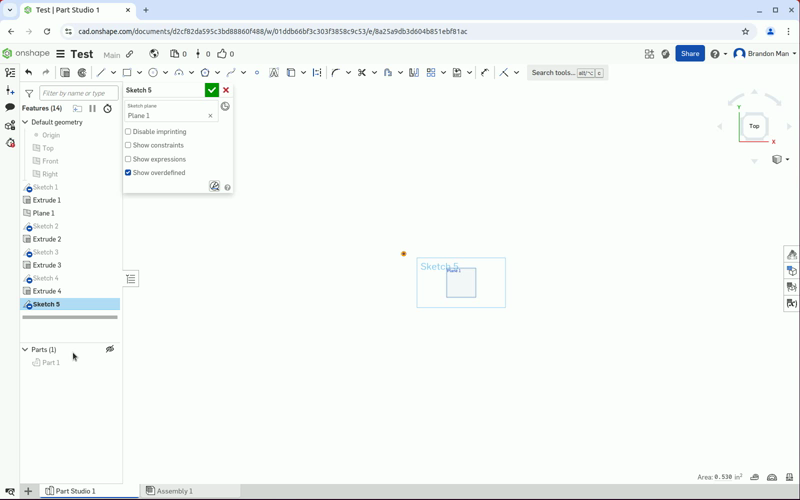
key(shift+e)
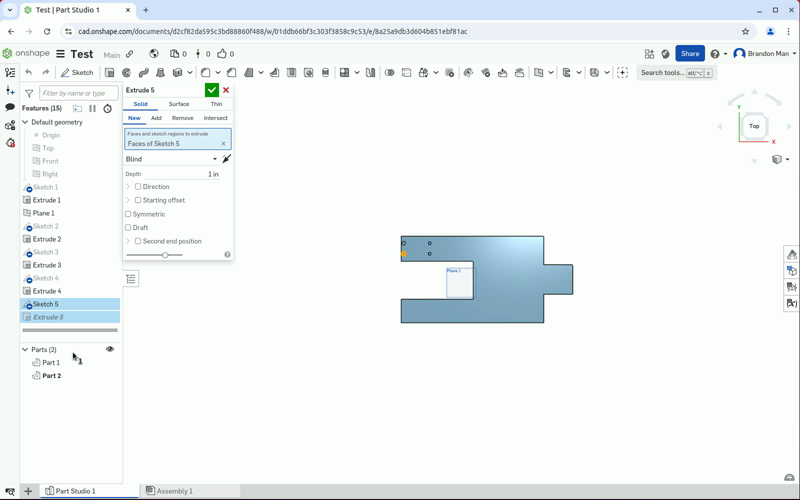
mouse_move(143, 106)
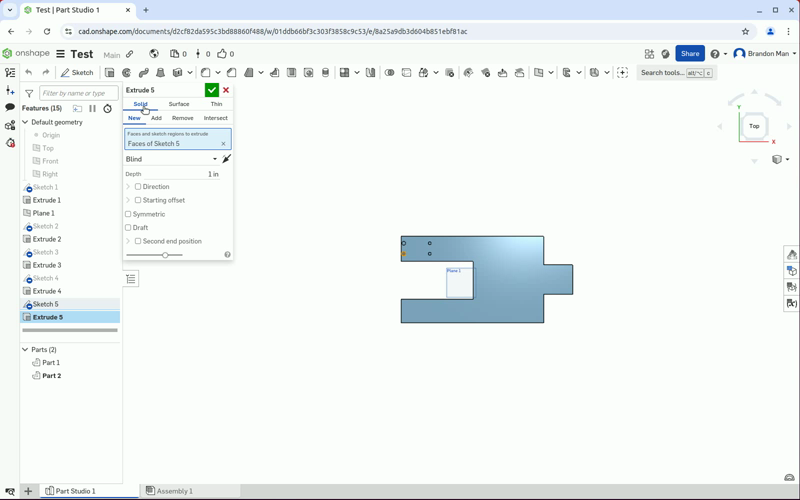
click(143, 106)
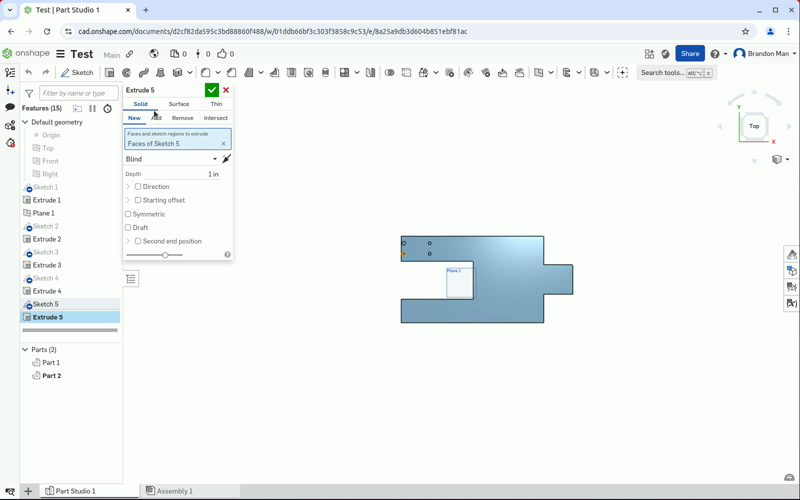
mouse_move(186, 120)
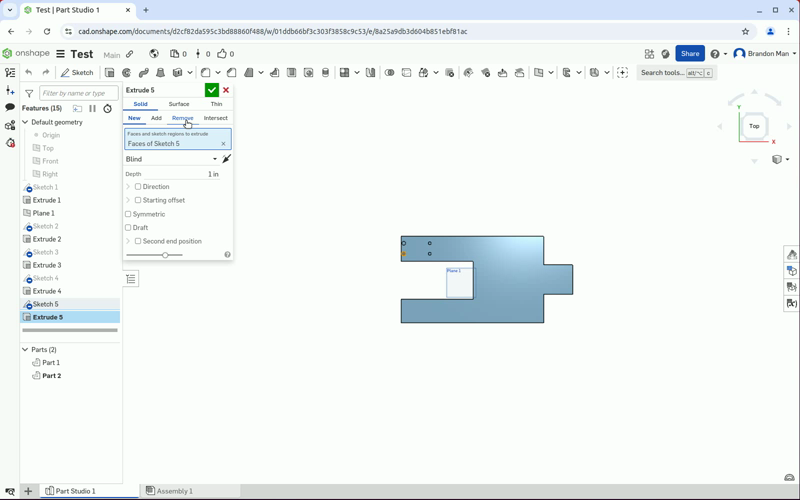
click(186, 120)
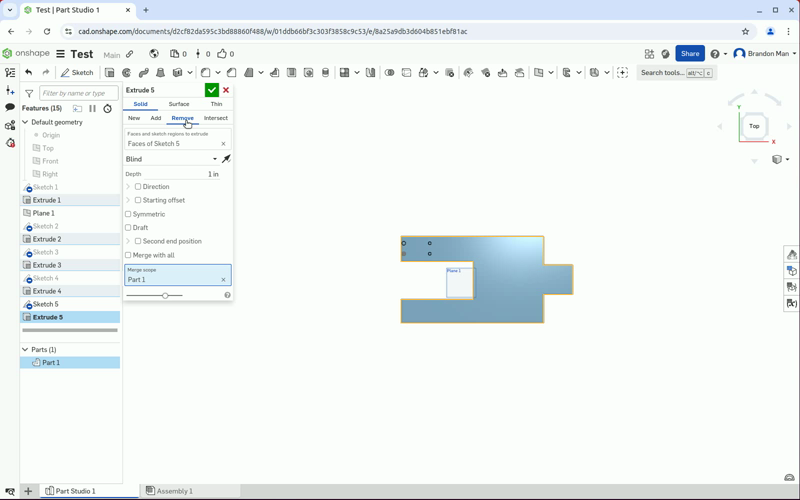
key(tab, 4)
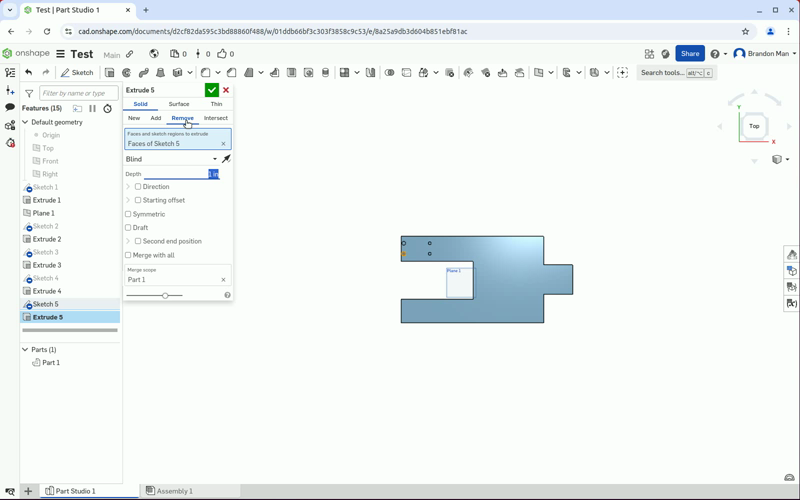
text(0.481)
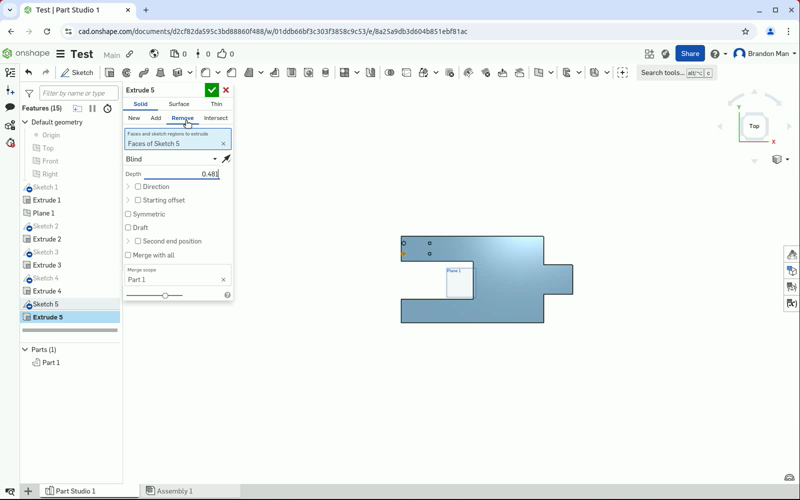
key(tab, 6)
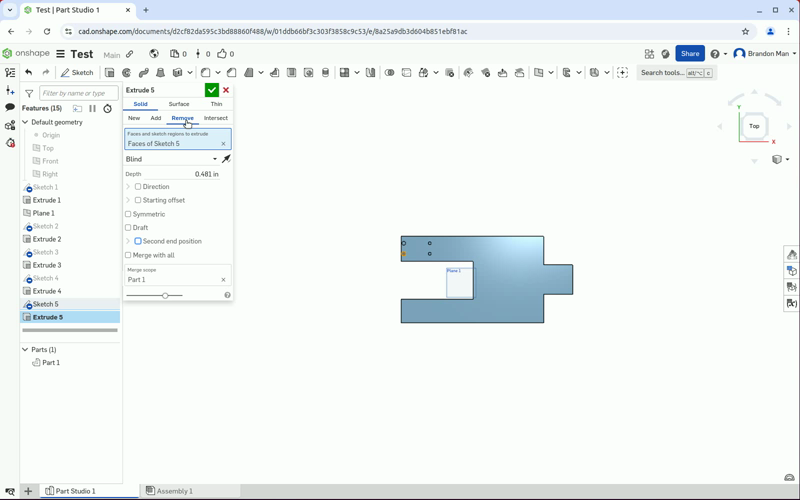
key(space)
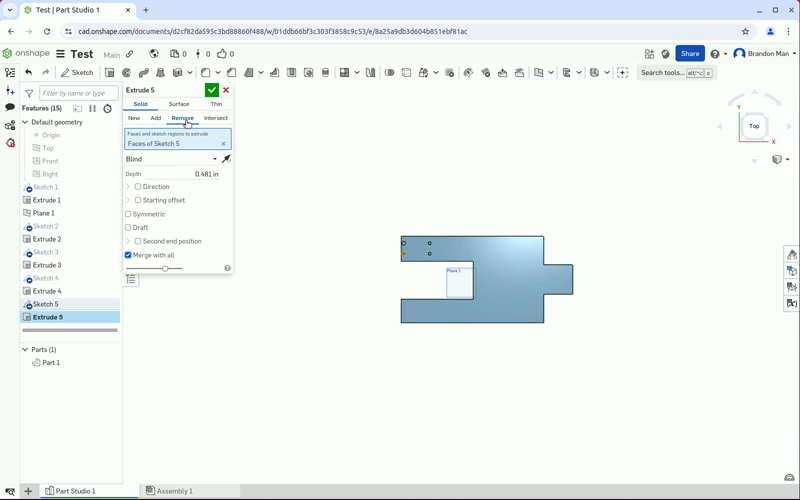
key(enter)
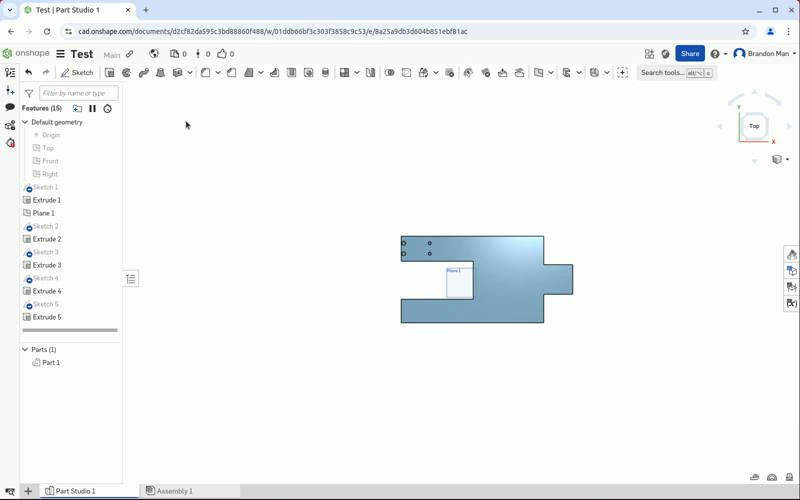
key(shift+h)
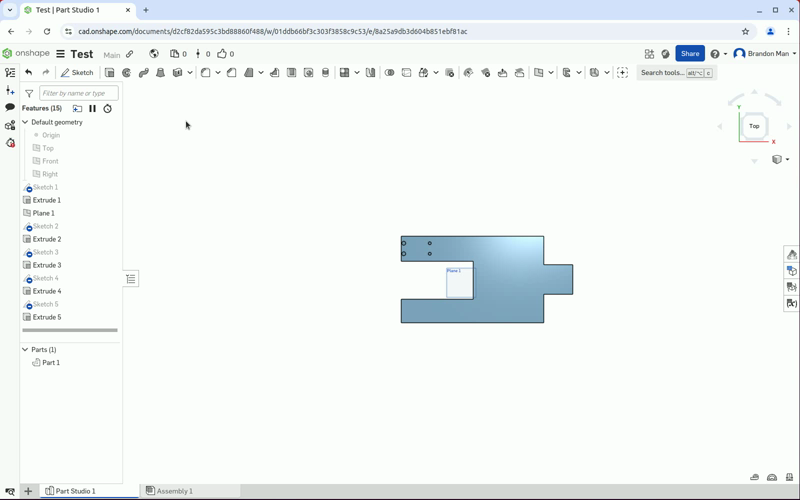
key(shift+h)
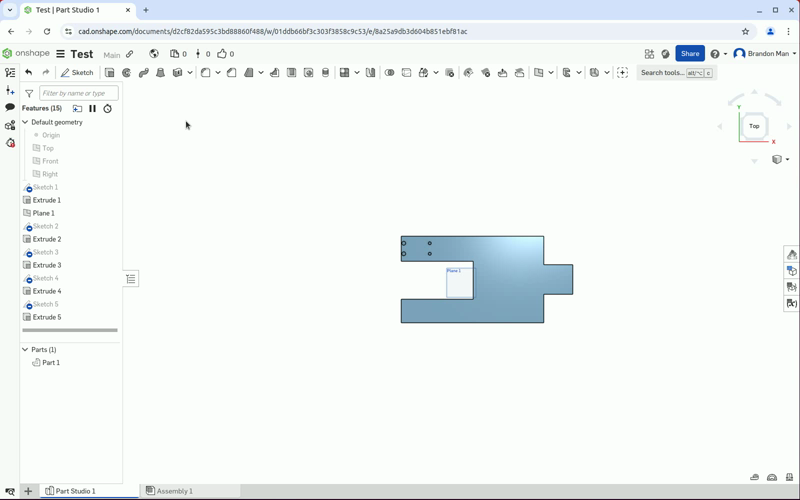
mouse_move(73, 189)
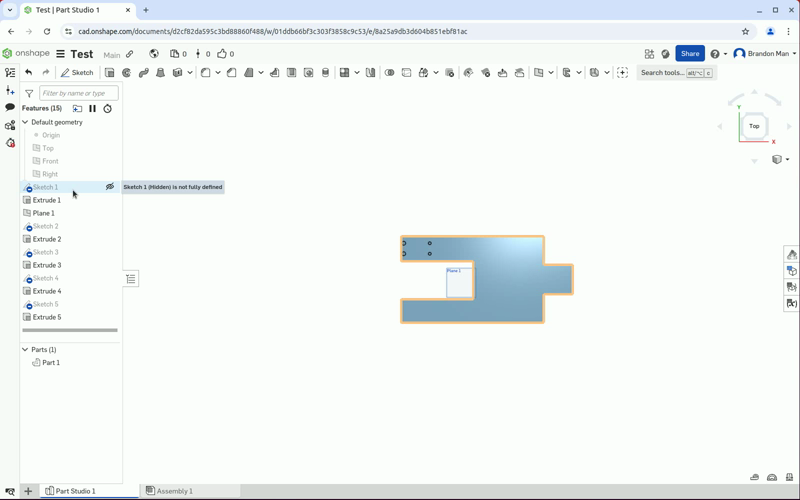
click(73, 189)
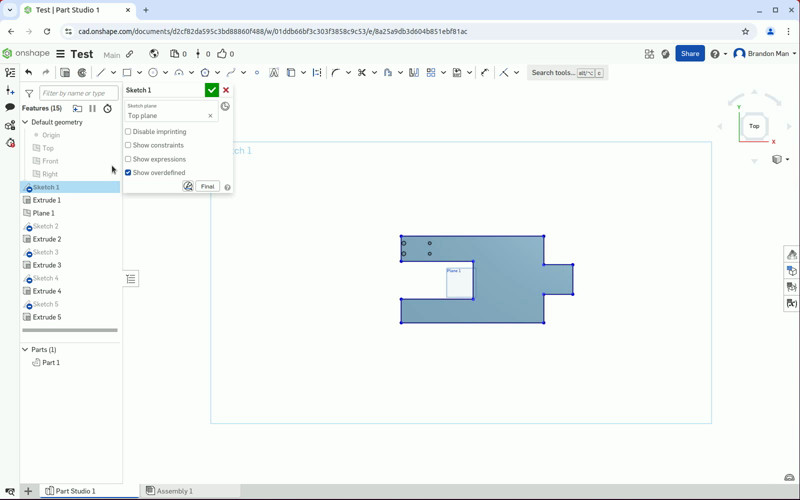
mouse_move(229, 92)
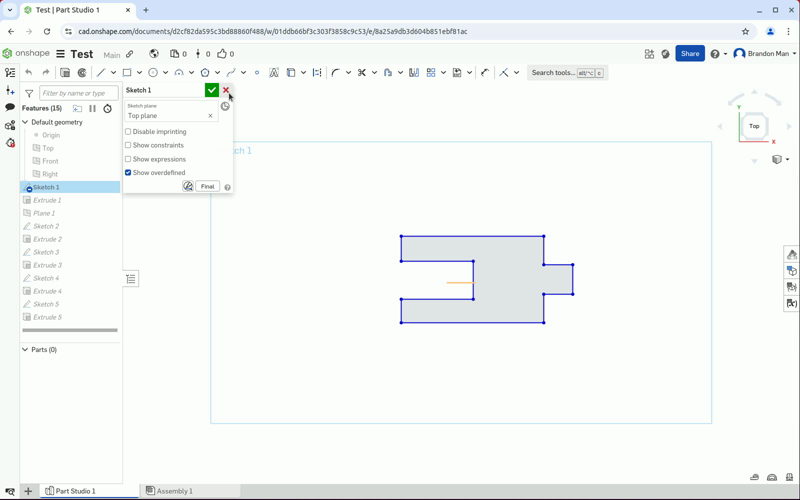
click(229, 92)
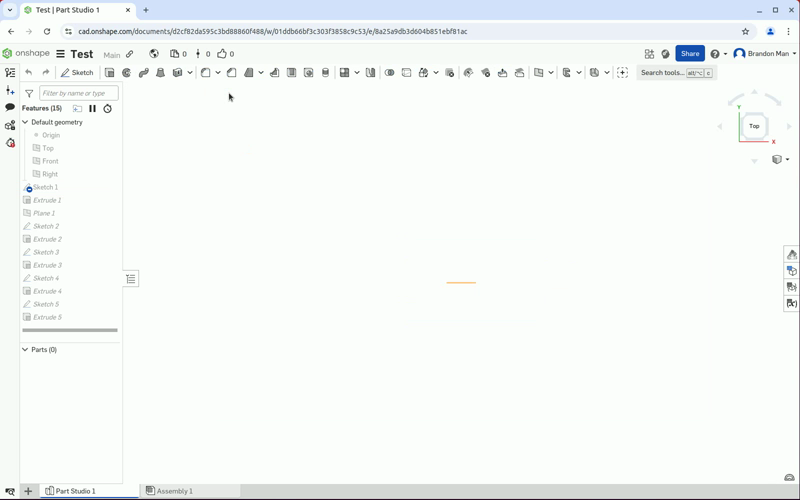
key(shift+s)
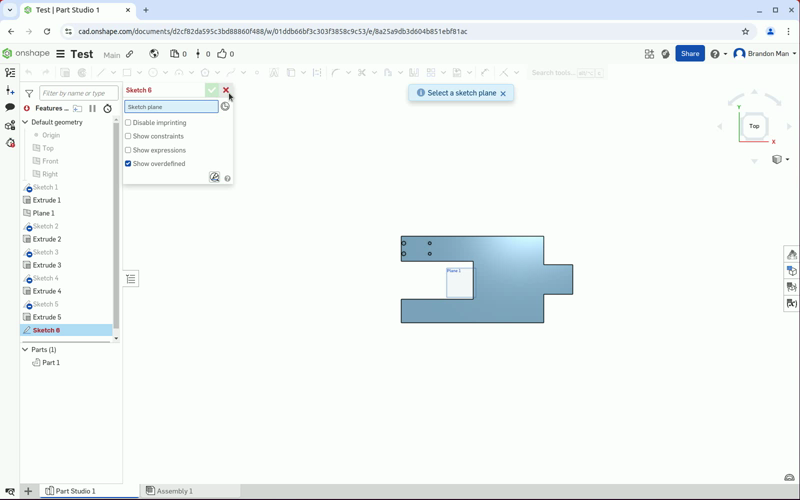
mouse_move(69, 215)
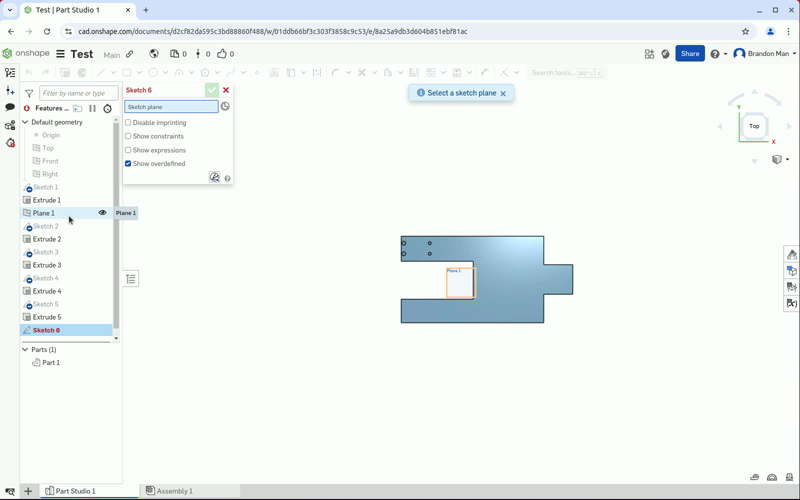
click(69, 215)
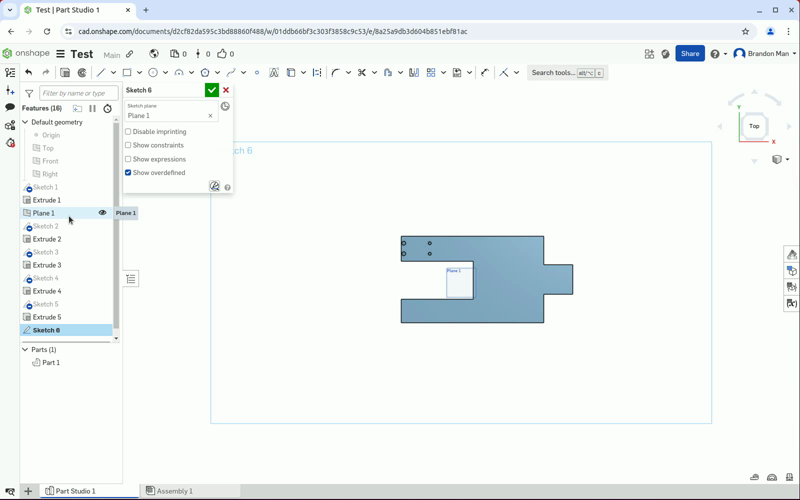
mouse_move(73, 352)
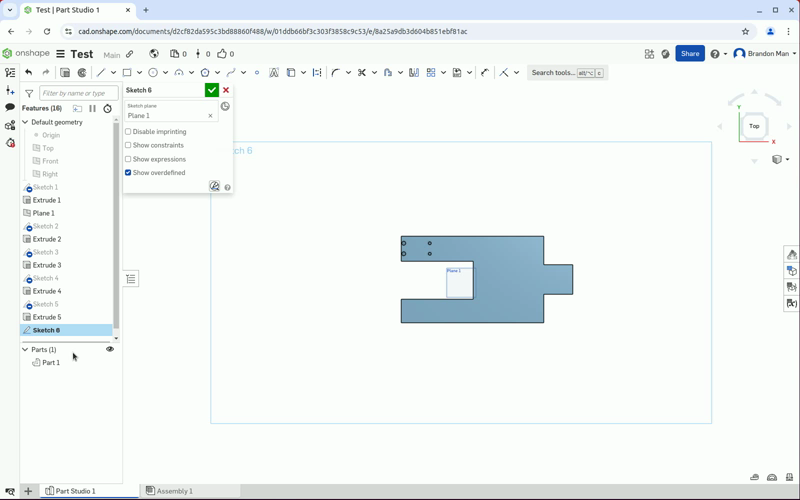
key(y)
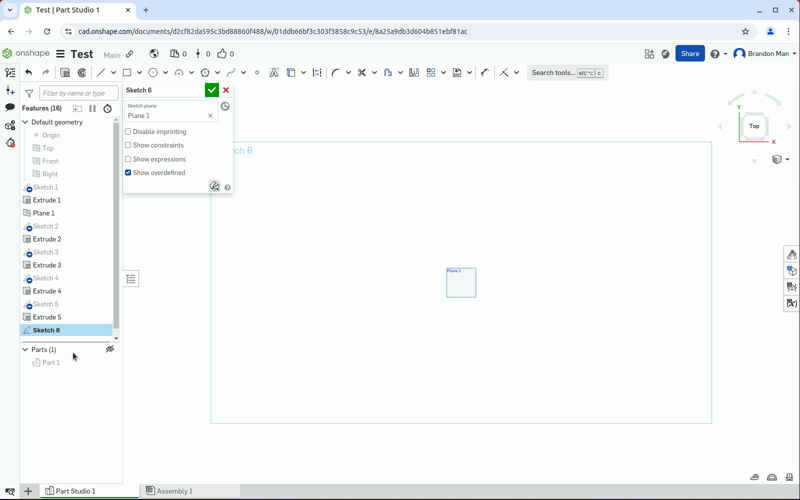
key(c)
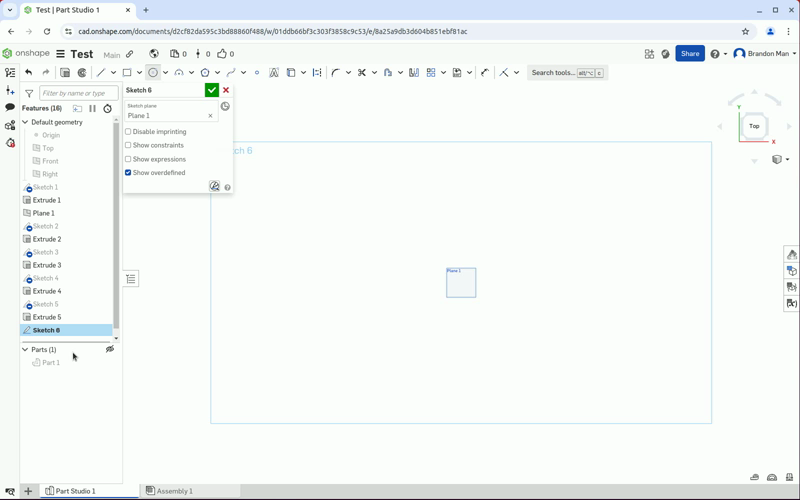
key_down(shift)
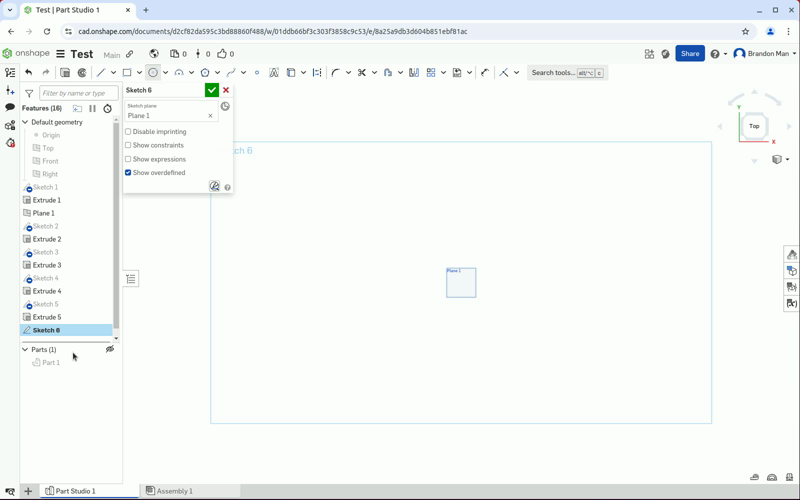
mouse_move(403, 305)
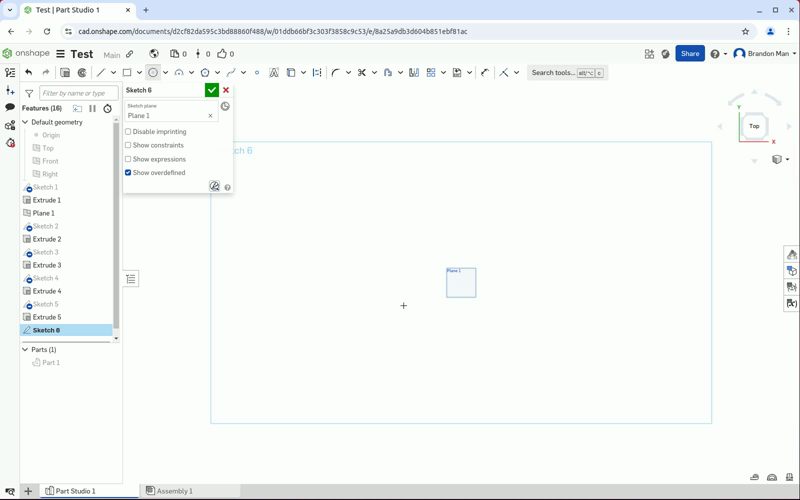
click(403, 305)
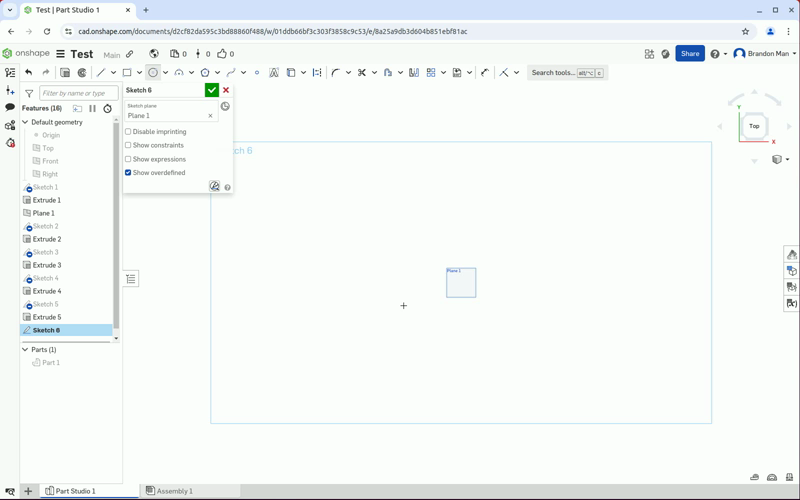
key_up(shift)
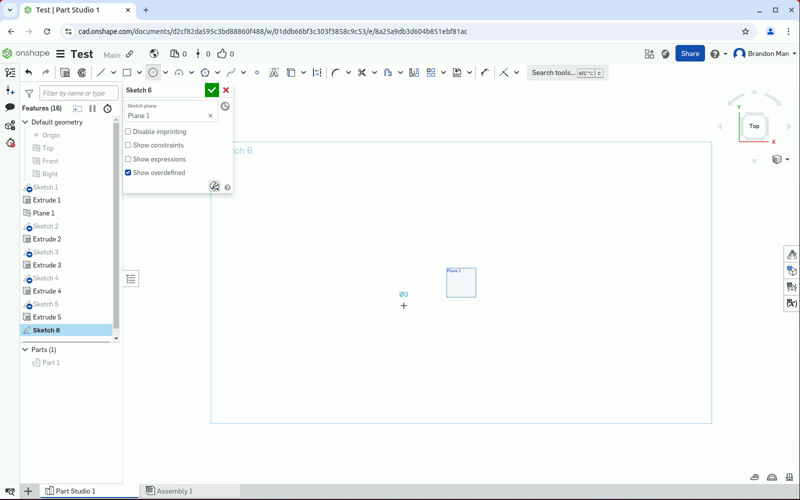
mouse_move(405, 305)
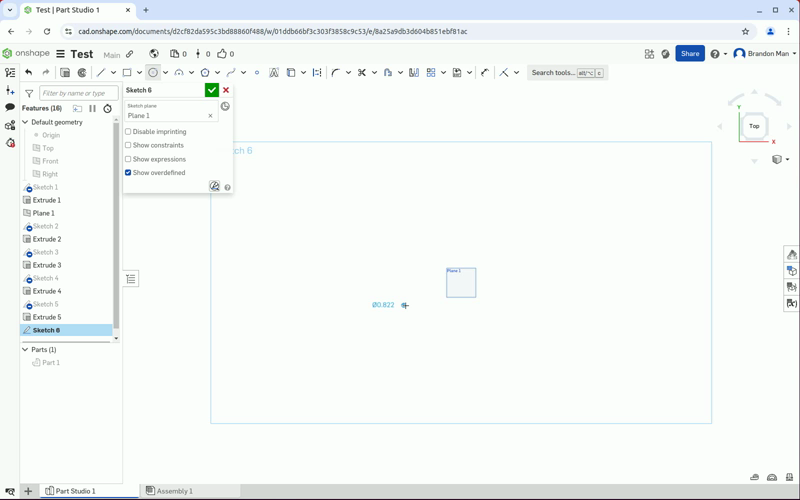
scroll(6)
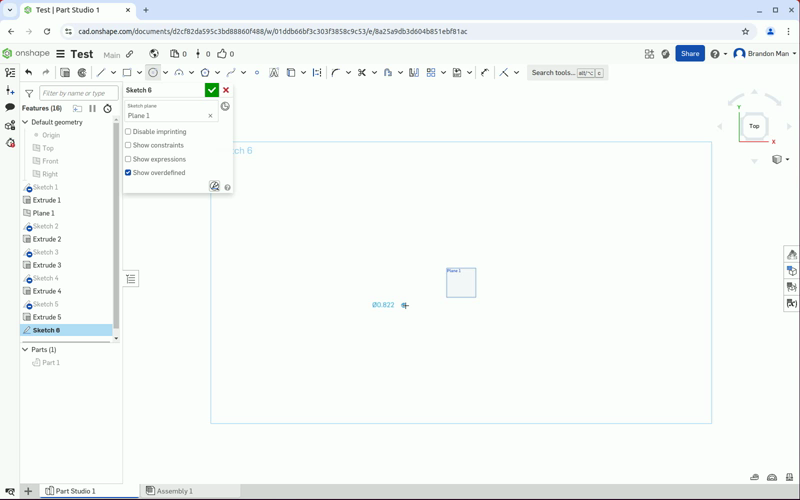
scroll(6)
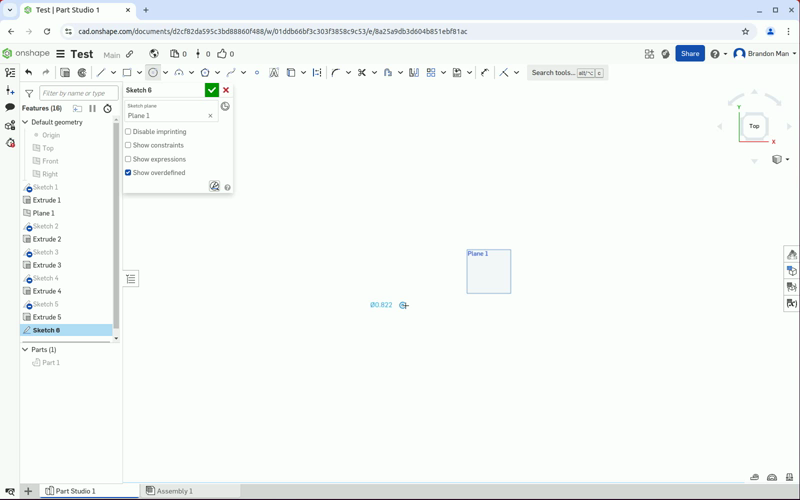
scroll(6)
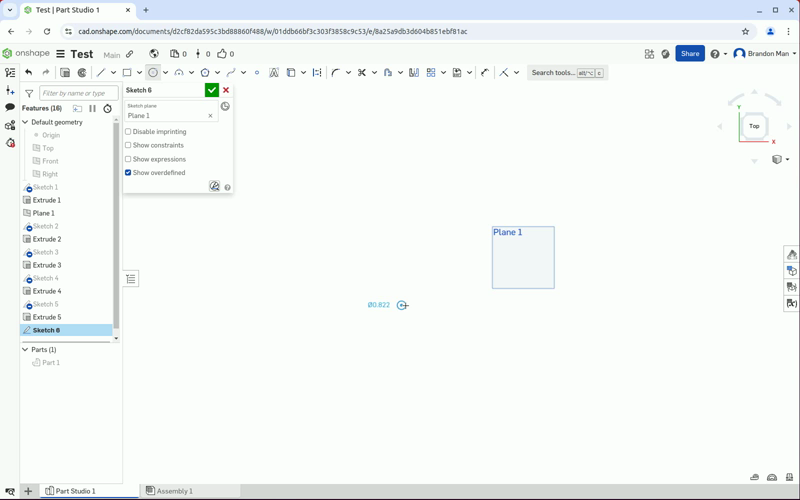
scroll(6)
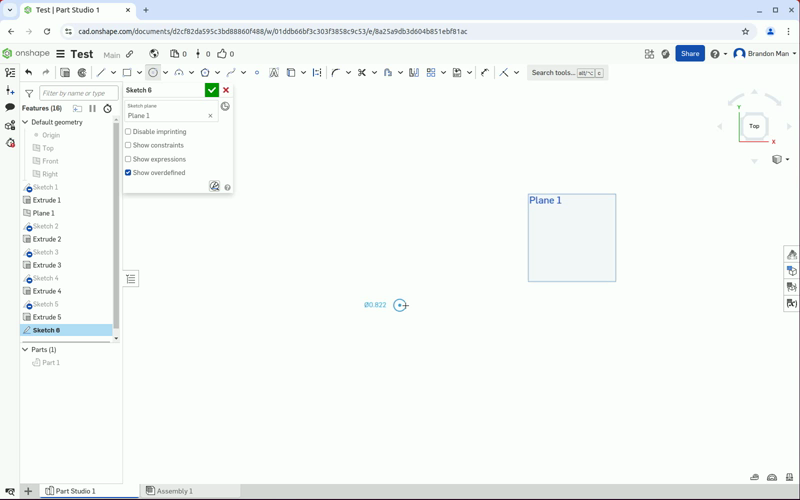
scroll(6)
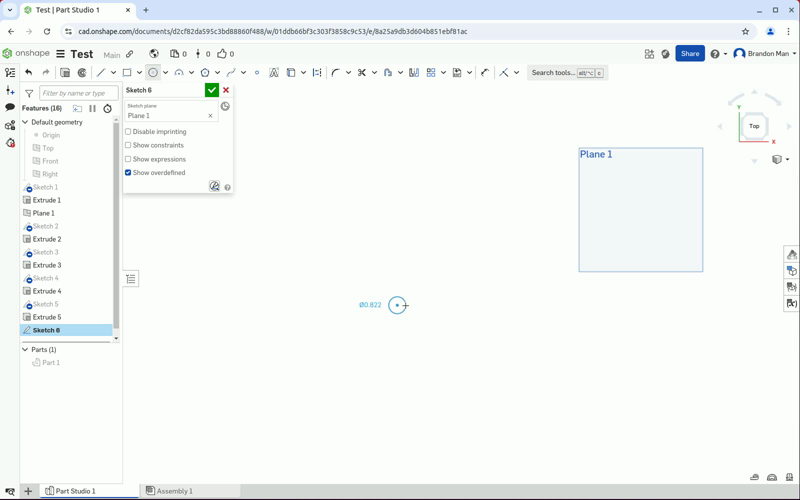
scroll(6)
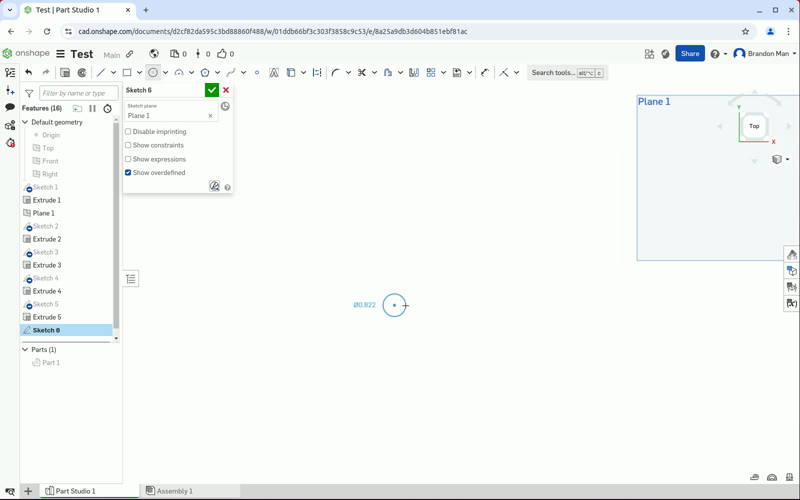
scroll(6)
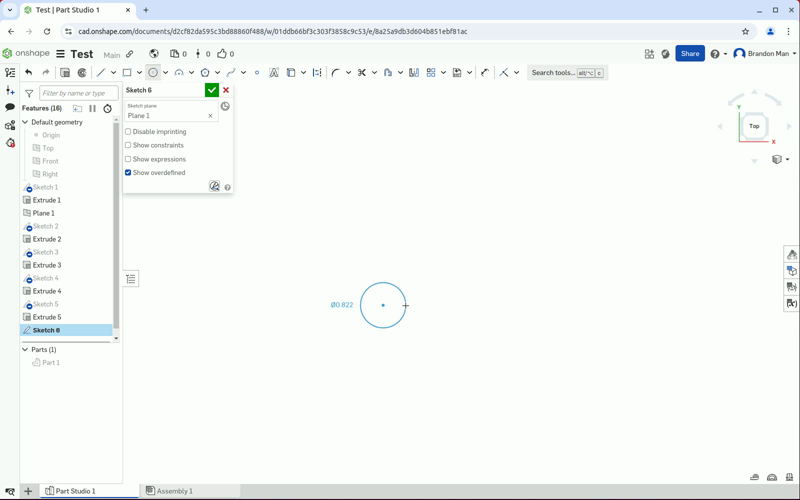
click(405, 305)
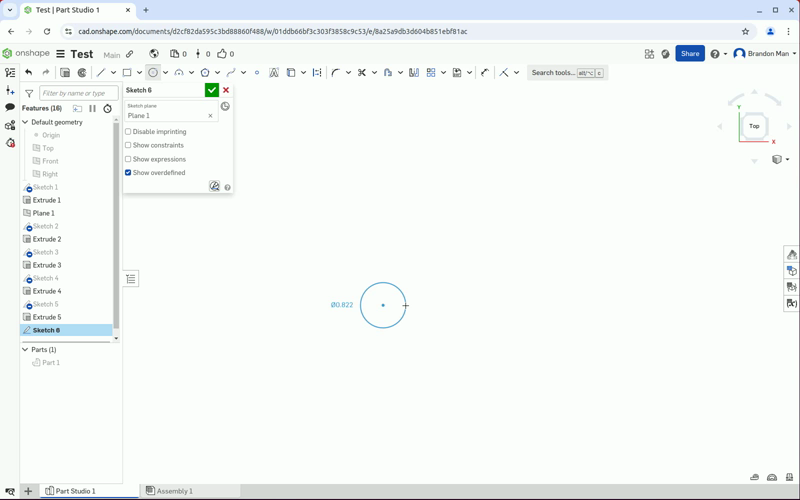
scroll(-6)
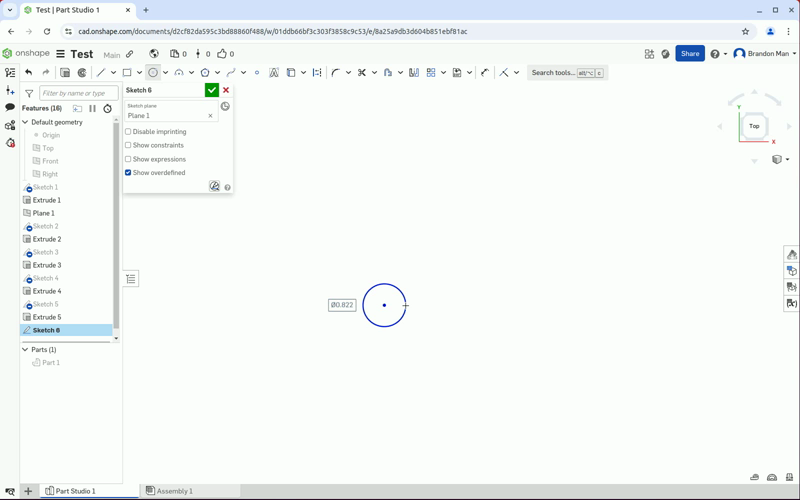
scroll(-6)
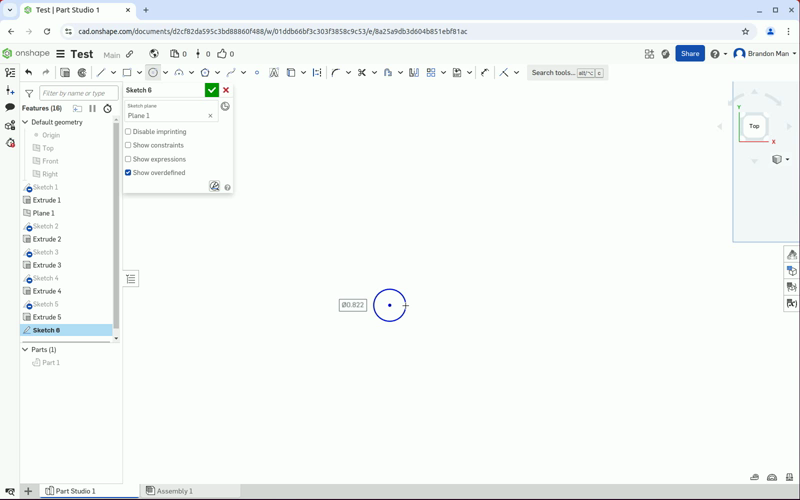
scroll(-6)
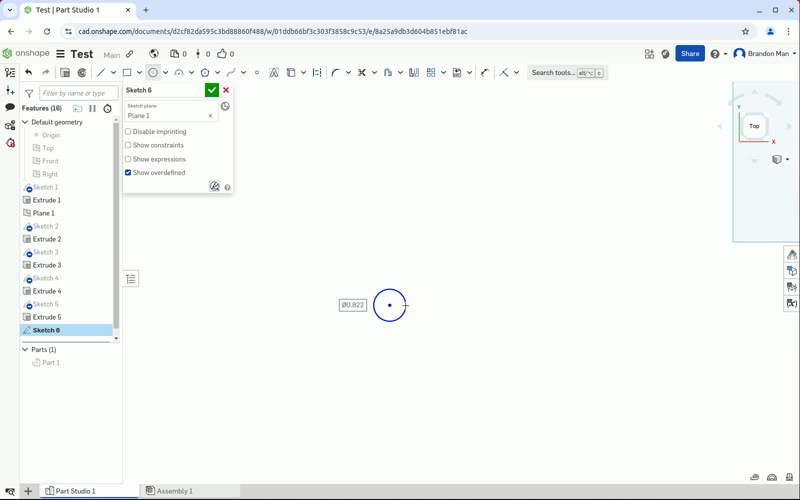
scroll(-6)
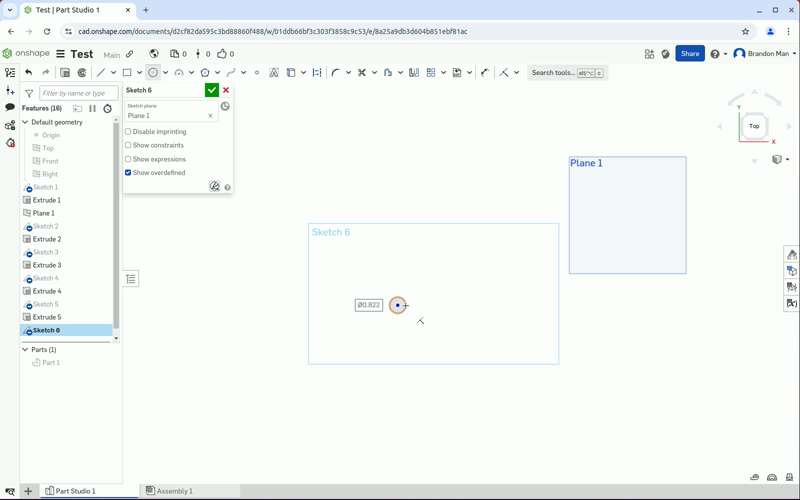
scroll(-6)
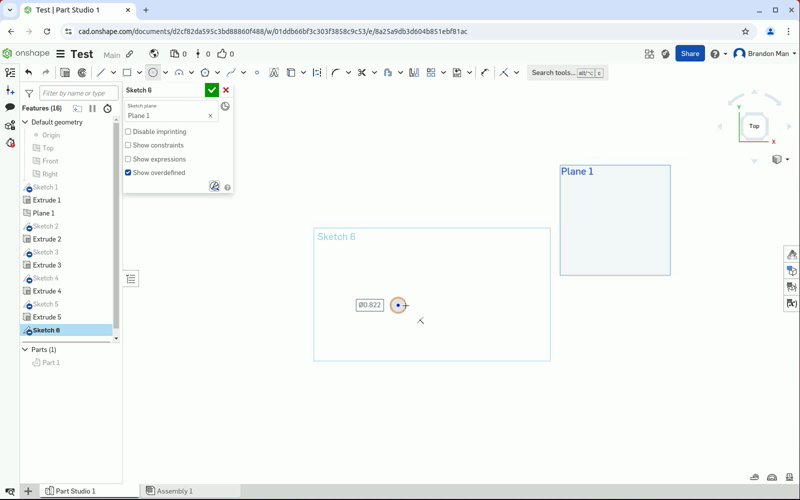
scroll(-6)
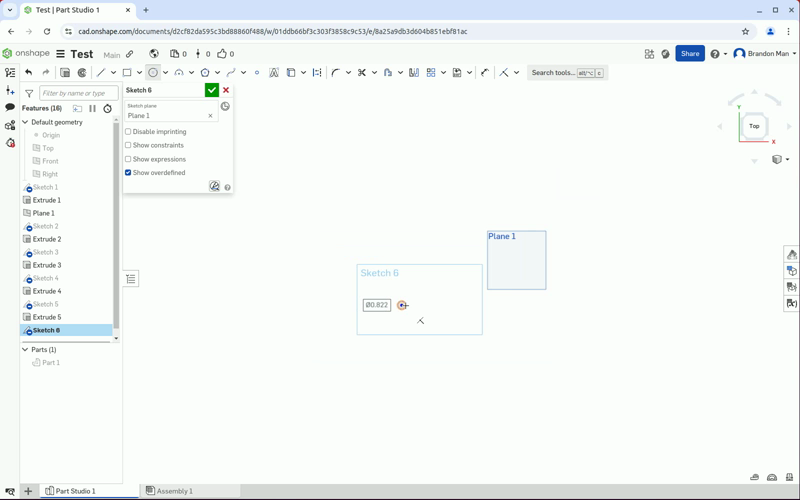
scroll(-6)
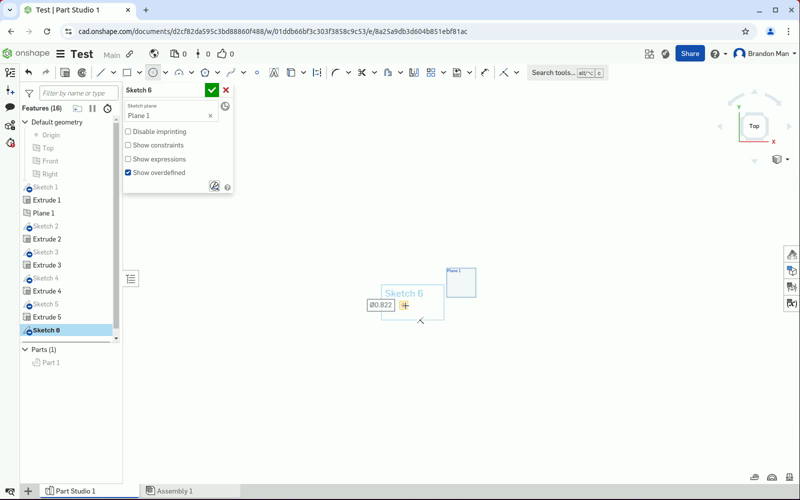
key(esc)
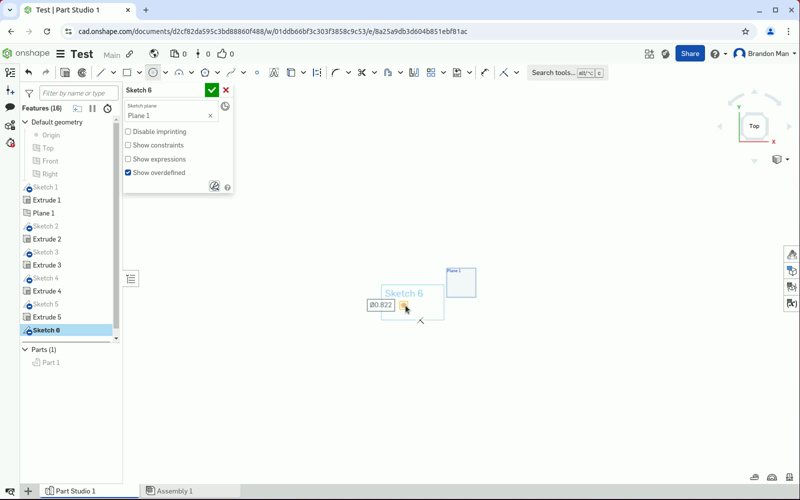
mouse_move(403, 306)
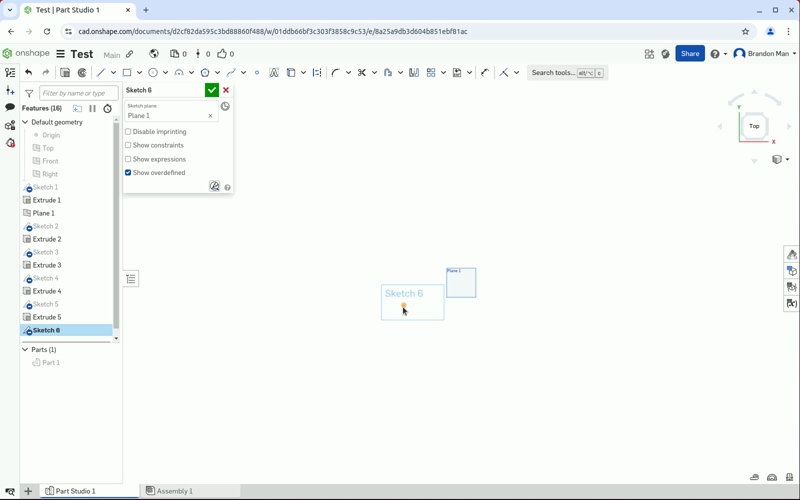
scroll(6)
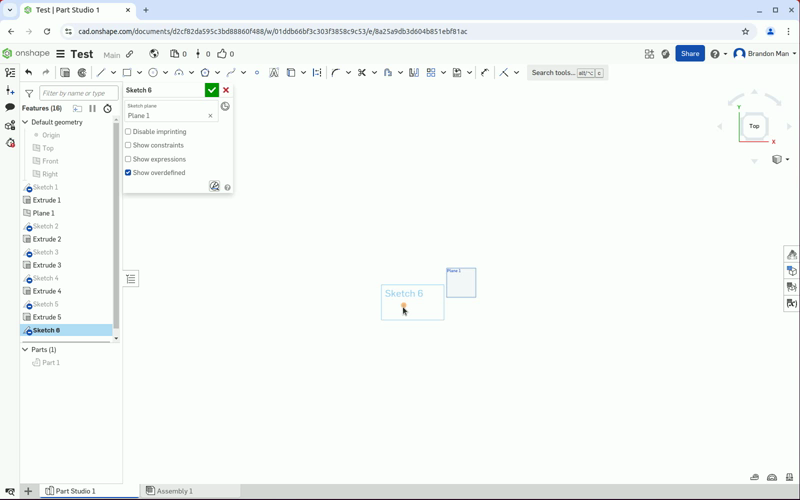
scroll(6)
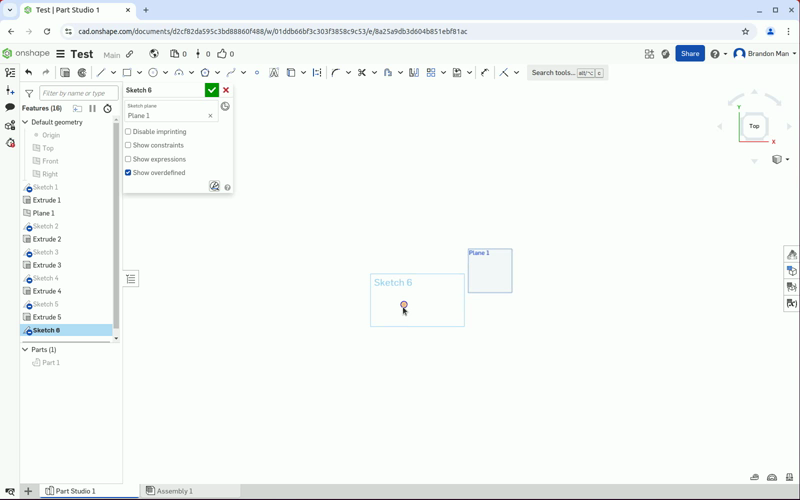
scroll(6)
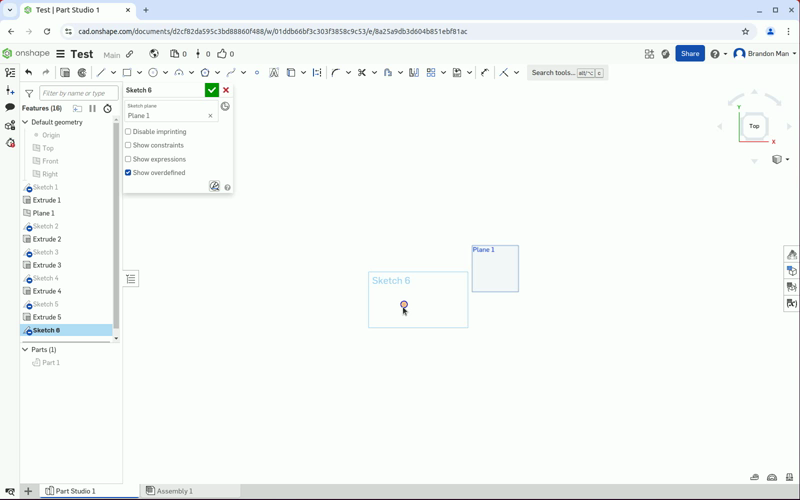
scroll(6)
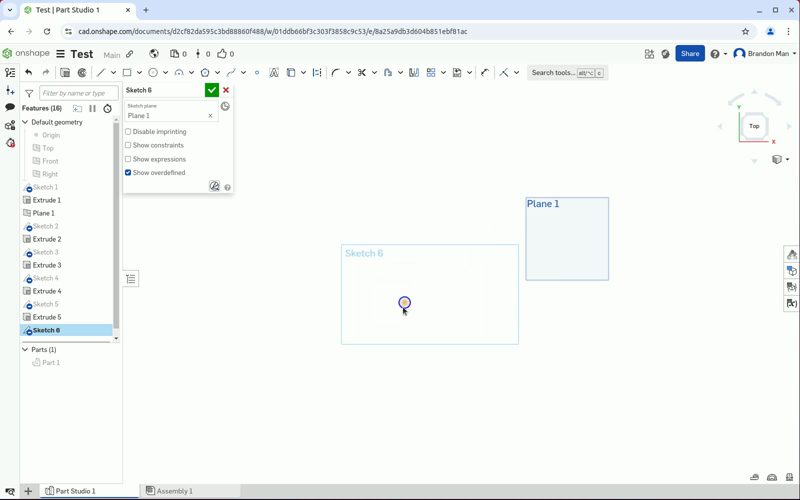
scroll(6)
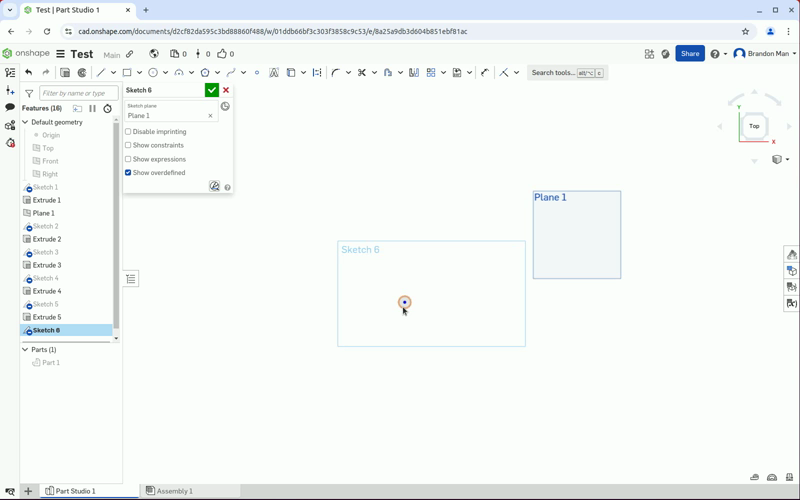
scroll(6)
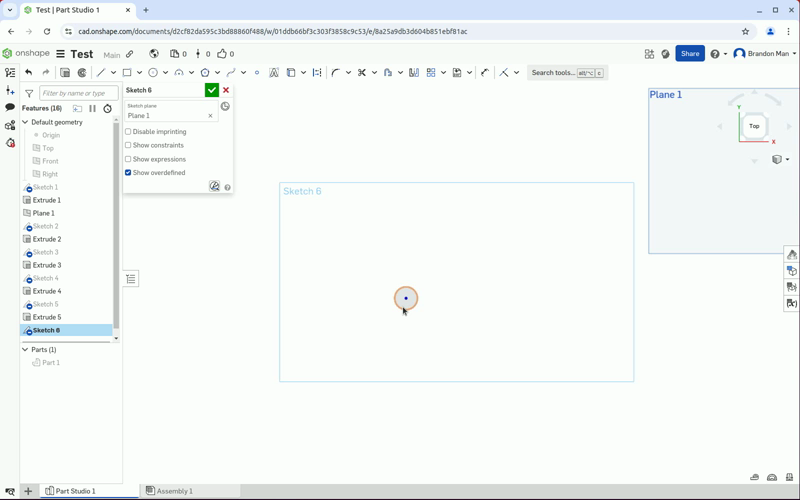
scroll(6)
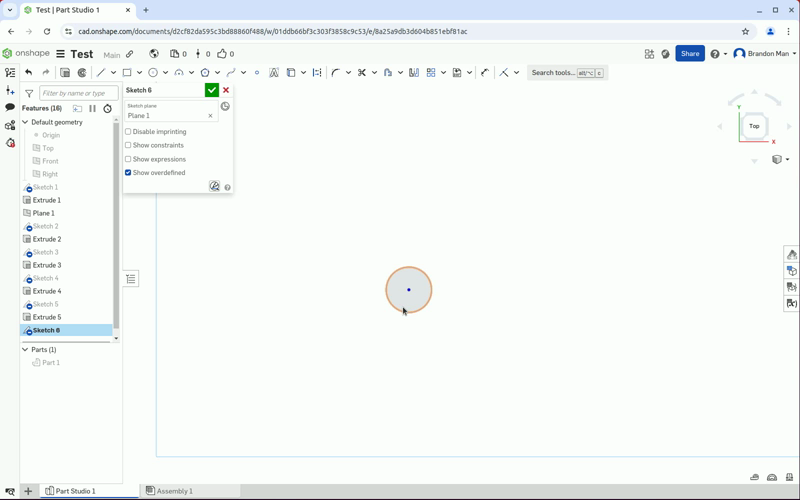
click(403, 306)
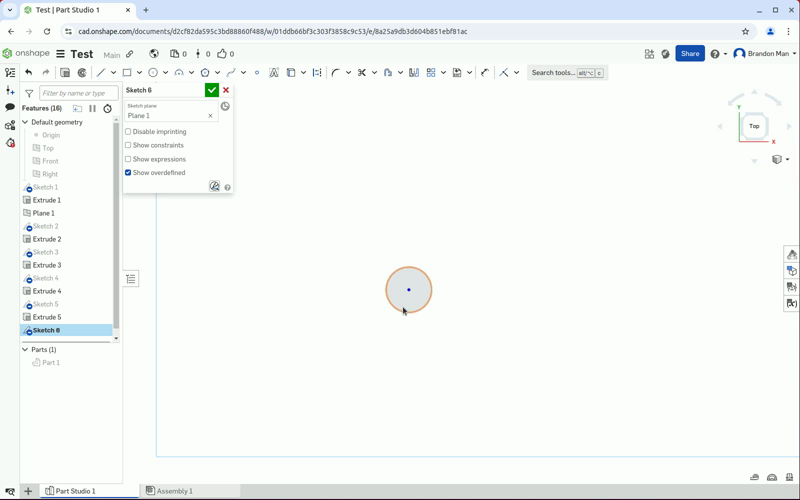
scroll(-6)
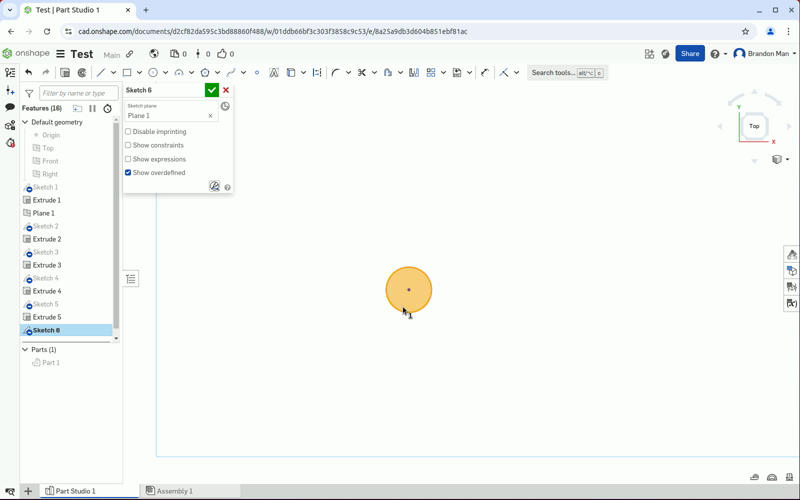
scroll(-6)
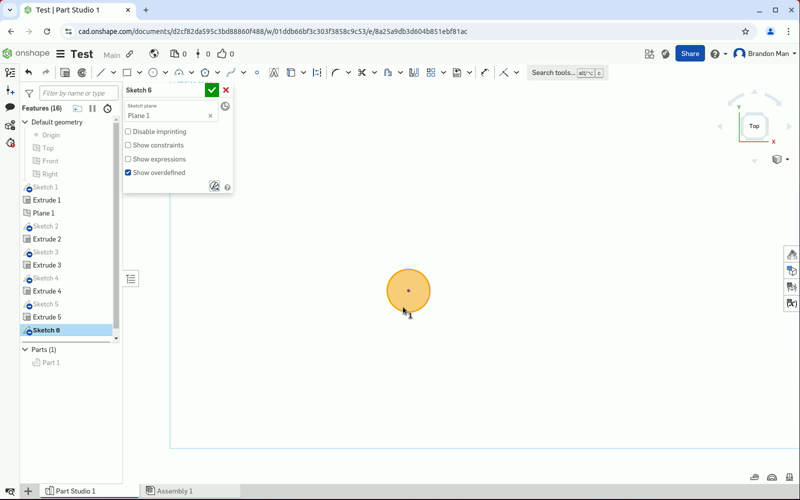
scroll(-6)
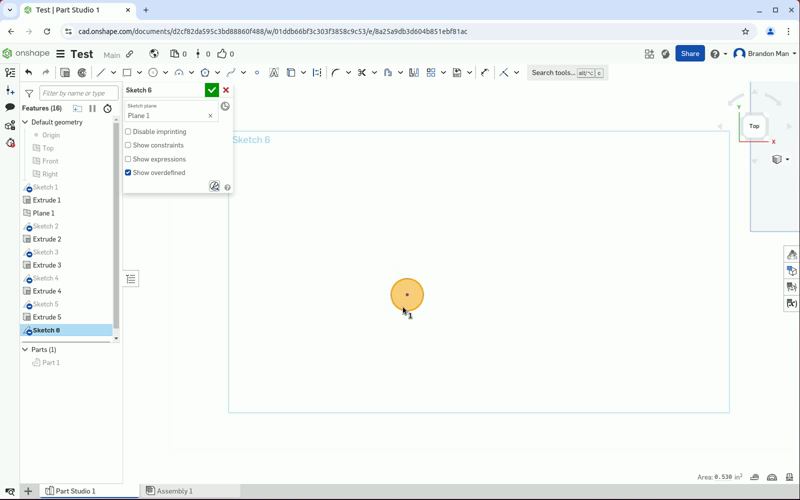
scroll(-6)
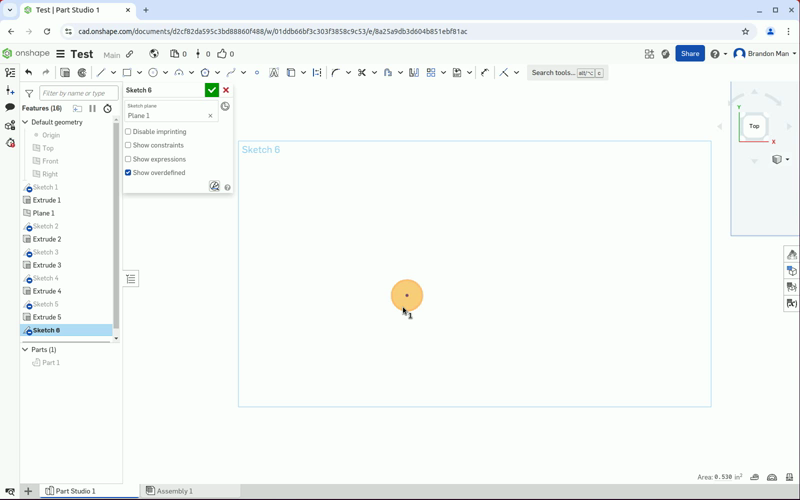
scroll(-6)
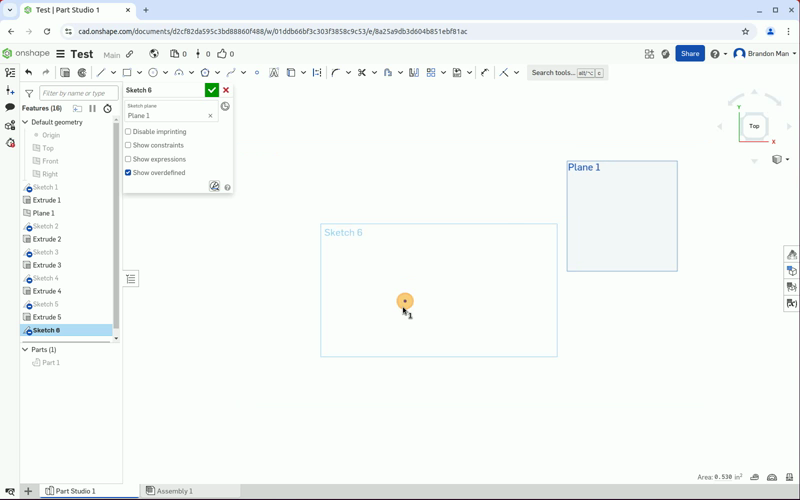
scroll(-6)
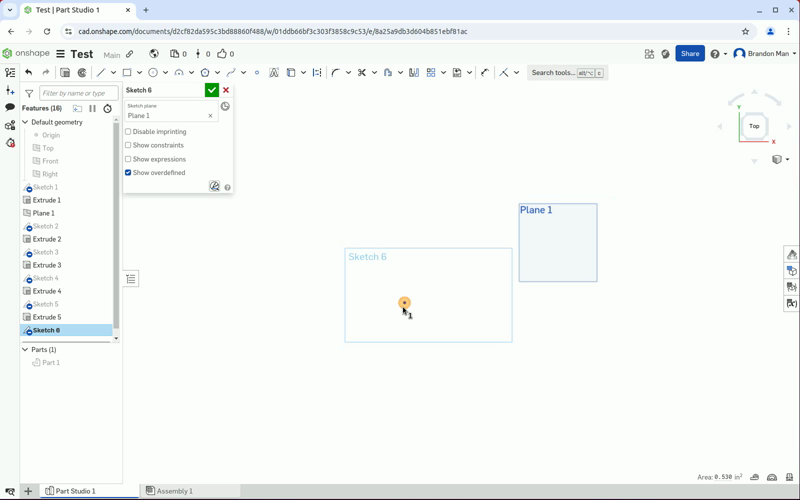
scroll(-6)
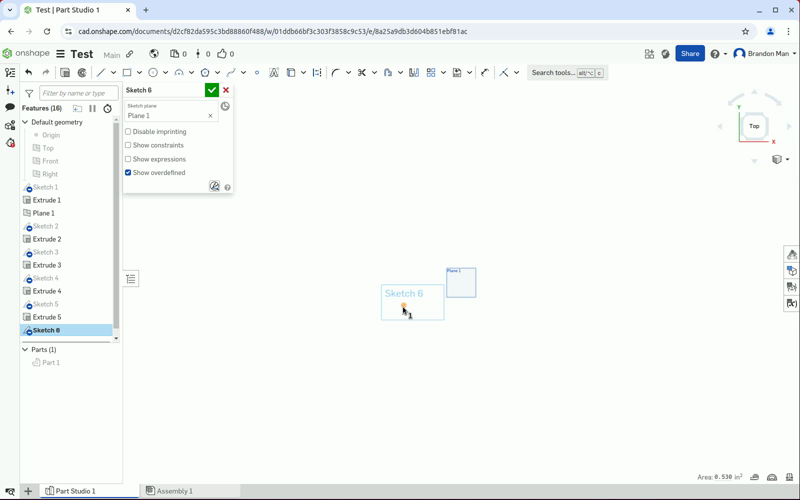
mouse_move(73, 352)
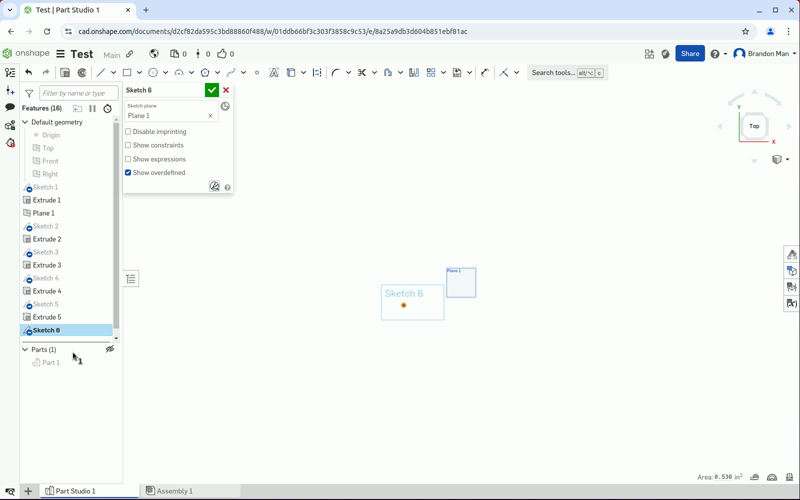
key(shift+y)
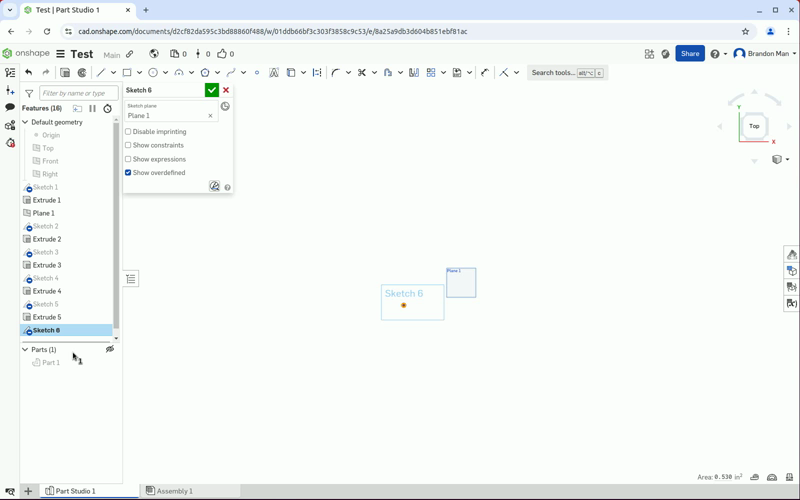
key(shift+e)
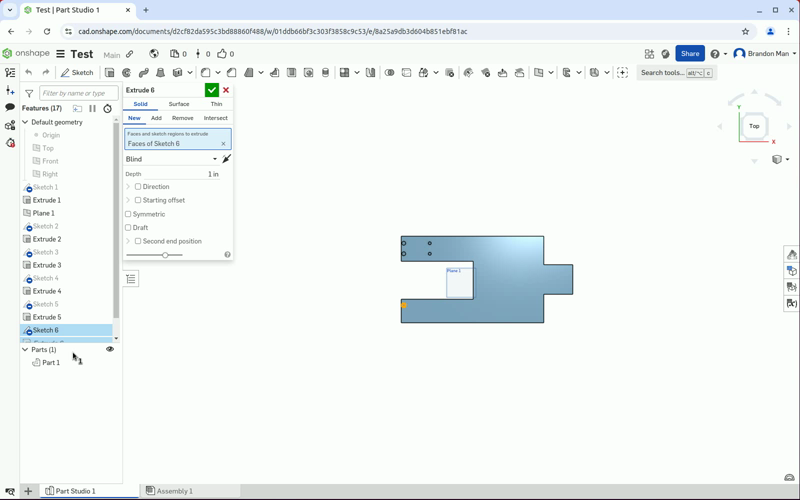
mouse_move(143, 106)
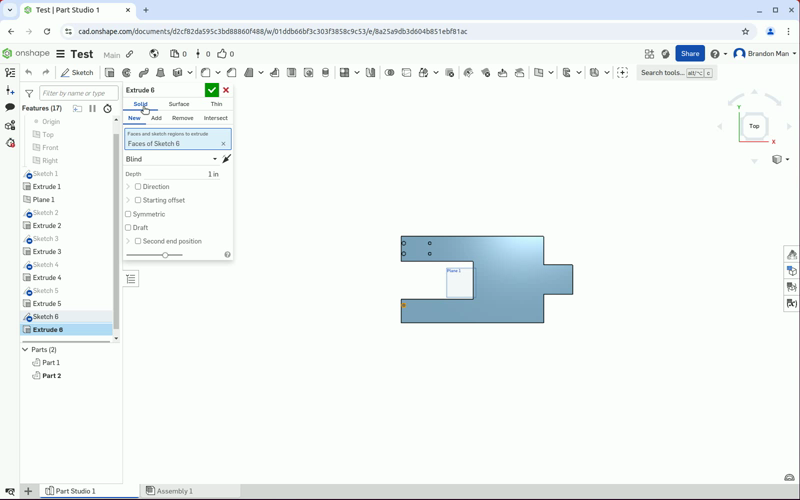
click(143, 106)
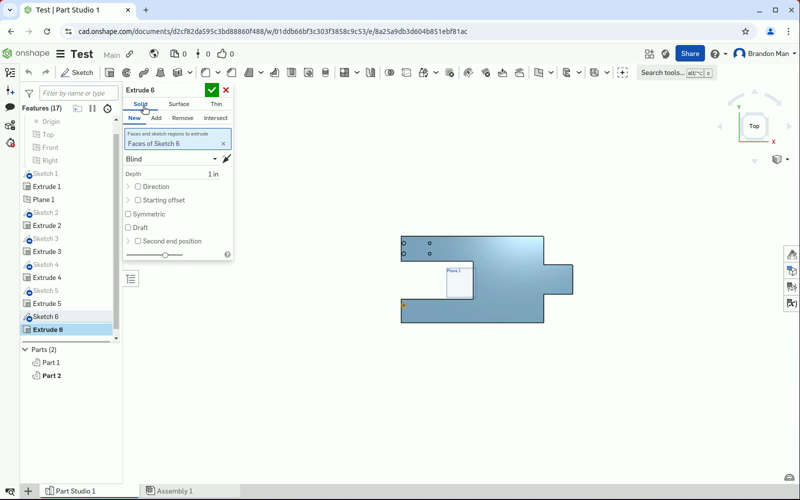
mouse_move(186, 120)
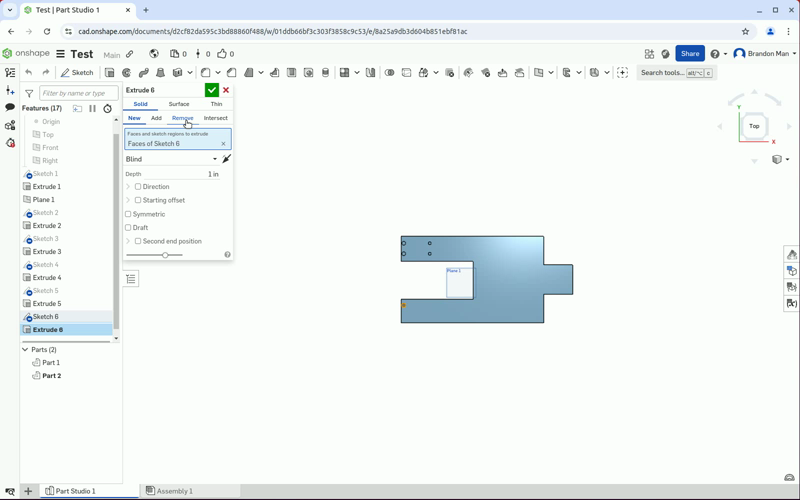
click(186, 120)
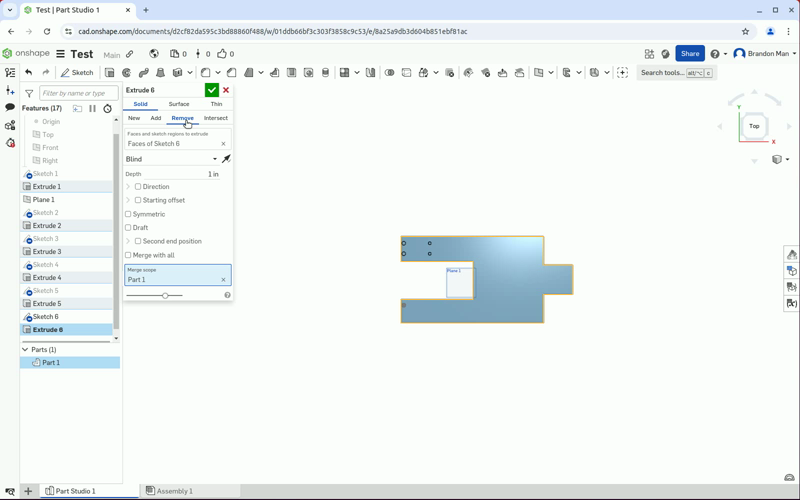
key(tab, 4)
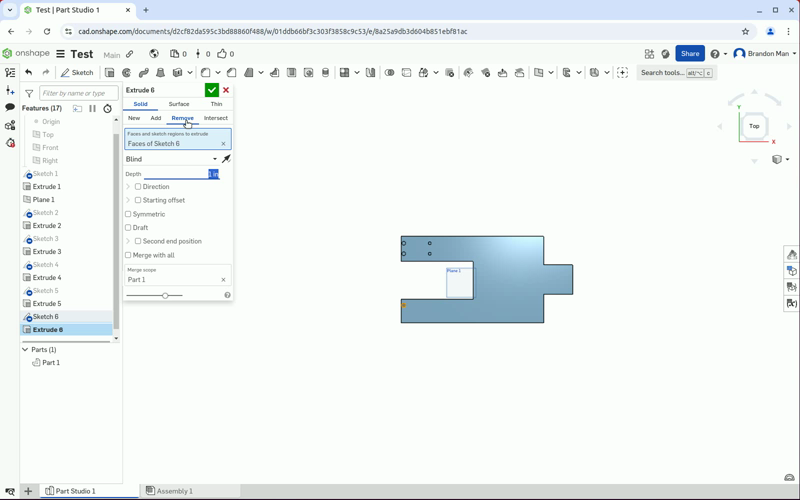
text(0.481)
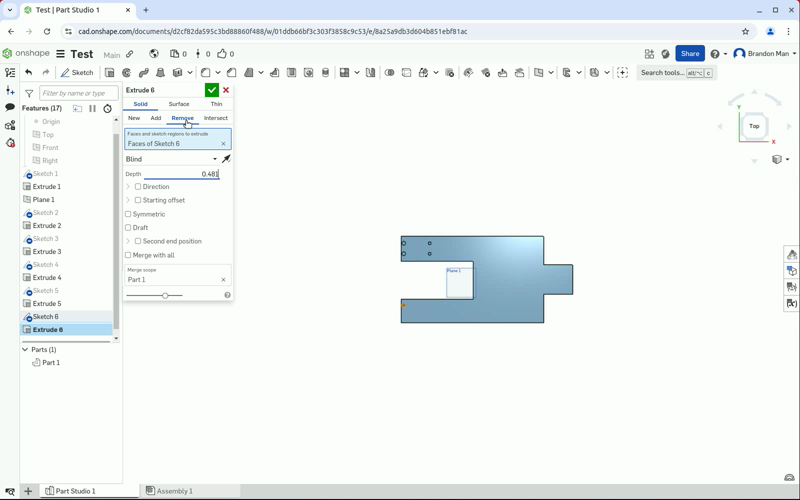
key(tab, 6)
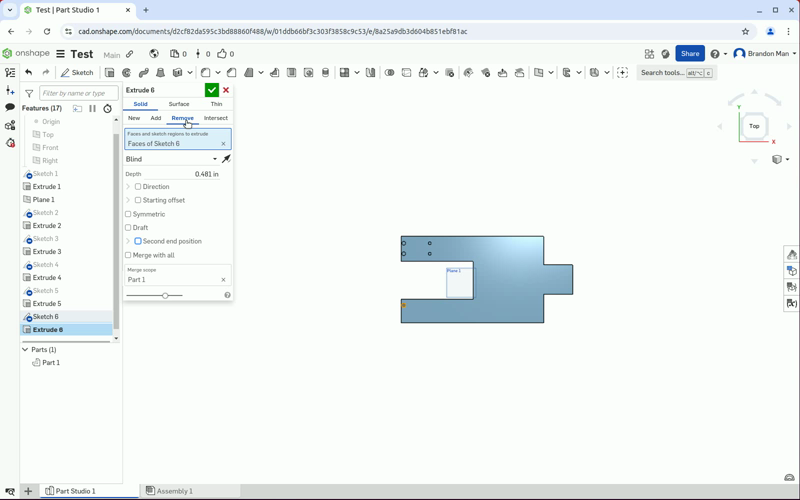
key(space)
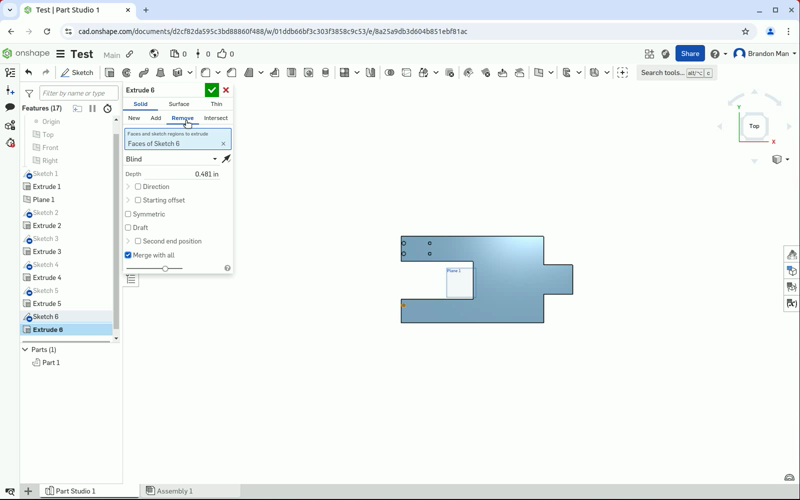
key(enter)
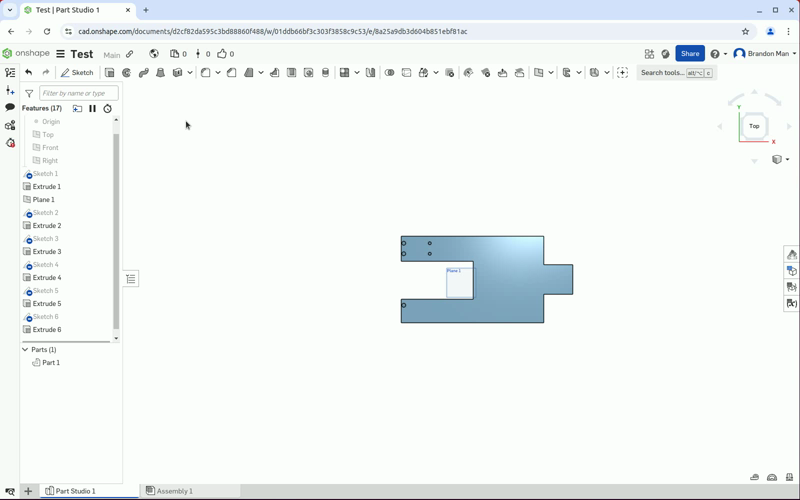
key(shift+h)
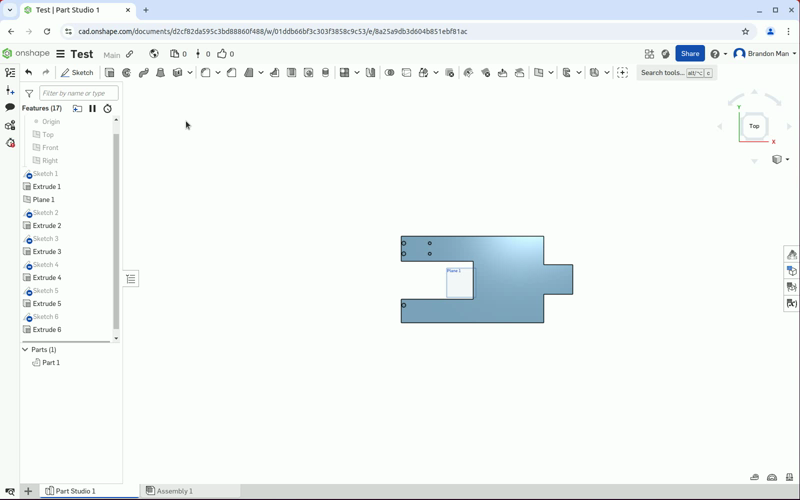
key(shift+h)
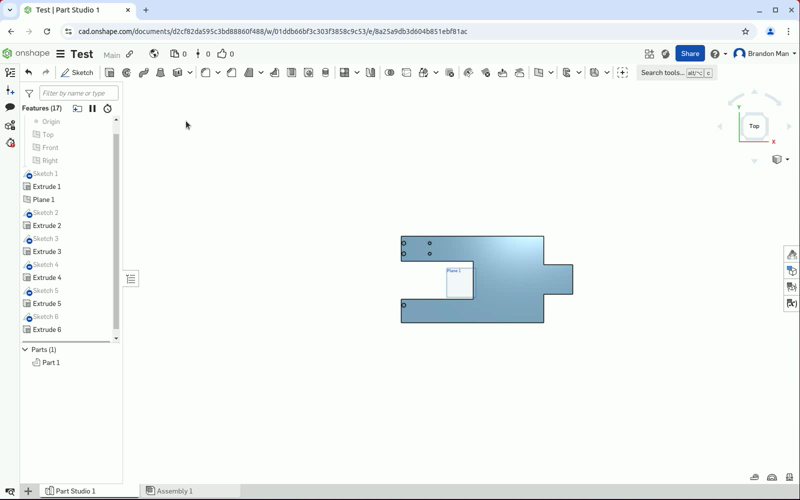
mouse_move(69, 176)
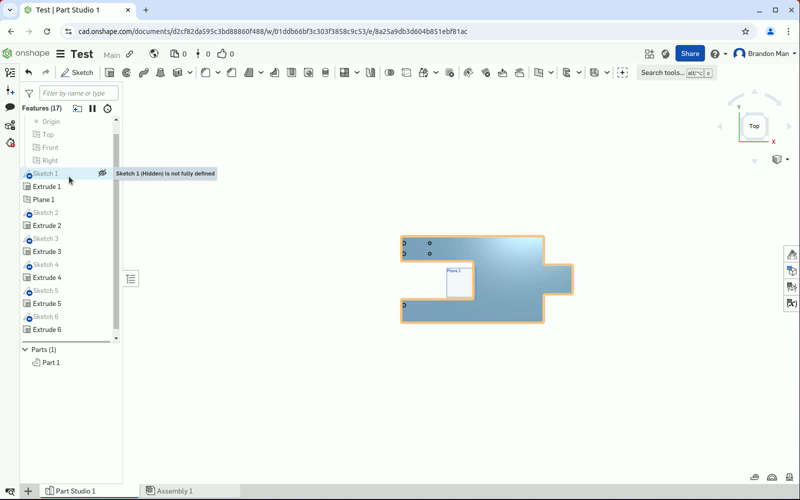
click(69, 176)
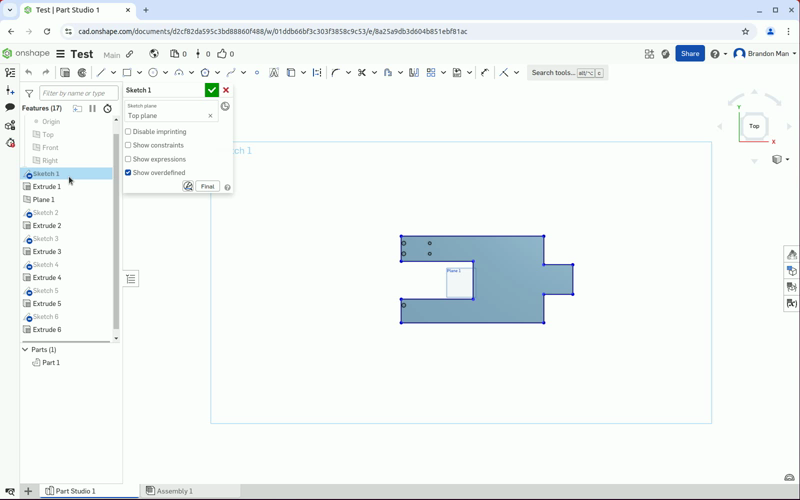
mouse_move(229, 92)
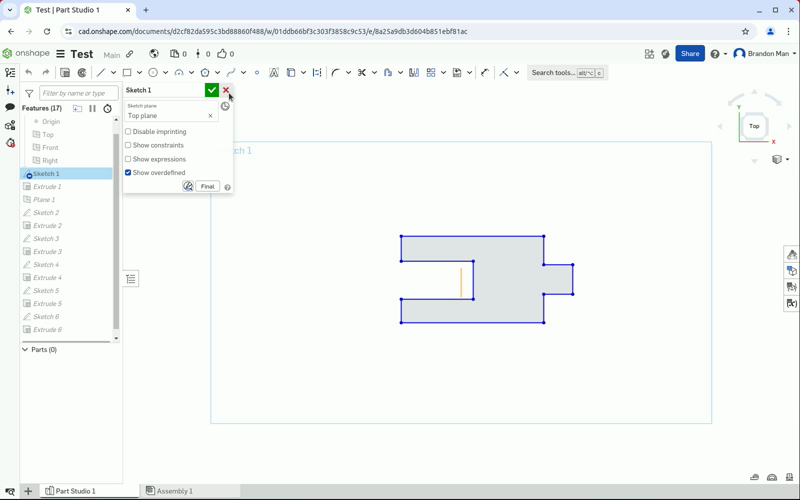
click(229, 92)
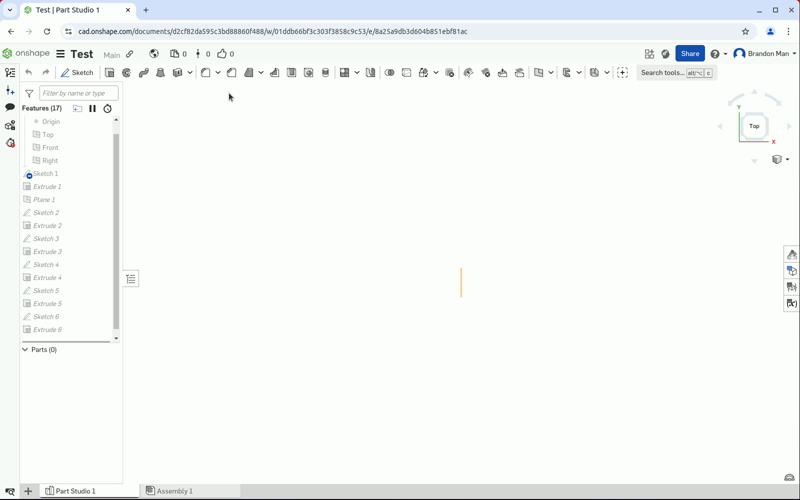
key(shift+s)
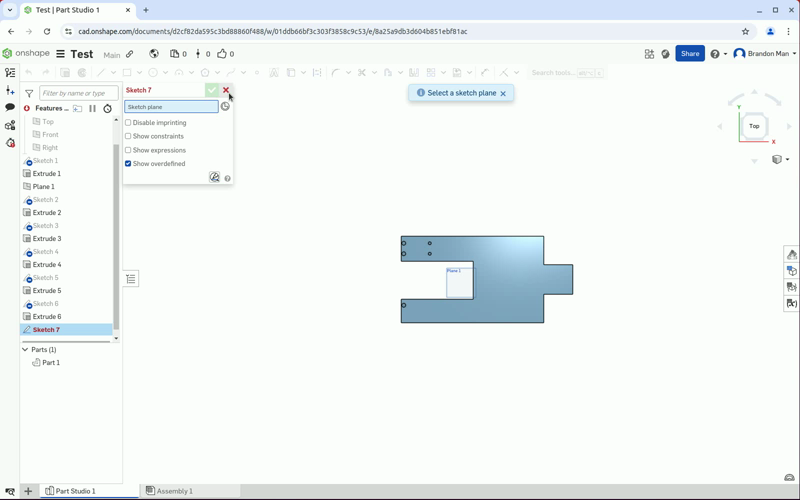
mouse_move(69, 189)
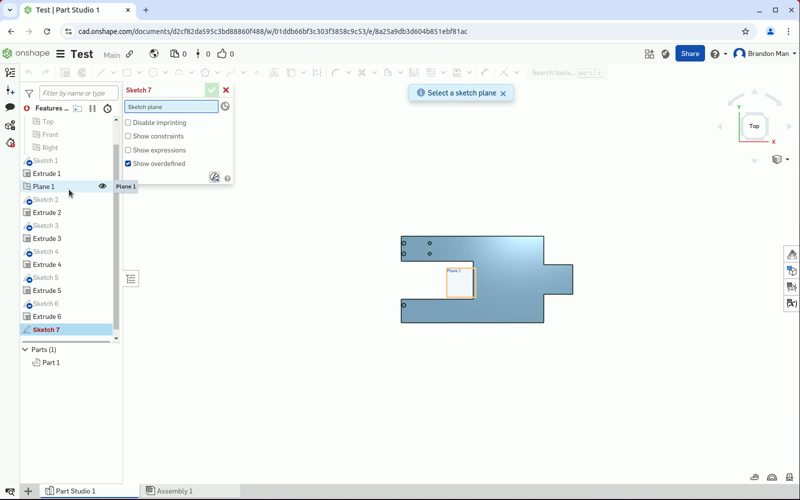
click(69, 189)
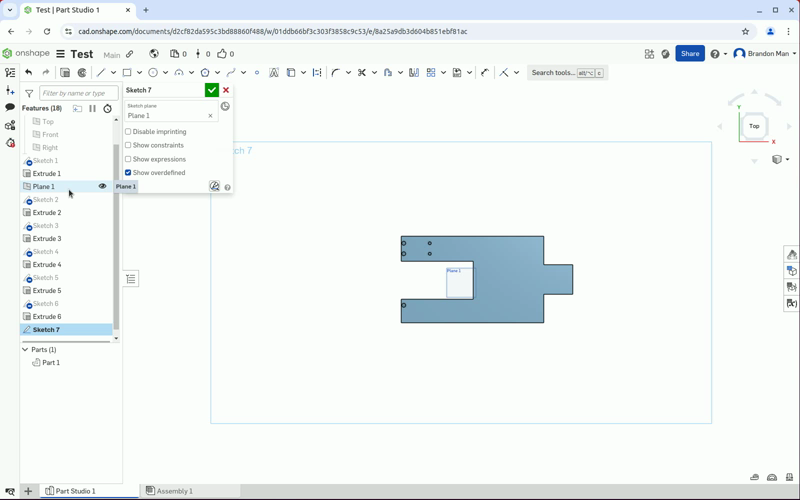
mouse_move(73, 352)
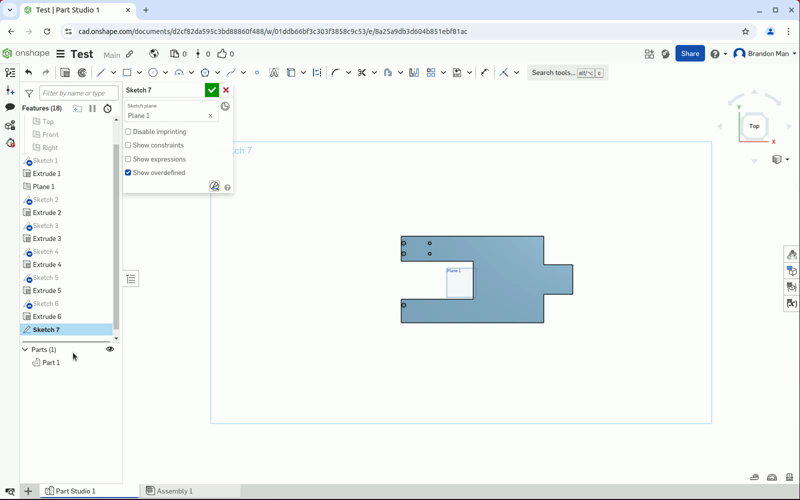
key(y)
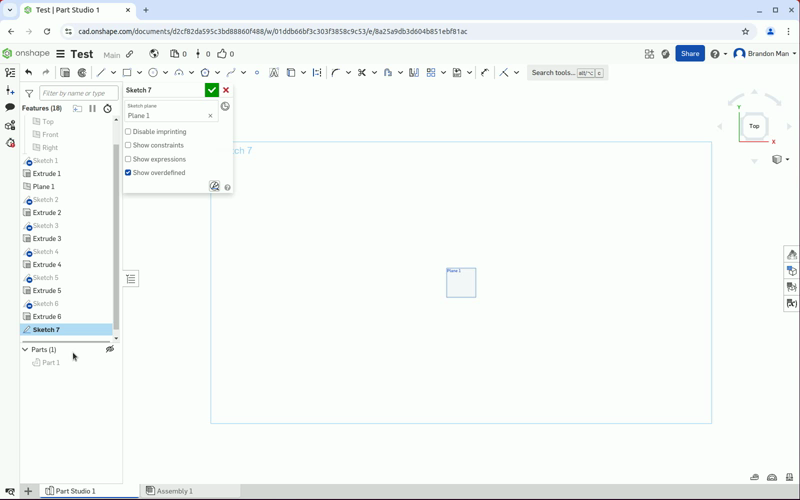
key(c)
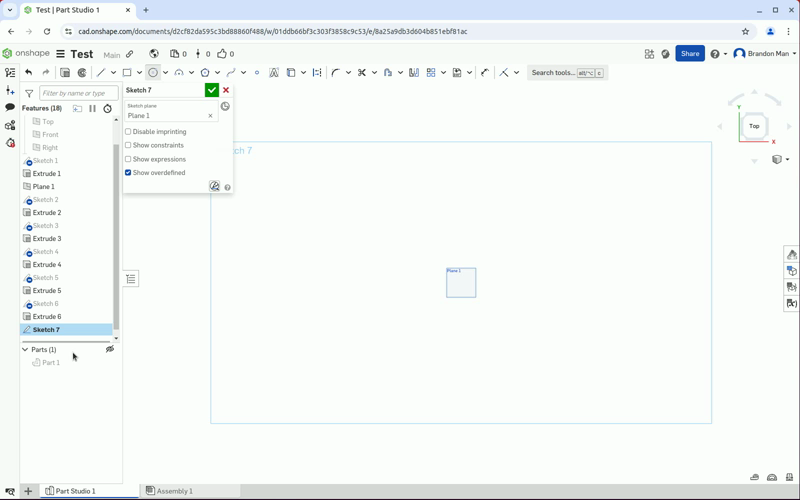
key_down(shift)
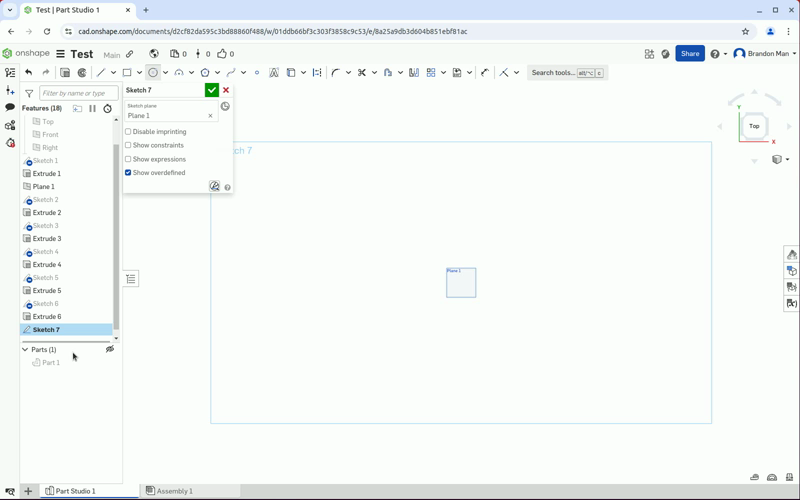
mouse_move(403, 315)
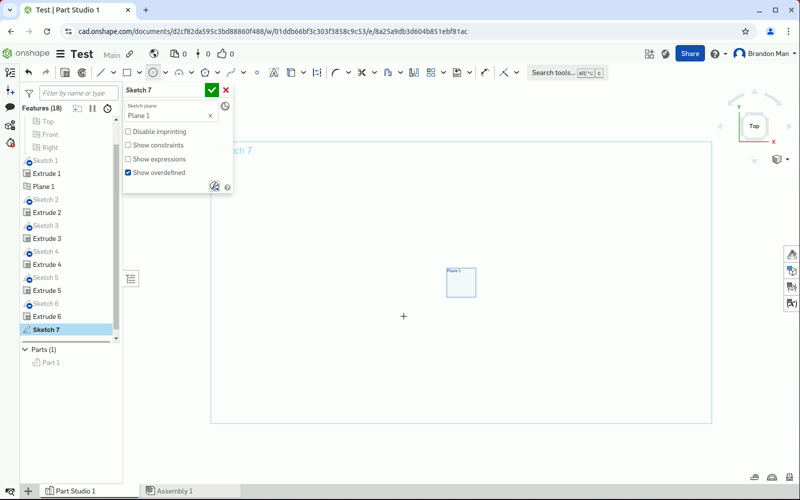
click(403, 315)
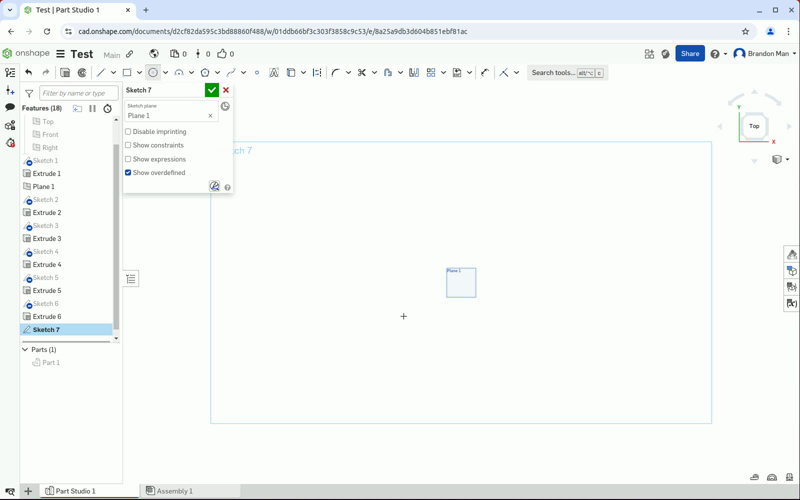
key_up(shift)
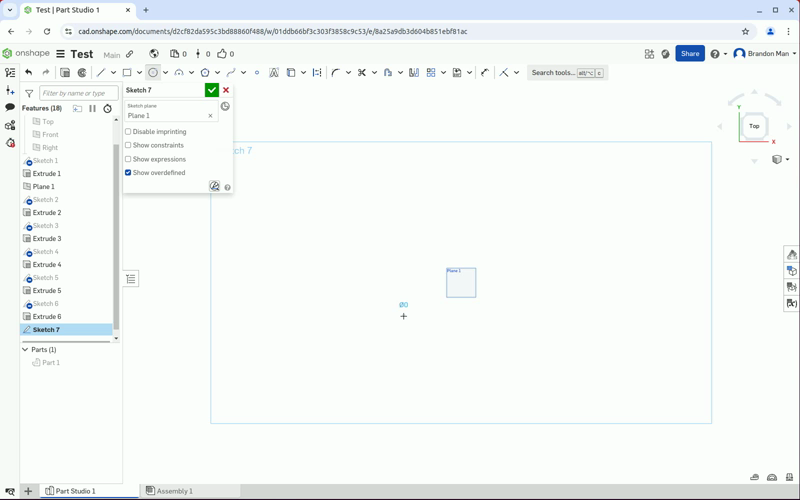
mouse_move(405, 315)
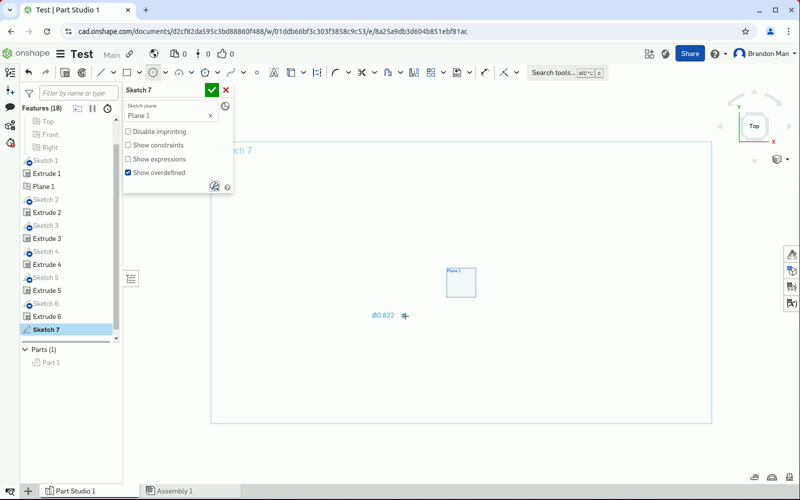
scroll(6)
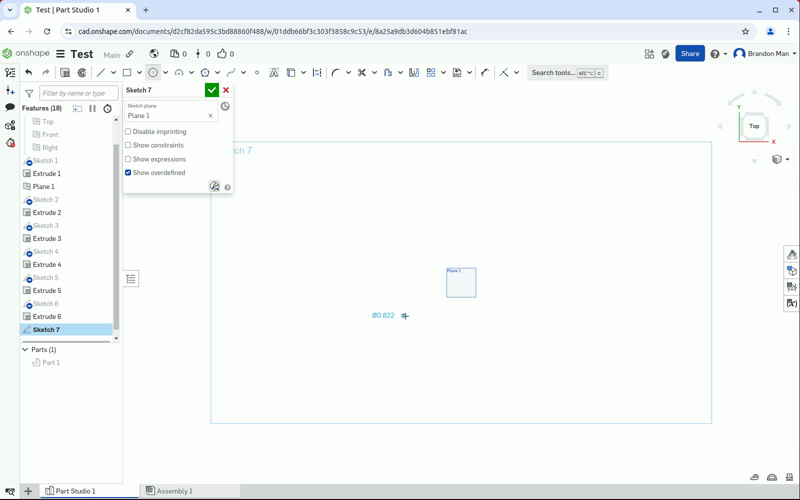
scroll(6)
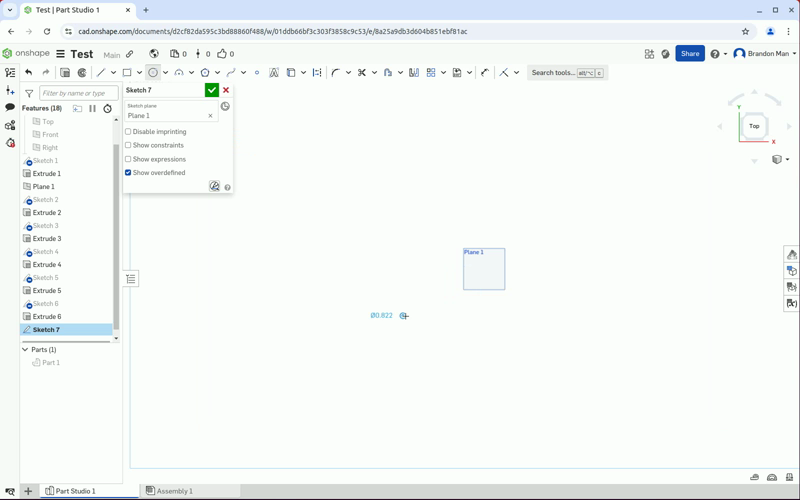
scroll(6)
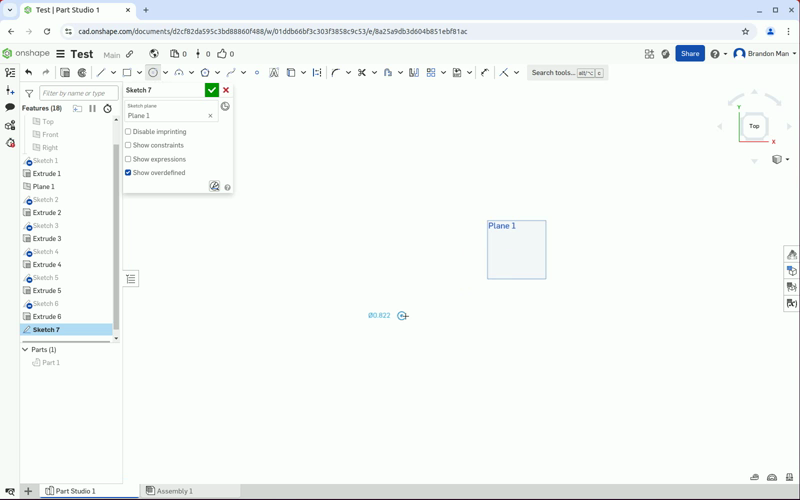
scroll(6)
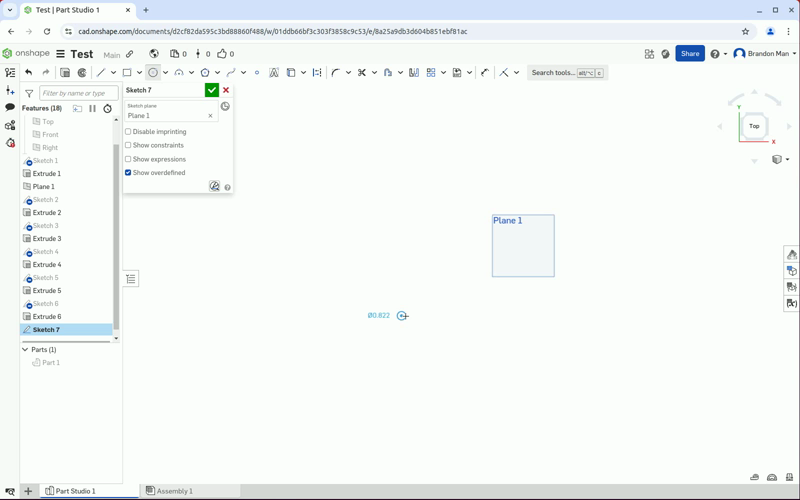
scroll(6)
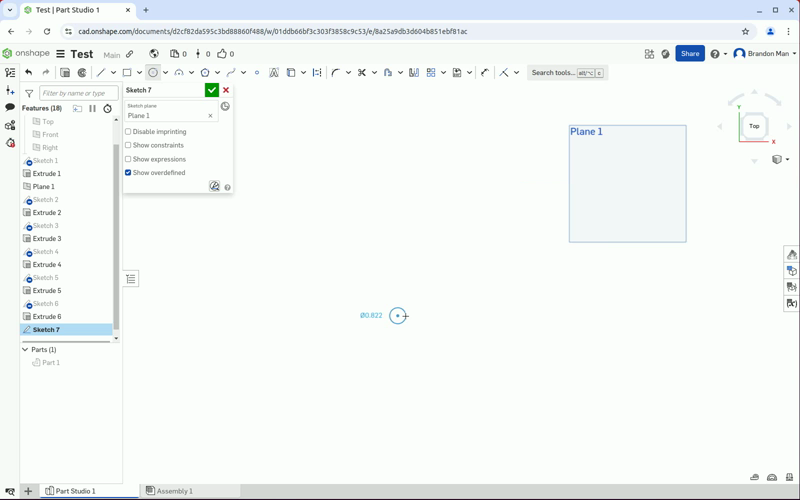
scroll(6)
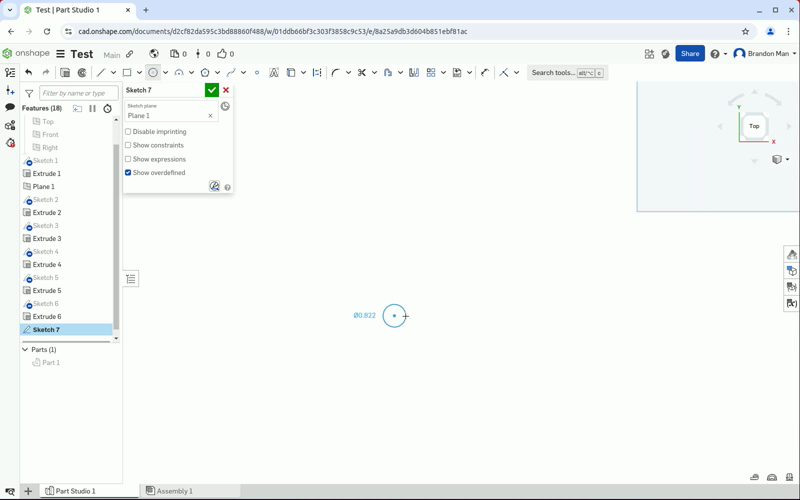
scroll(6)
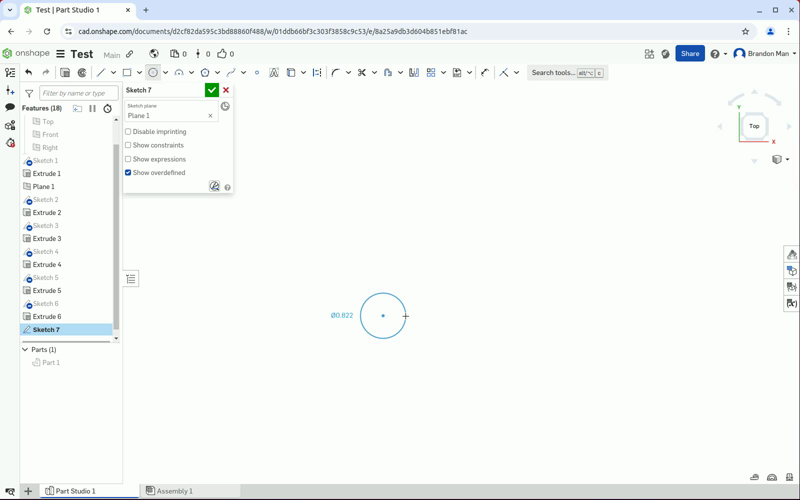
click(405, 315)
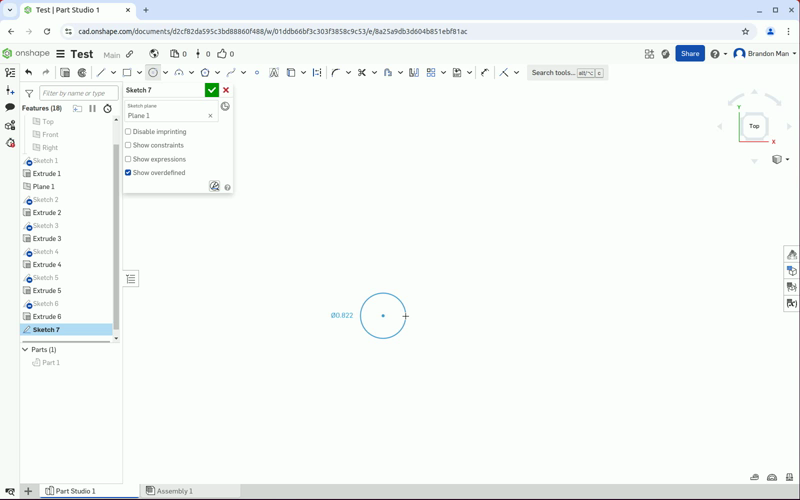
scroll(-6)
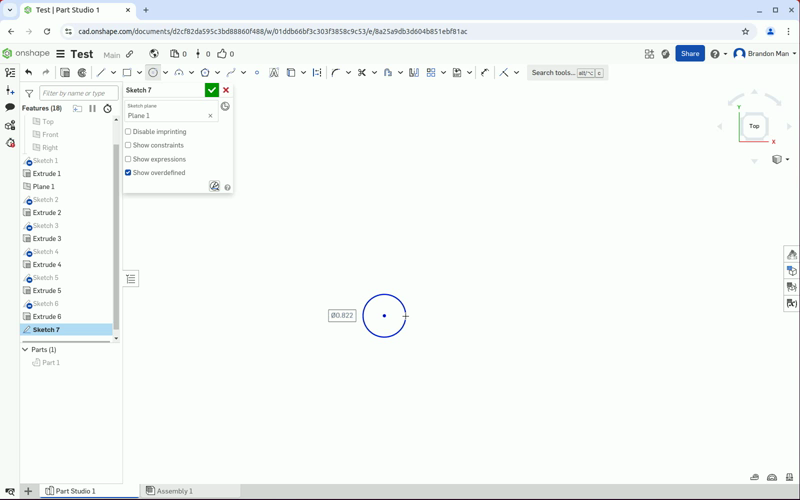
scroll(-6)
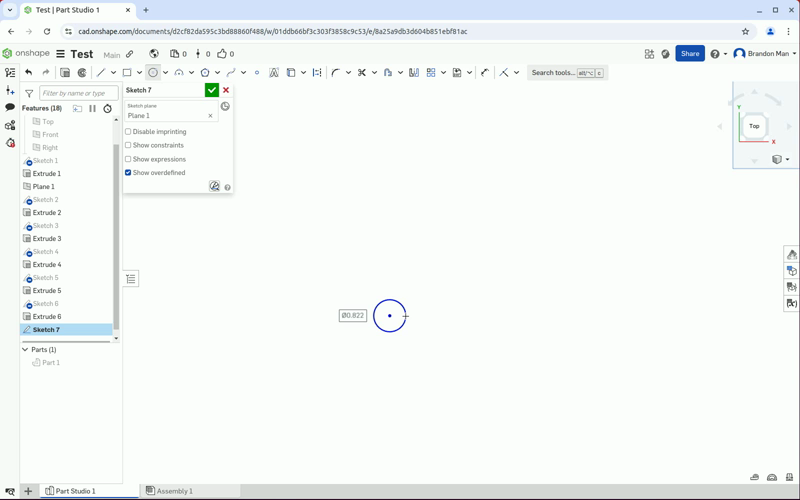
scroll(-6)
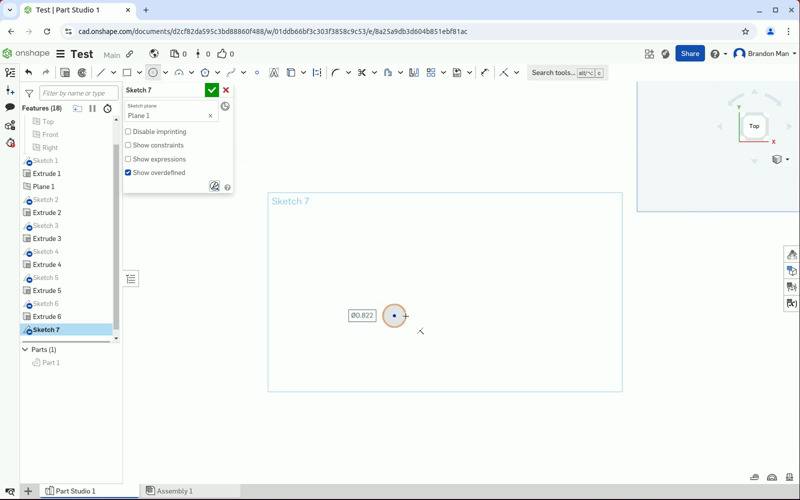
scroll(-6)
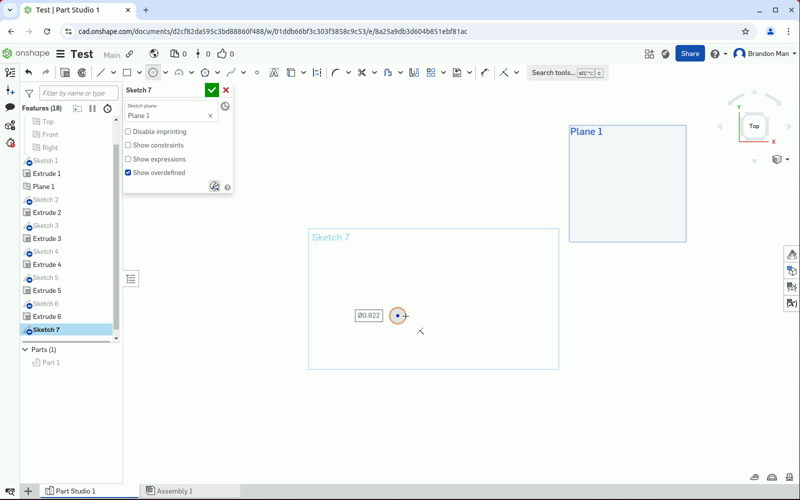
scroll(-6)
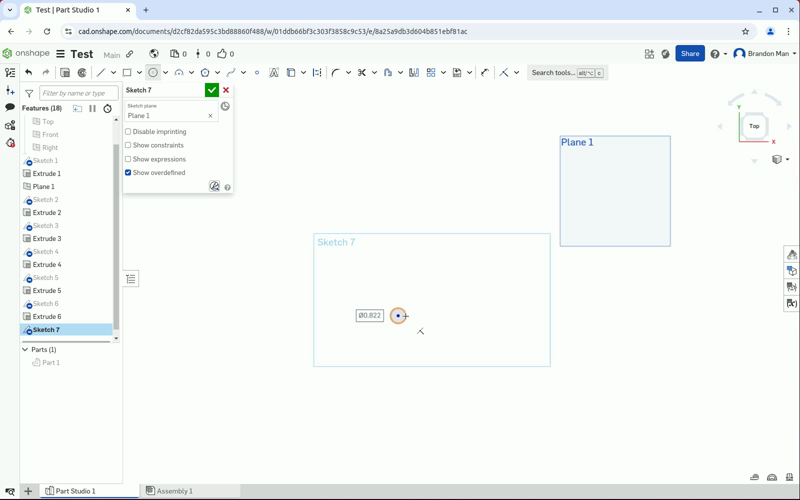
scroll(-6)
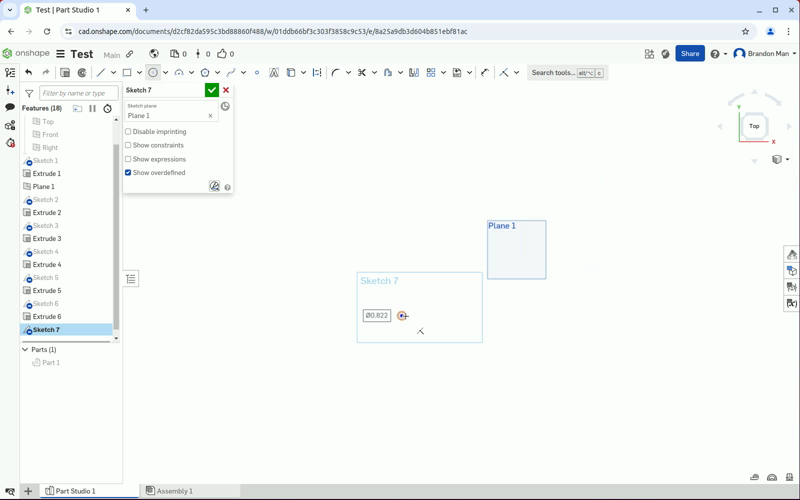
scroll(-6)
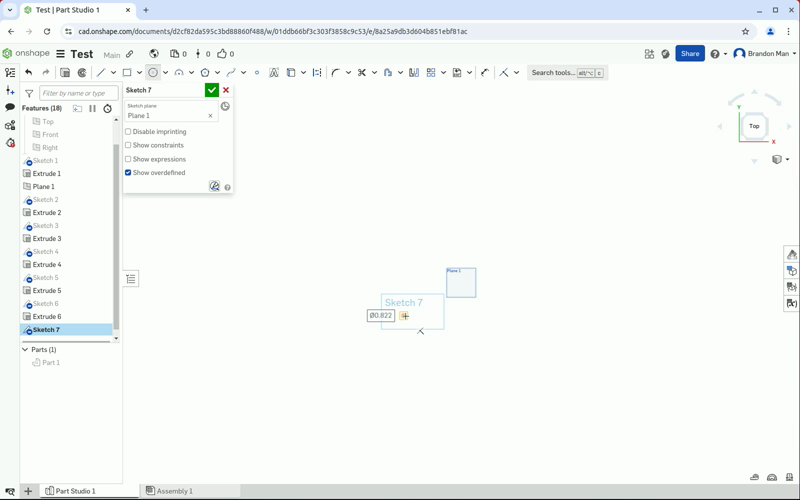
key(esc)
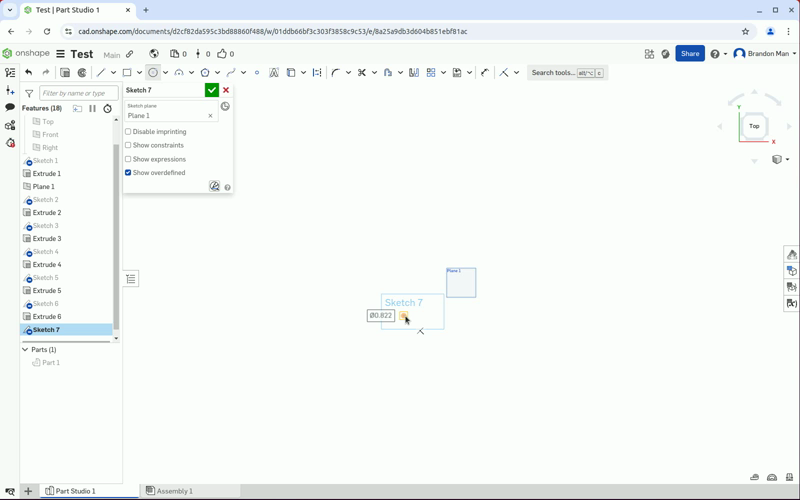
mouse_move(402, 316)
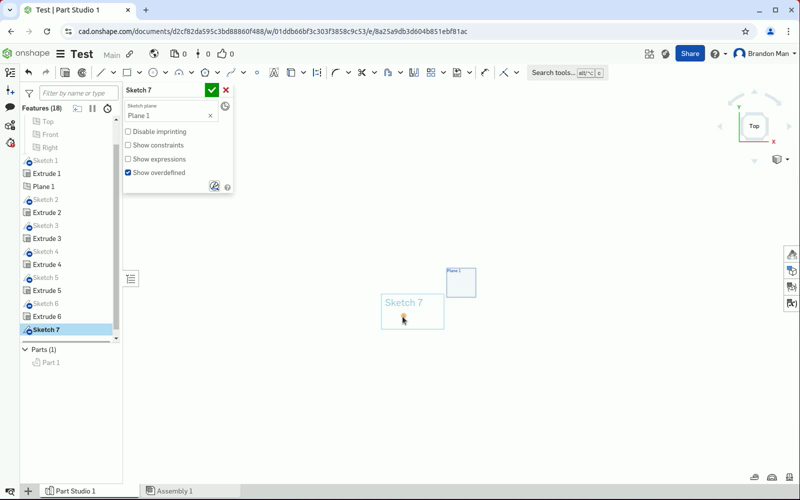
scroll(6)
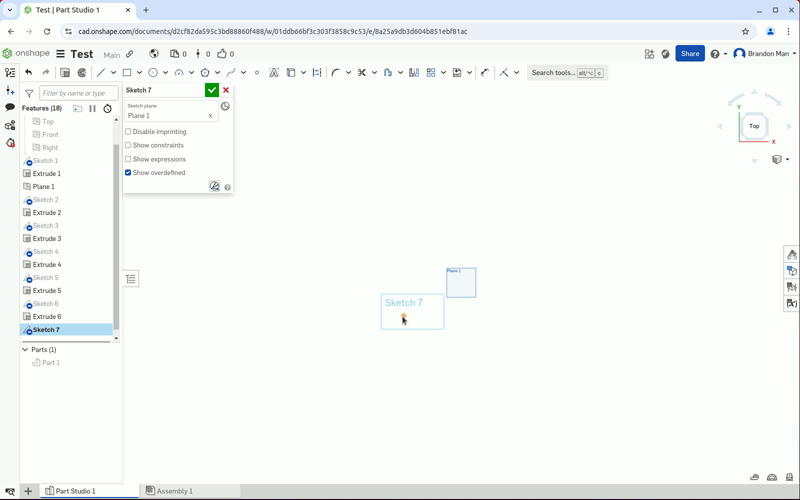
scroll(6)
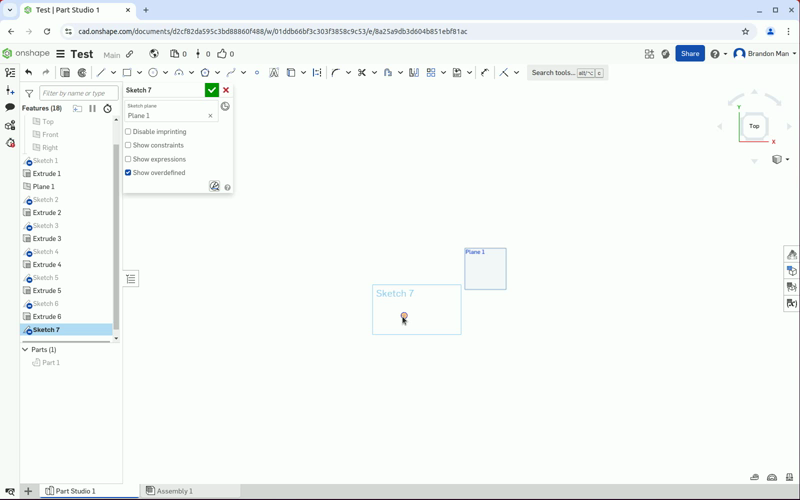
scroll(6)
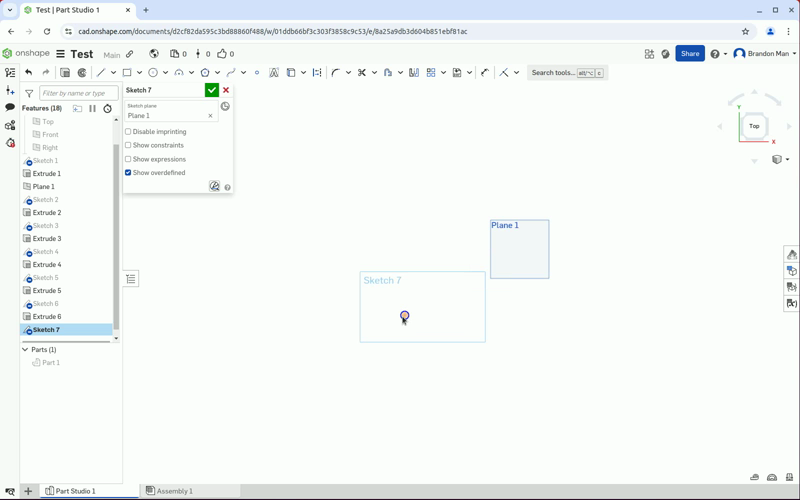
scroll(6)
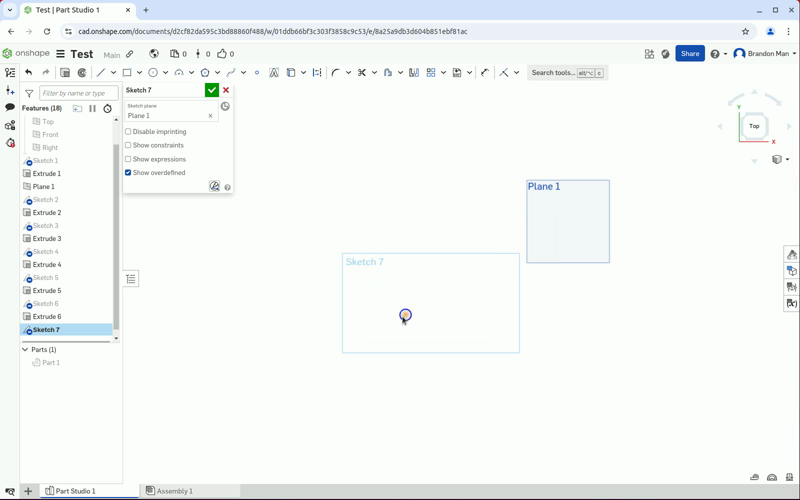
scroll(6)
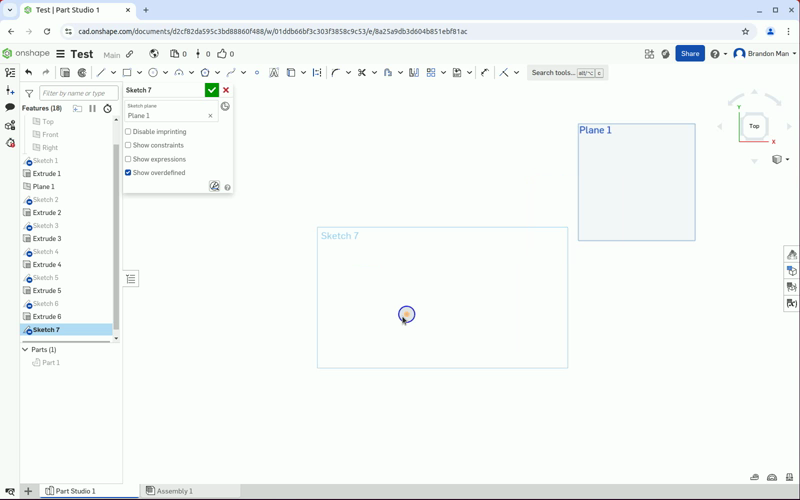
scroll(6)
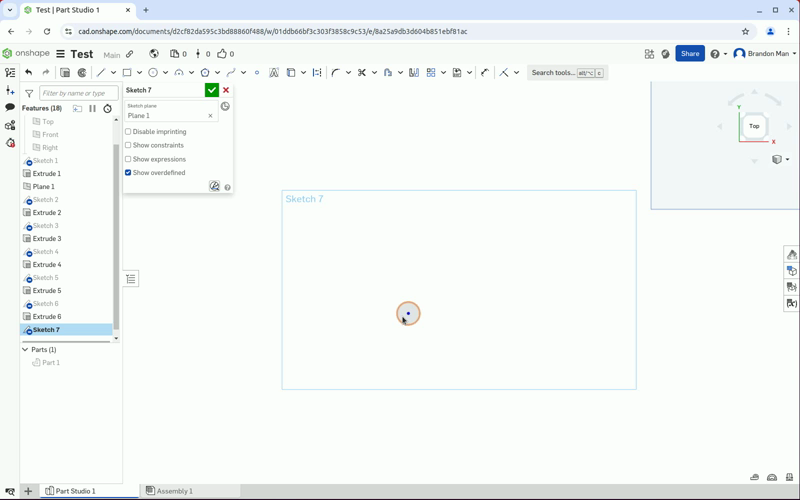
scroll(6)
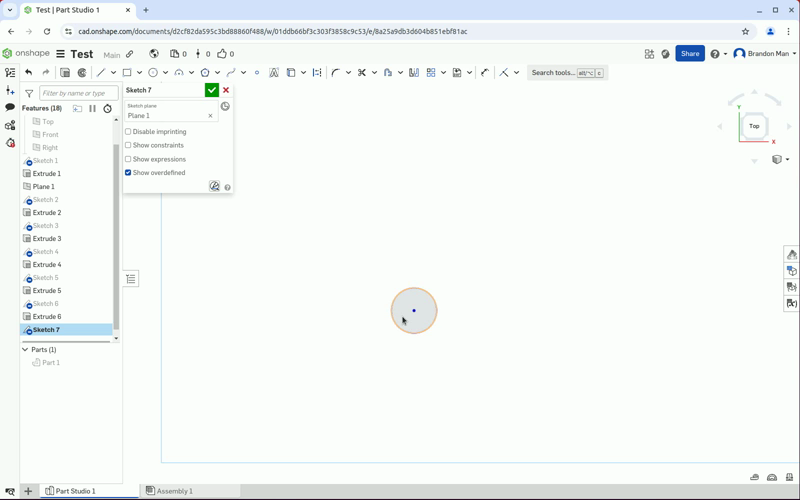
click(402, 316)
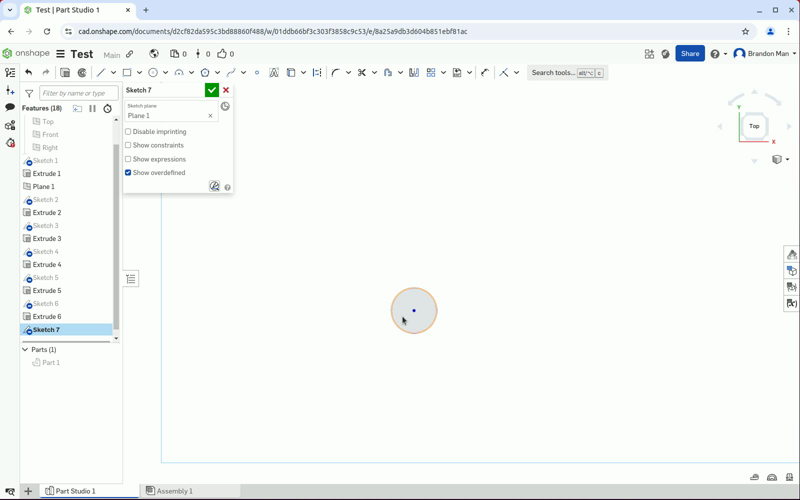
scroll(-6)
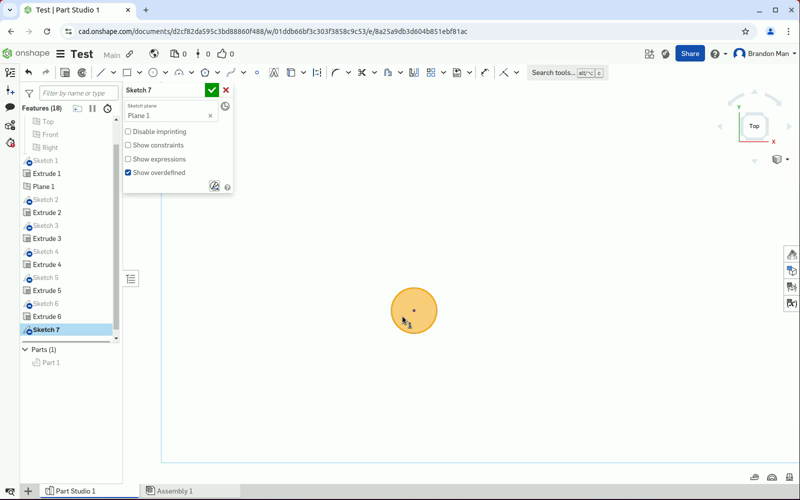
scroll(-6)
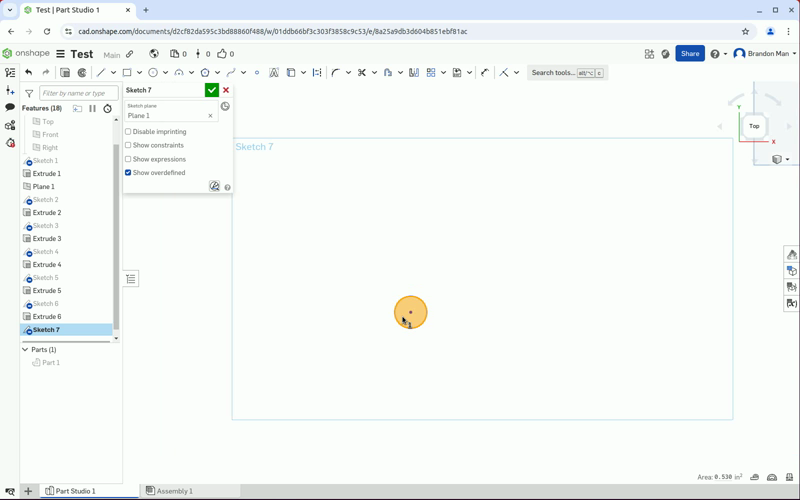
scroll(-6)
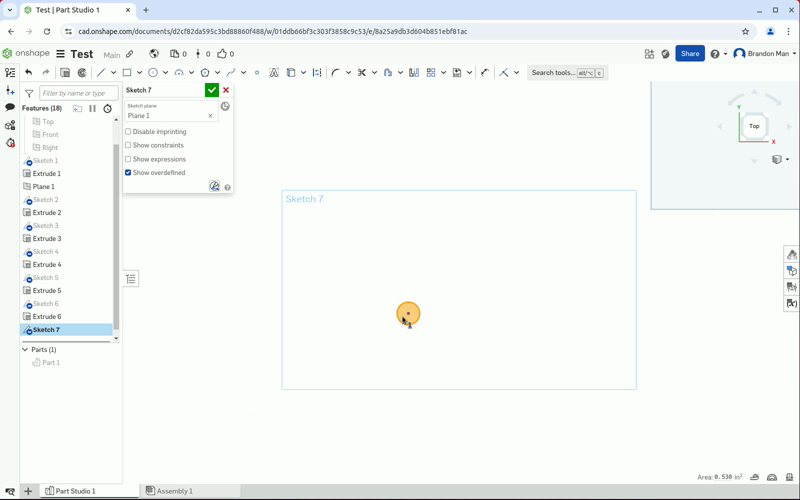
scroll(-6)
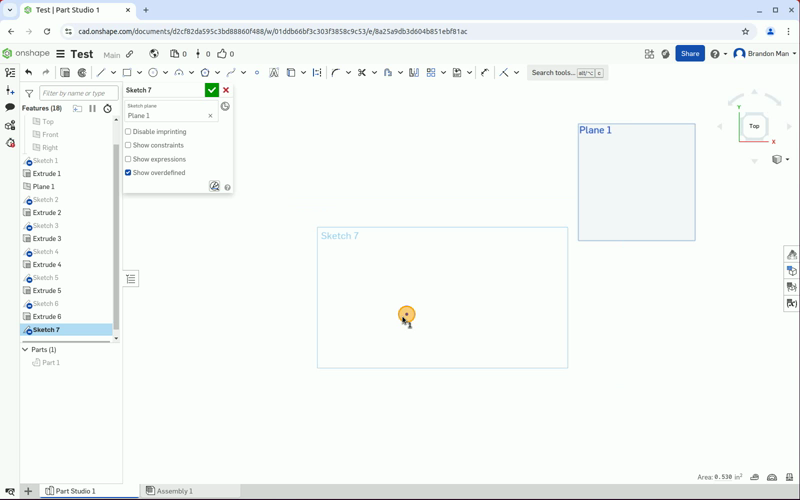
scroll(-6)
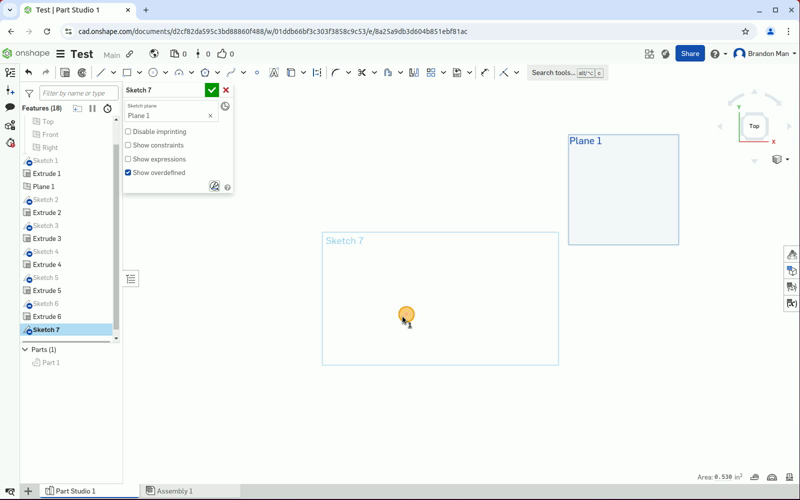
scroll(-6)
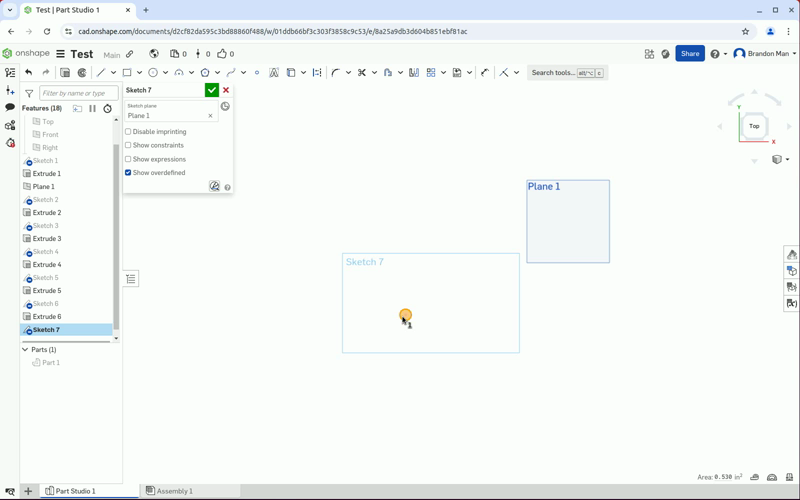
scroll(-6)
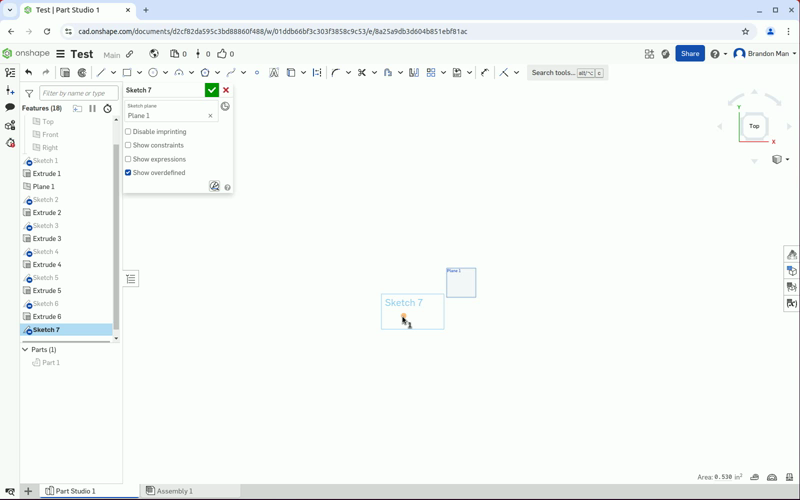
mouse_move(73, 352)
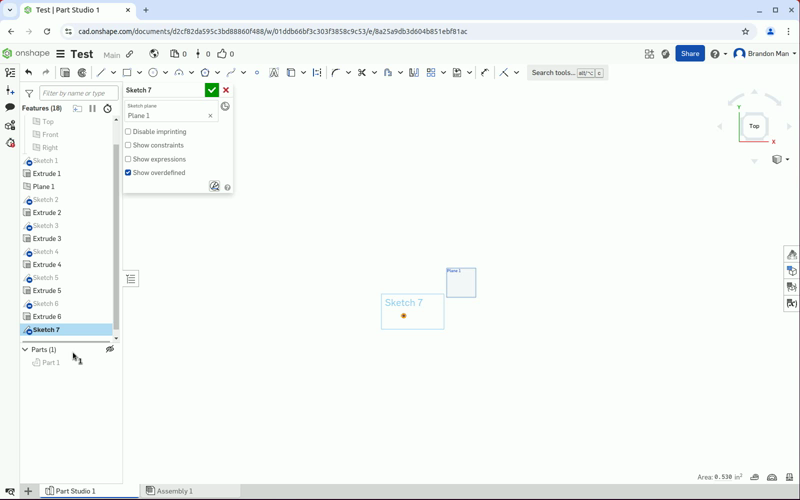
key(shift+y)
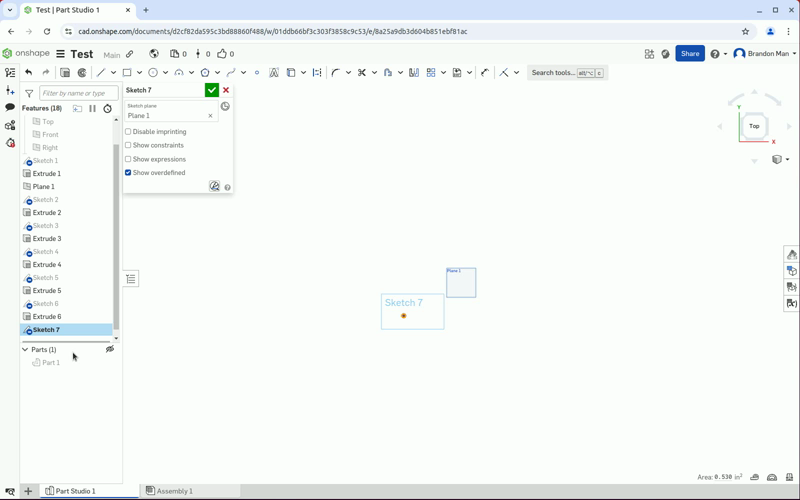
key(shift+e)
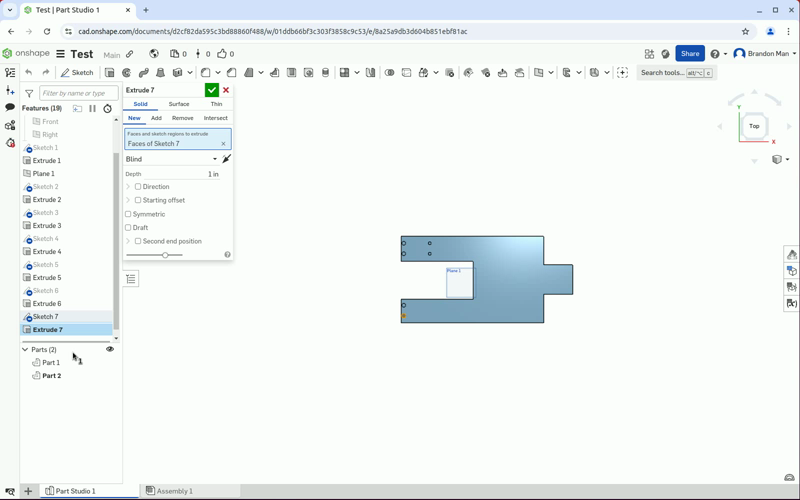
mouse_move(143, 106)
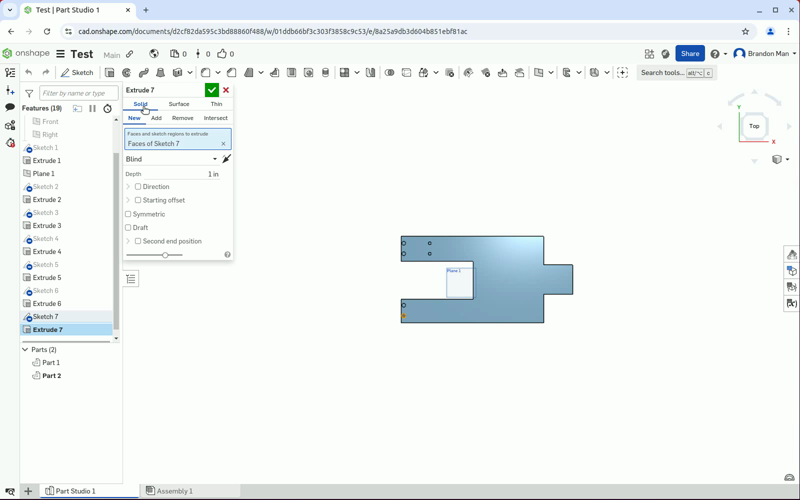
click(143, 106)
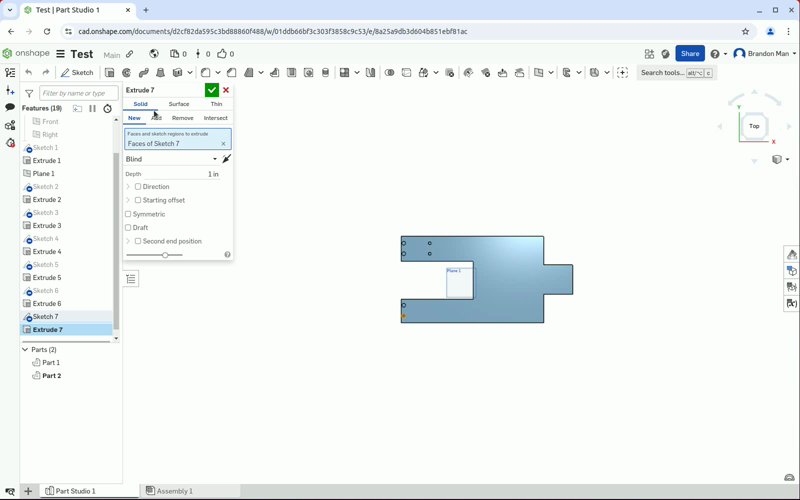
mouse_move(186, 120)
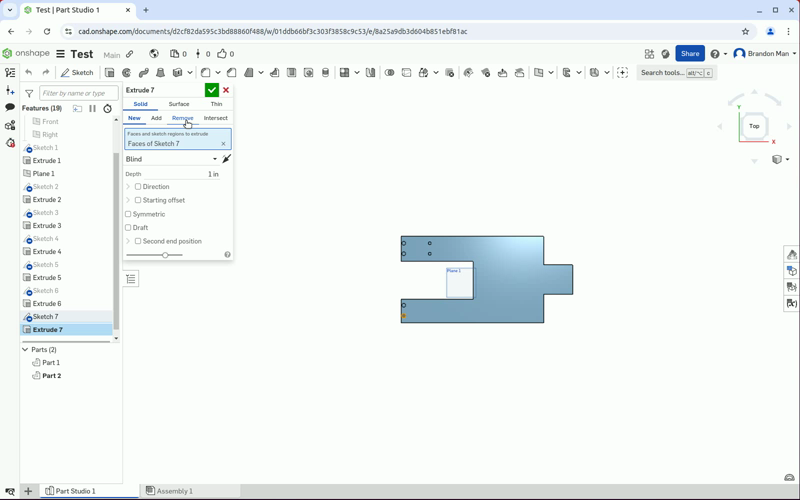
click(186, 120)
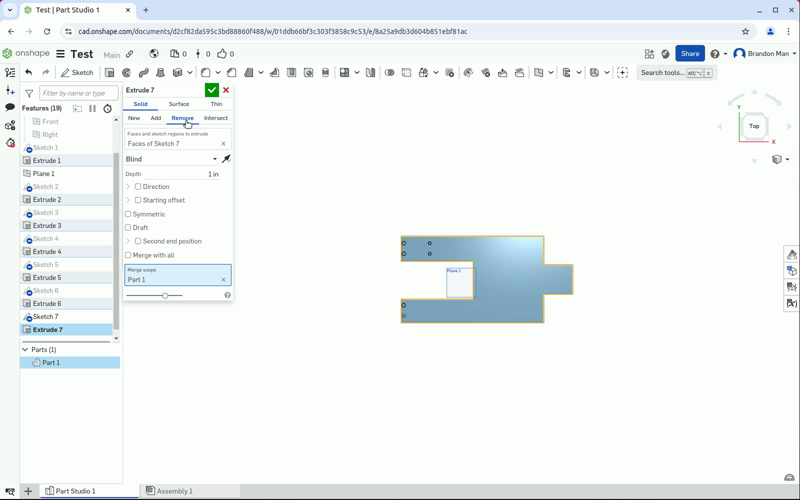
key(tab, 4)
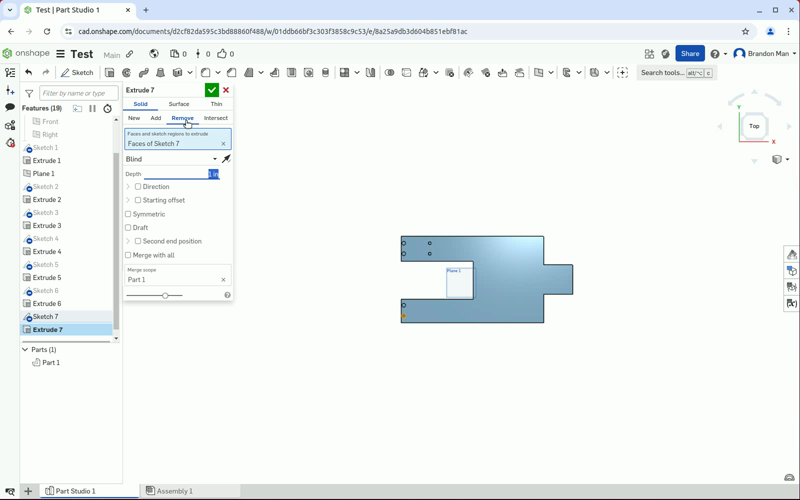
text(0.481)
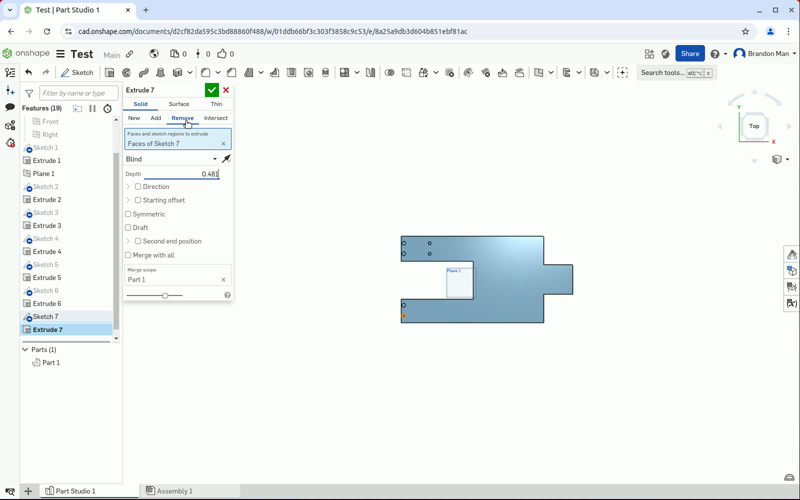
key(tab, 6)
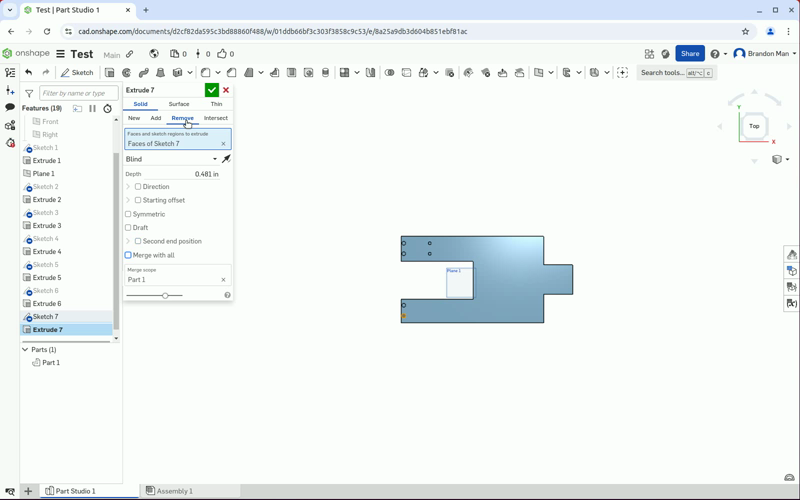
key(space)
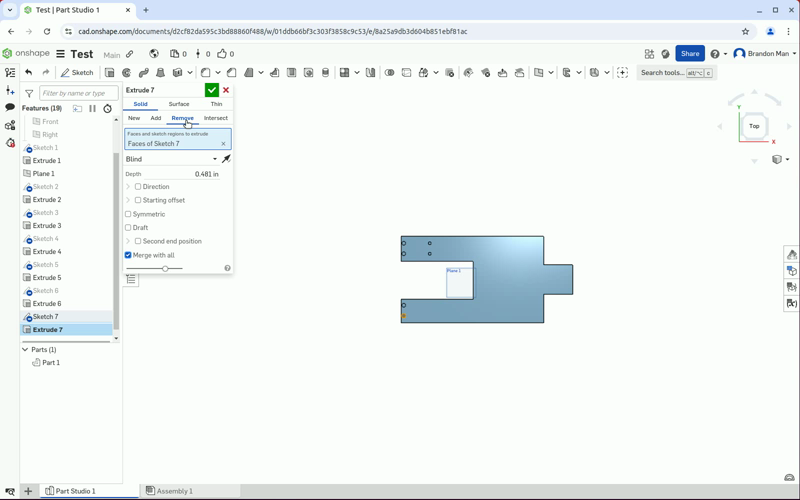
key(enter)
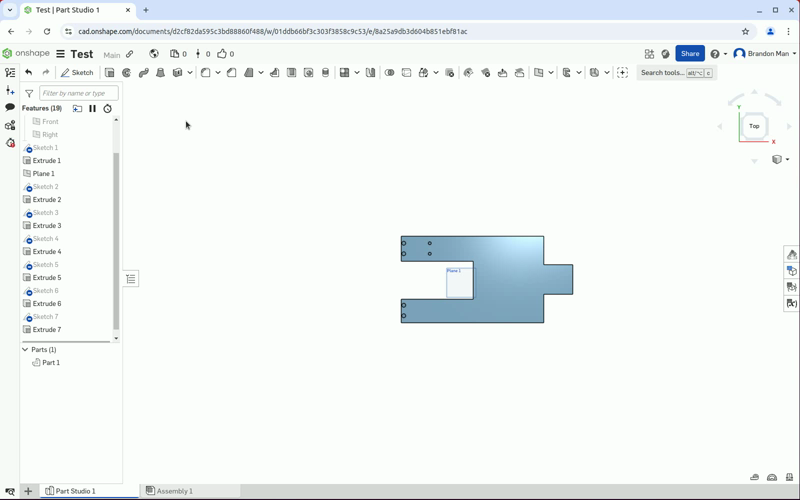
key(shift+h)
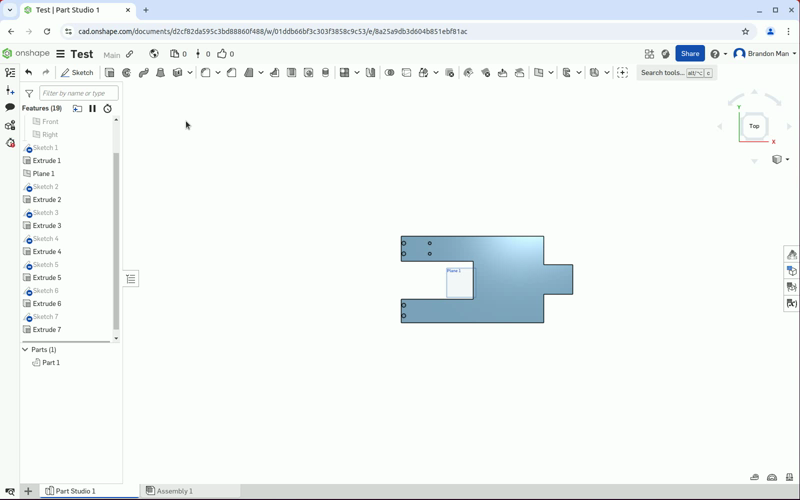
key(shift+h)
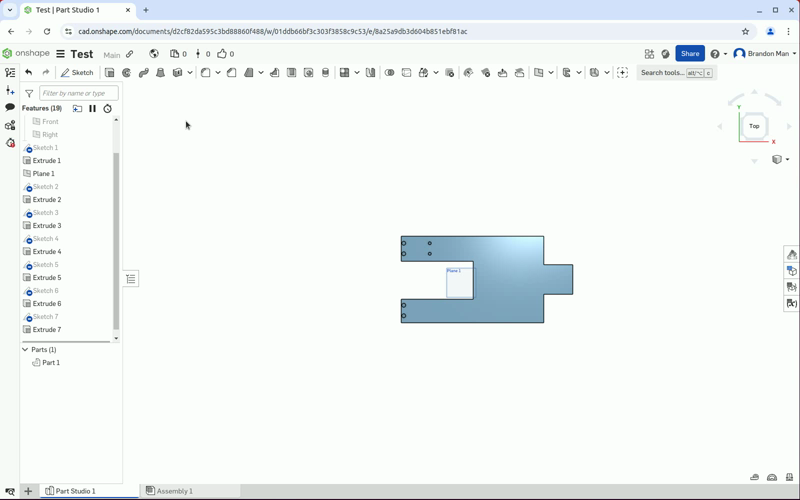
mouse_move(69, 150)
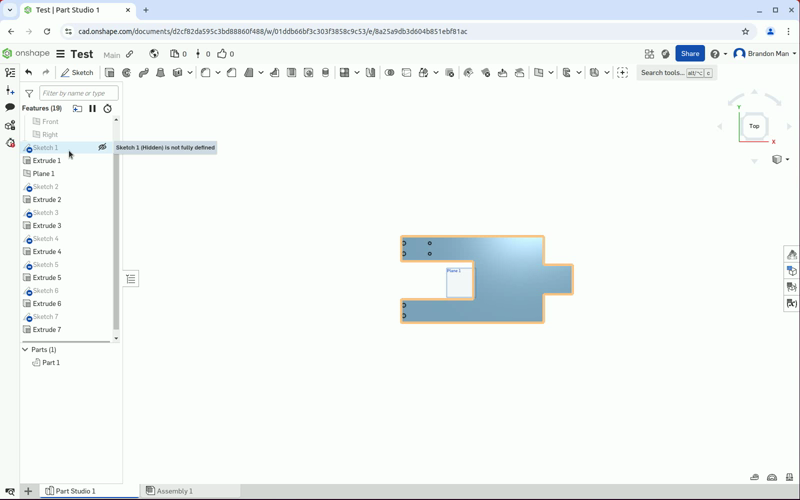
click(69, 150)
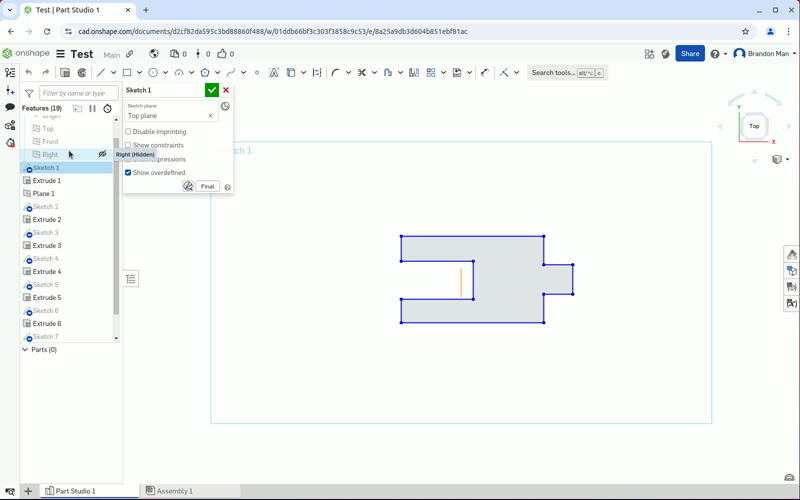
mouse_move(229, 92)
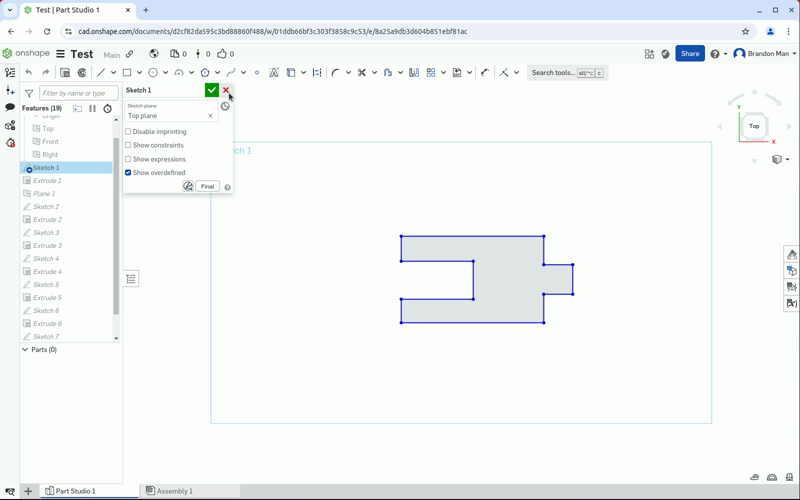
click(229, 92)
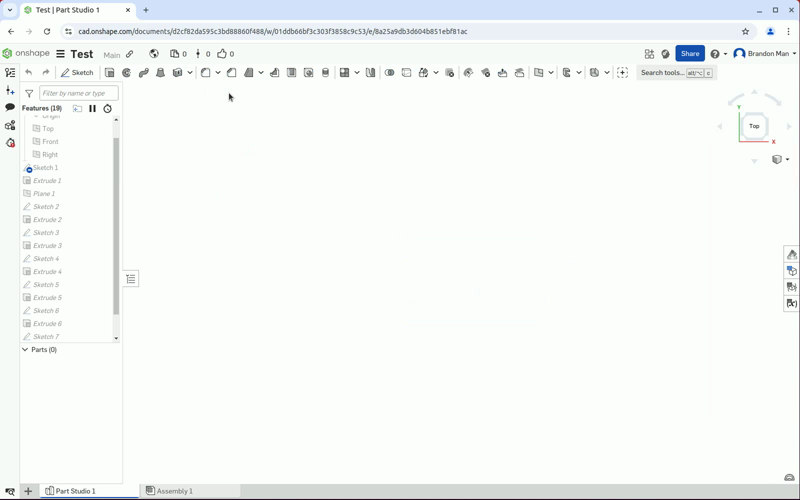
key(shift+s)
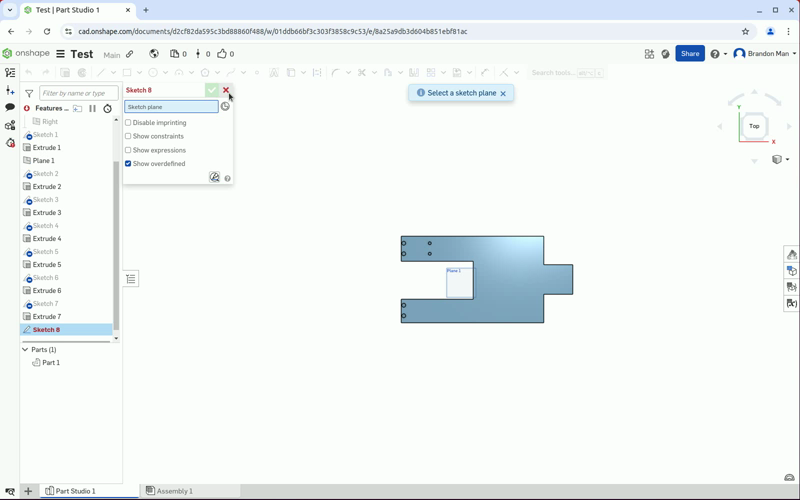
mouse_move(69, 163)
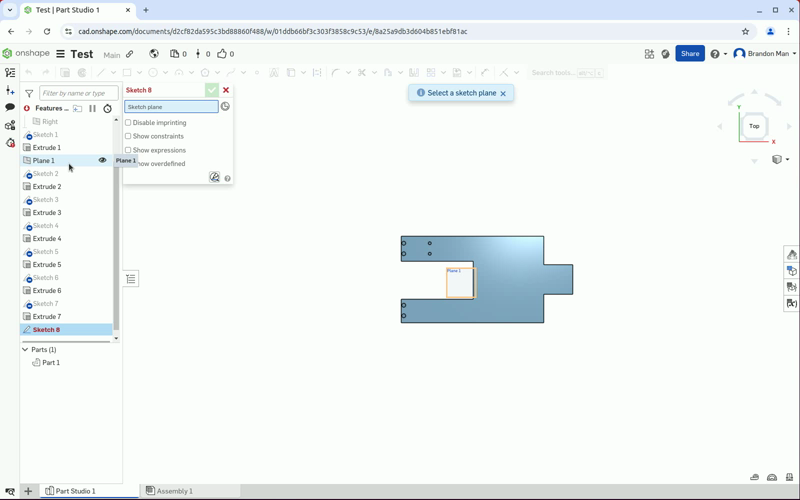
click(69, 163)
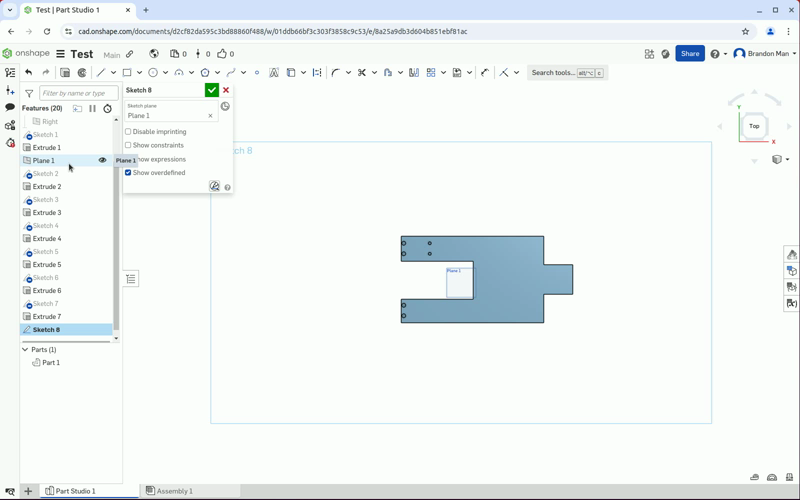
mouse_move(73, 352)
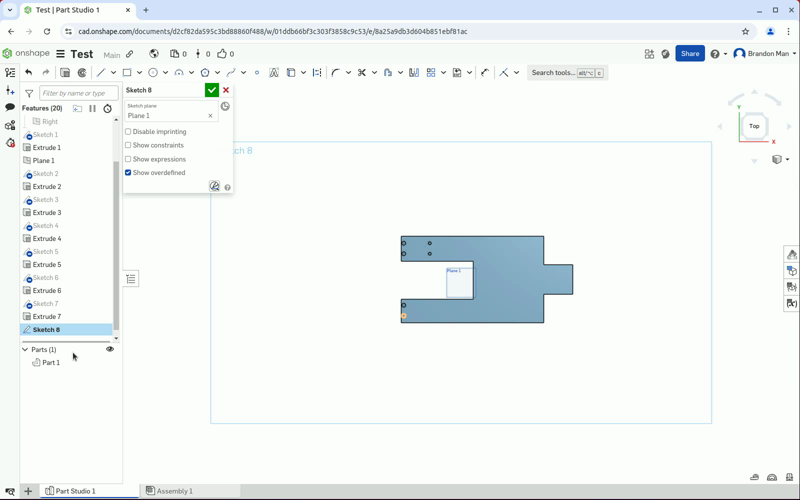
key(y)
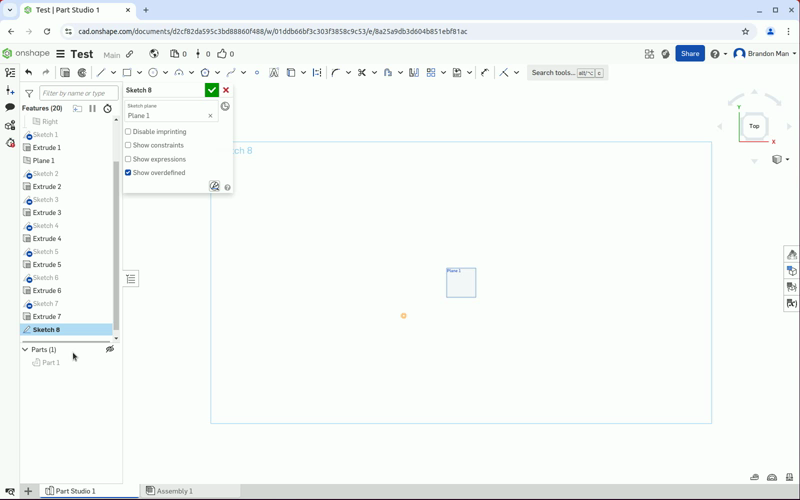
key(c)
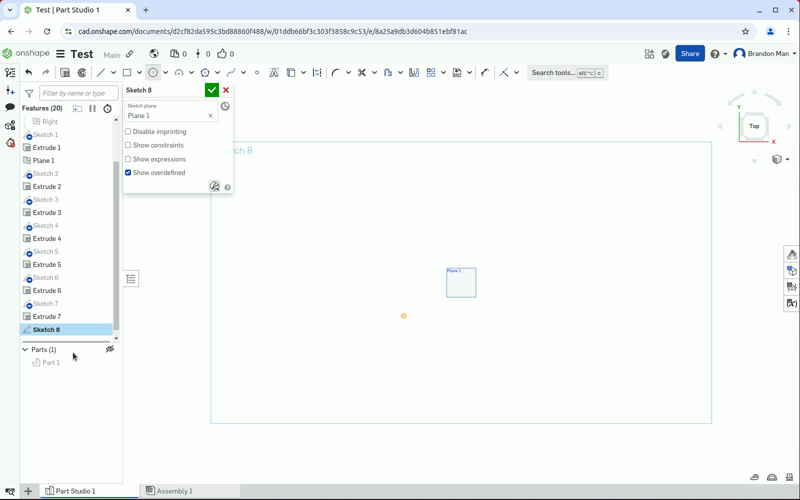
key_down(shift)
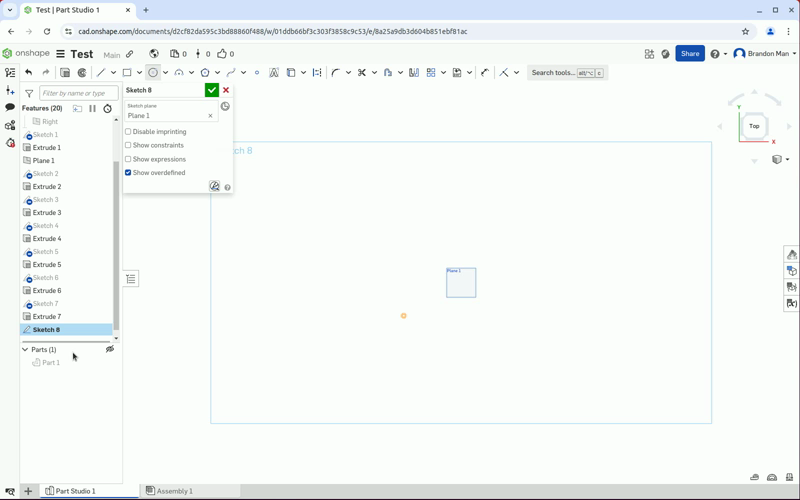
mouse_move(429, 305)
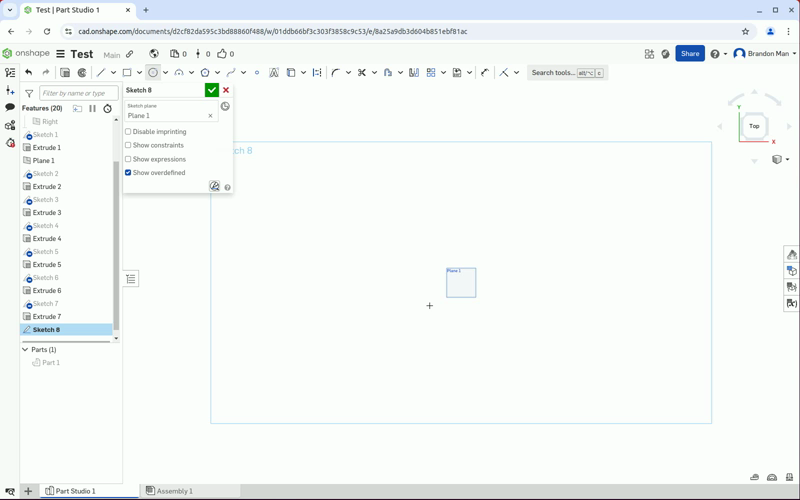
click(429, 305)
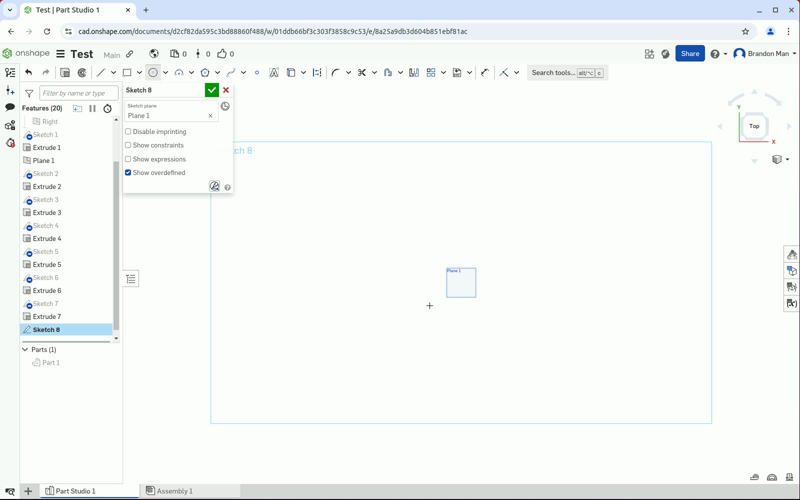
key_up(shift)
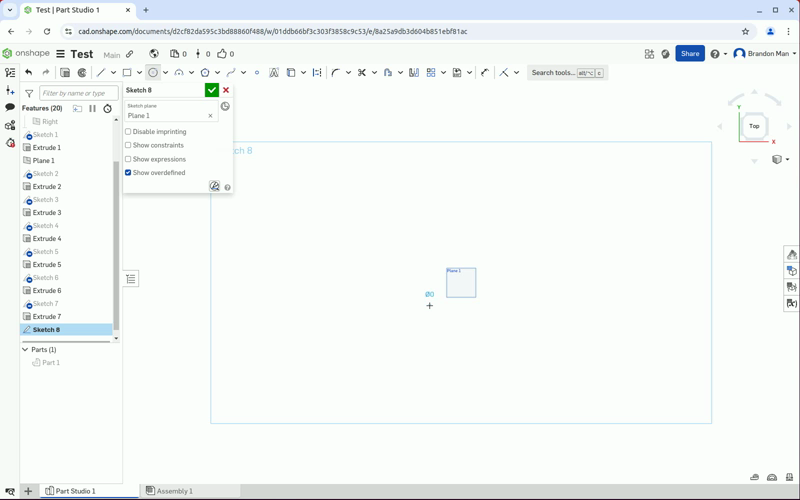
mouse_move(431, 305)
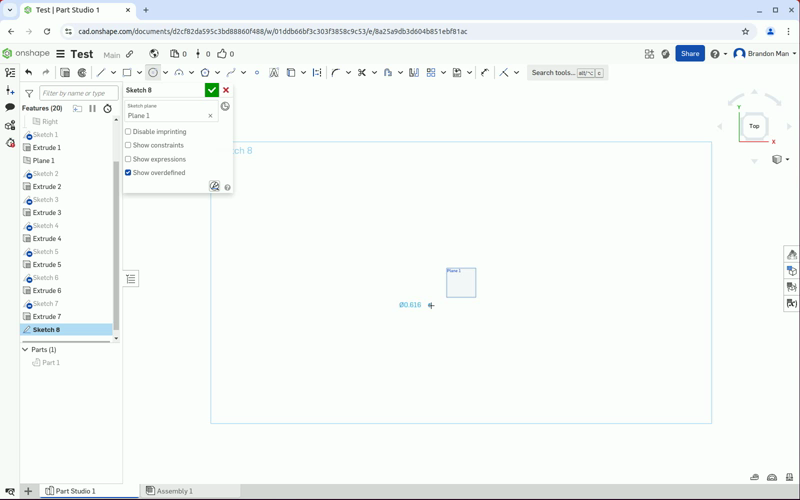
scroll(6)
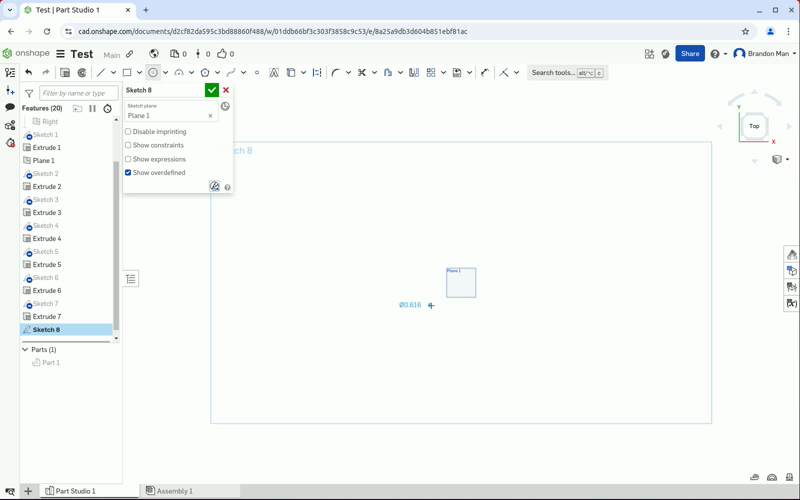
scroll(6)
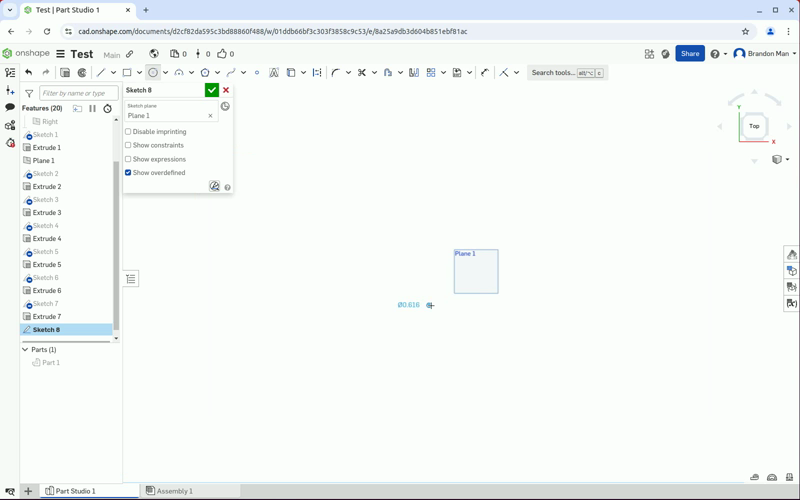
scroll(6)
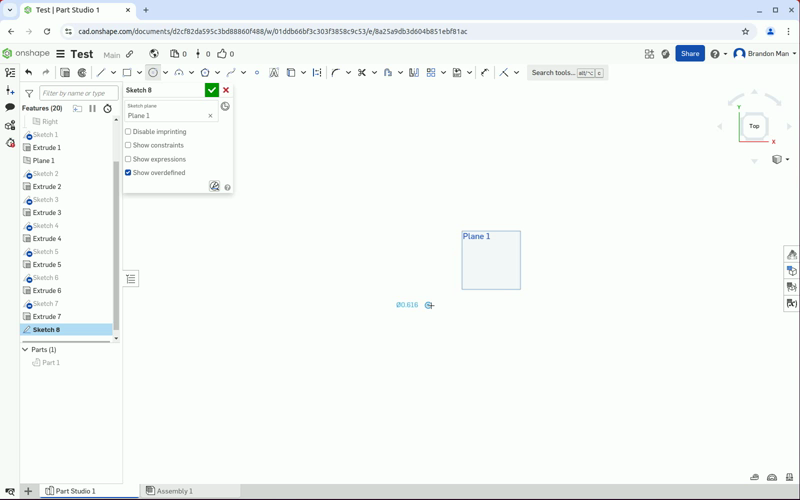
scroll(6)
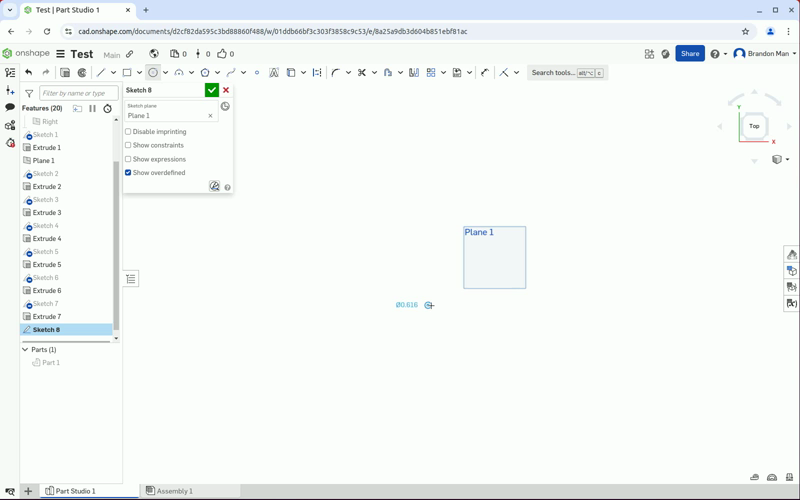
scroll(6)
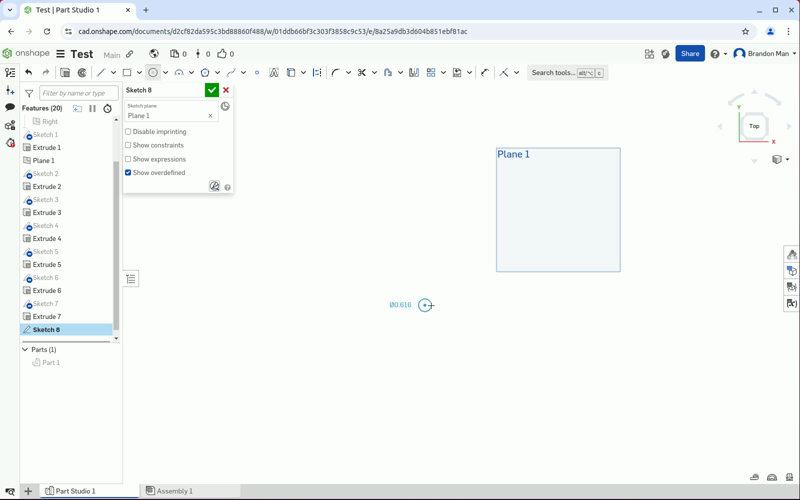
scroll(6)
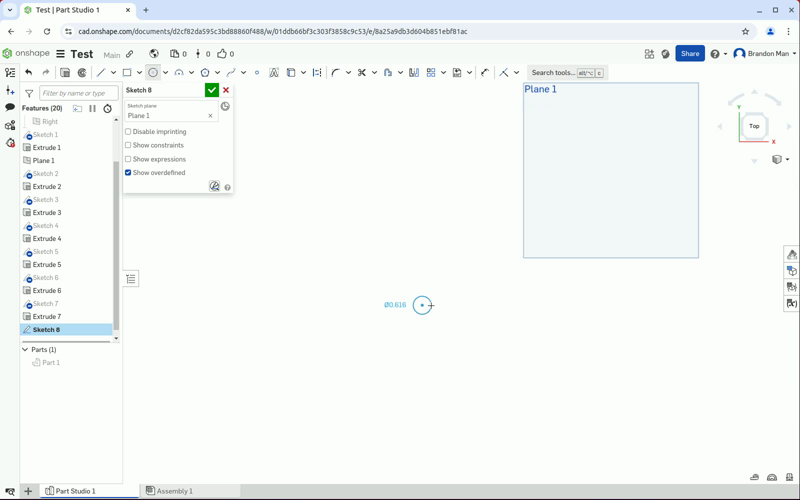
scroll(6)
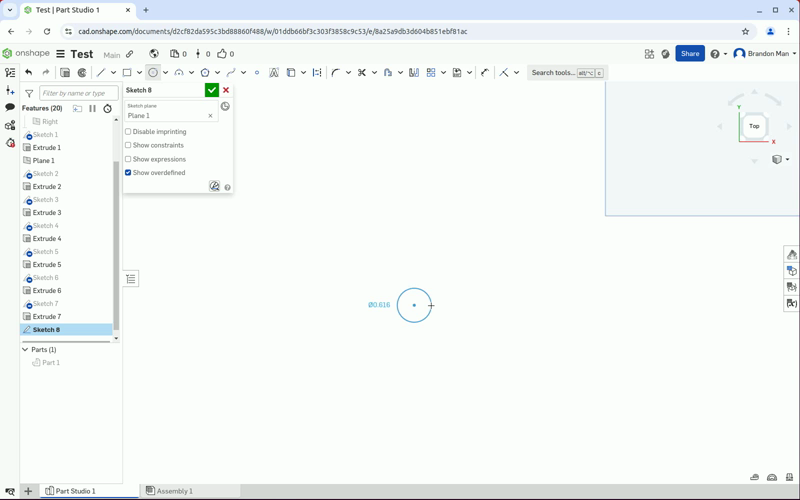
click(431, 305)
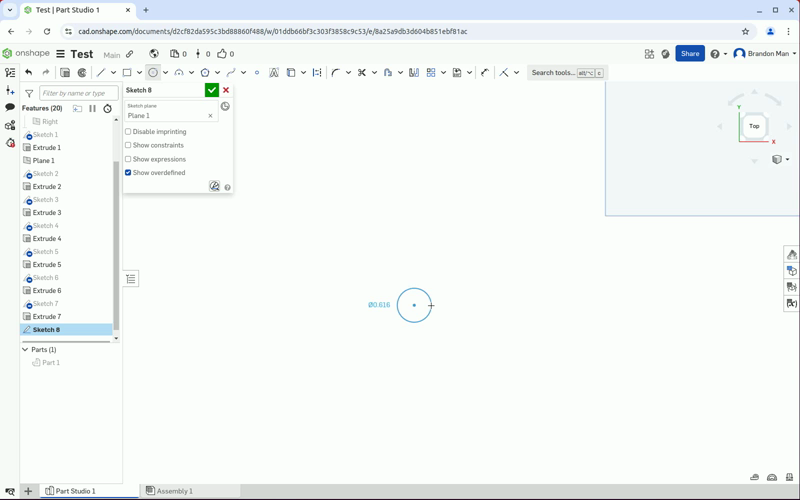
scroll(-6)
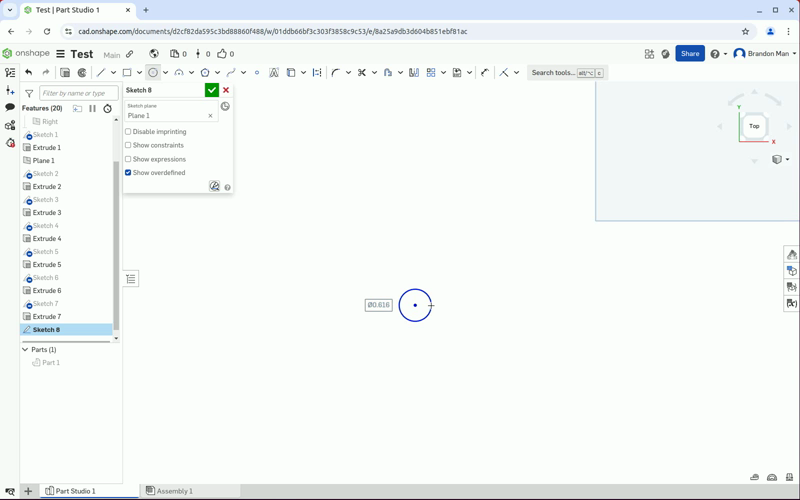
scroll(-6)
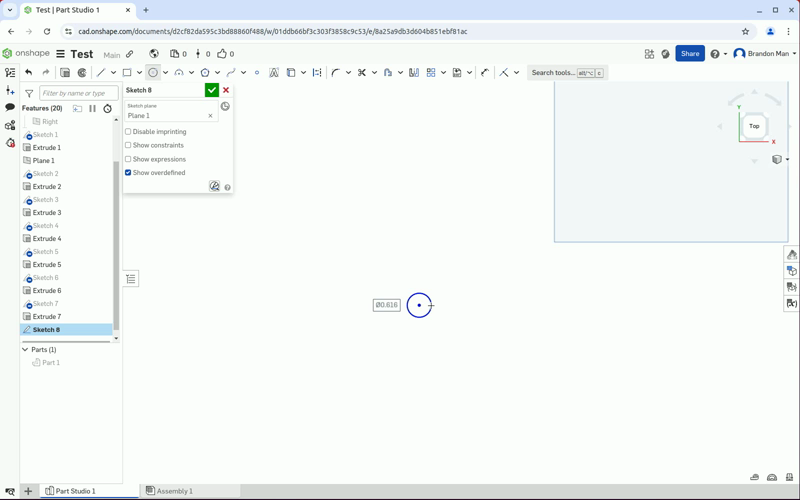
scroll(-6)
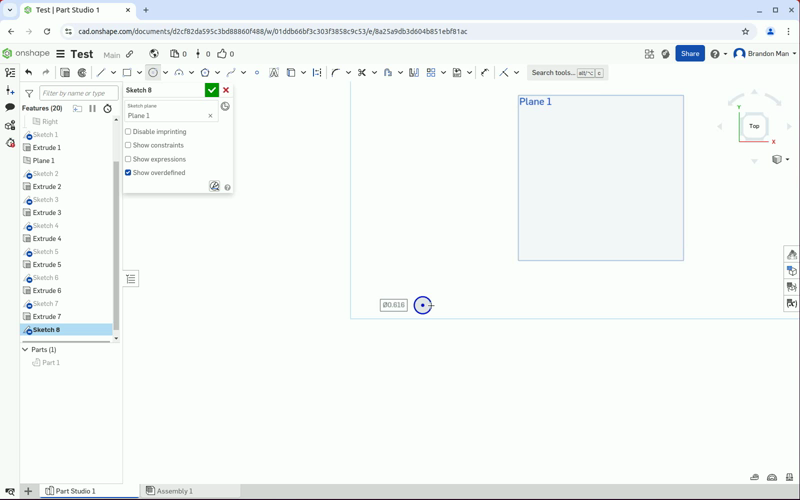
scroll(-6)
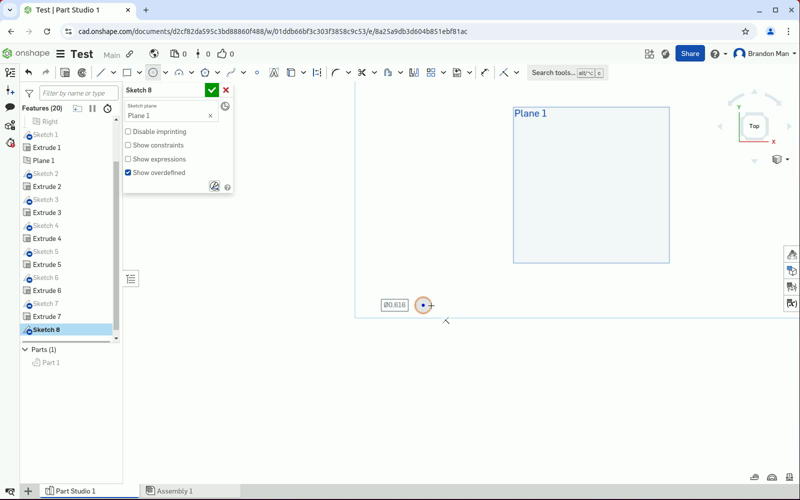
scroll(-6)
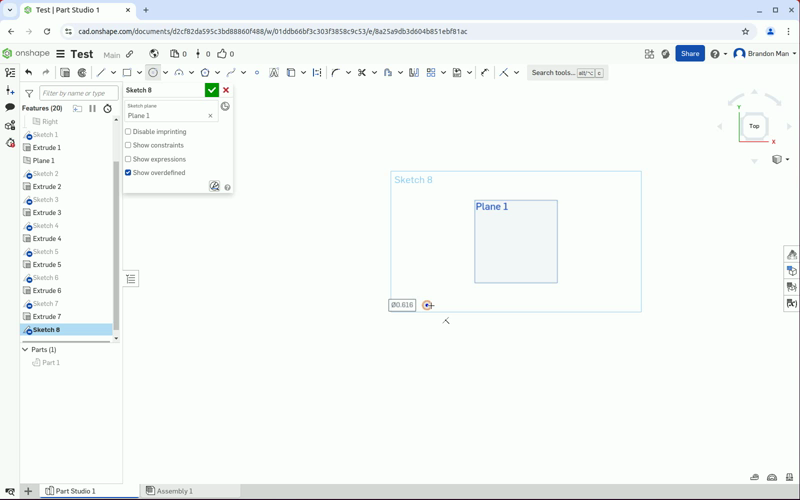
scroll(-6)
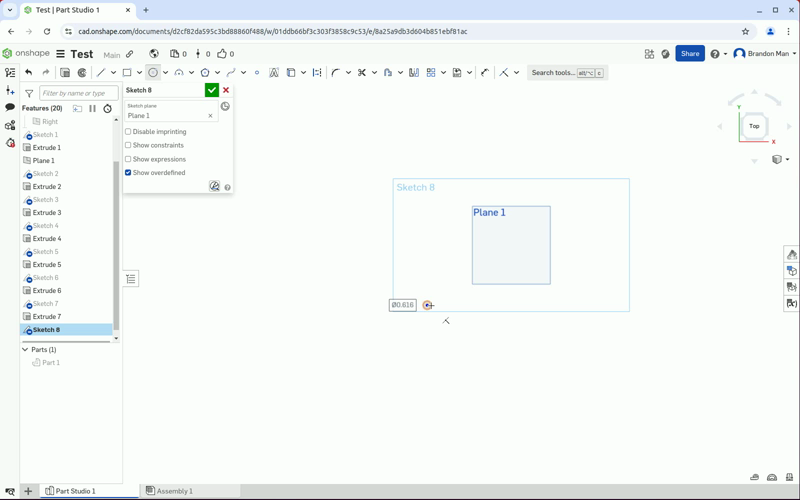
scroll(-6)
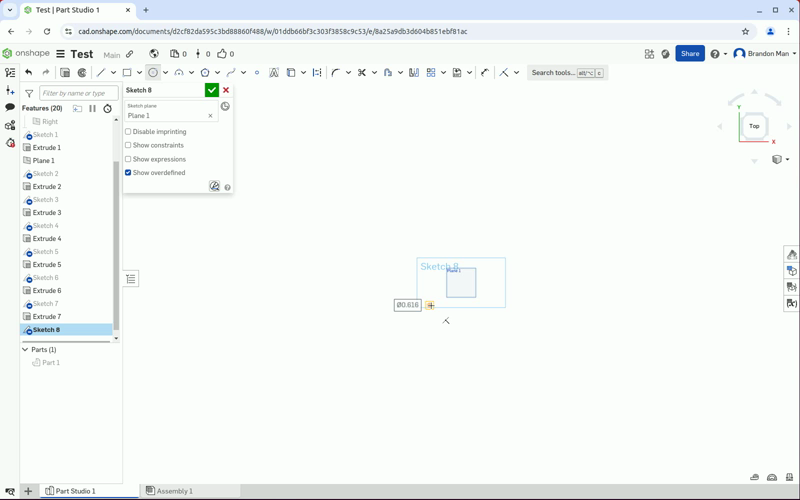
key(esc)
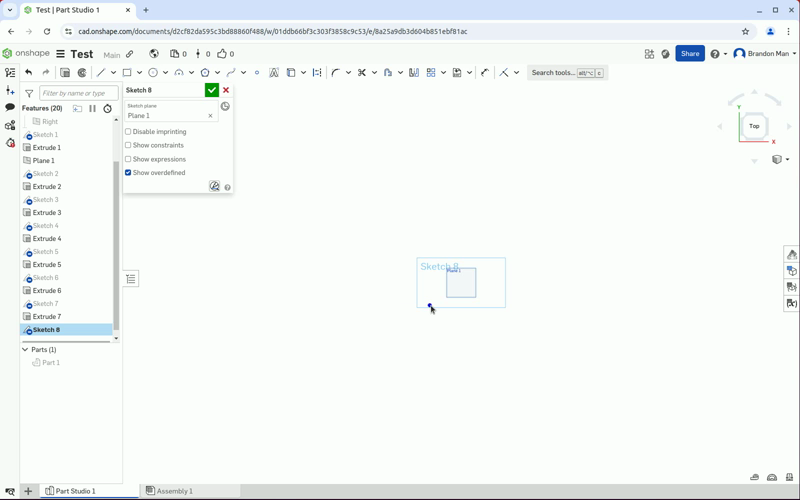
mouse_move(428, 304)
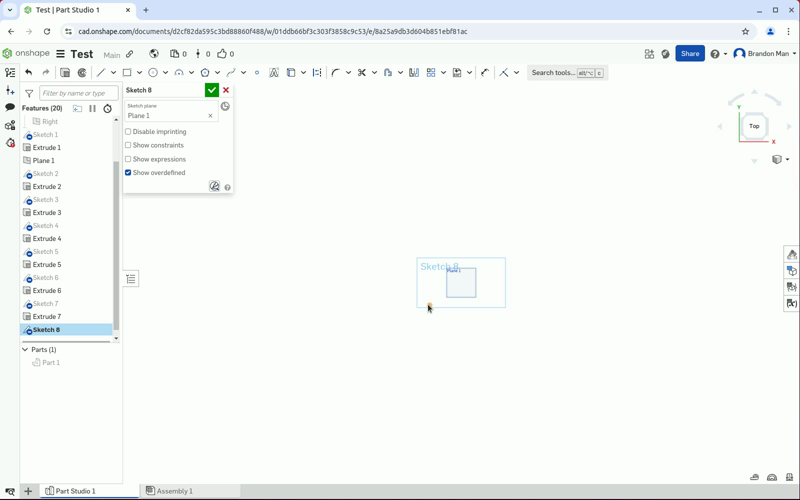
scroll(6)
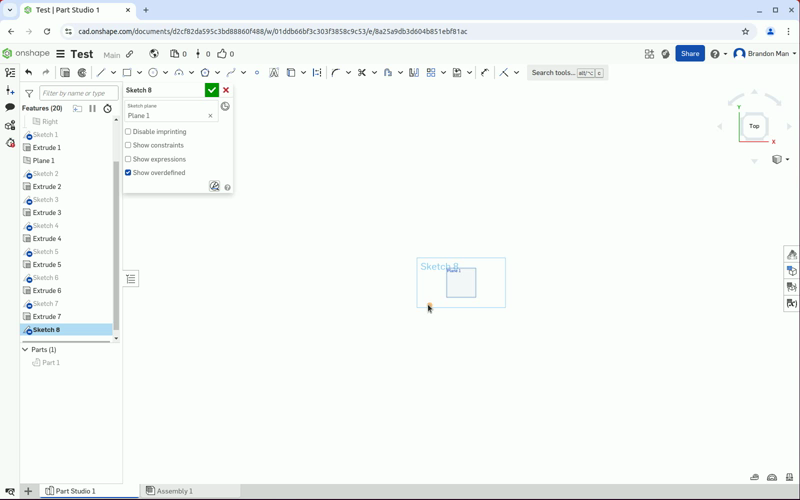
scroll(6)
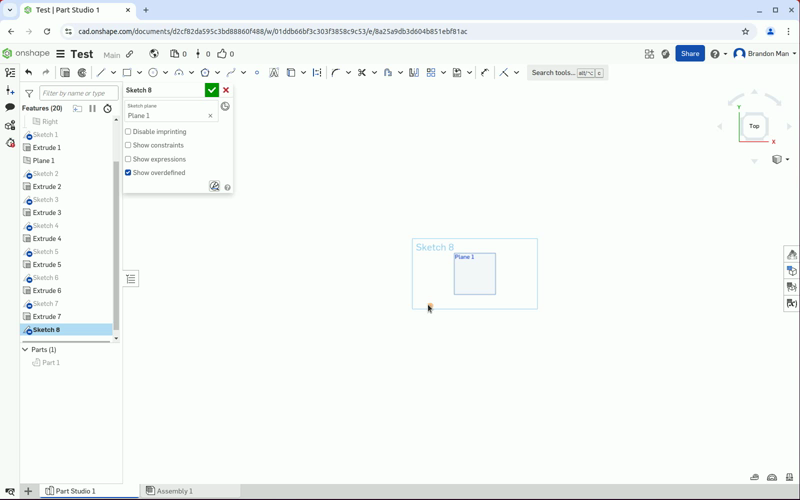
scroll(6)
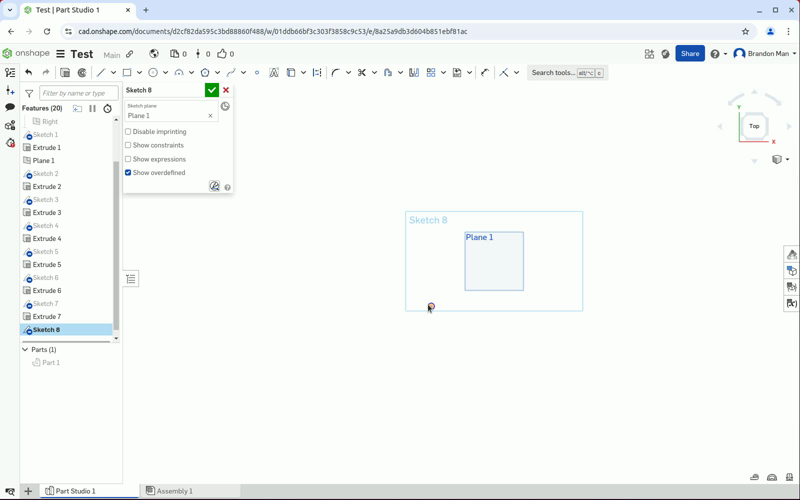
scroll(6)
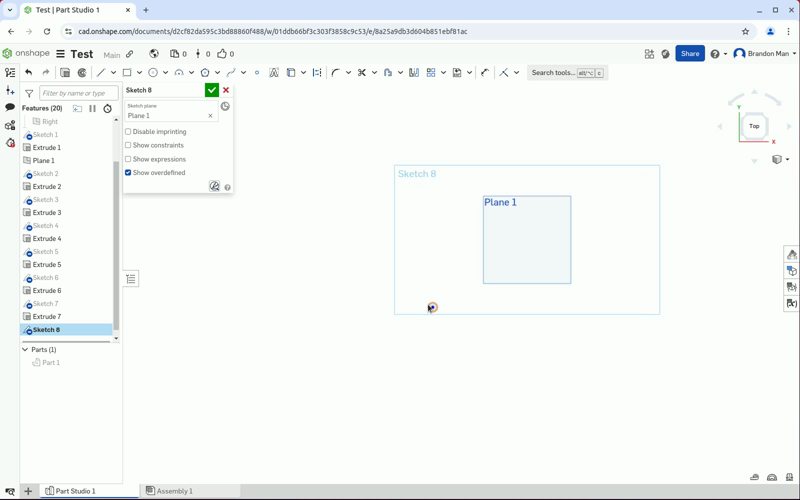
scroll(6)
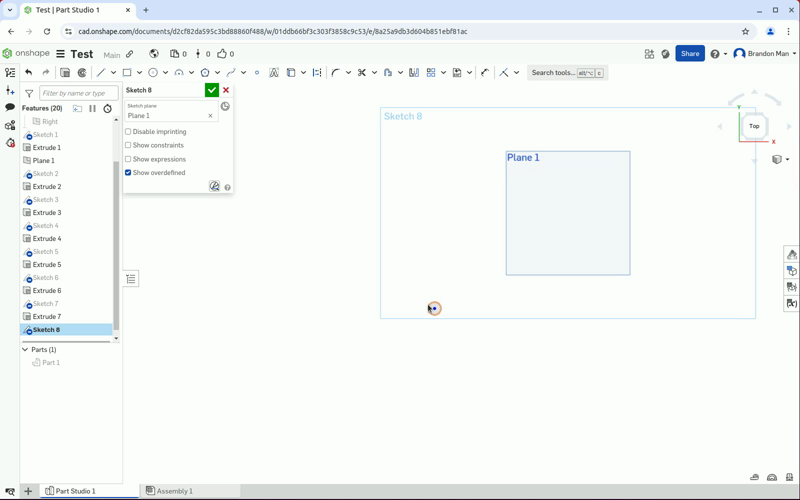
scroll(6)
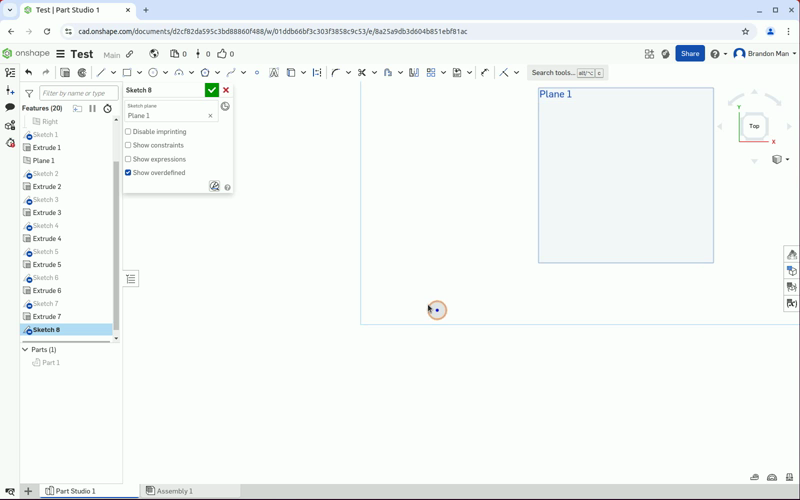
scroll(6)
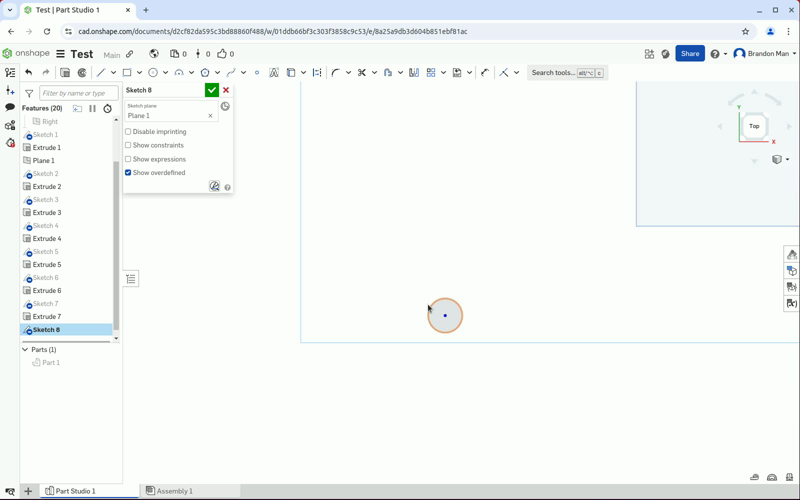
click(428, 304)
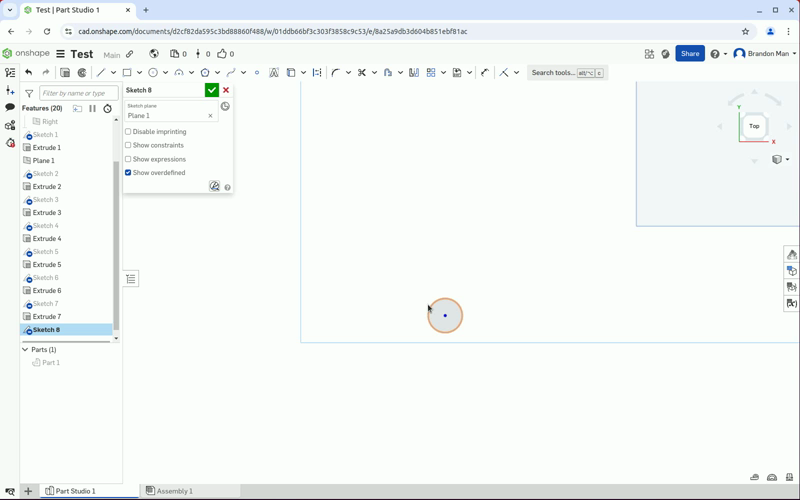
scroll(-6)
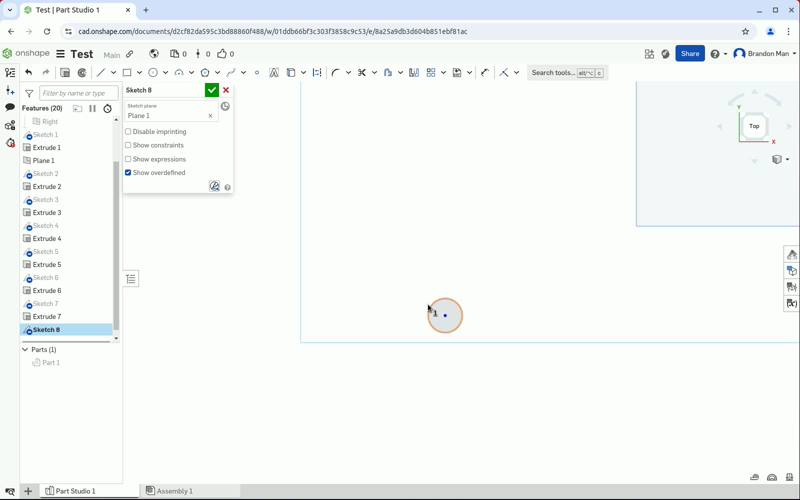
scroll(-6)
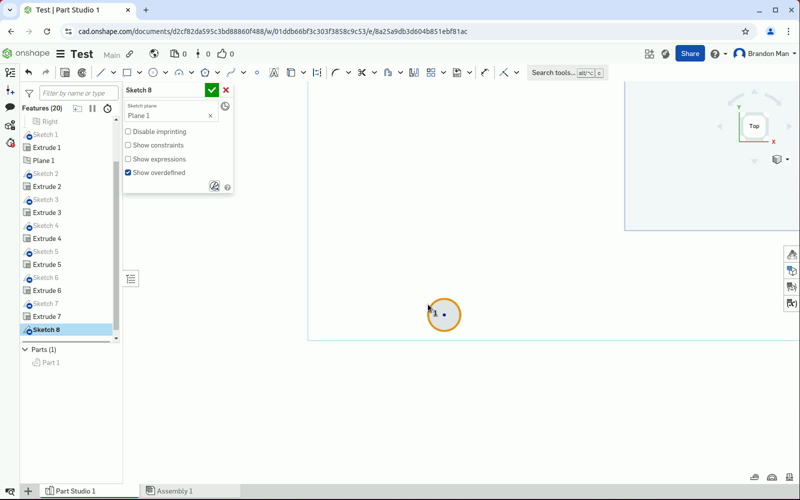
scroll(-6)
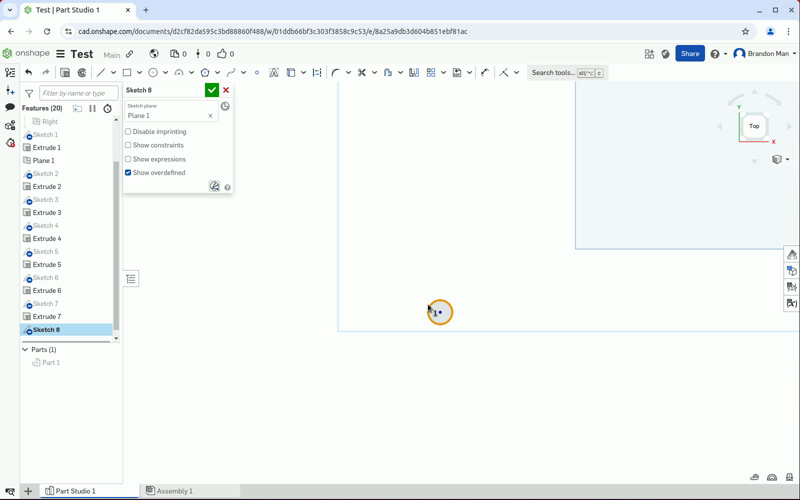
scroll(-6)
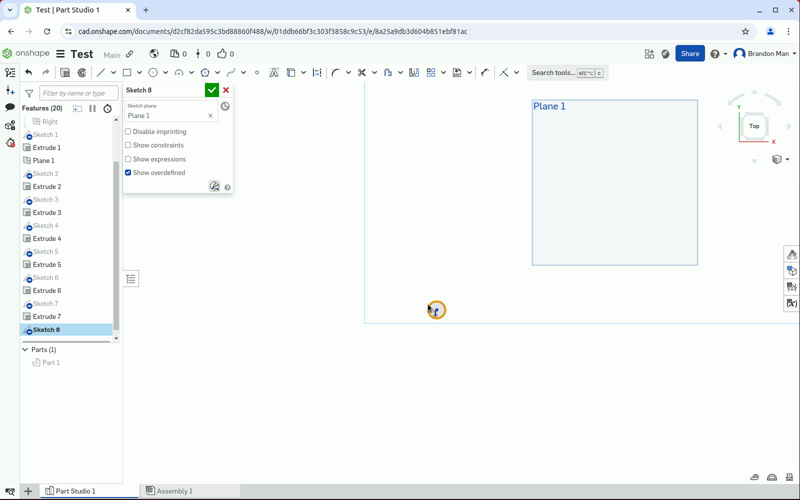
scroll(-6)
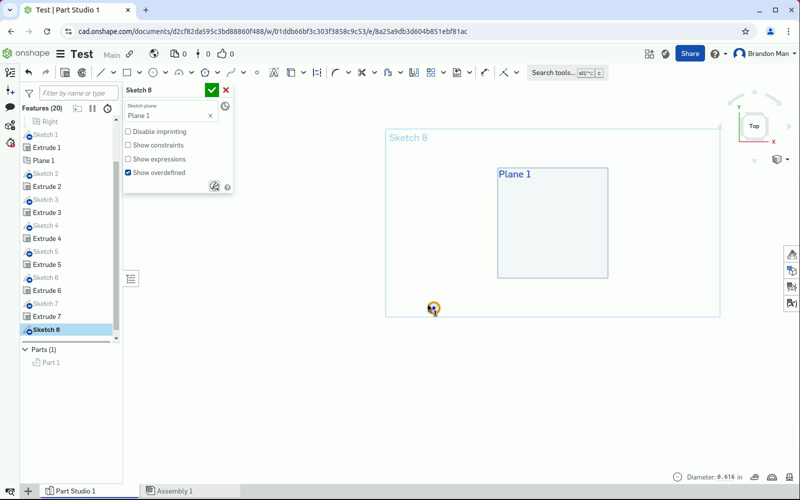
scroll(-6)
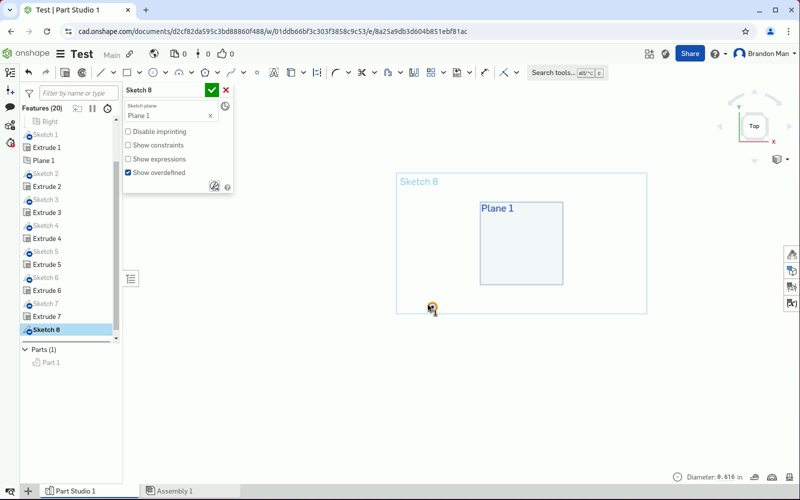
scroll(-6)
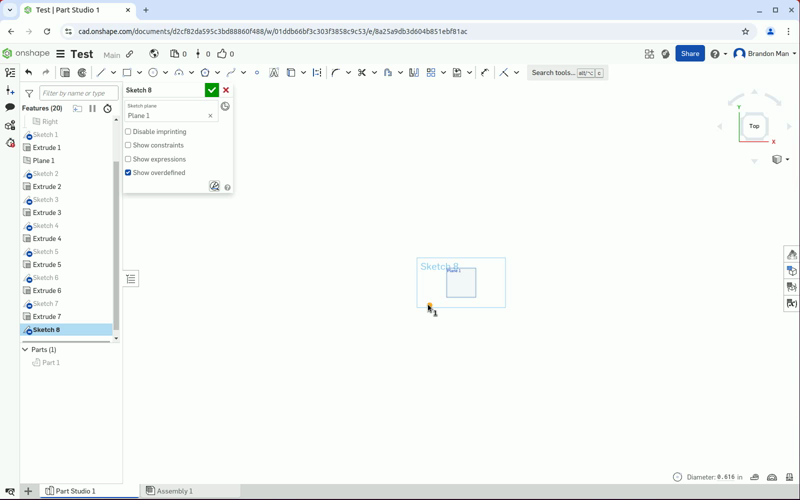
mouse_move(73, 352)
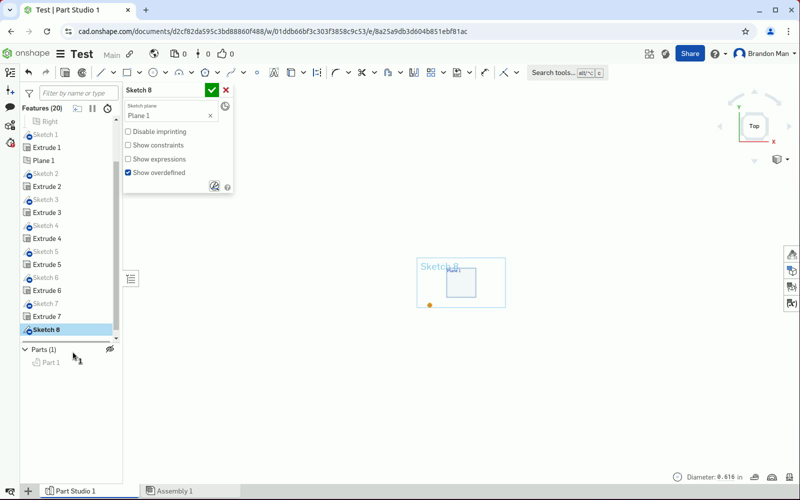
key(shift+y)
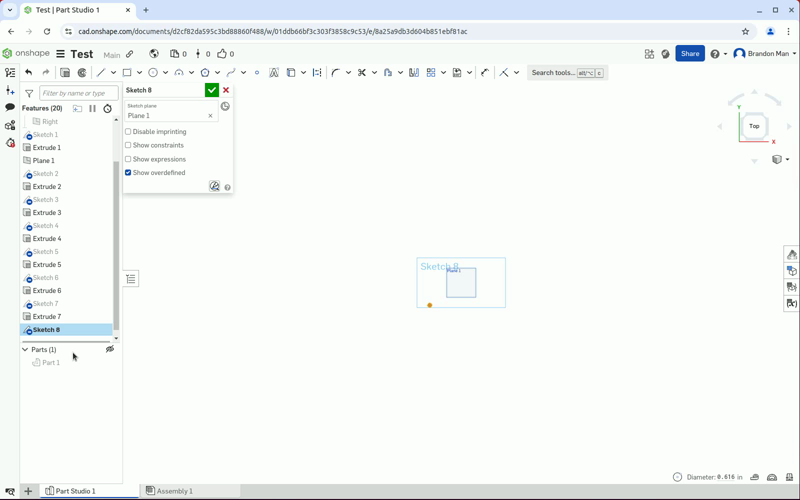
key(shift+e)
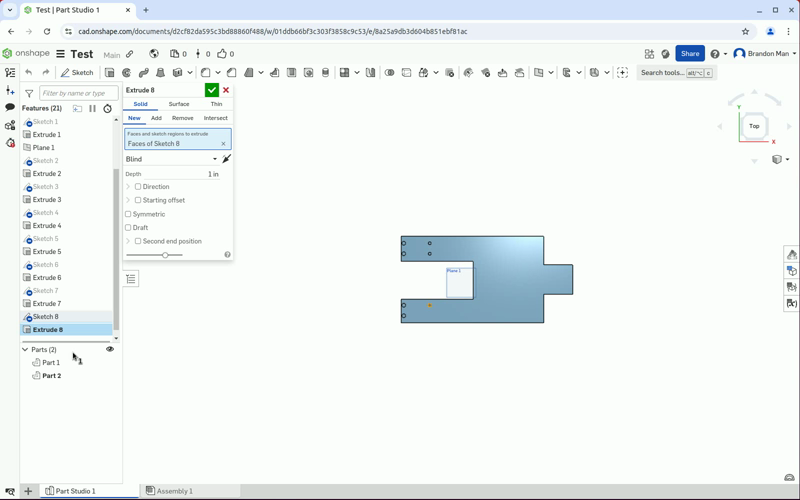
mouse_move(143, 106)
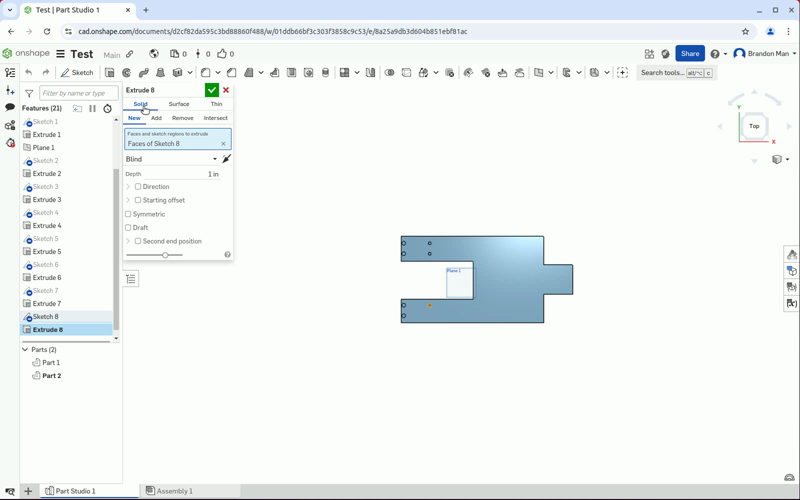
click(143, 106)
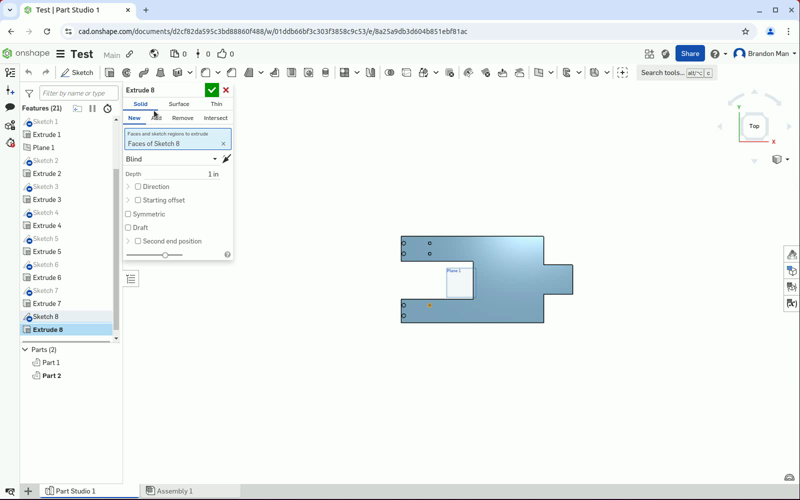
mouse_move(186, 120)
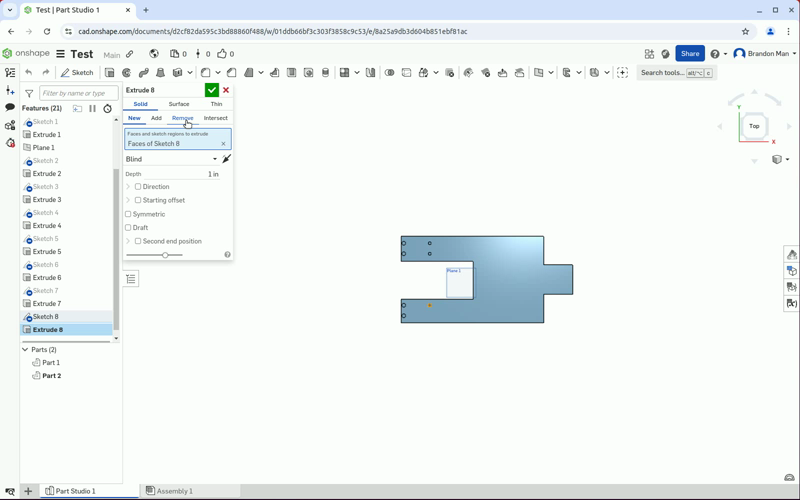
click(186, 120)
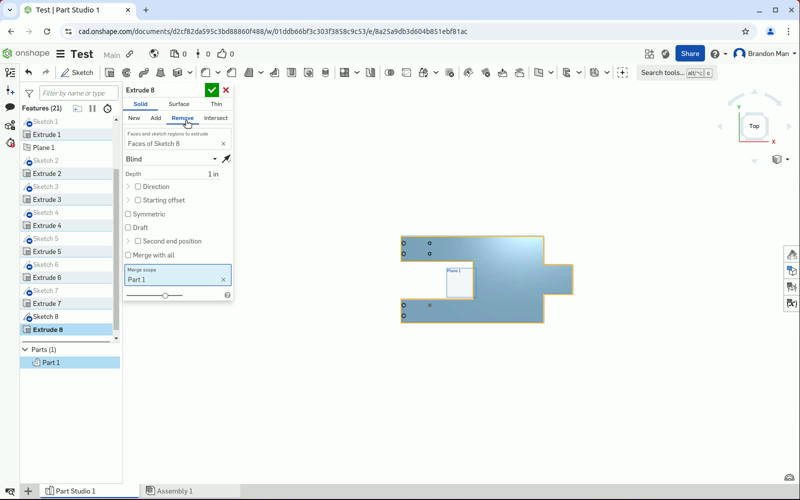
key(tab, 4)
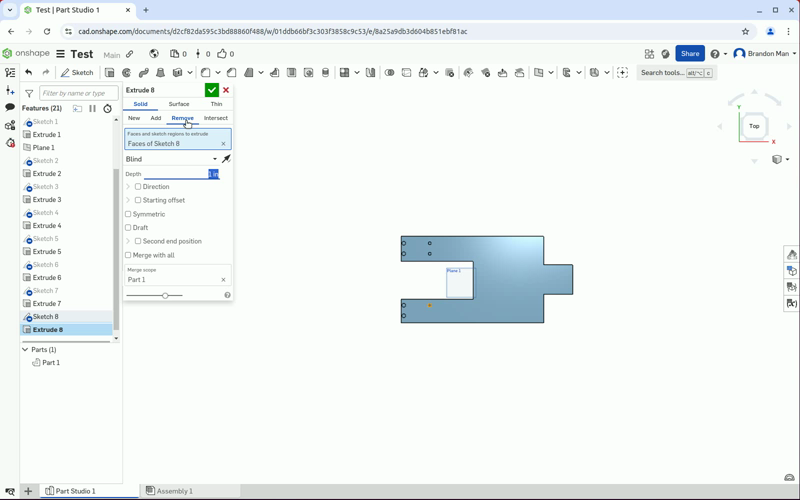
text(0.481)
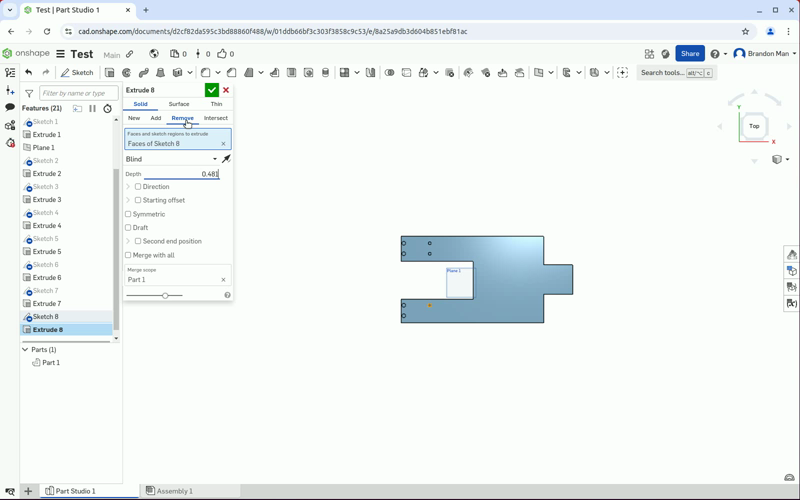
key(tab, 6)
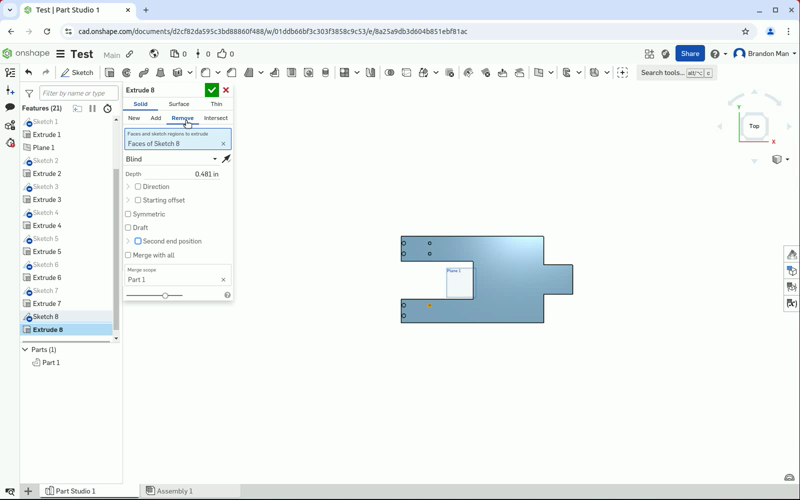
key(space)
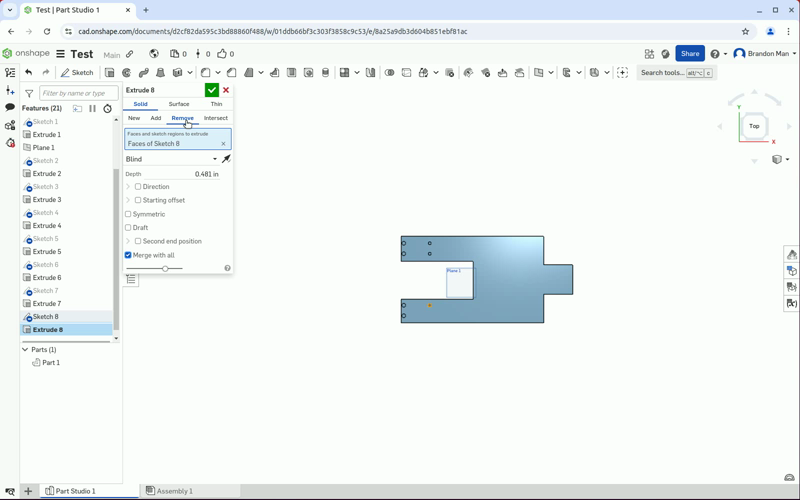
key(enter)
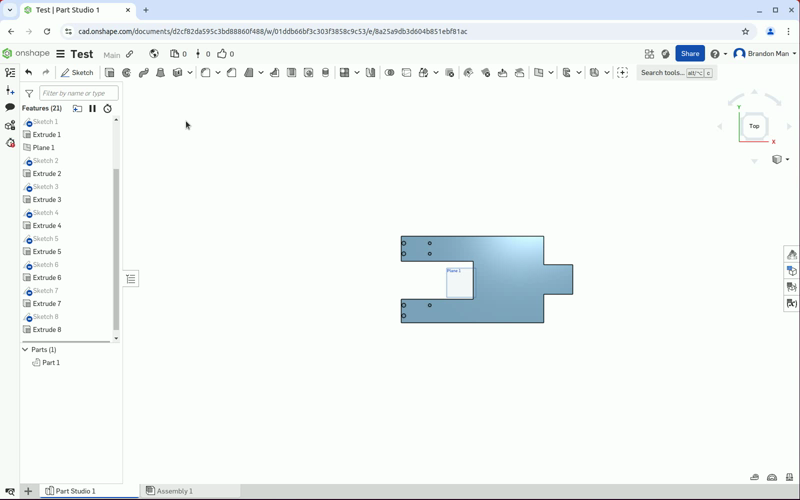
key(shift+h)
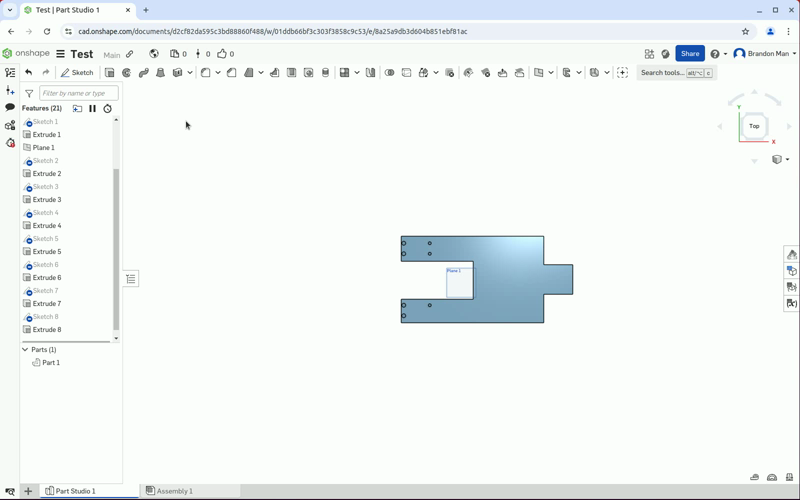
key(shift+h)
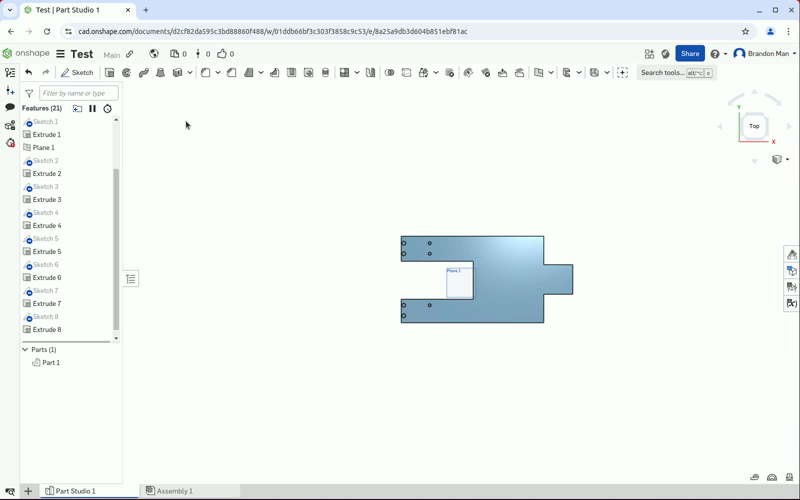
mouse_move(69, 124)
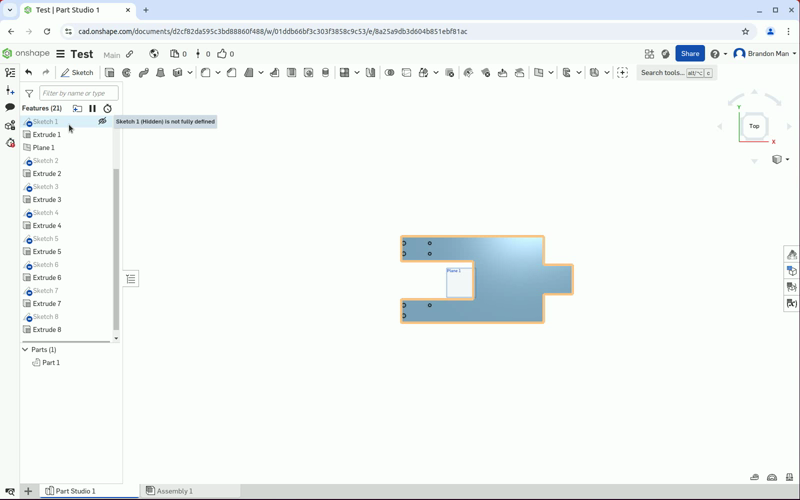
click(69, 124)
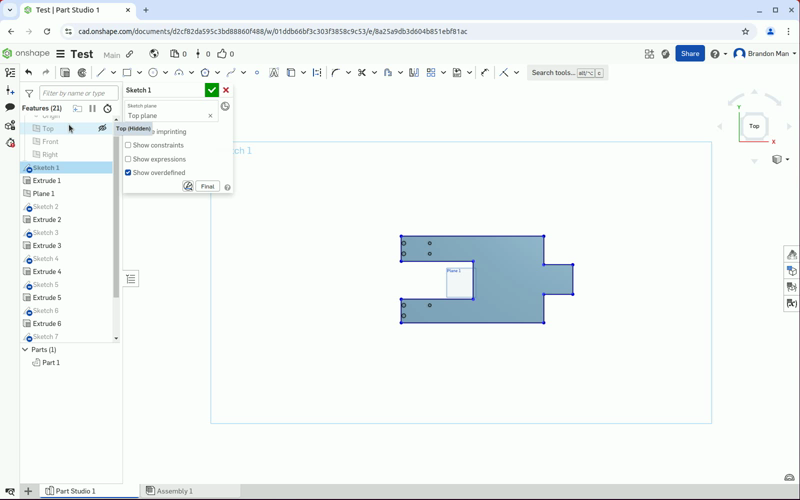
mouse_move(229, 92)
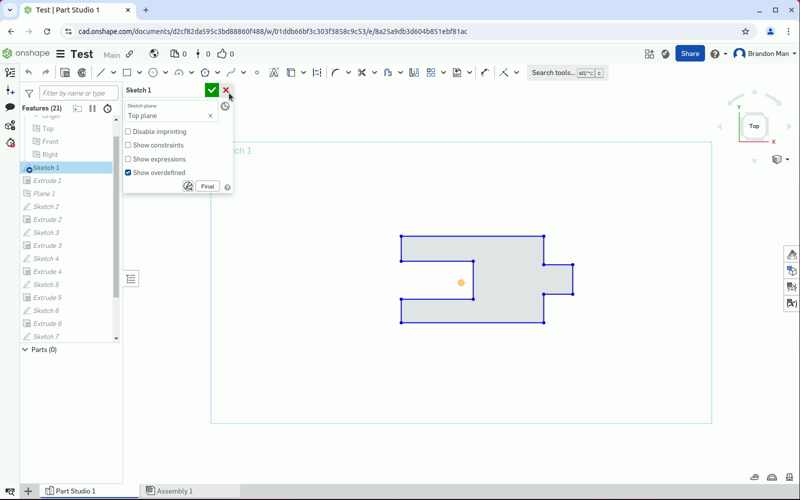
click(229, 92)
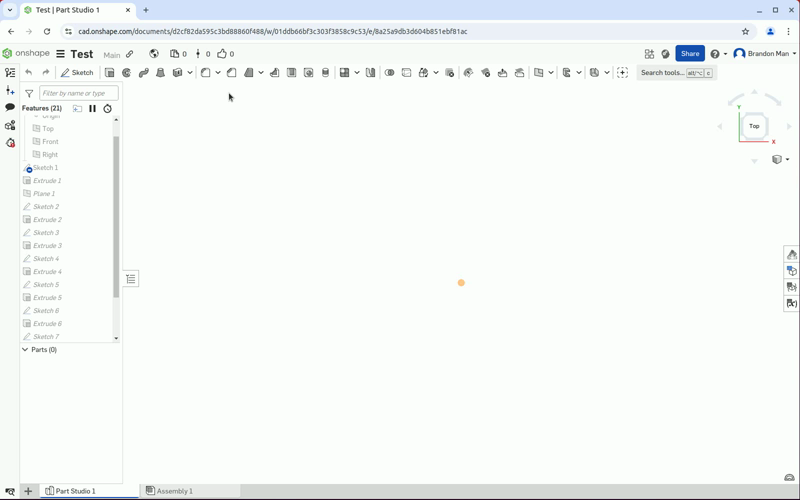
key(shift+s)
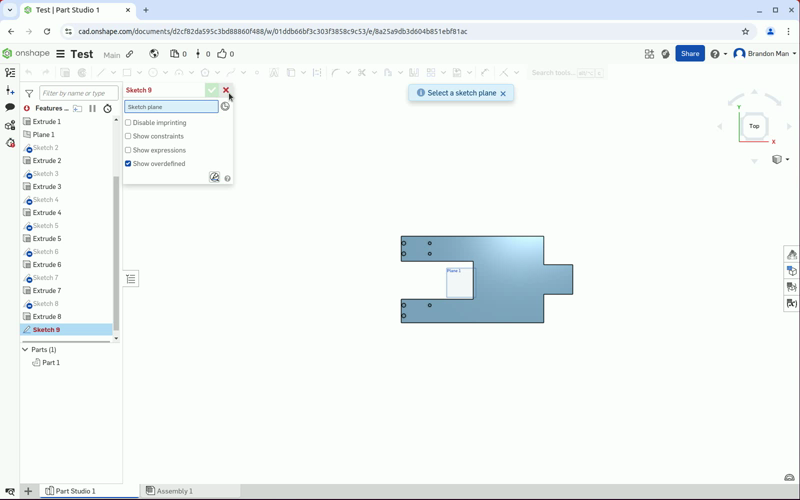
mouse_move(69, 137)
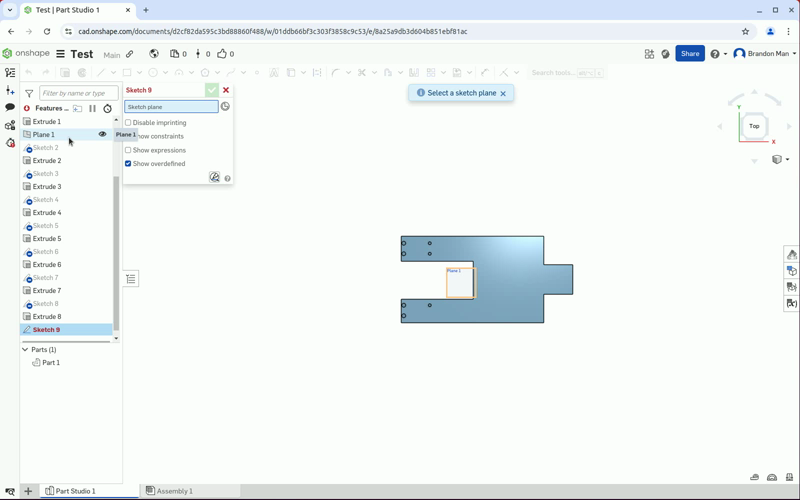
click(69, 137)
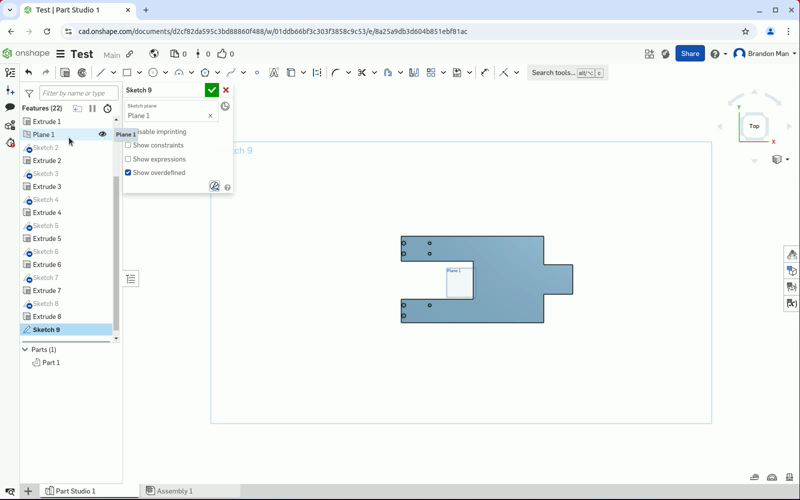
mouse_move(73, 352)
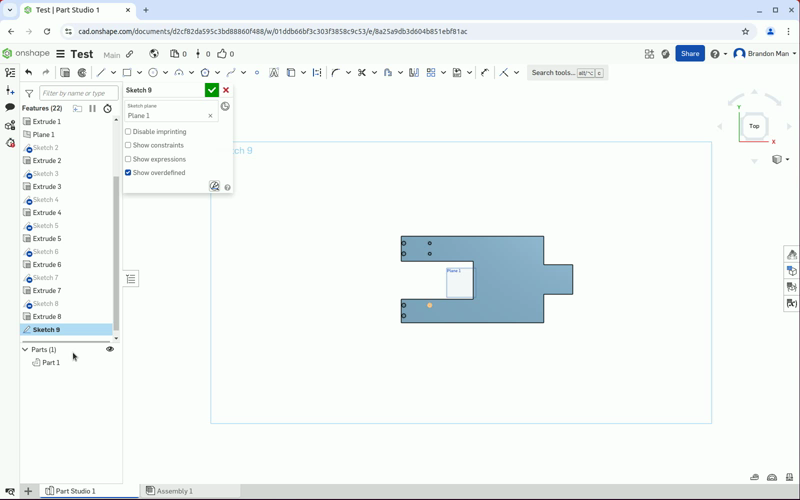
key(y)
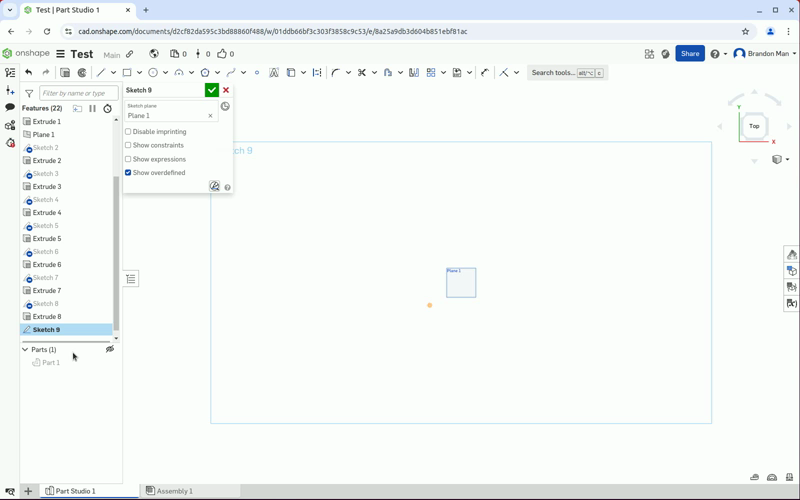
key(c)
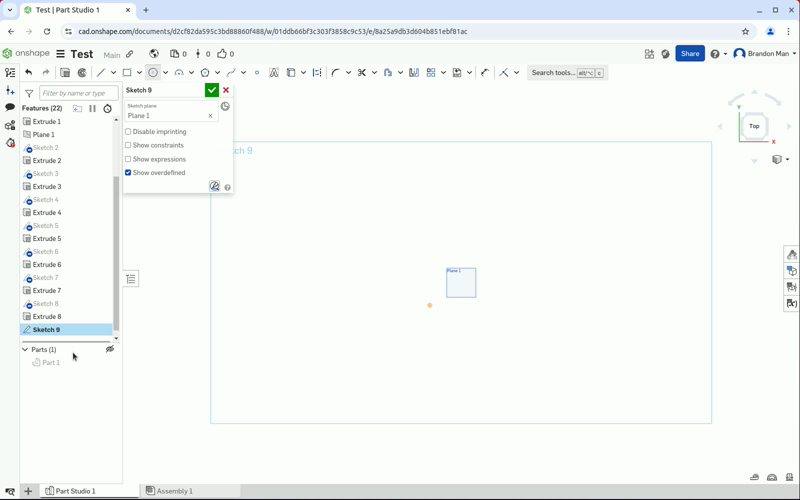
key_down(shift)
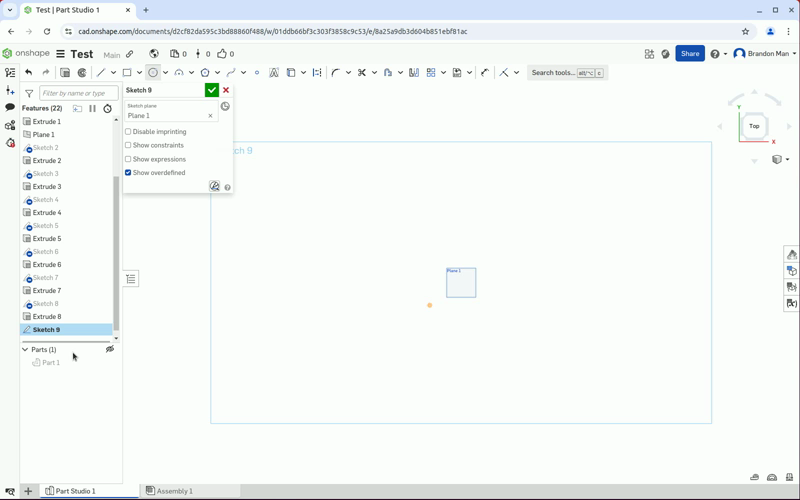
mouse_move(429, 315)
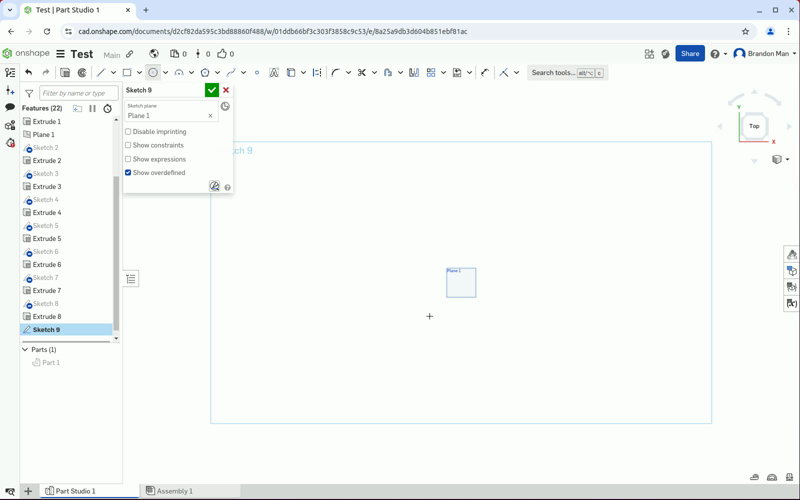
click(429, 315)
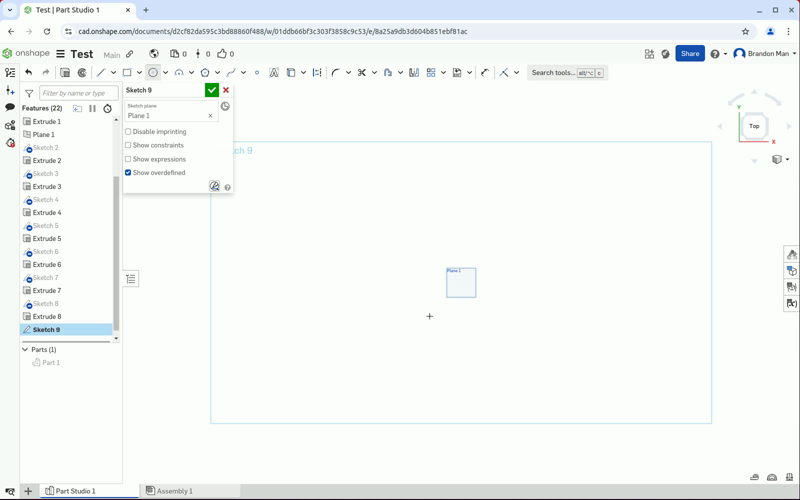
key_up(shift)
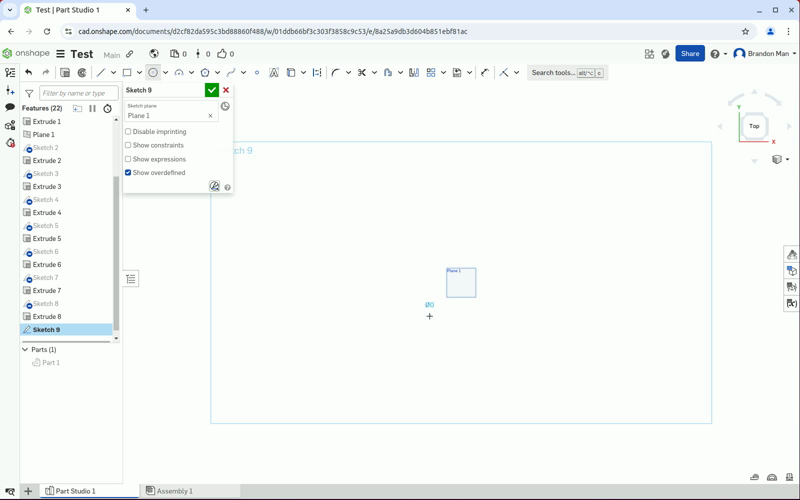
mouse_move(431, 315)
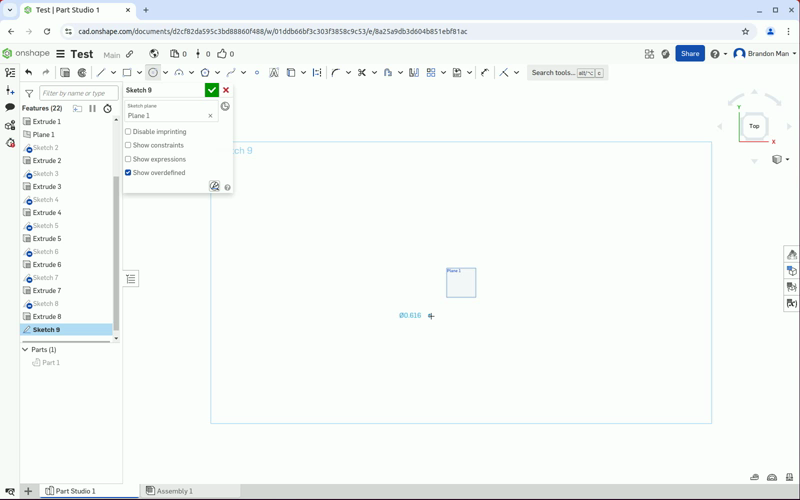
scroll(6)
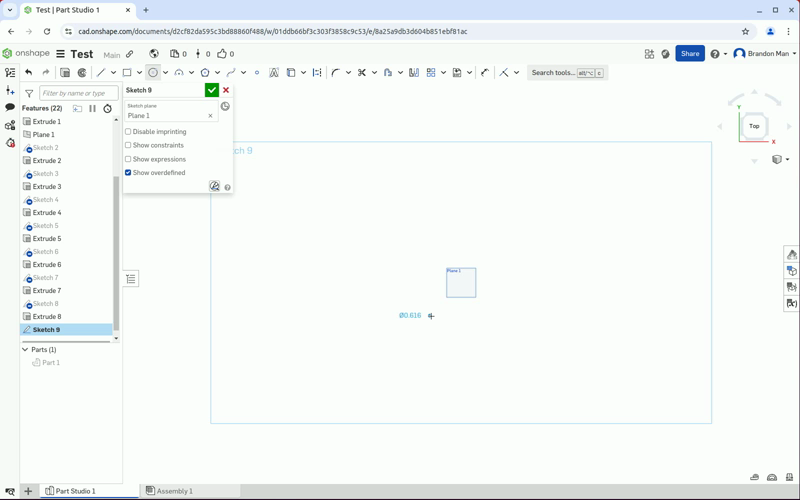
scroll(6)
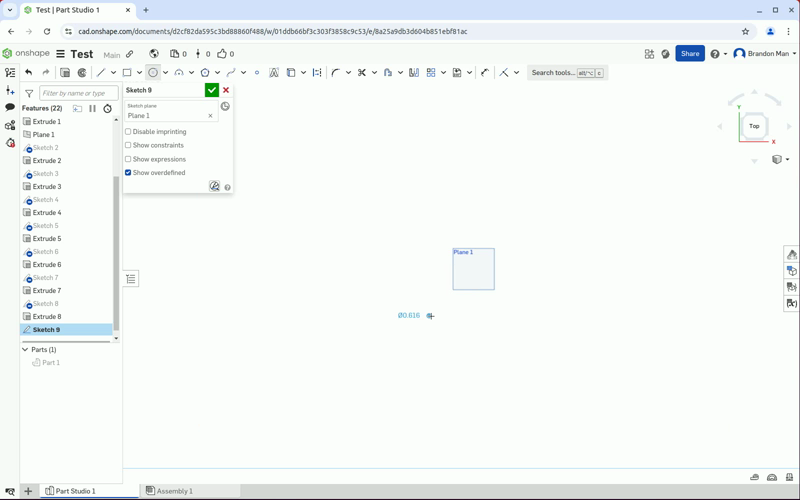
scroll(6)
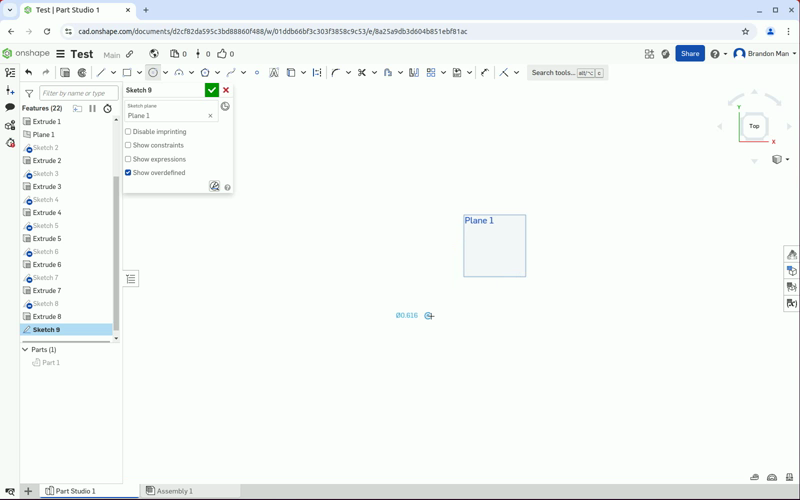
scroll(6)
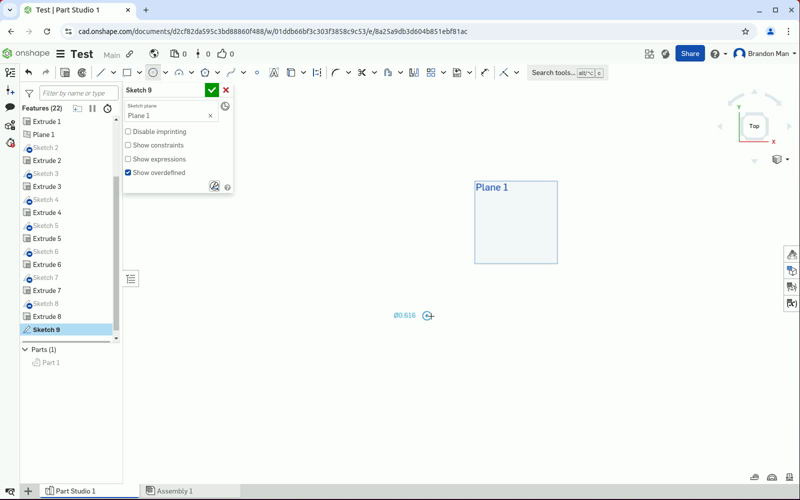
scroll(6)
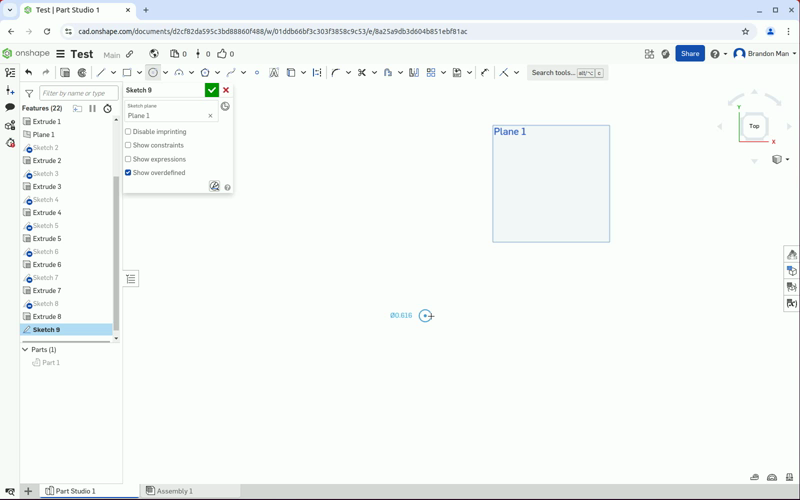
scroll(6)
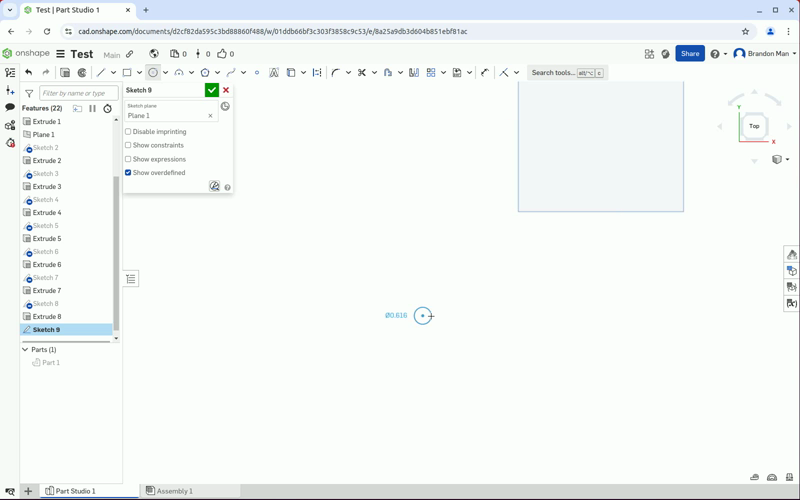
scroll(6)
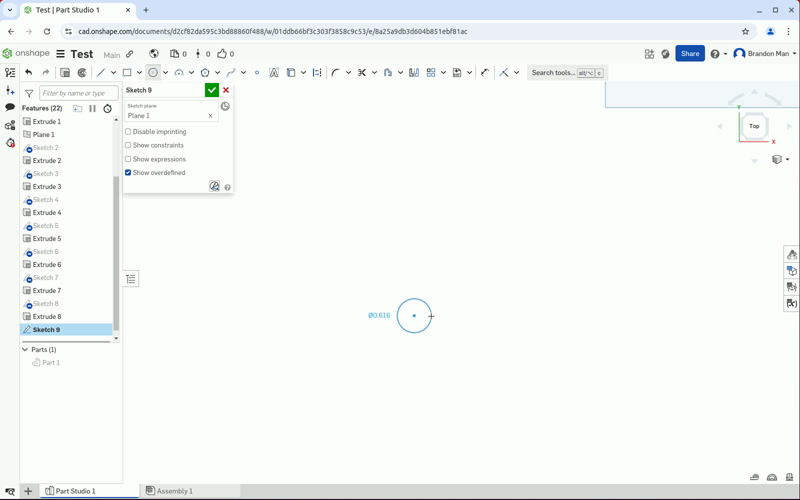
click(431, 315)
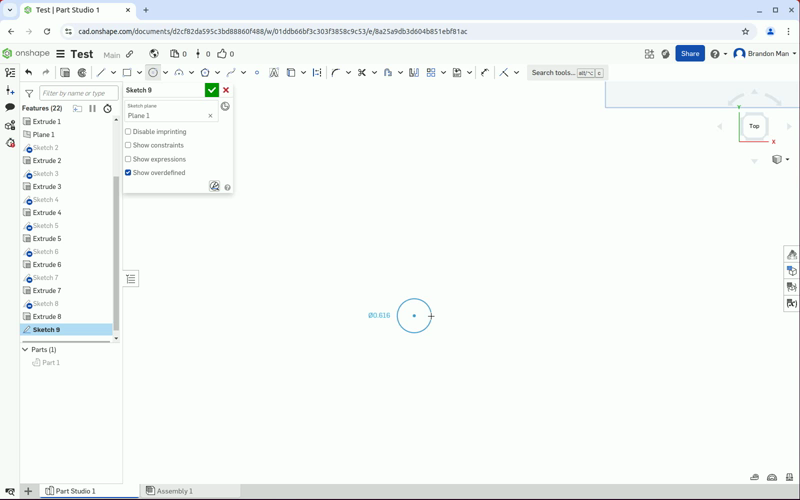
scroll(-6)
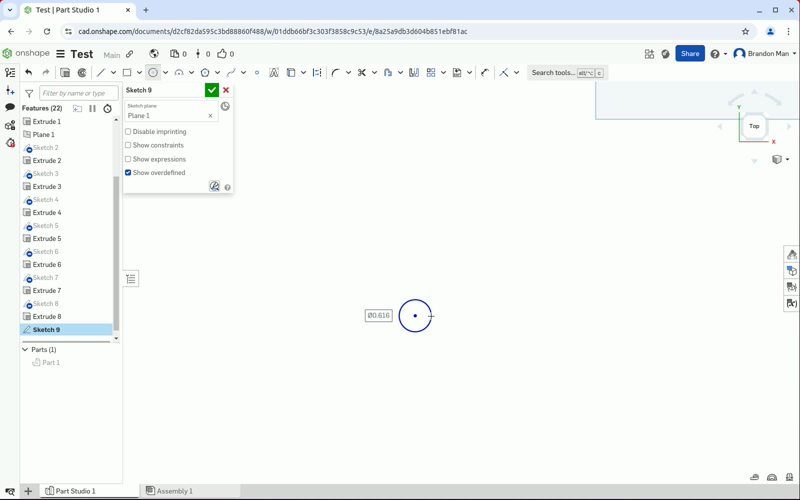
scroll(-6)
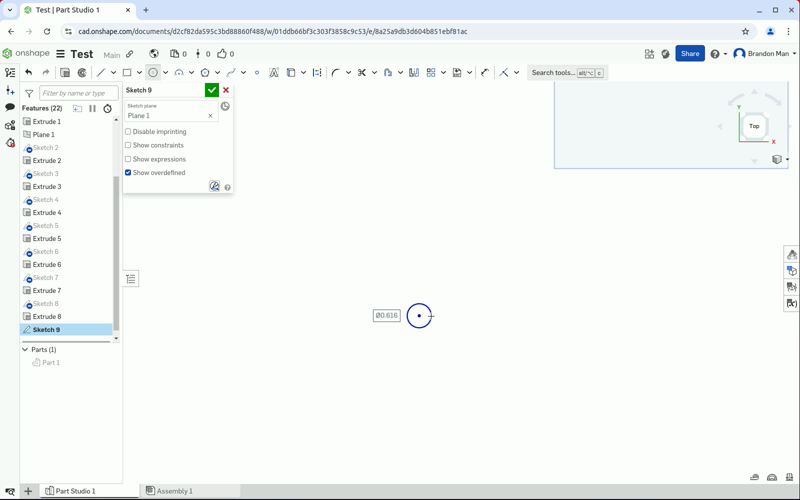
scroll(-6)
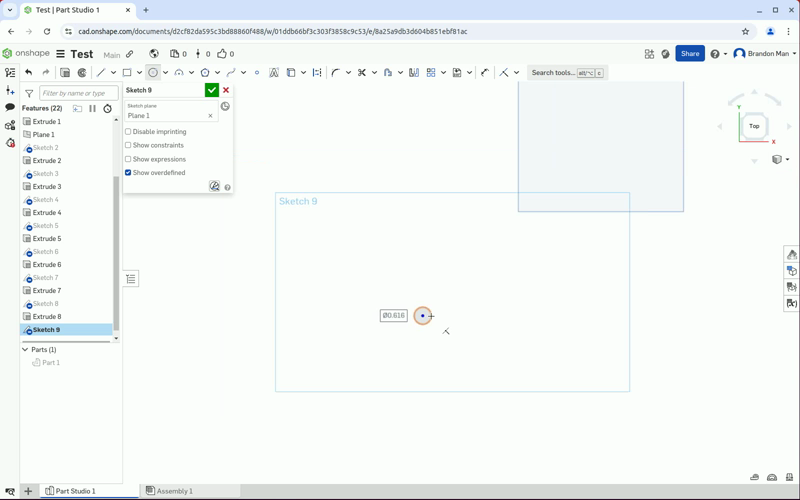
scroll(-6)
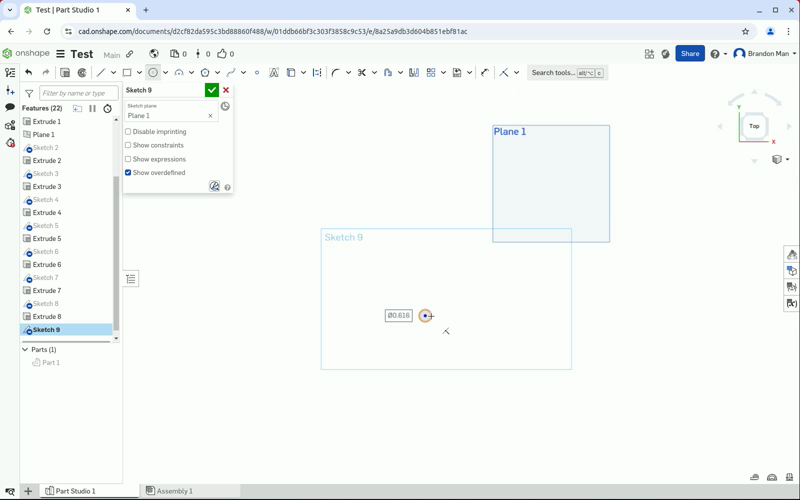
scroll(-6)
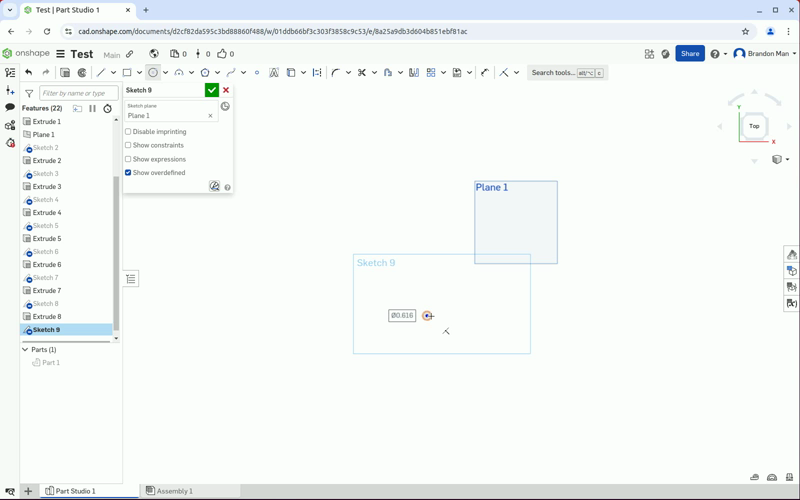
scroll(-6)
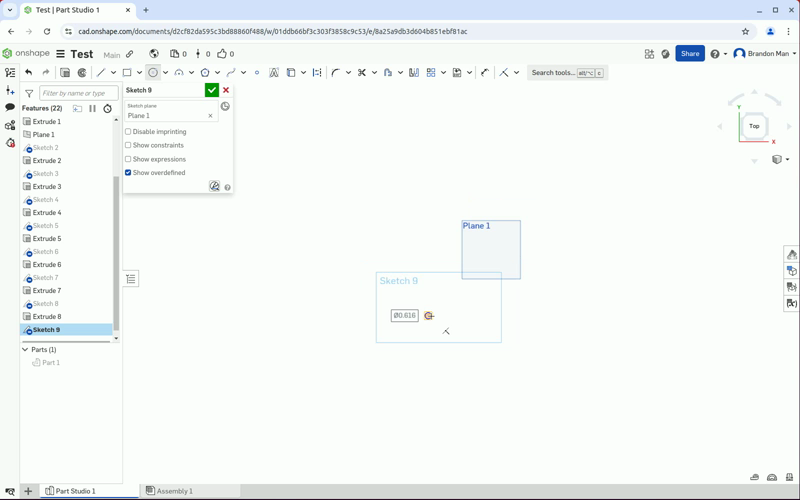
scroll(-6)
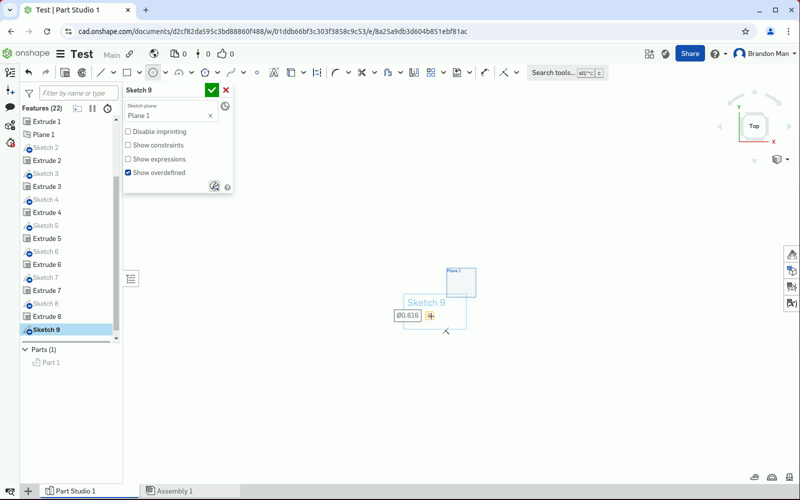
key(esc)
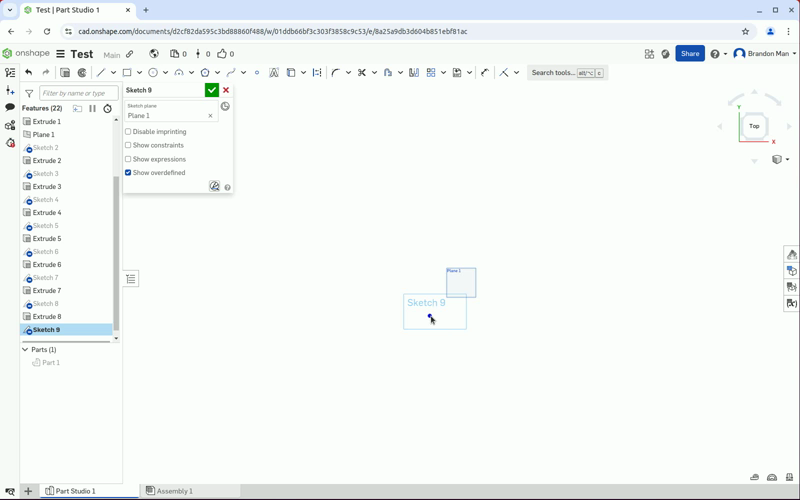
mouse_move(430, 315)
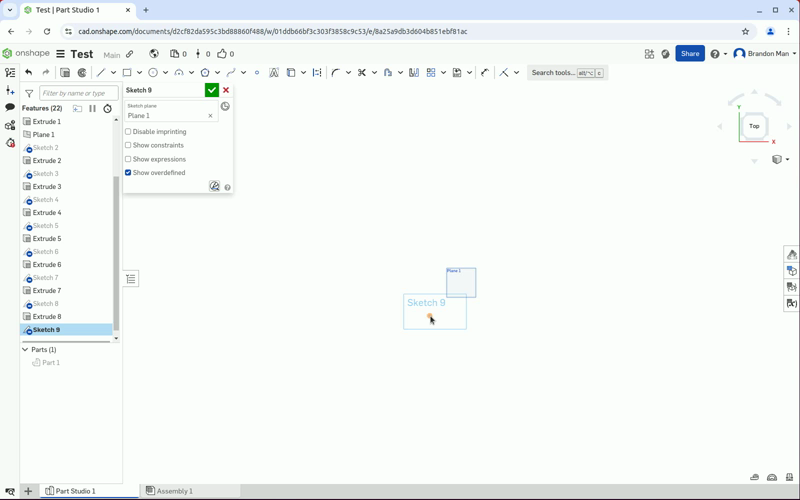
scroll(6)
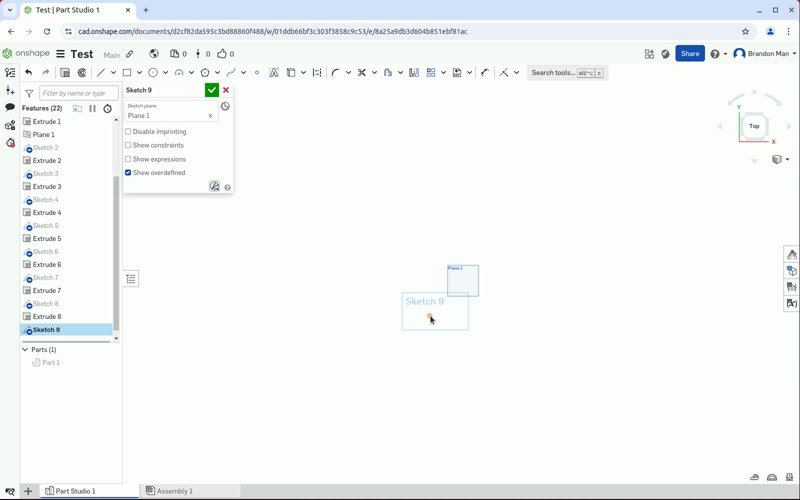
scroll(6)
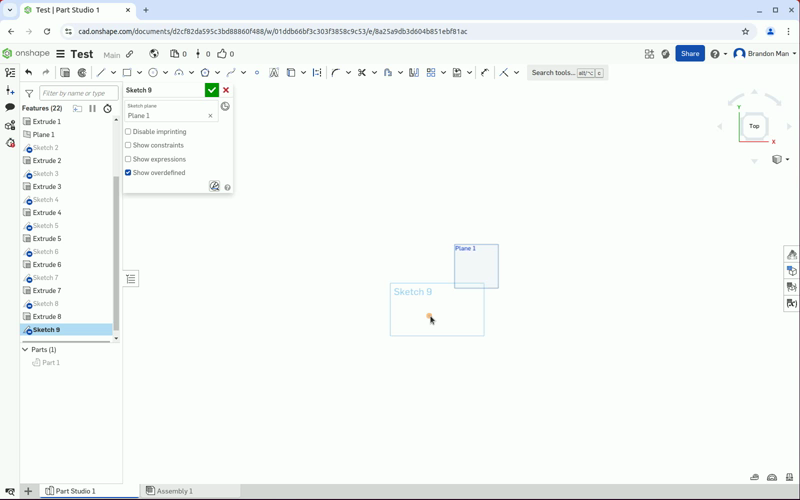
scroll(6)
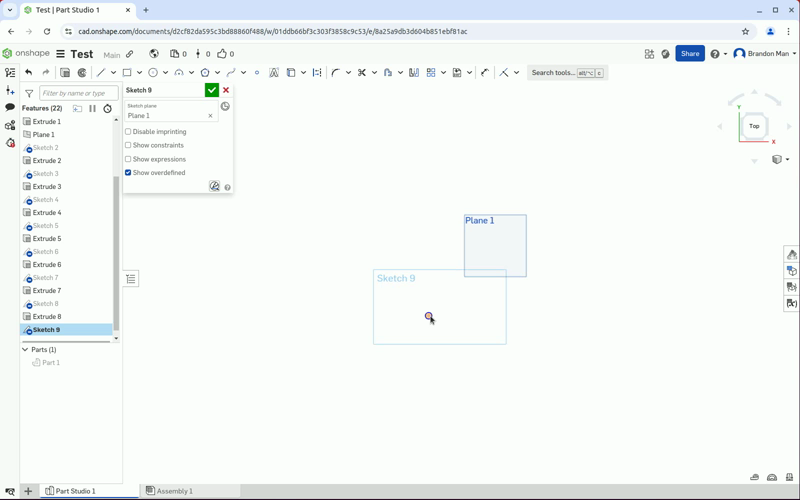
scroll(6)
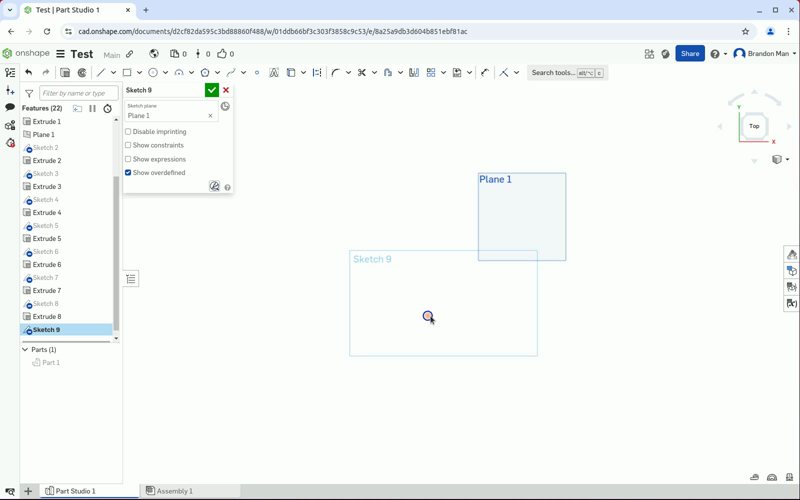
scroll(6)
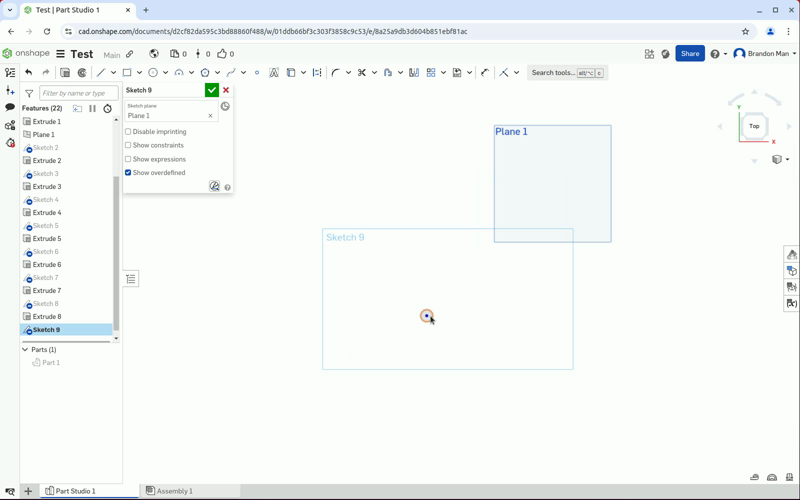
scroll(6)
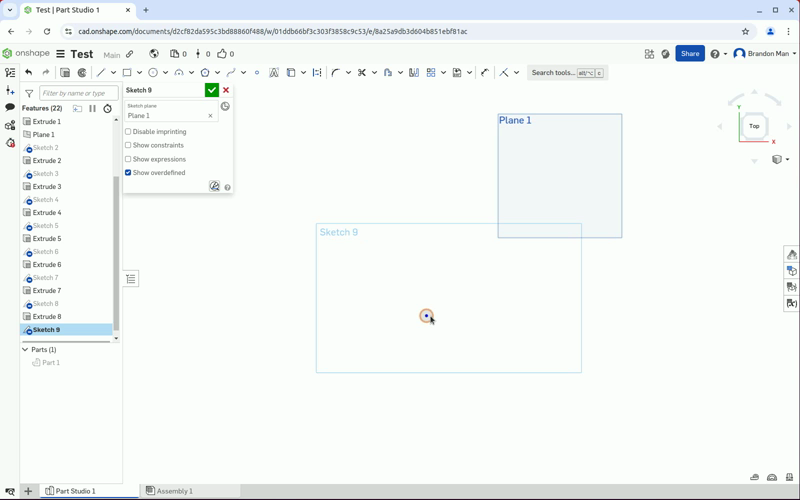
scroll(6)
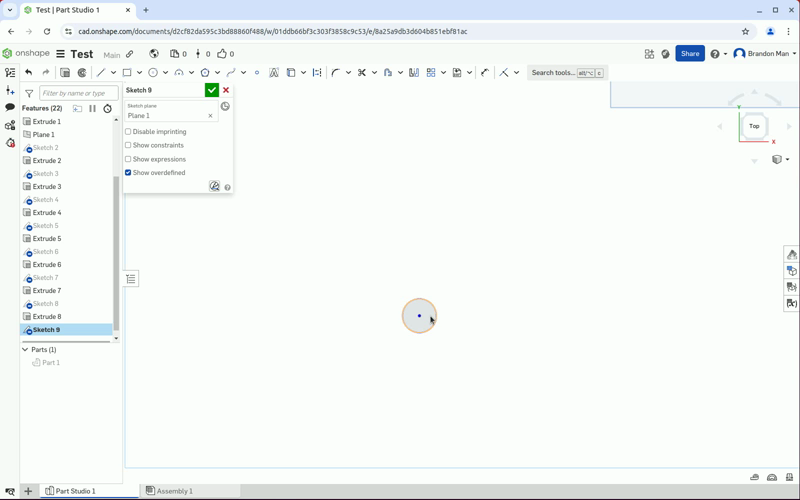
click(430, 315)
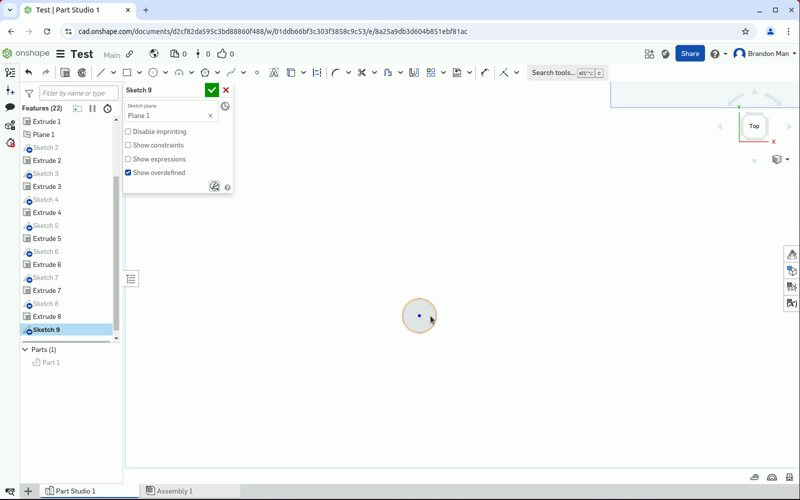
scroll(-6)
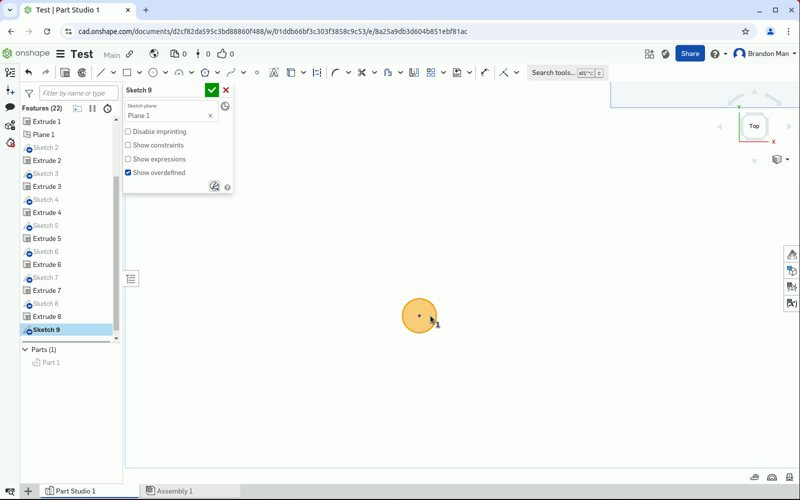
scroll(-6)
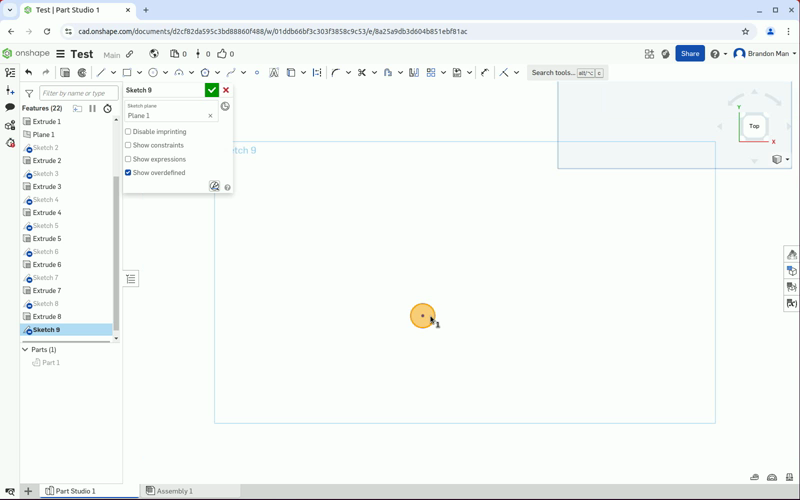
scroll(-6)
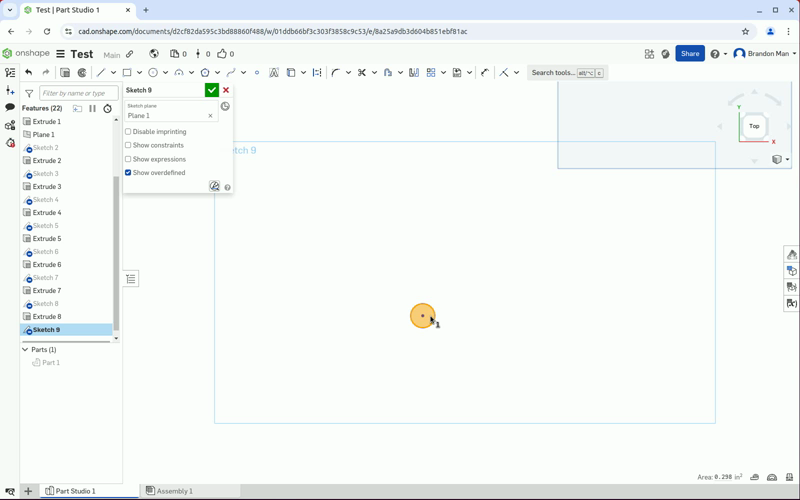
scroll(-6)
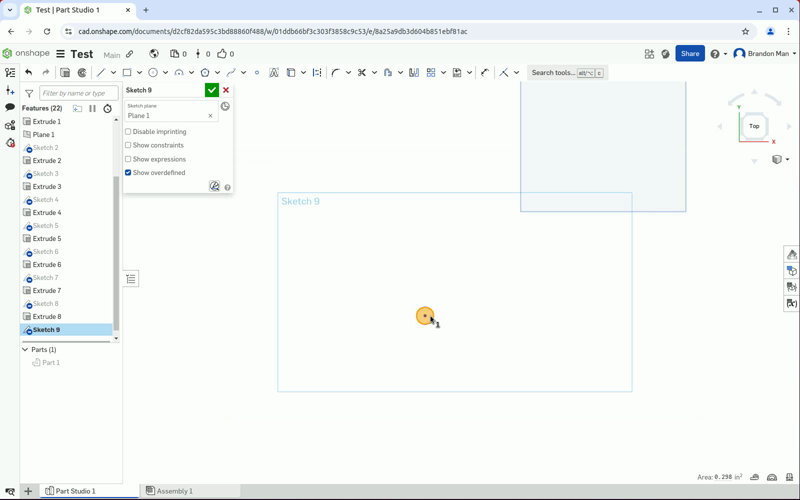
scroll(-6)
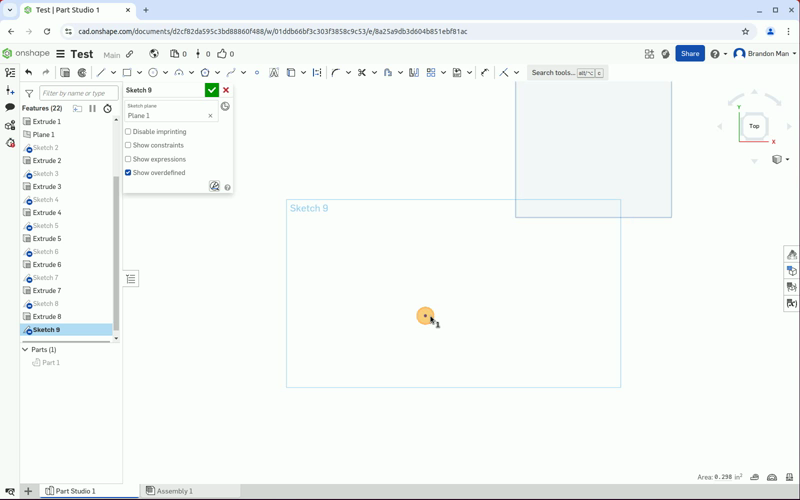
scroll(-6)
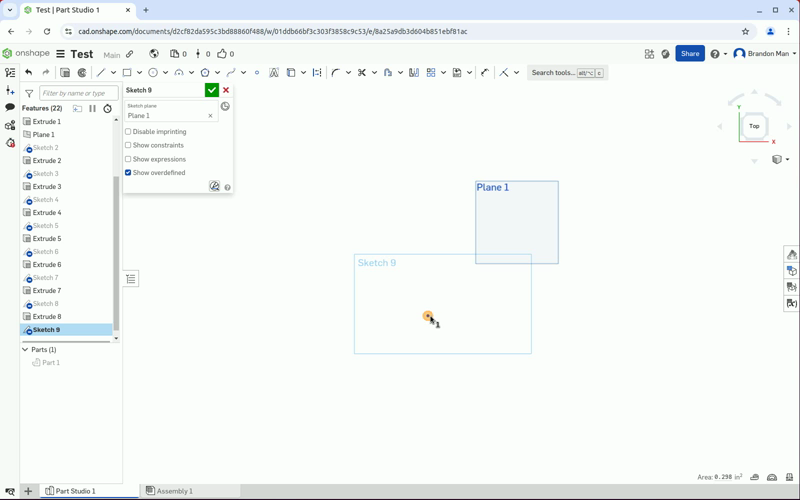
scroll(-6)
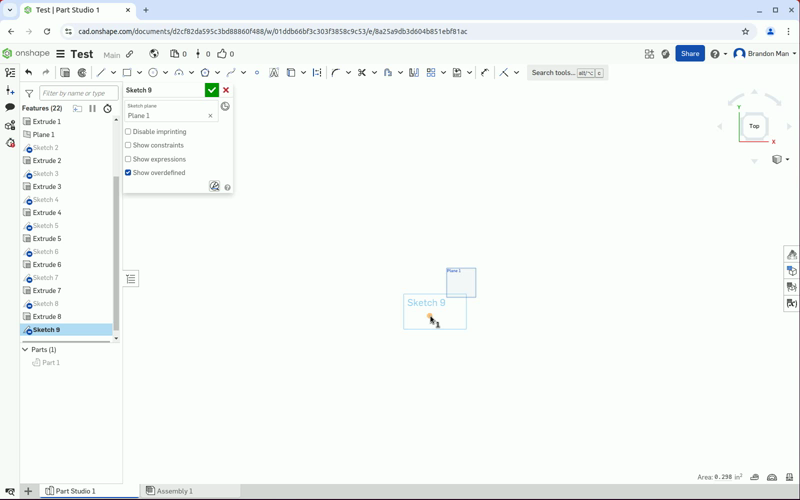
mouse_move(73, 352)
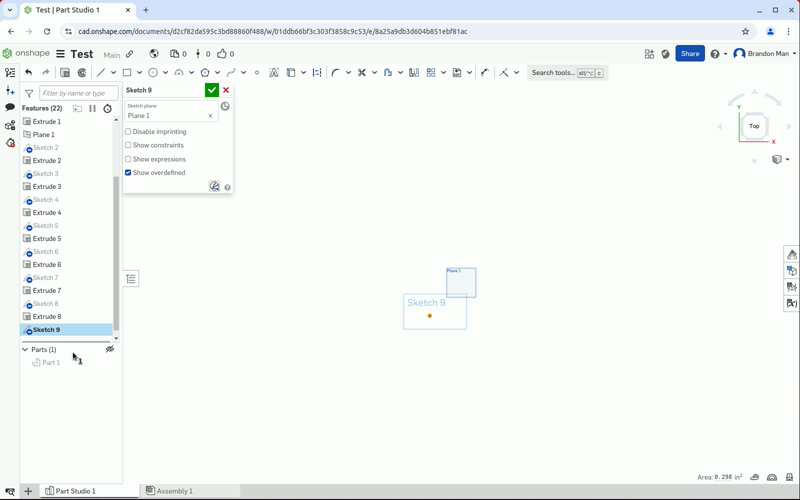
key(shift+y)
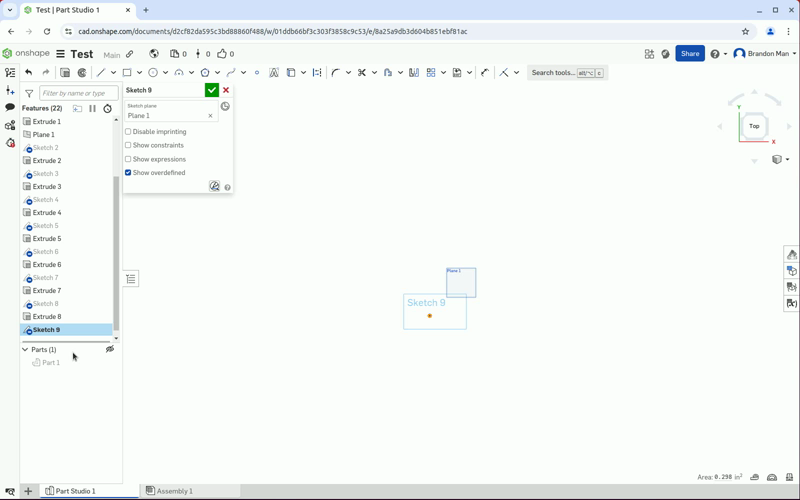
key(shift+e)
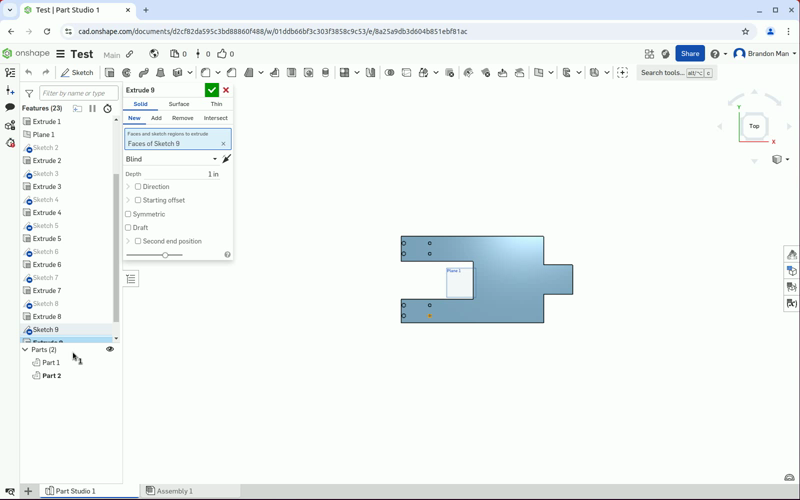
mouse_move(143, 106)
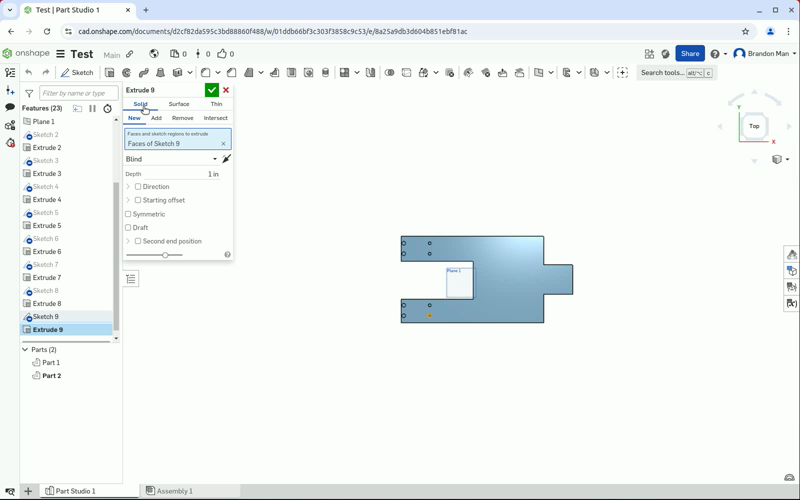
click(143, 106)
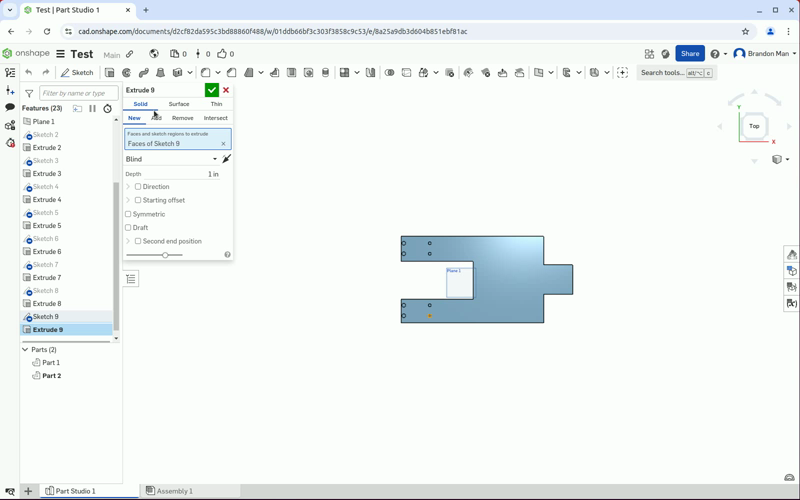
mouse_move(186, 120)
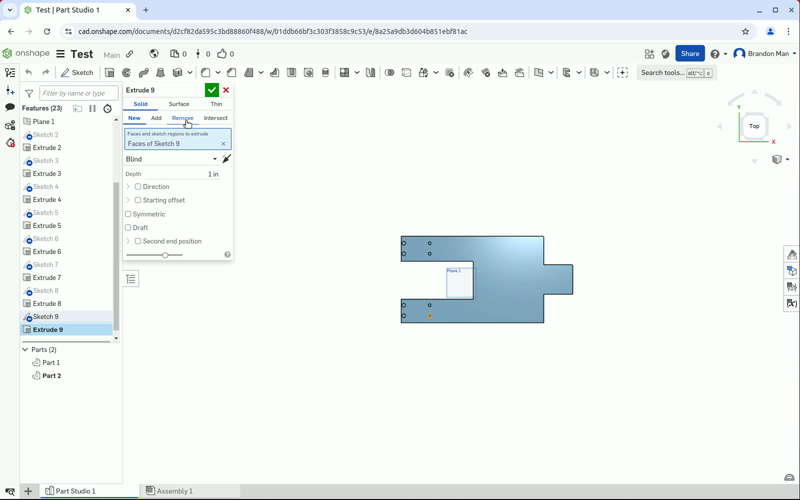
click(186, 120)
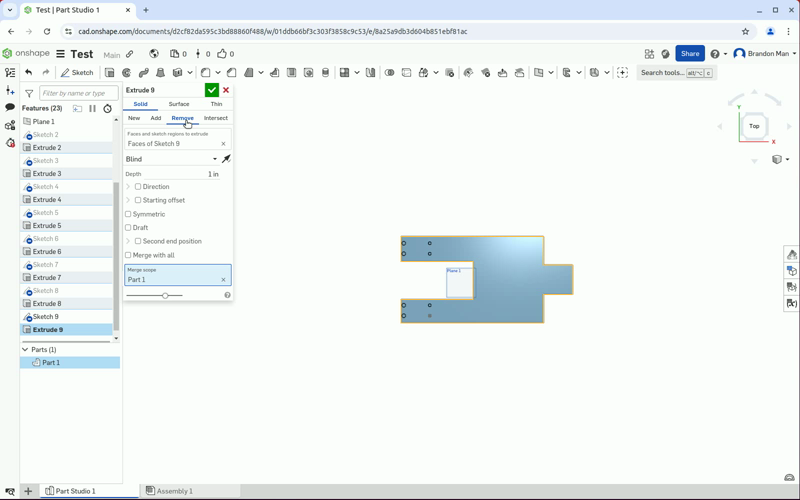
key(tab, 4)
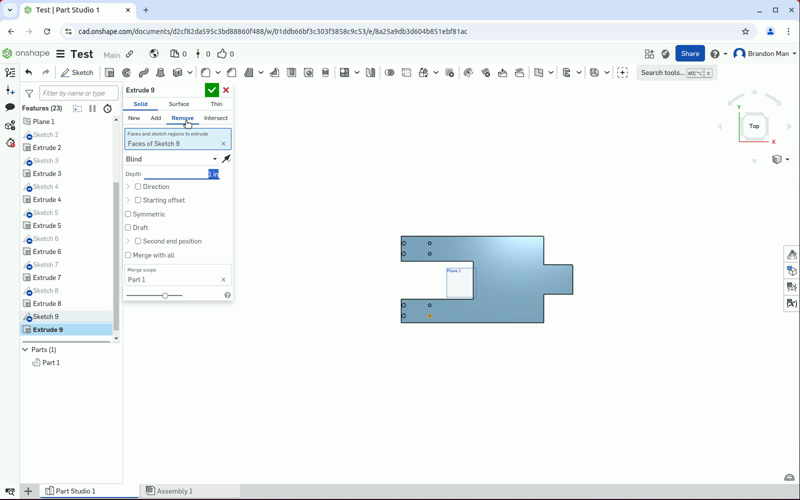
text(0.481)
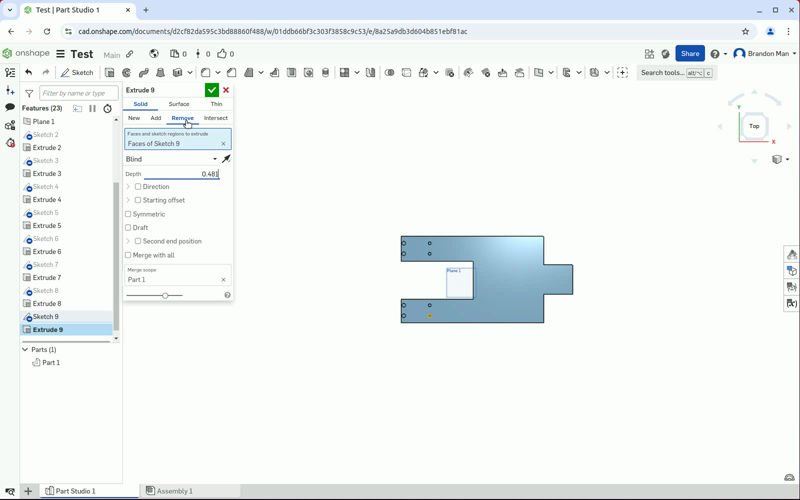
key(tab, 6)
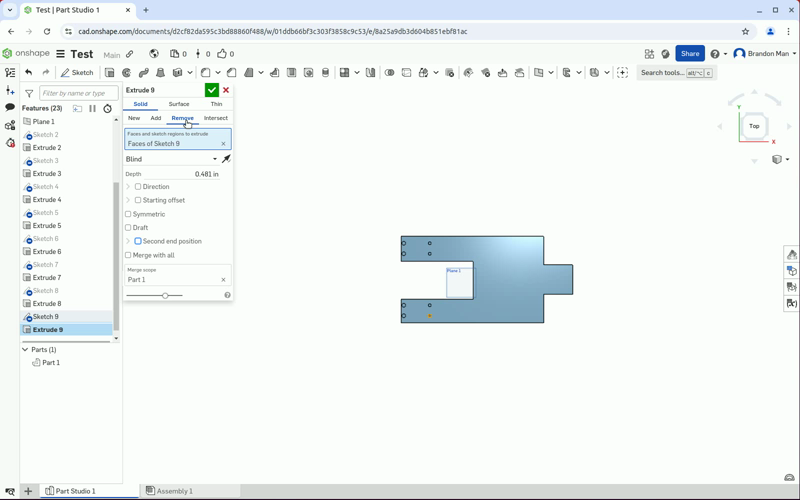
key(space)
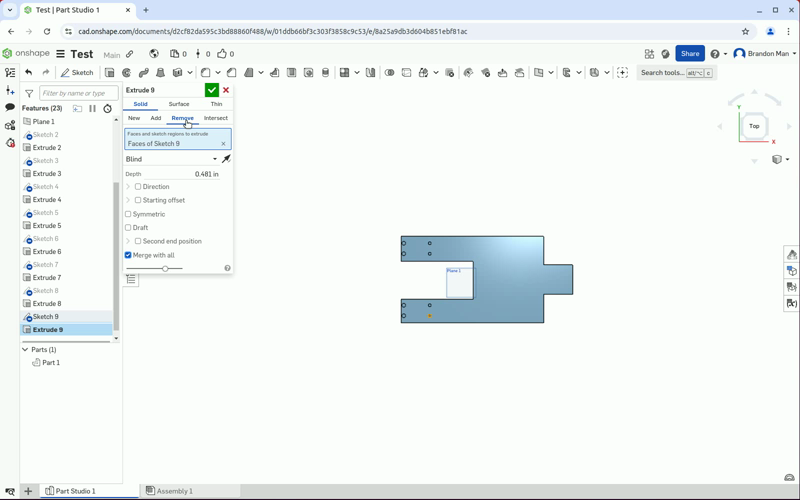
key(enter)
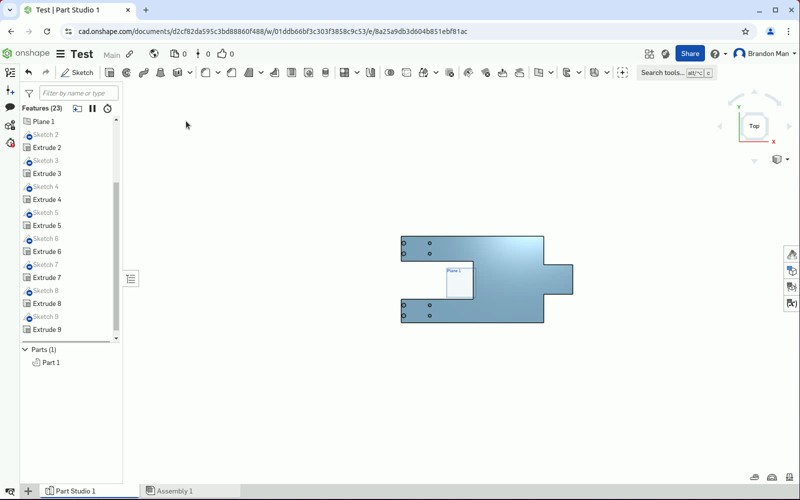
key(shift+h)
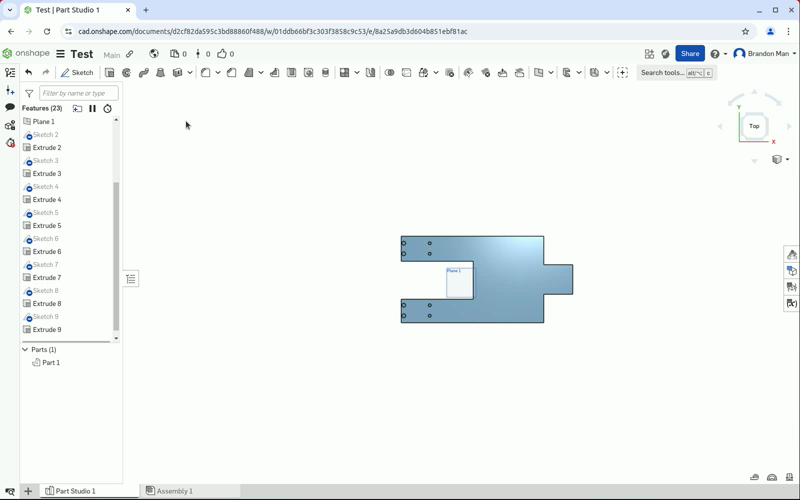
key(shift+h)
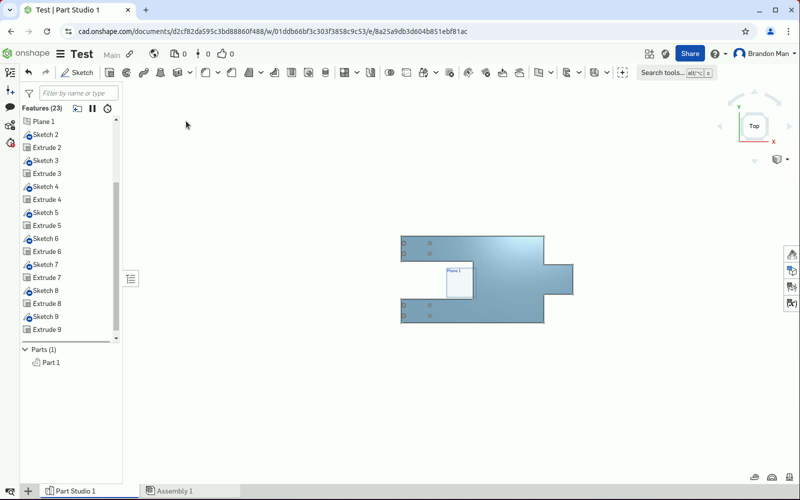
key(shift+7)
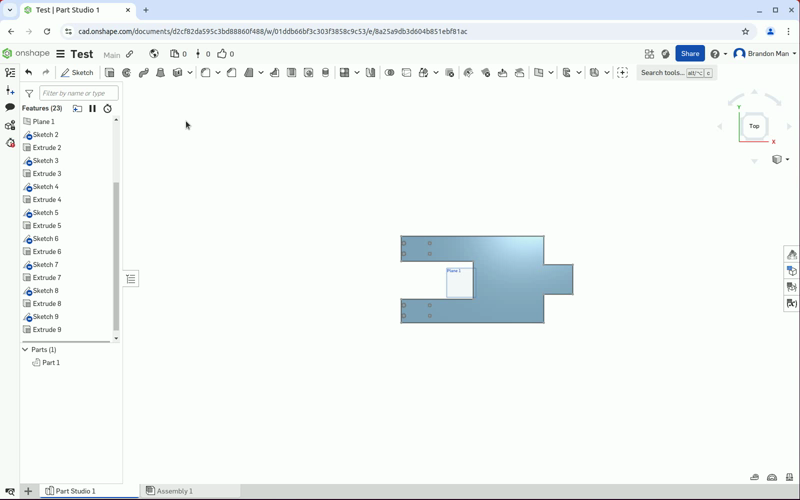
key(up, 3)
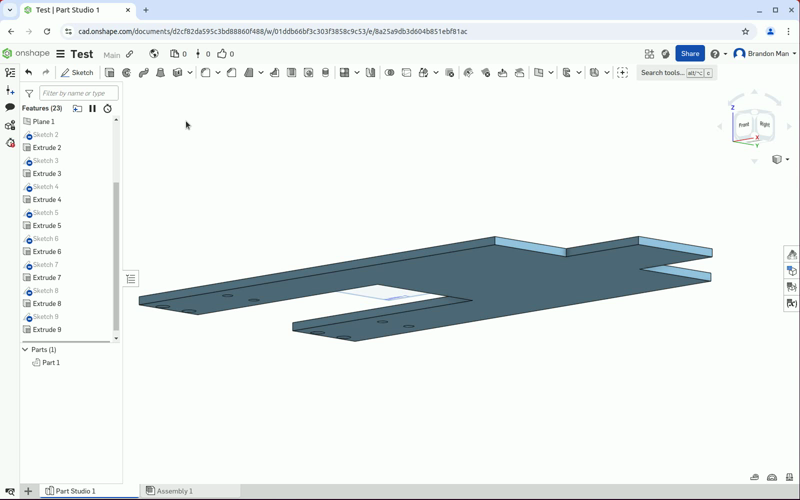
key(left, 3)
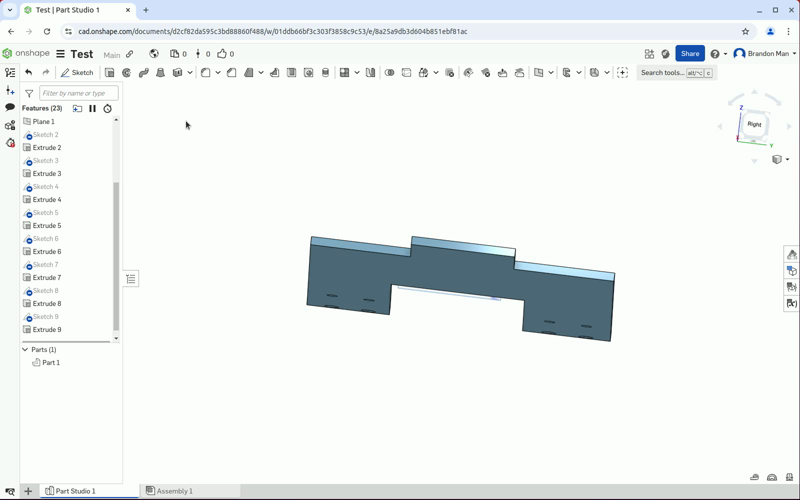
key(right, 3)
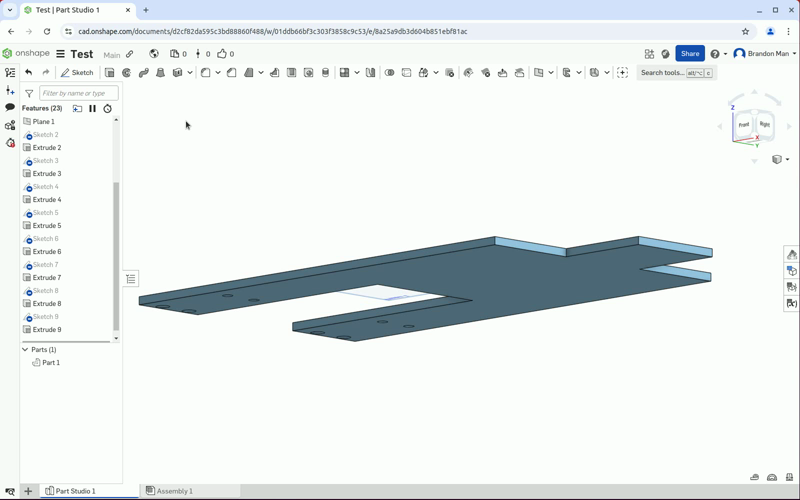
key(down, 3)
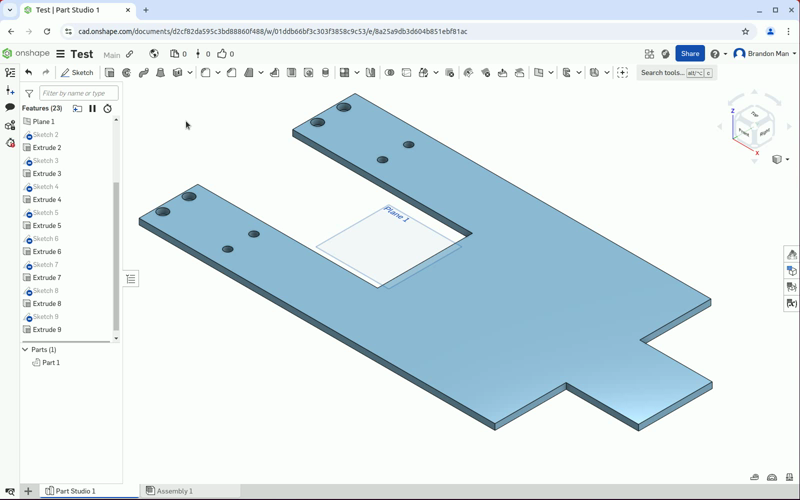
mouse_move(69, 98)
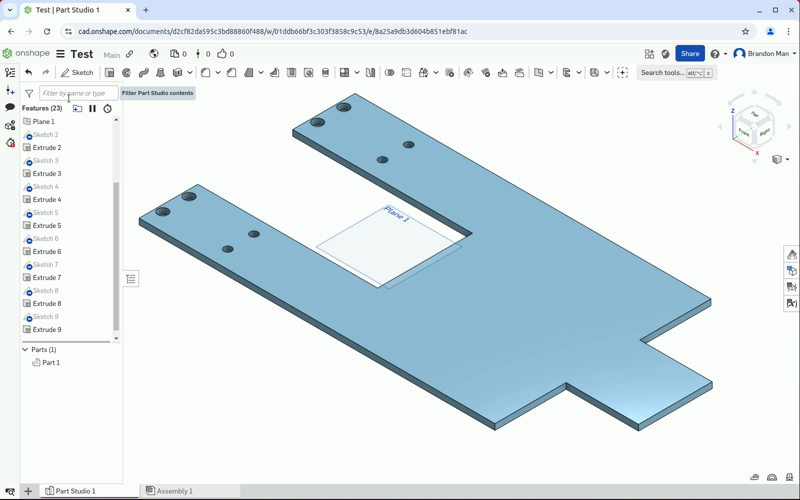
click(69, 98)